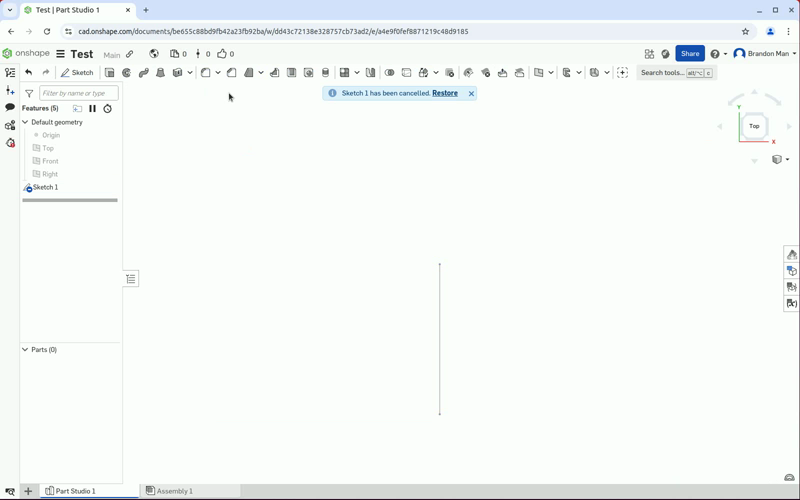
key(shift+h)
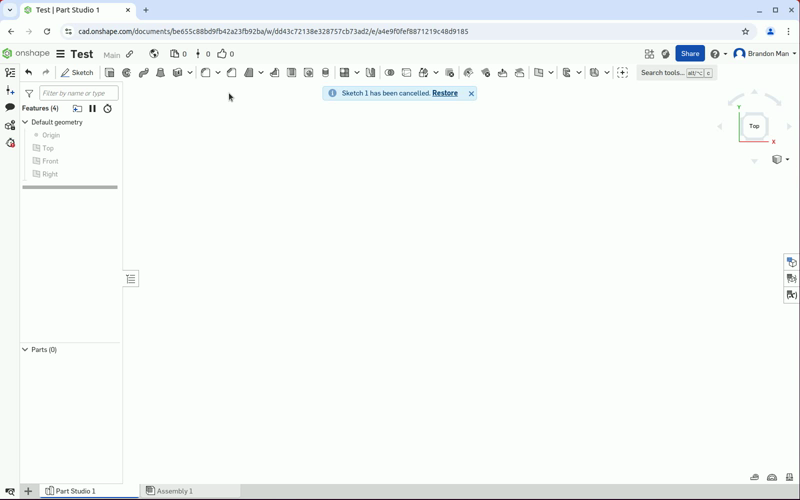
mouse_move(73, 352)
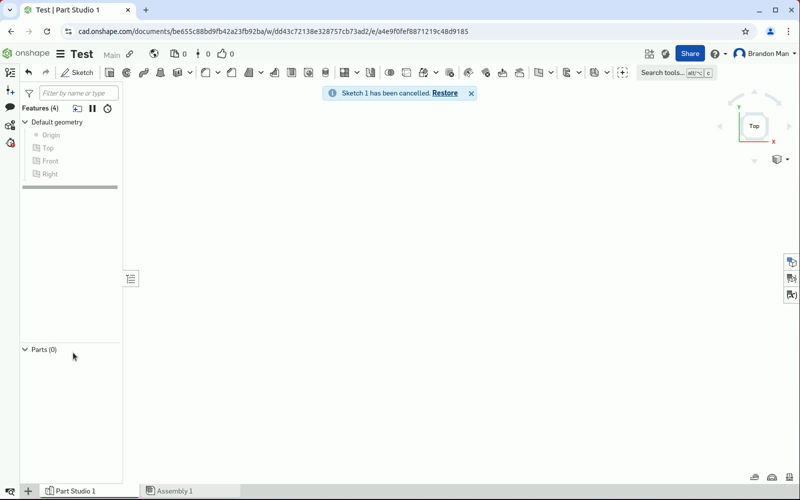
key(y)
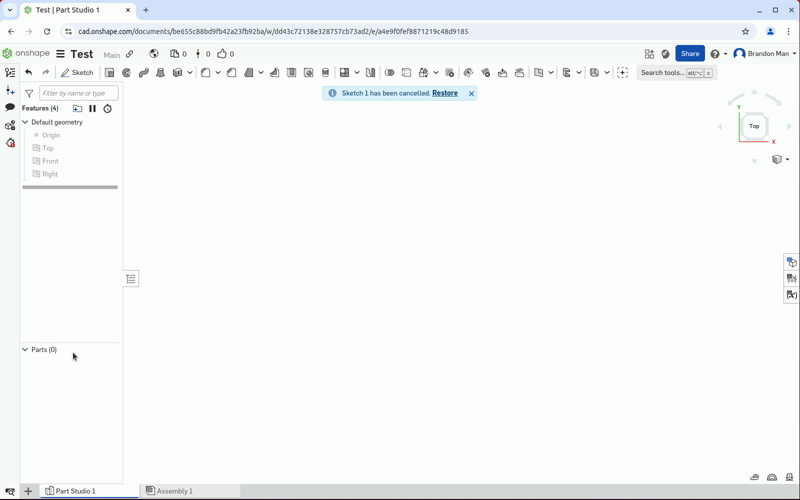
key(shift+p)
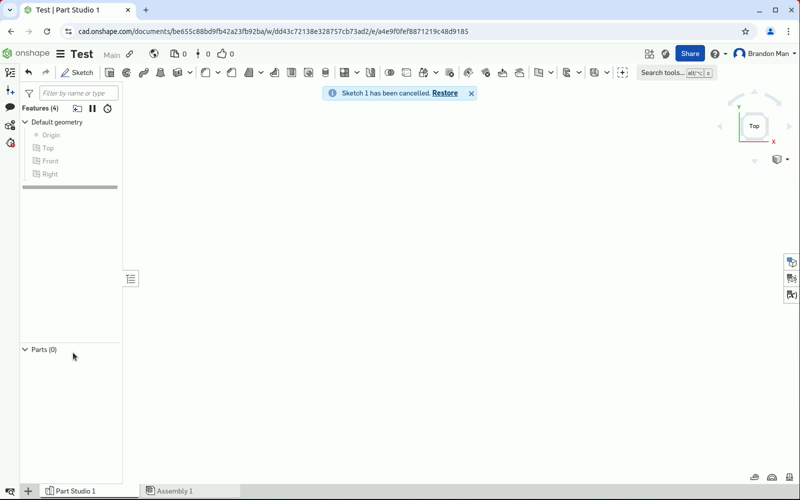
key(space)
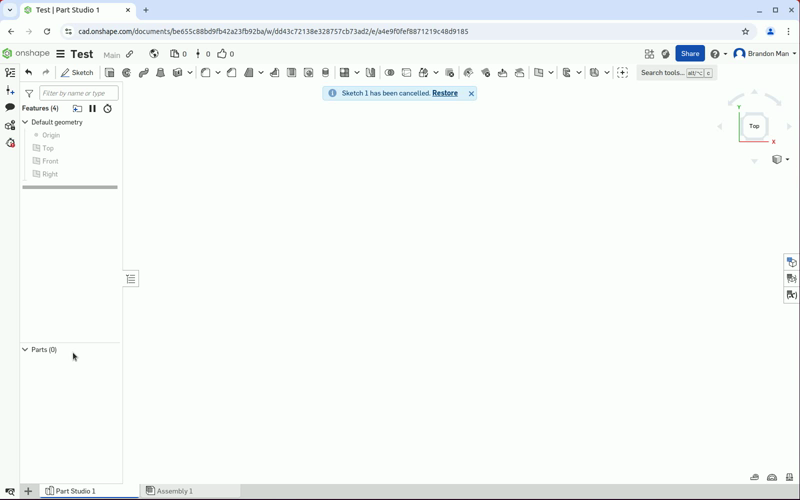
key_down(shift)
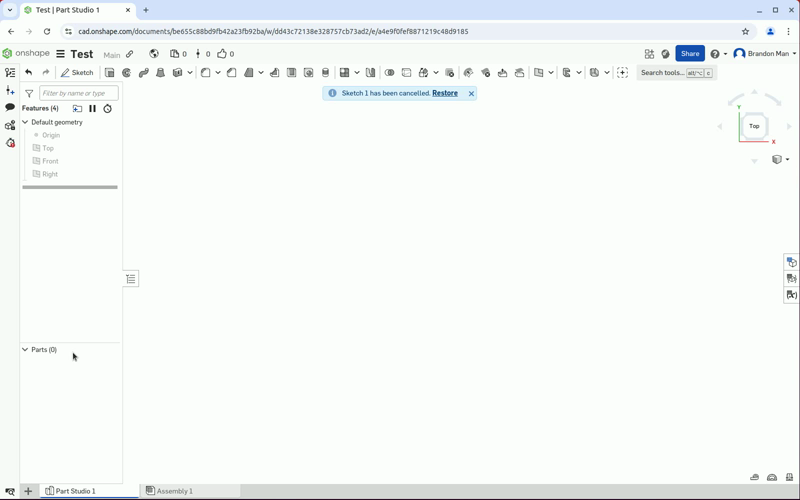
key(up)
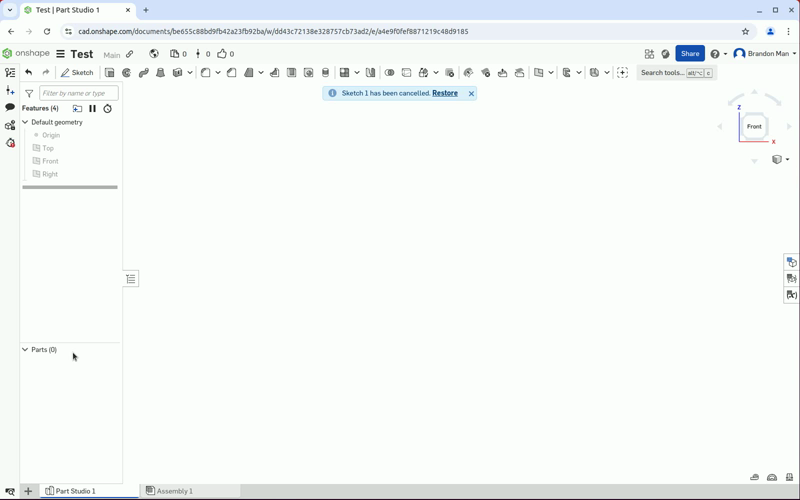
key_up(shift)
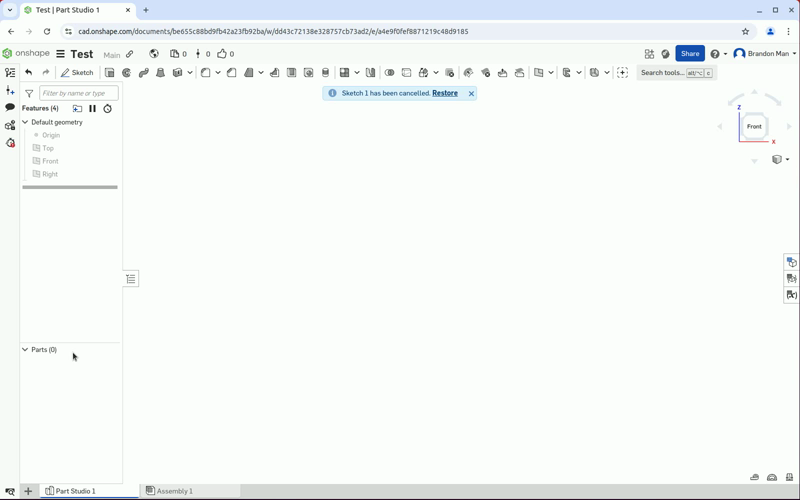
mouse_move(73, 352)
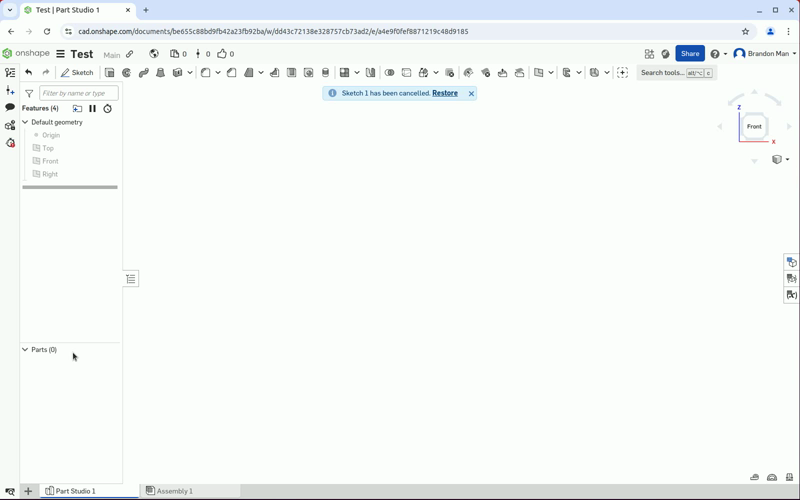
key(shift+y)
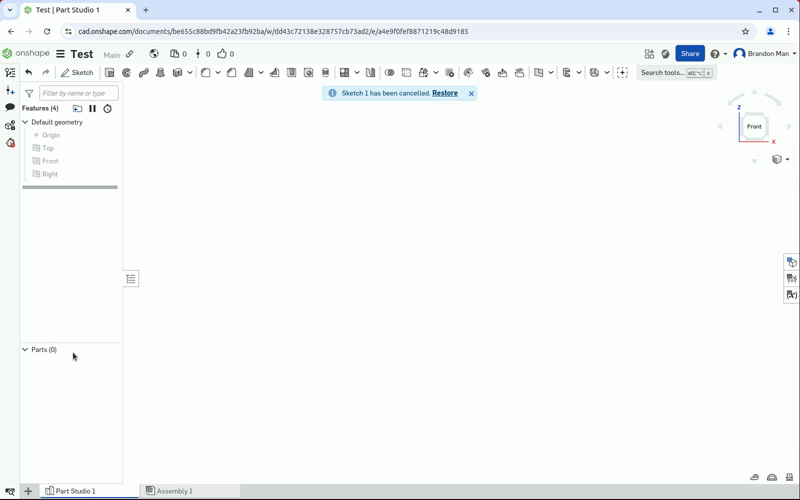
key(shift+s)
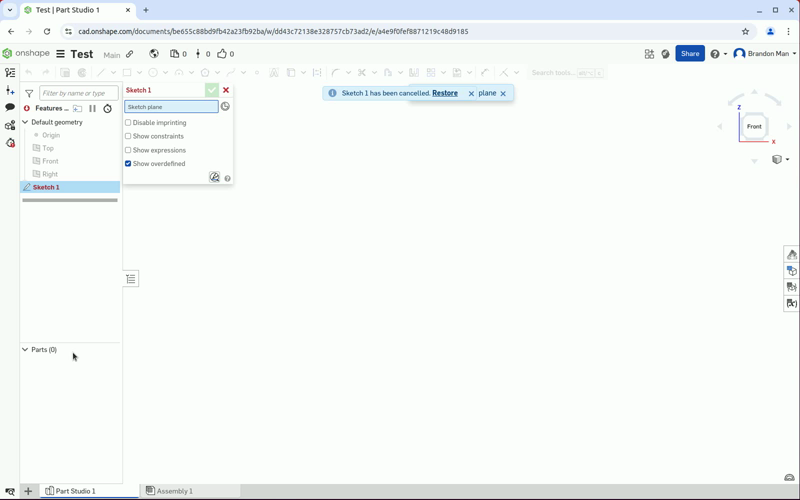
mouse_move(73, 163)
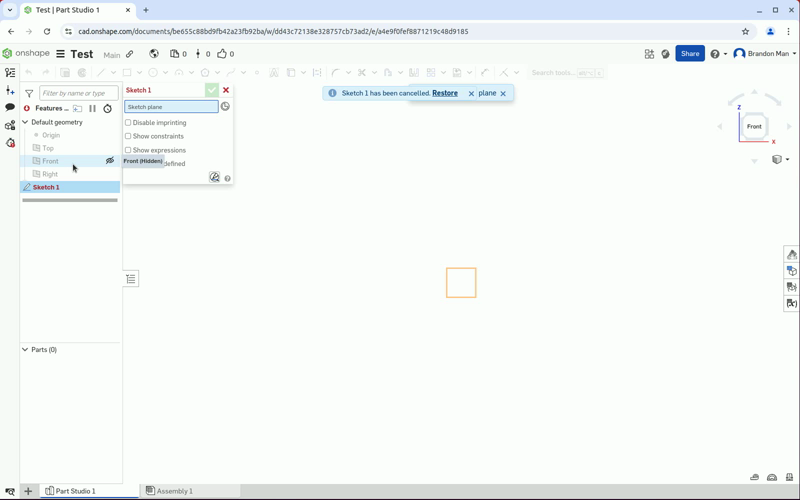
click(73, 163)
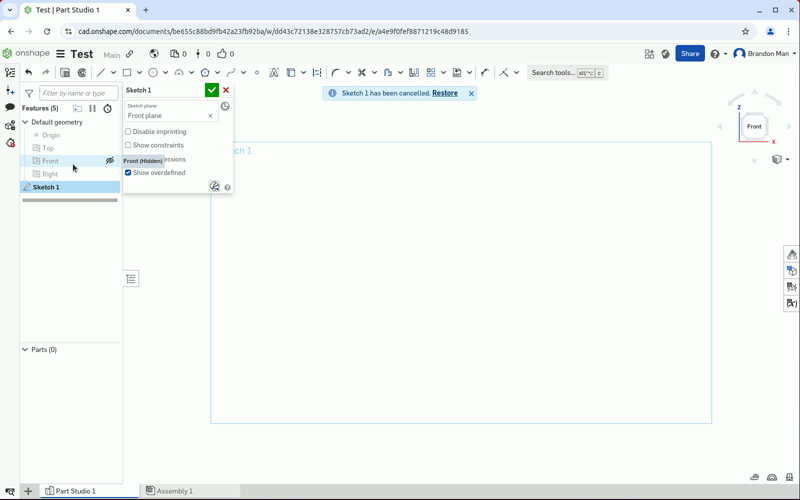
mouse_move(73, 352)
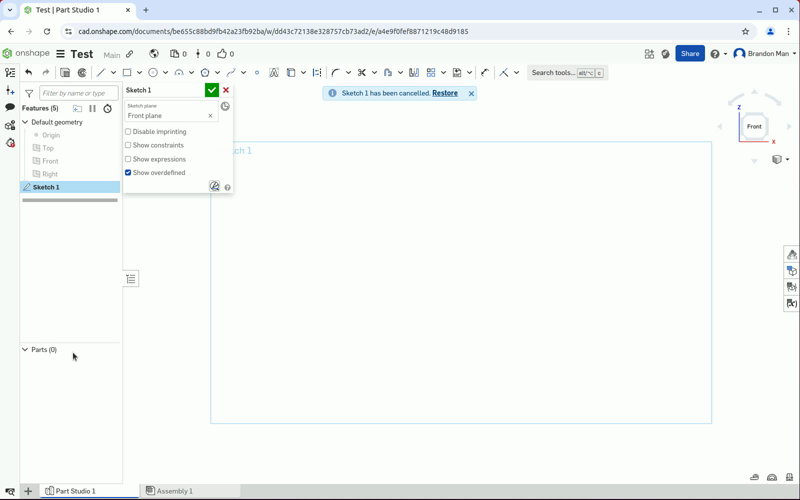
key(y)
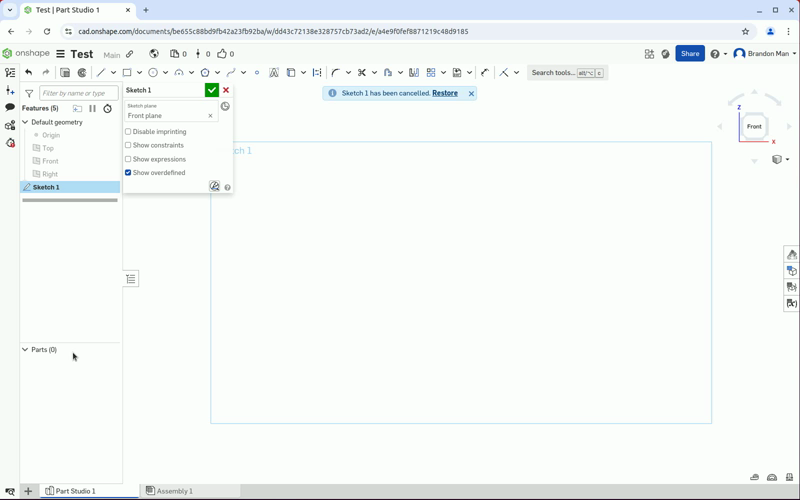
key(c)
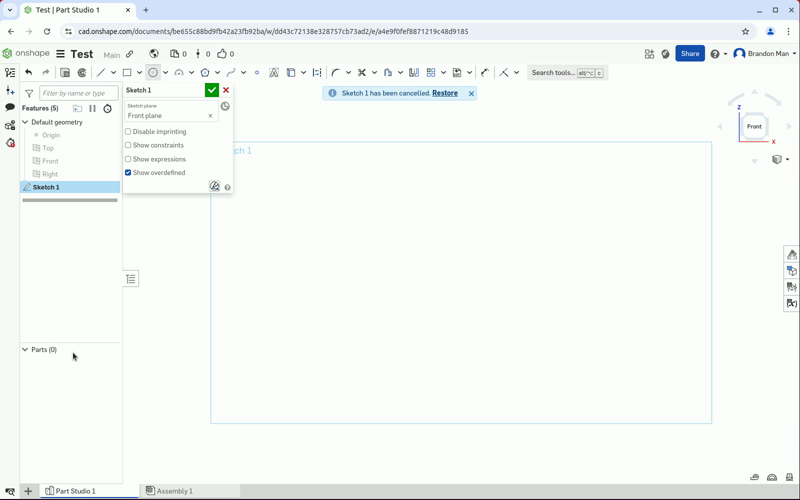
key_down(shift)
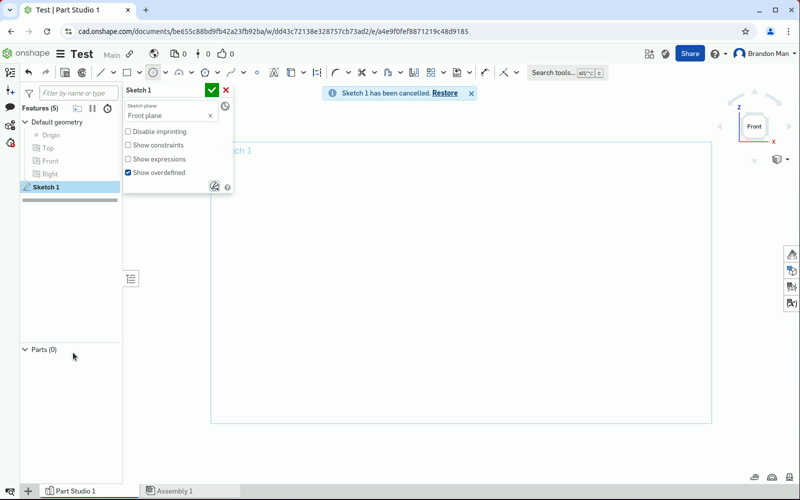
mouse_move(461, 282)
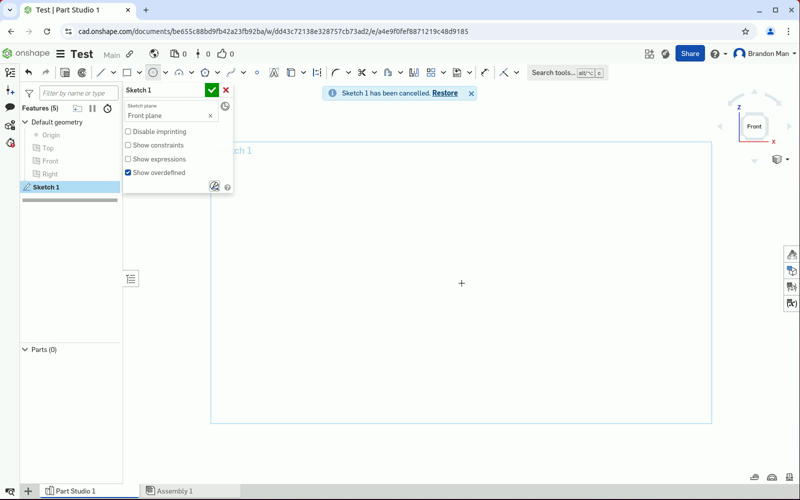
click(461, 282)
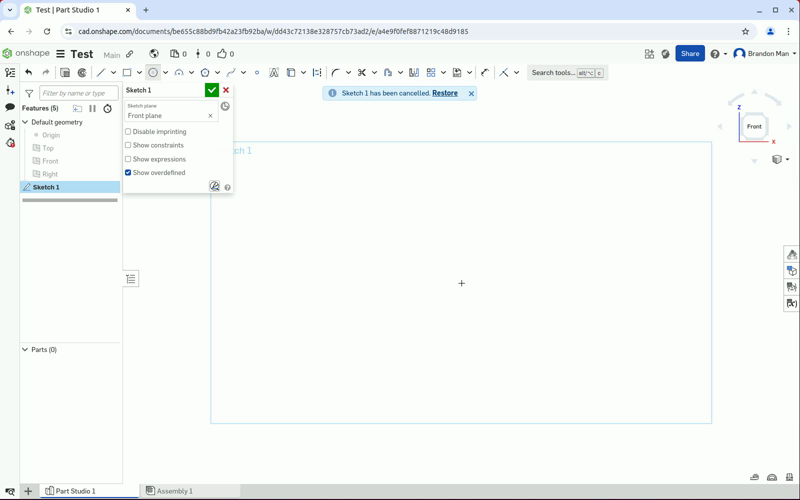
key_up(shift)
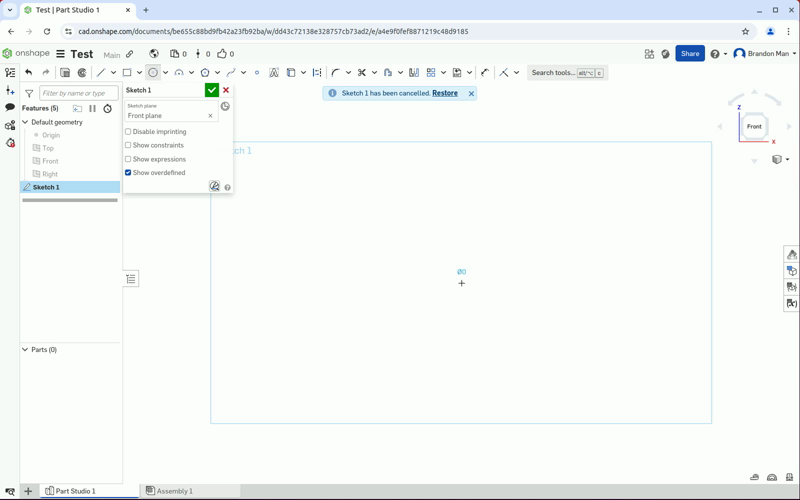
mouse_move(471, 282)
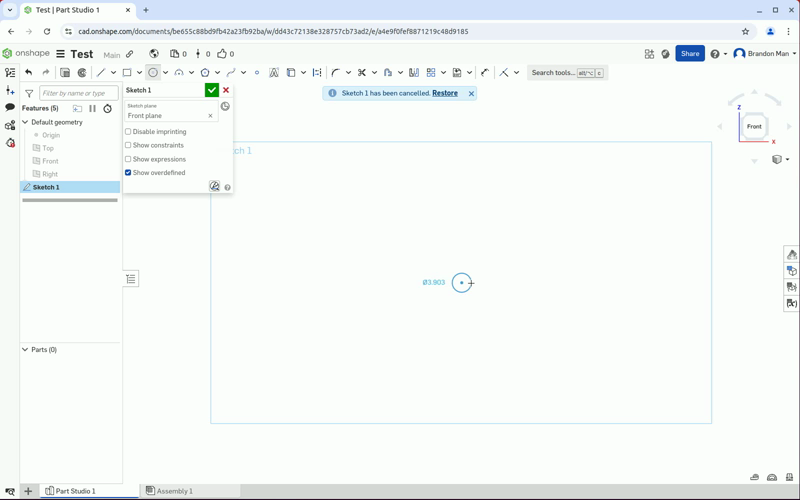
click(471, 282)
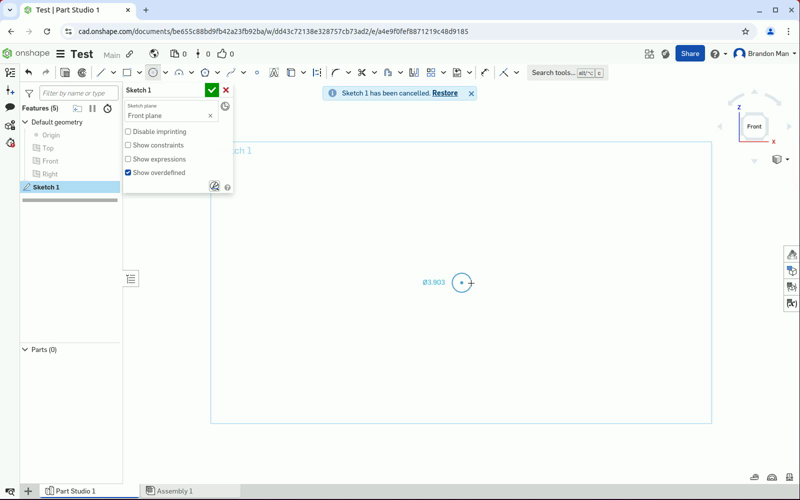
key(esc)
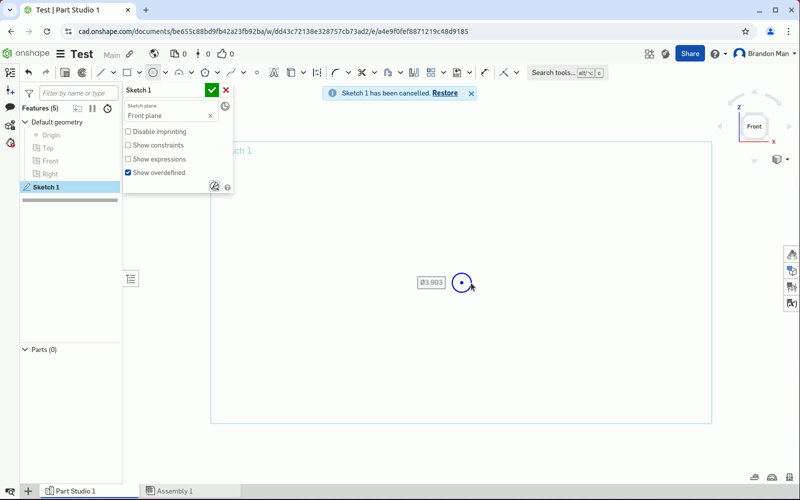
key(c)
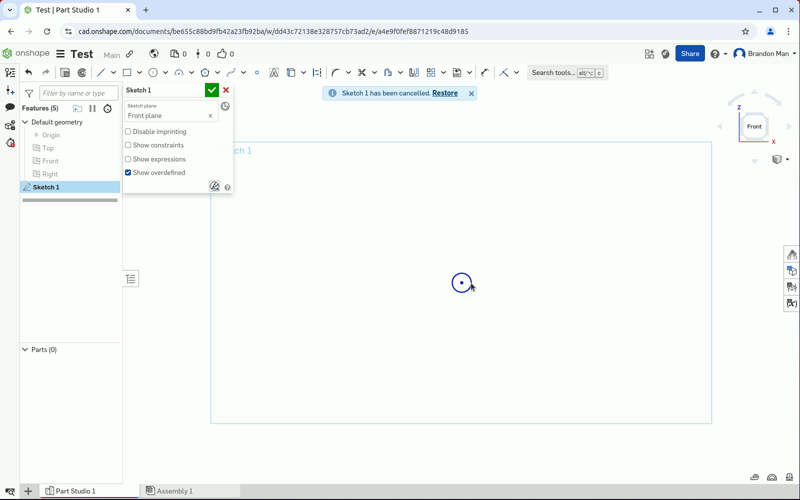
key_down(shift)
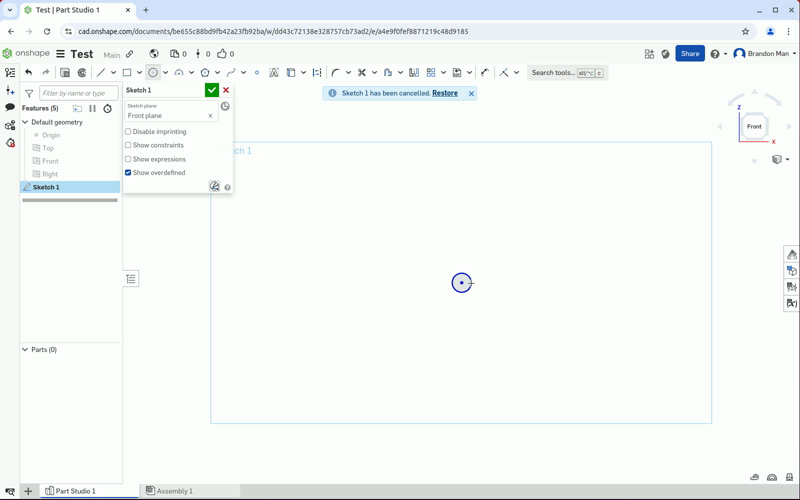
mouse_move(461, 282)
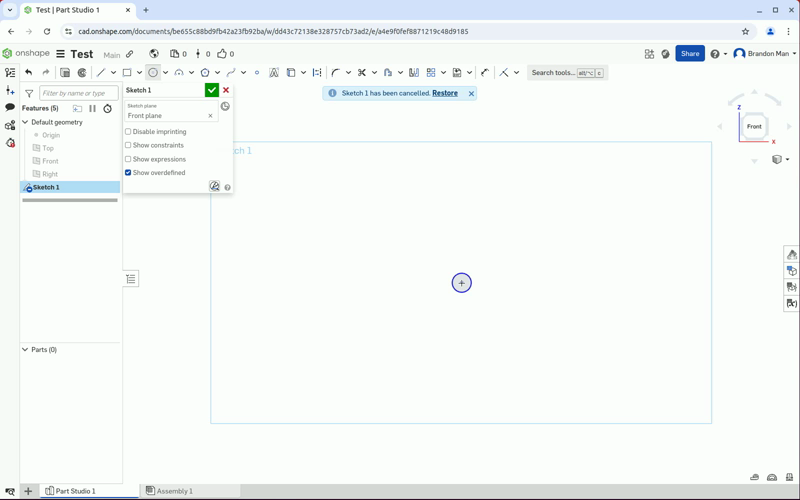
click(461, 282)
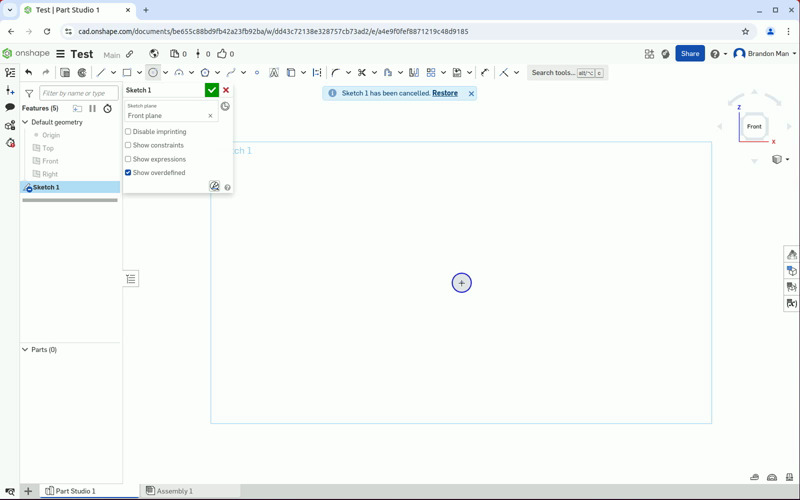
key_up(shift)
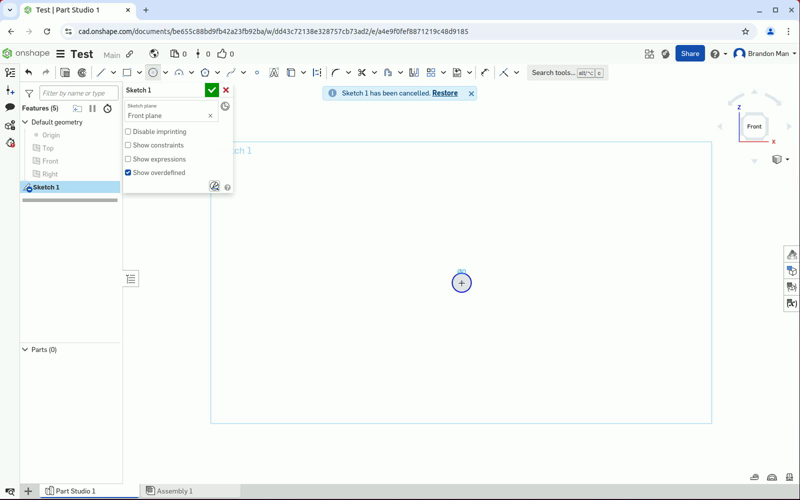
mouse_move(464, 282)
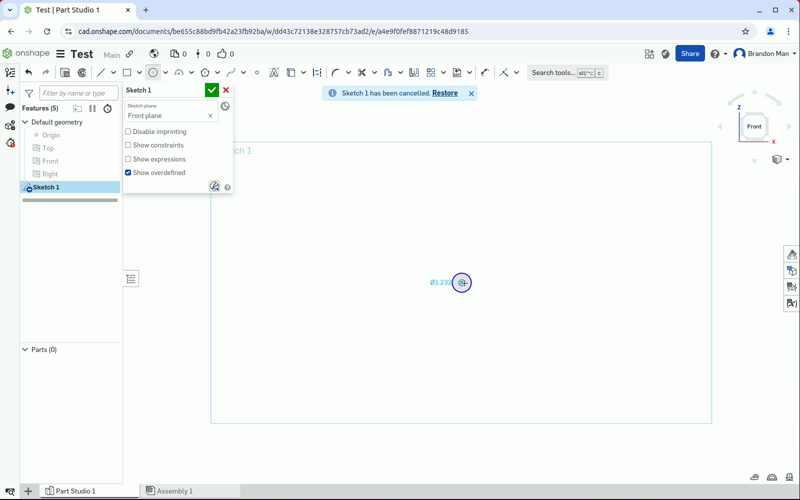
scroll(6)
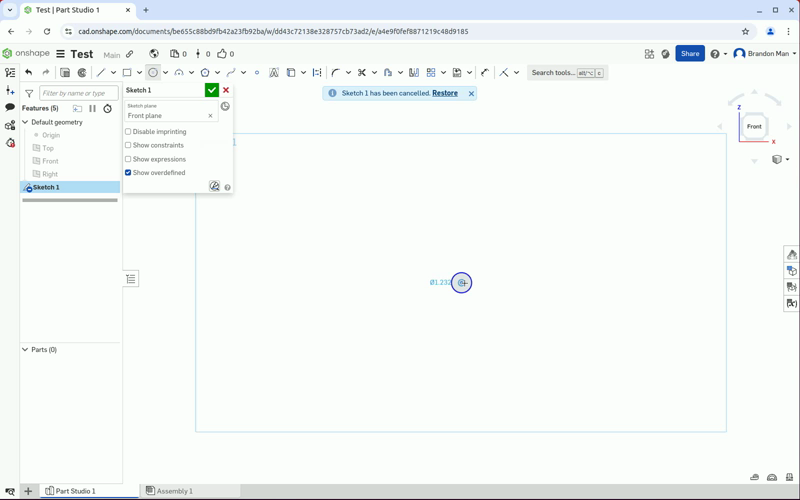
scroll(6)
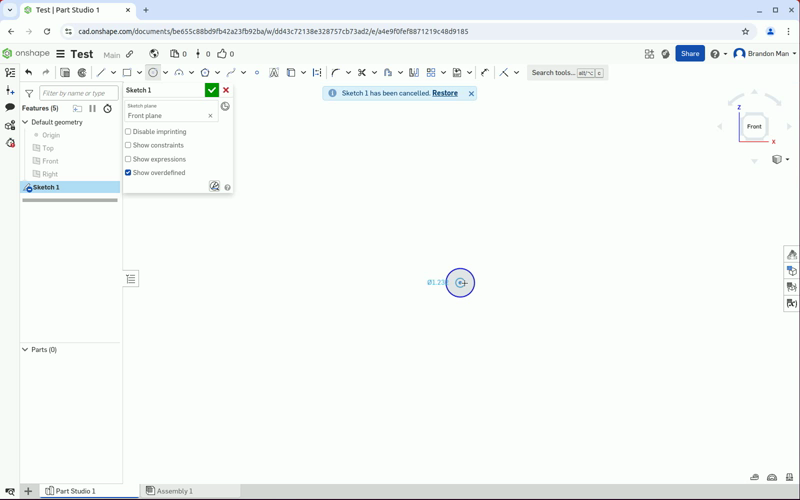
scroll(6)
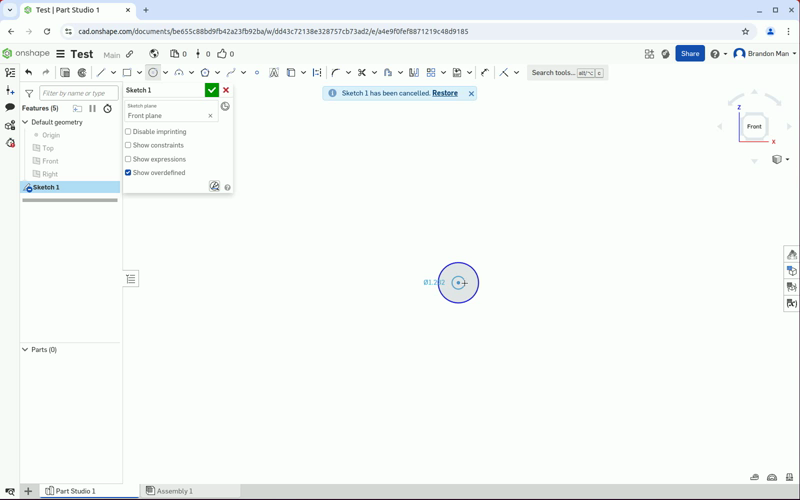
scroll(6)
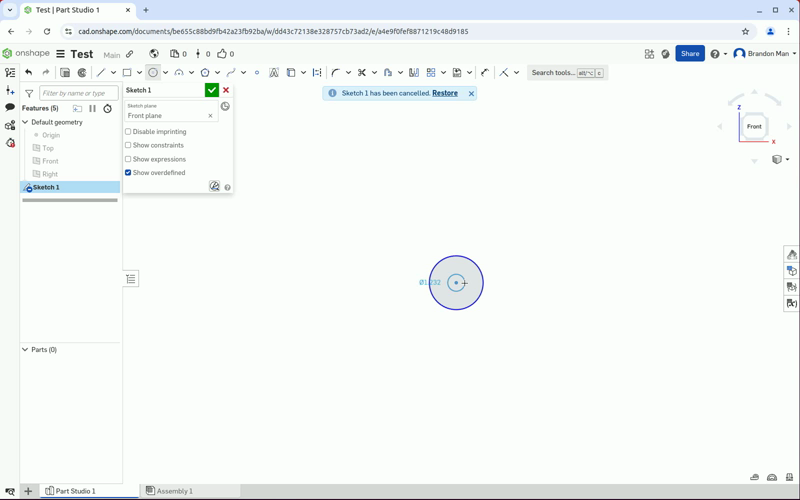
scroll(6)
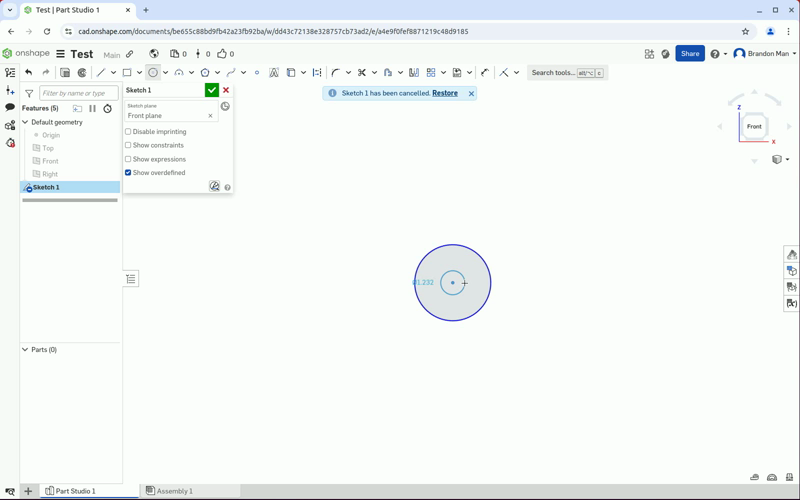
scroll(6)
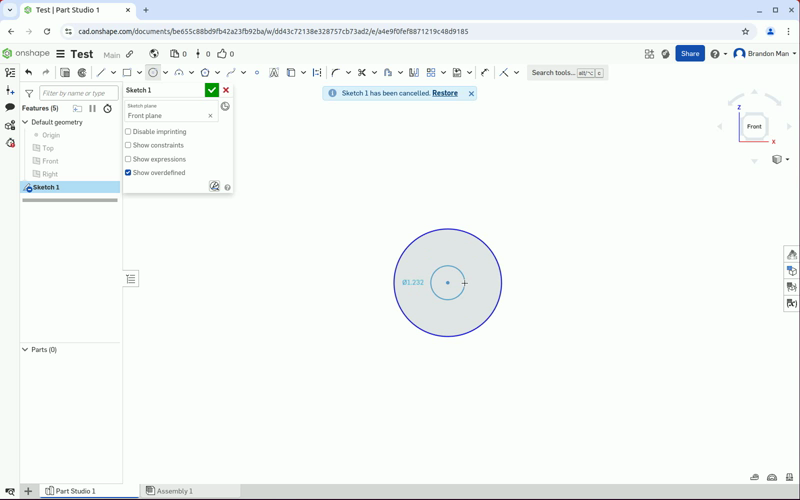
scroll(6)
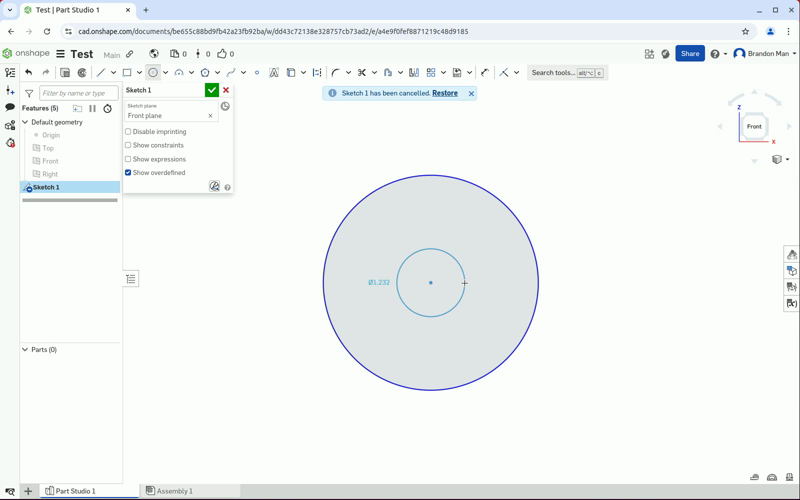
click(464, 282)
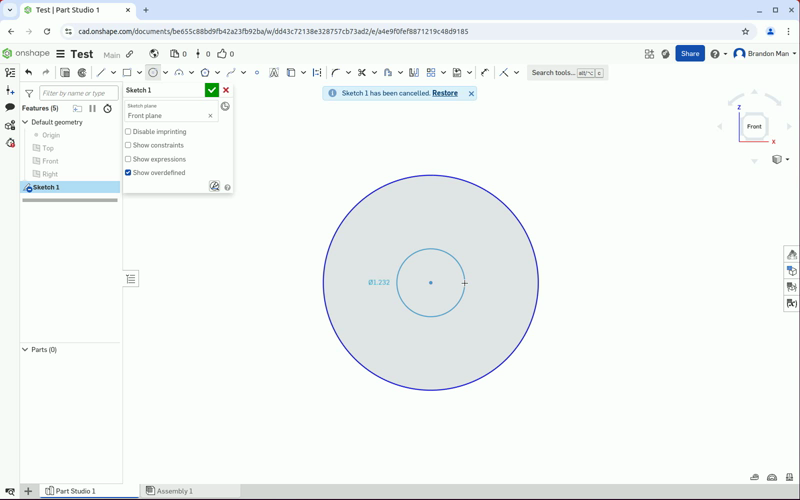
scroll(-6)
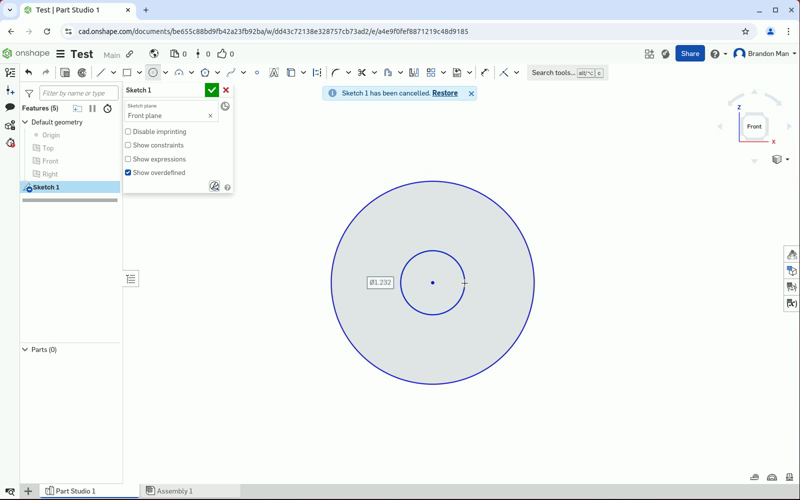
scroll(-6)
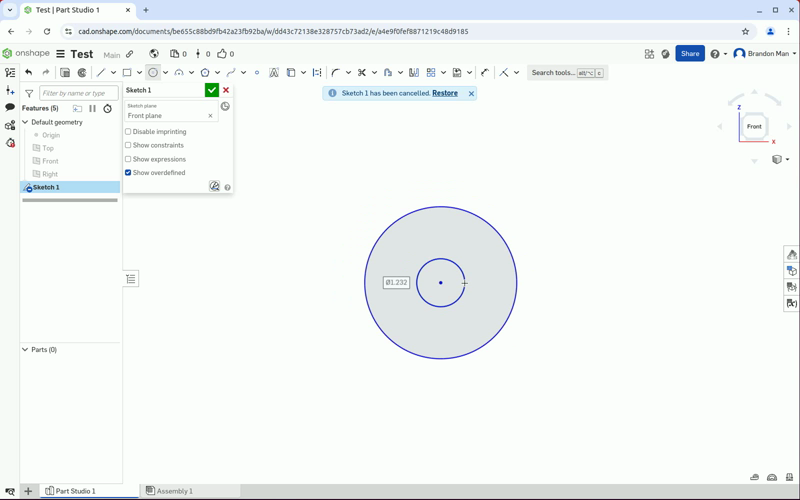
scroll(-6)
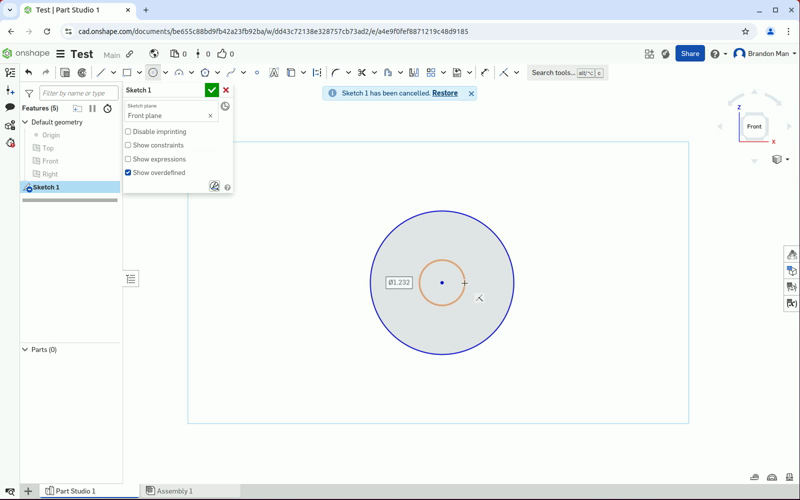
scroll(-6)
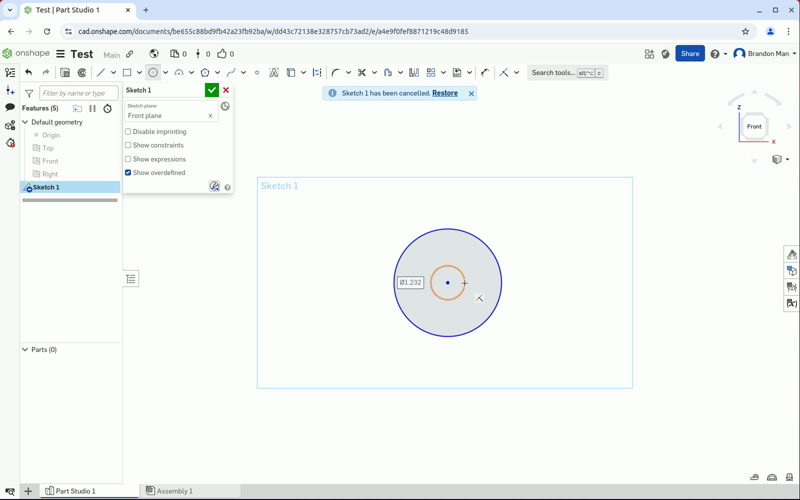
scroll(-6)
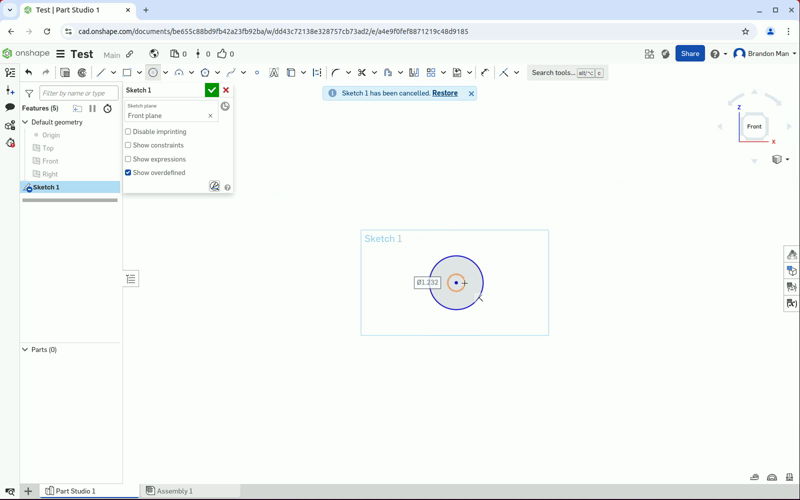
scroll(-6)
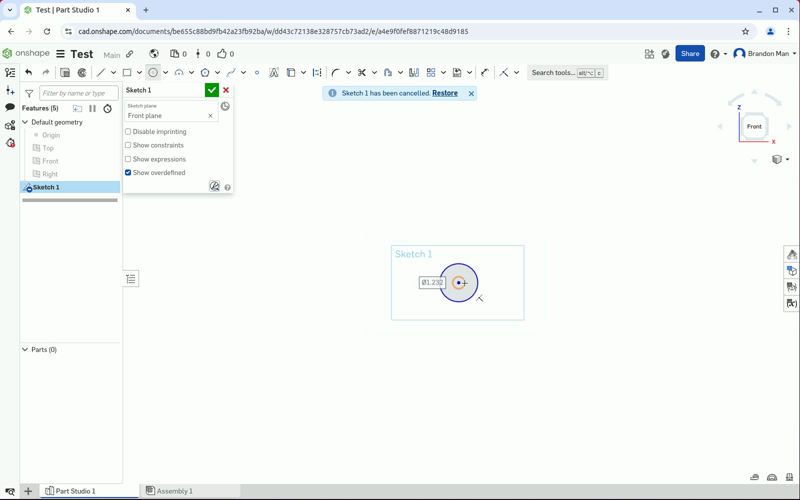
scroll(-6)
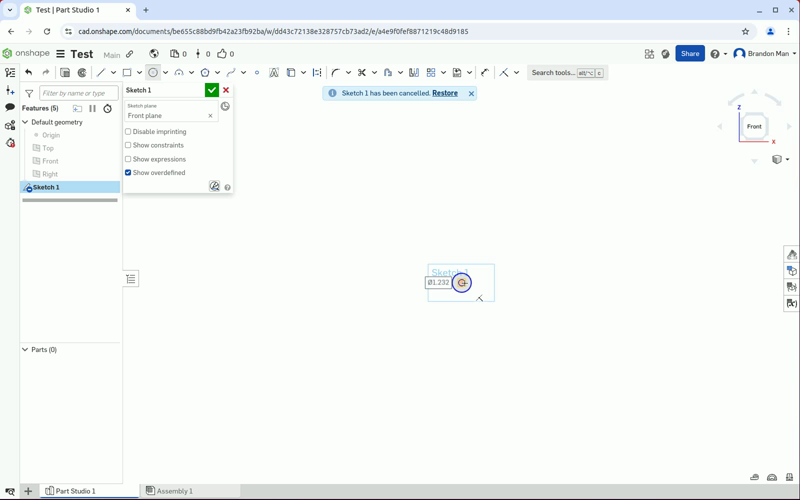
key(esc)
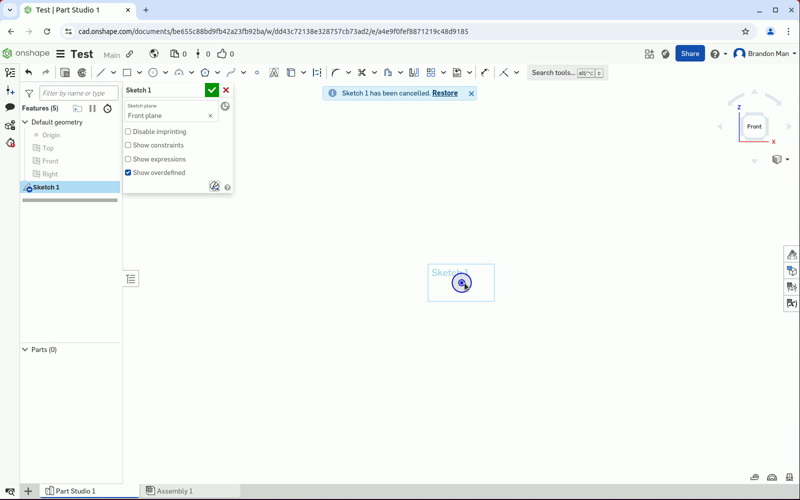
mouse_move(457, 281)
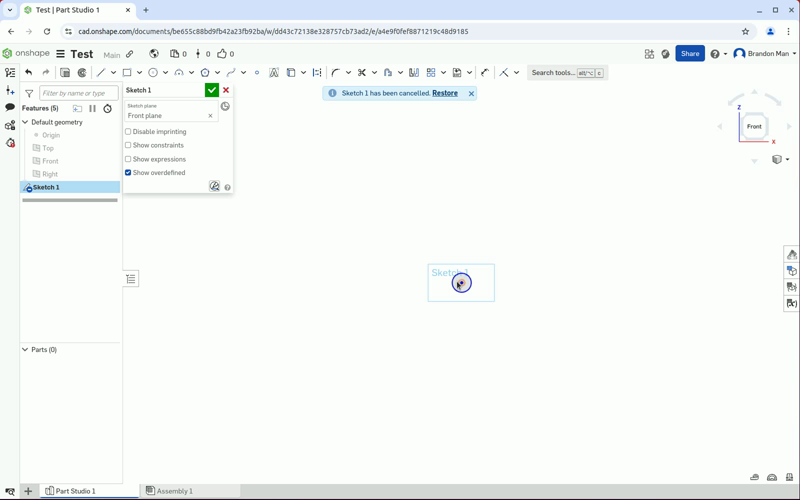
scroll(6)
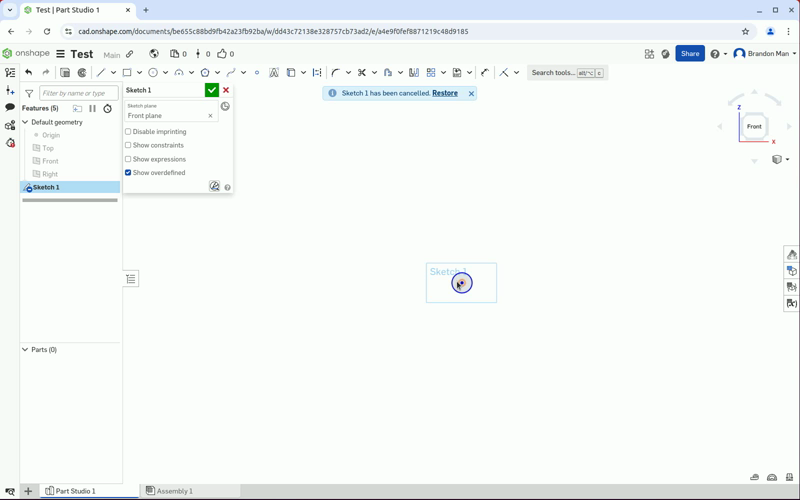
scroll(6)
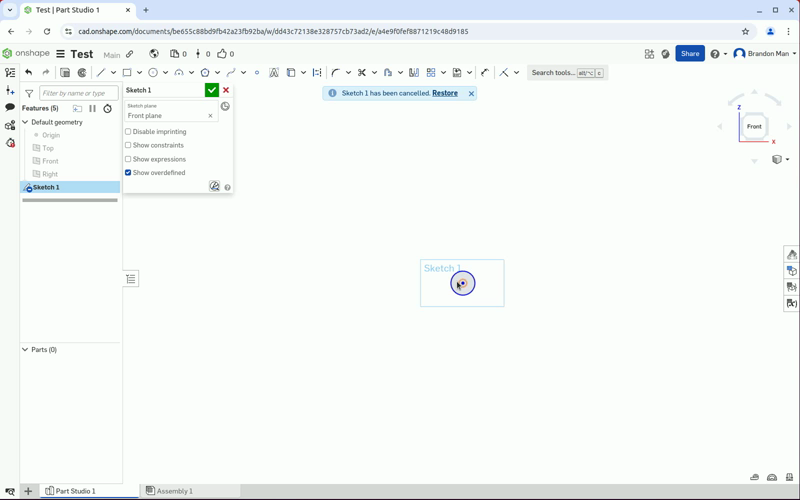
scroll(6)
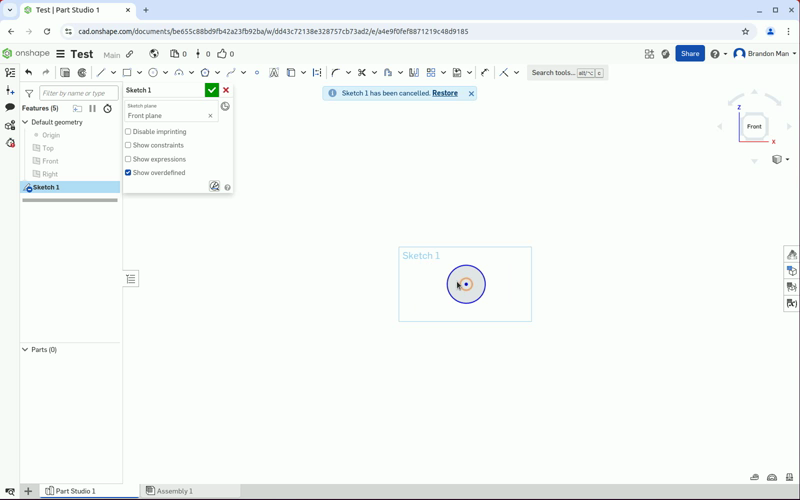
scroll(6)
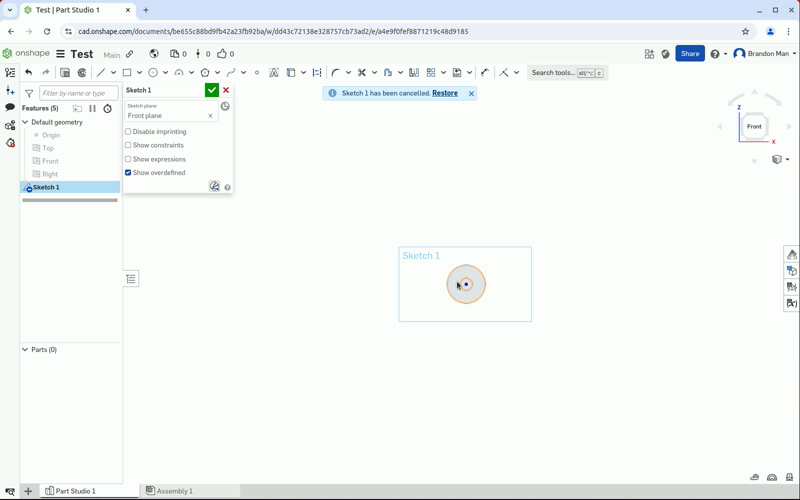
scroll(6)
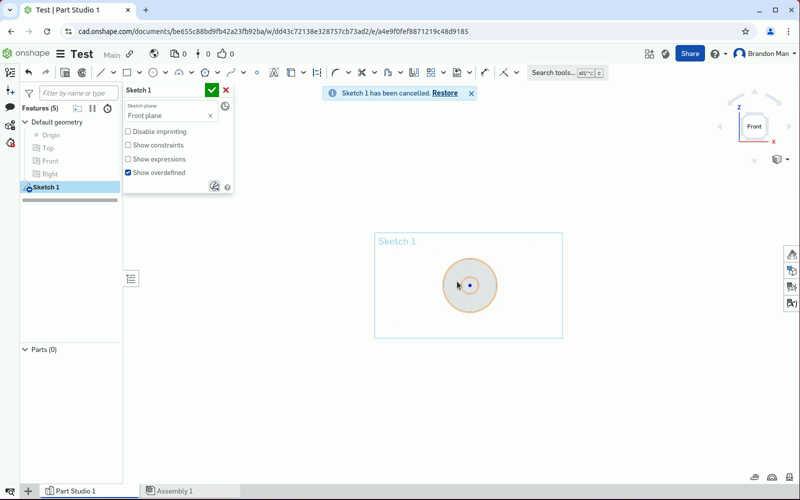
scroll(6)
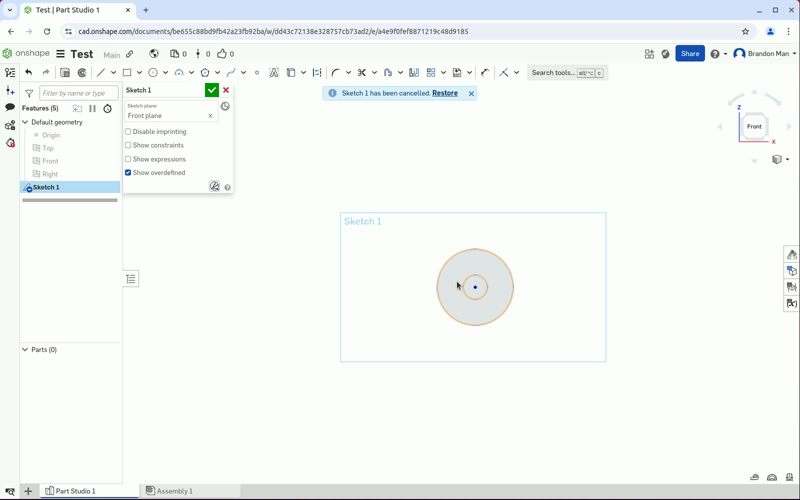
scroll(6)
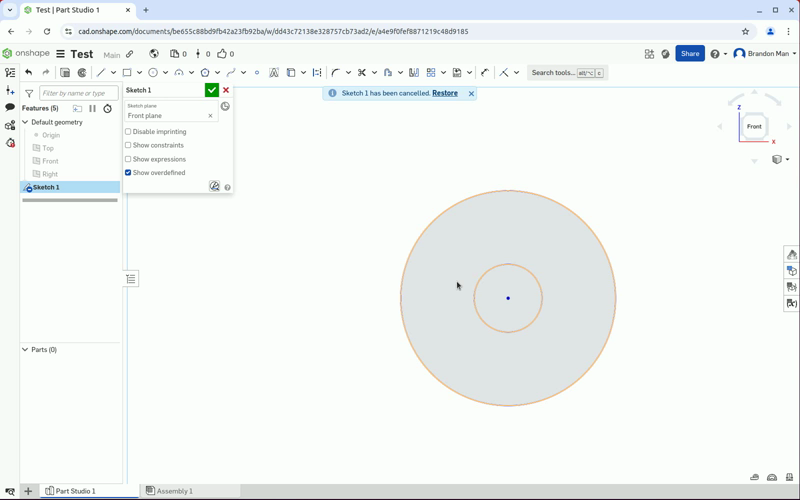
click(457, 281)
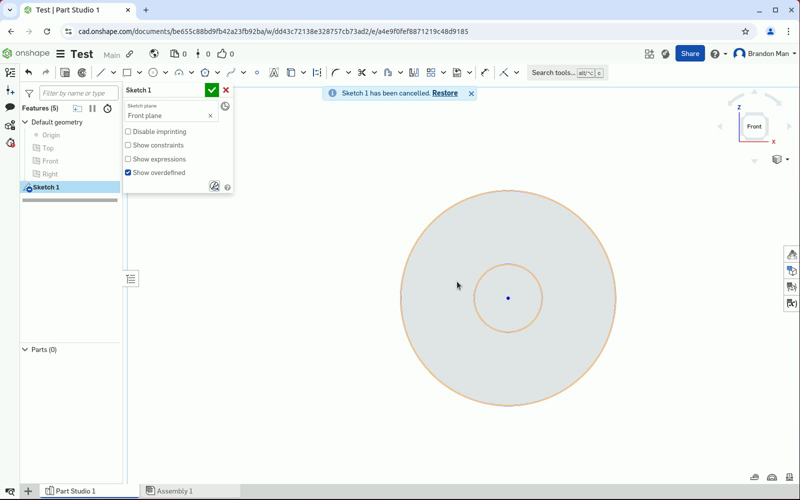
scroll(-6)
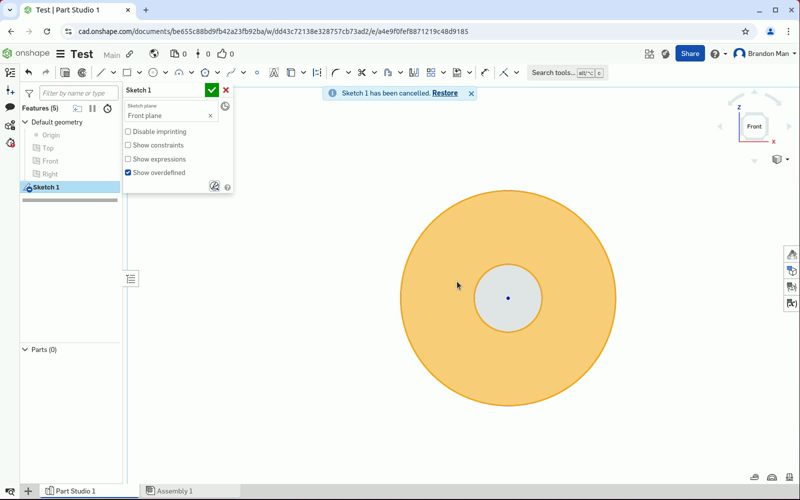
scroll(-6)
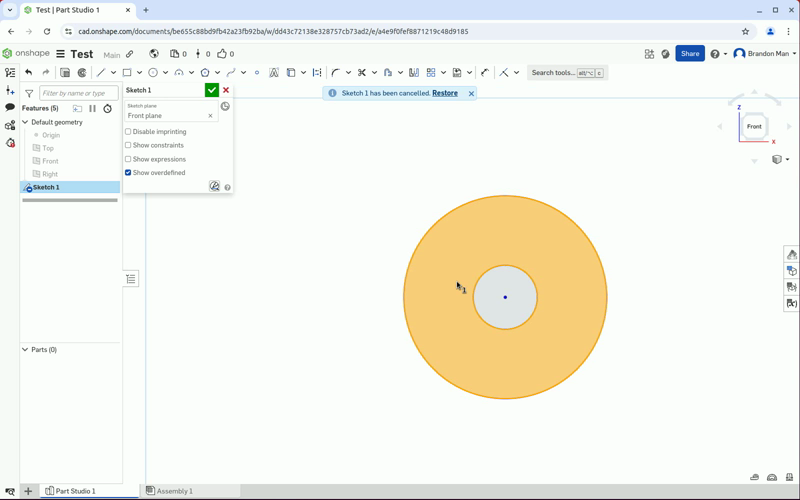
scroll(-6)
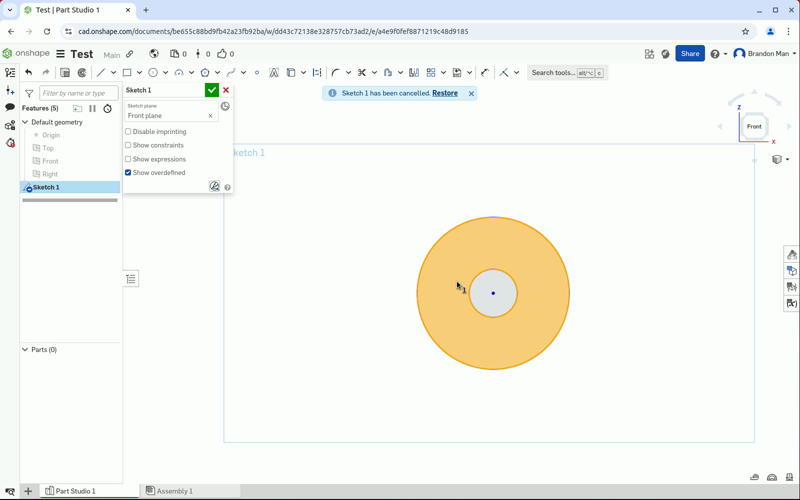
scroll(-6)
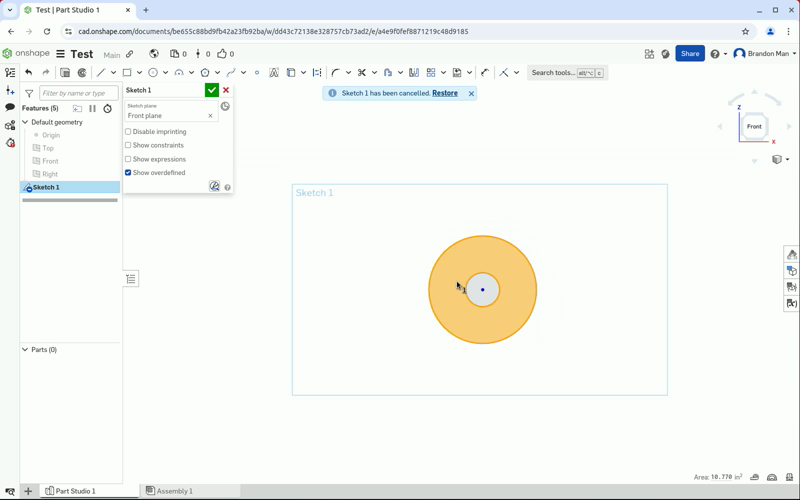
scroll(-6)
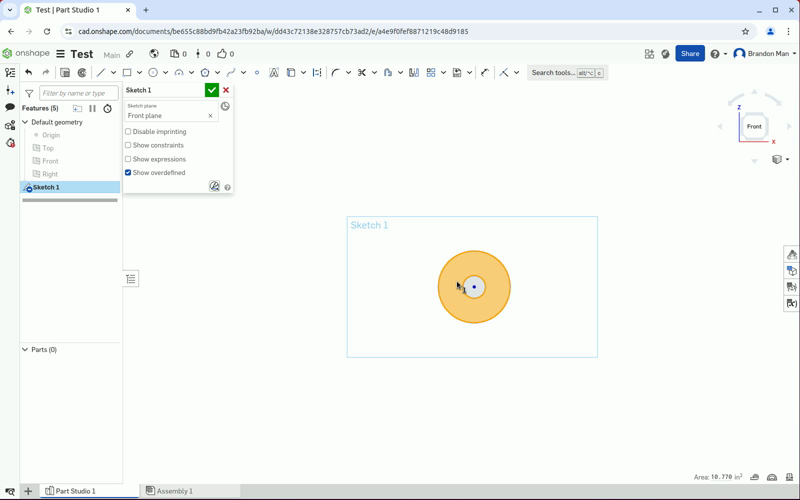
scroll(-6)
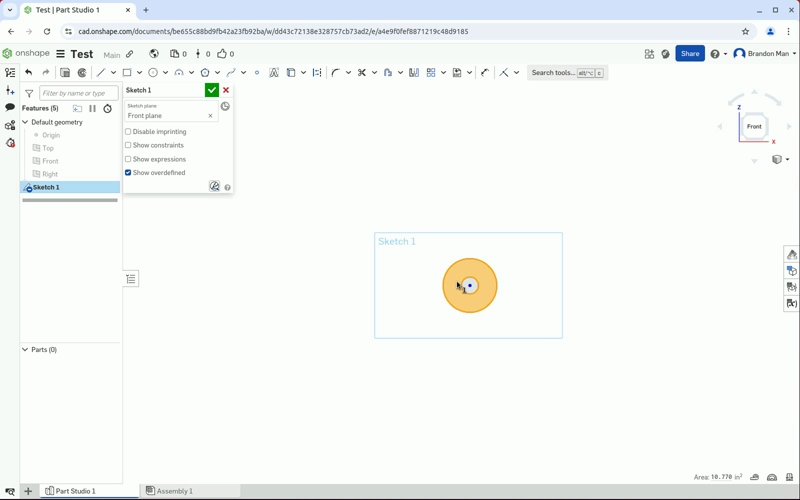
scroll(-6)
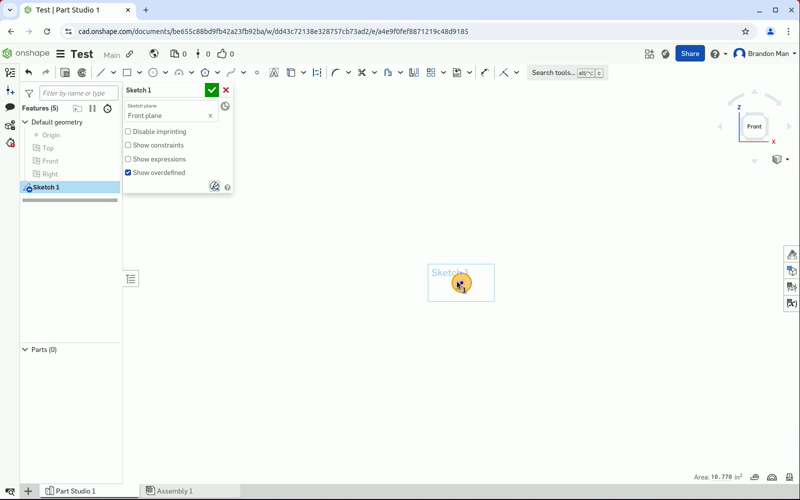
mouse_move(73, 352)
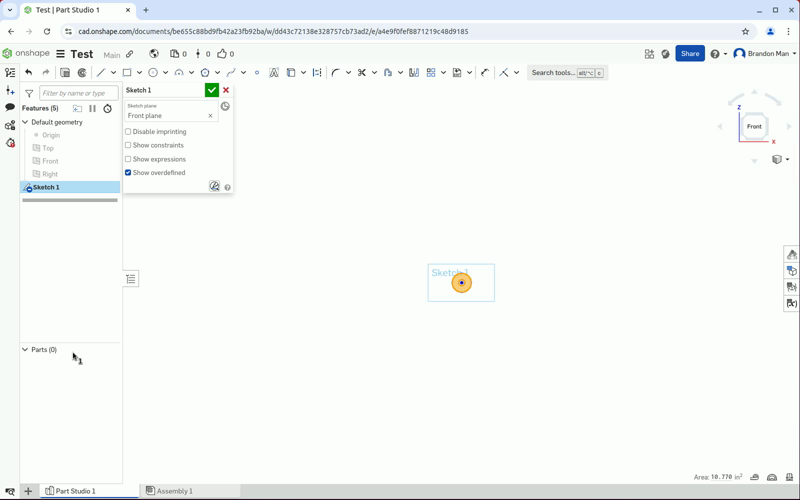
key(shift+y)
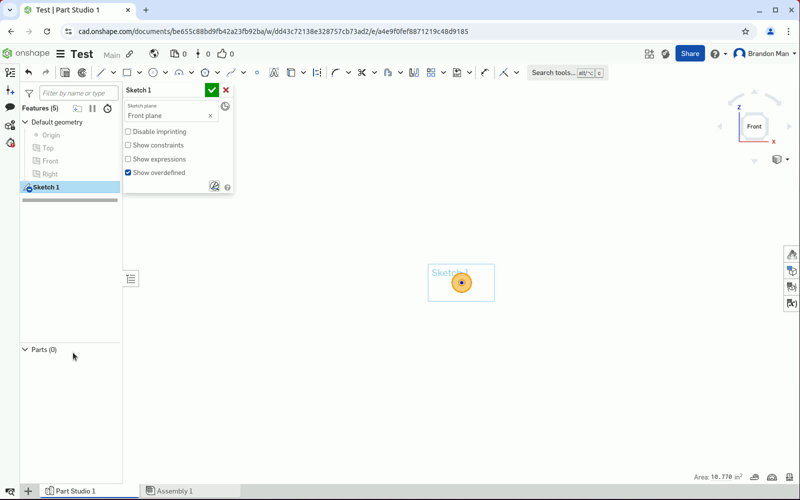
key(shift+e)
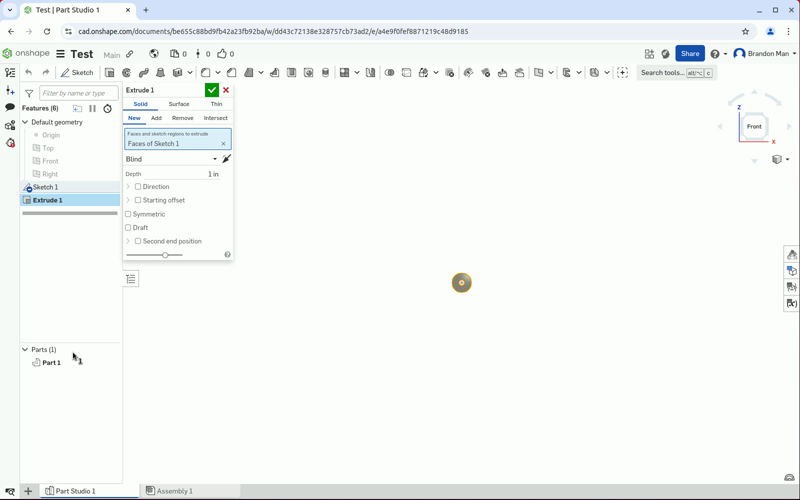
mouse_move(143, 106)
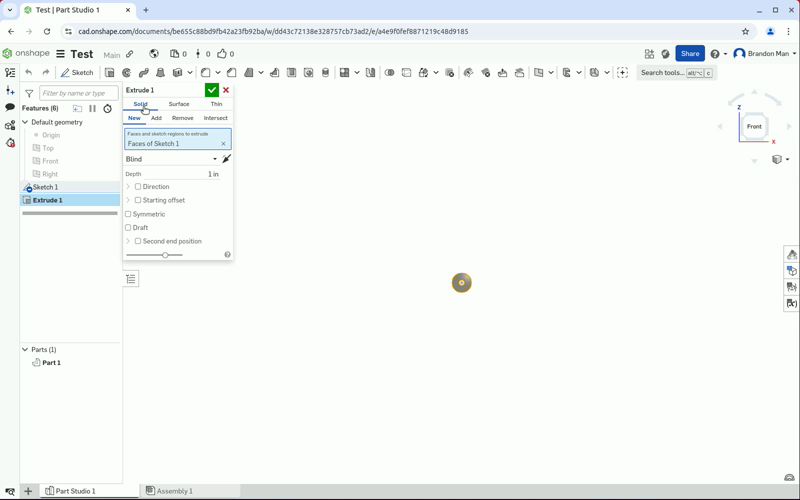
click(143, 106)
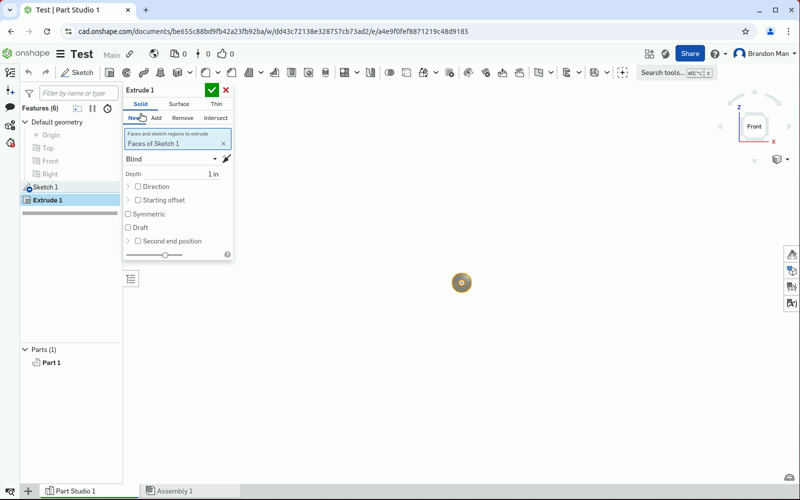
mouse_move(137, 120)
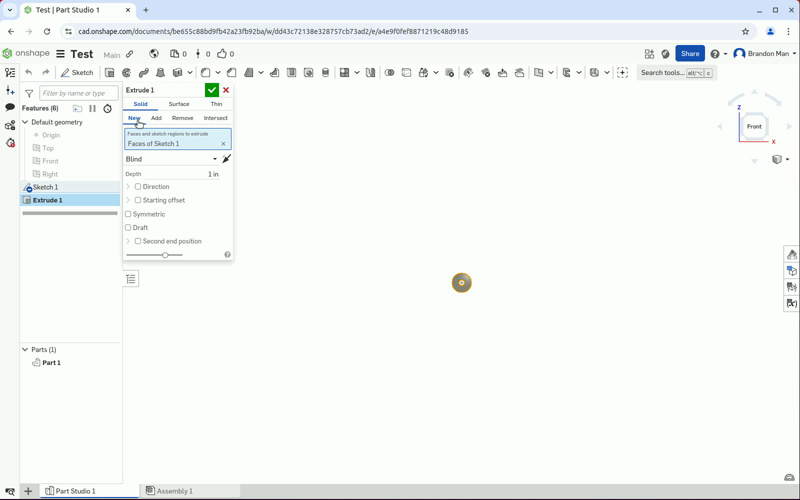
click(137, 120)
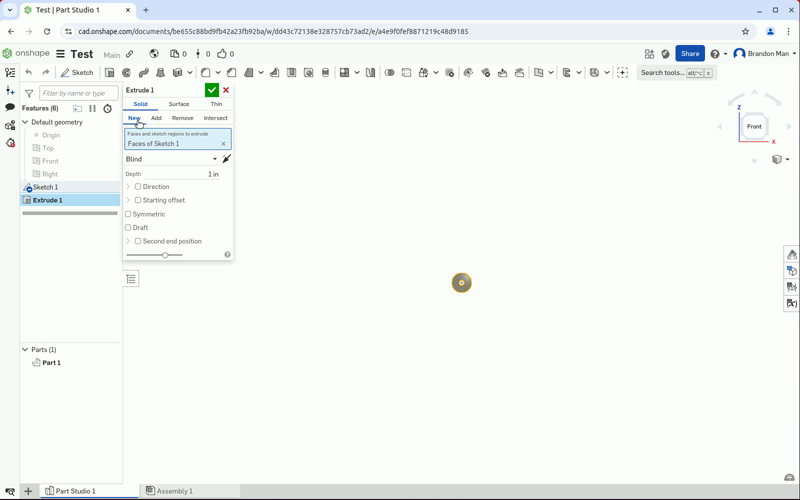
key(tab, 4)
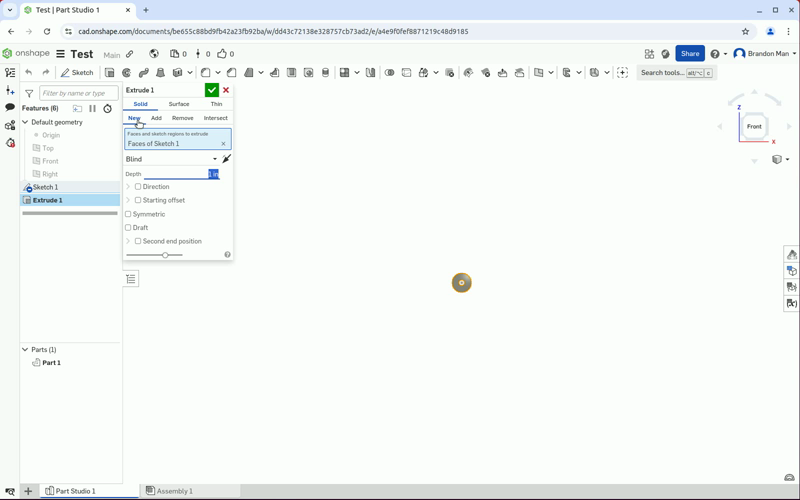
text(0.481)
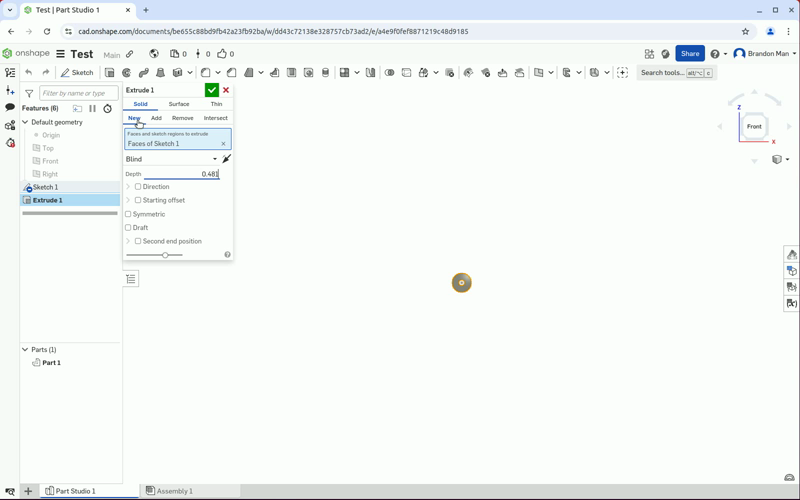
key(enter)
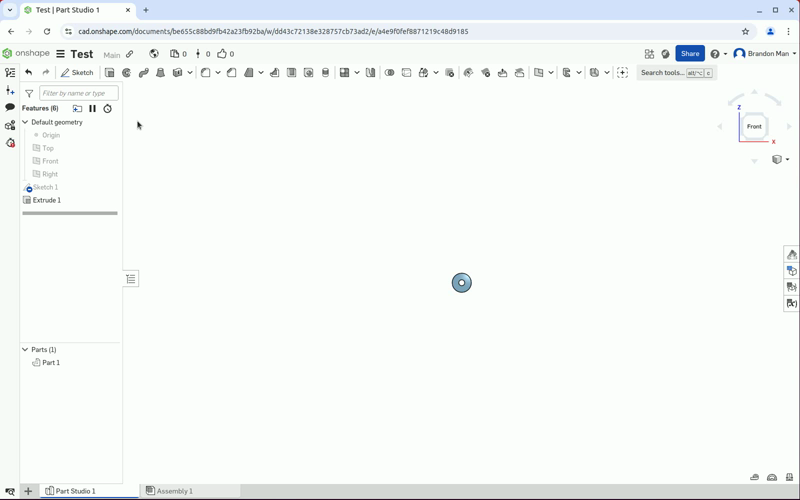
key(shift+h)
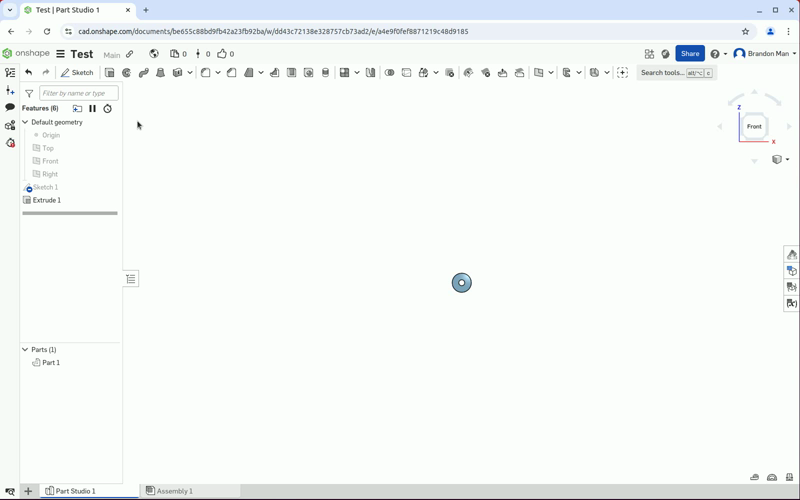
key(shift+h)
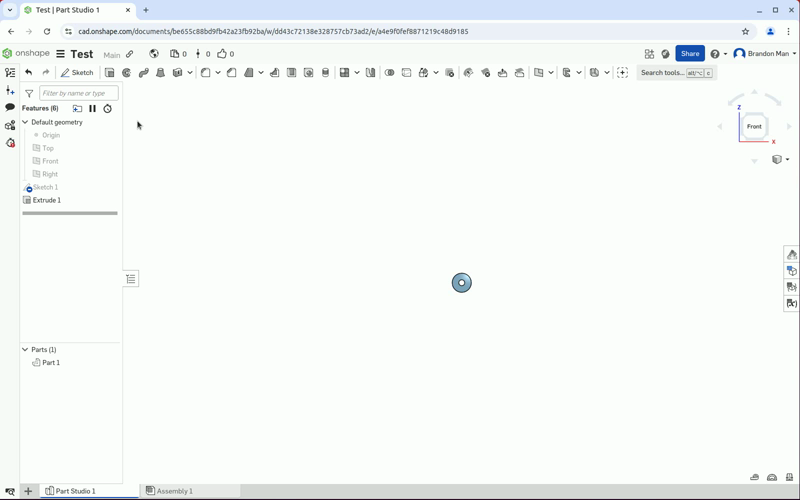
mouse_move(73, 189)
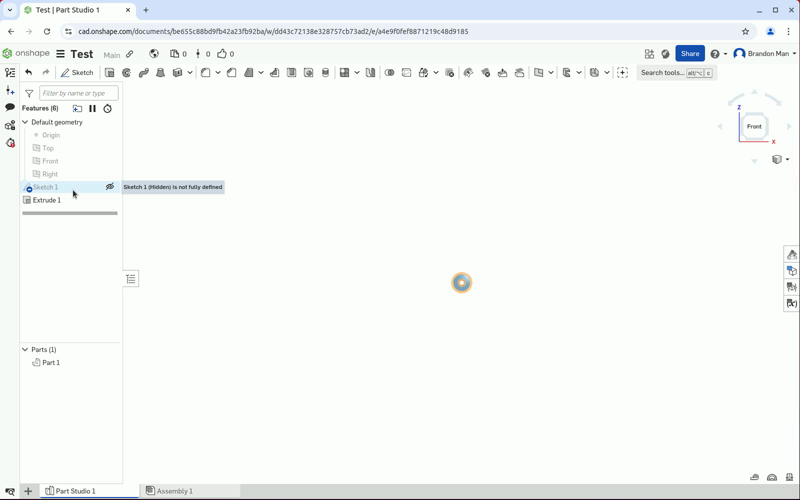
click(73, 189)
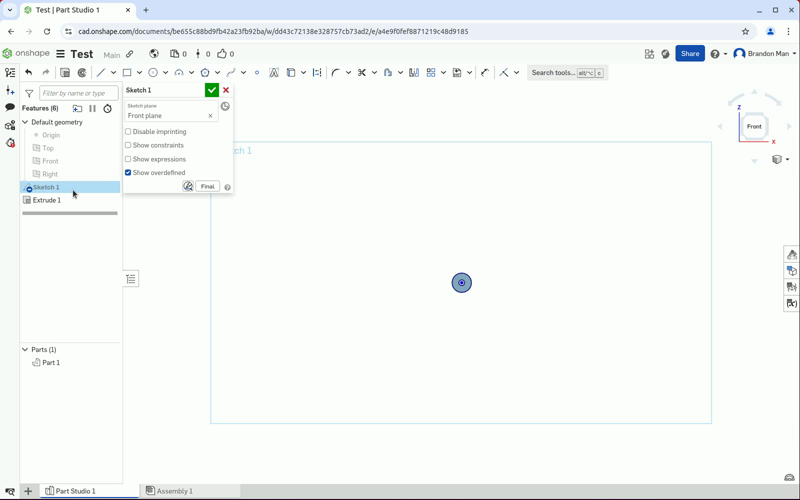
mouse_move(229, 92)
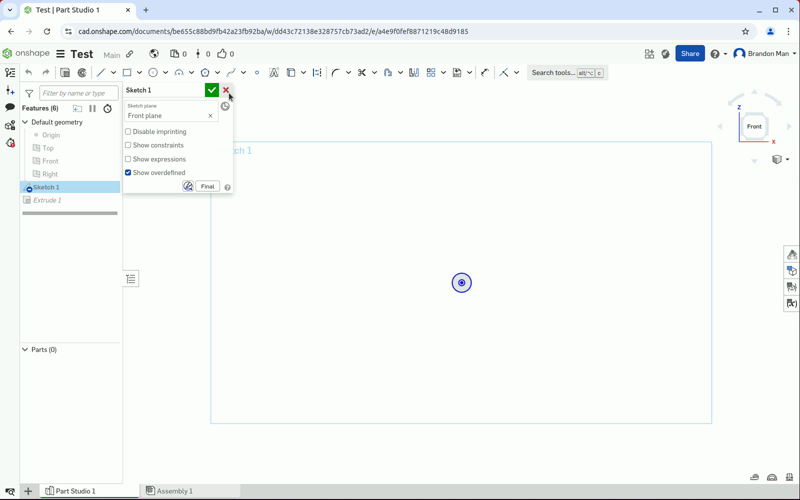
click(229, 92)
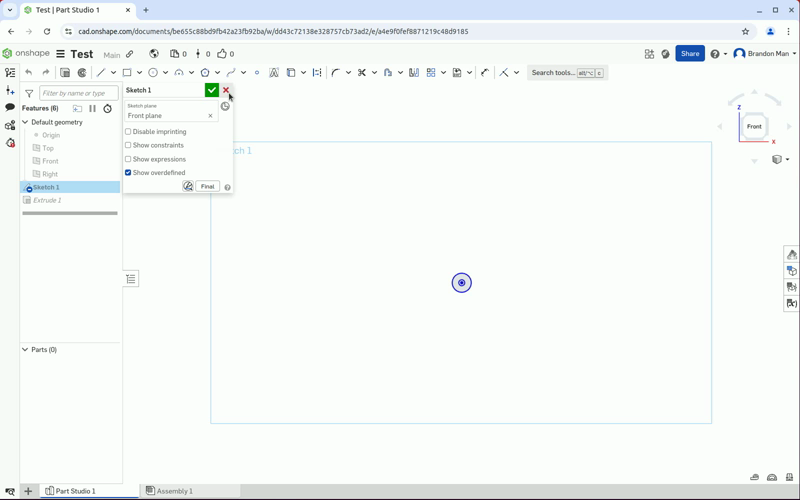
key(shift+s)
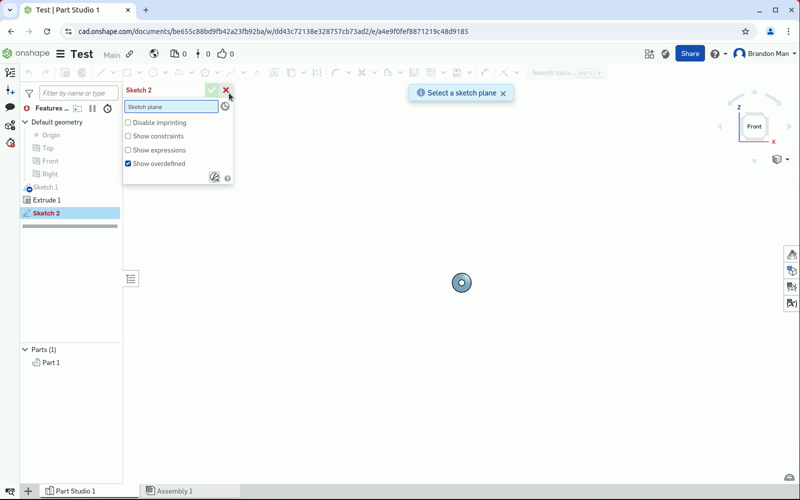
mouse_move(73, 163)
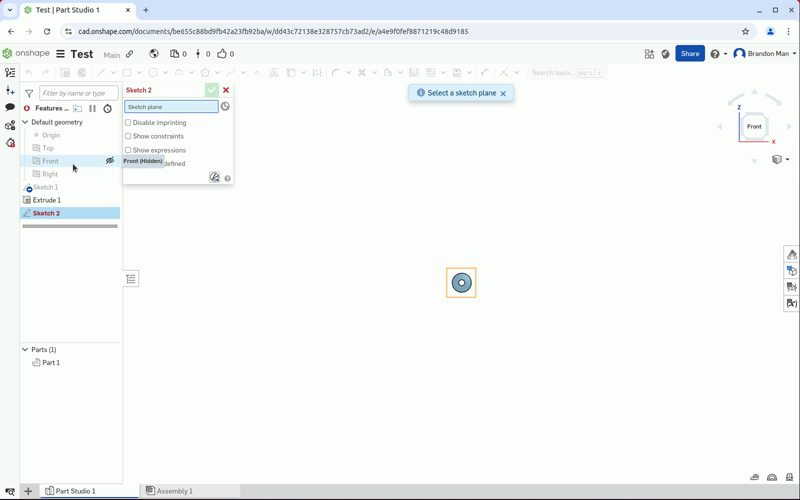
click(73, 163)
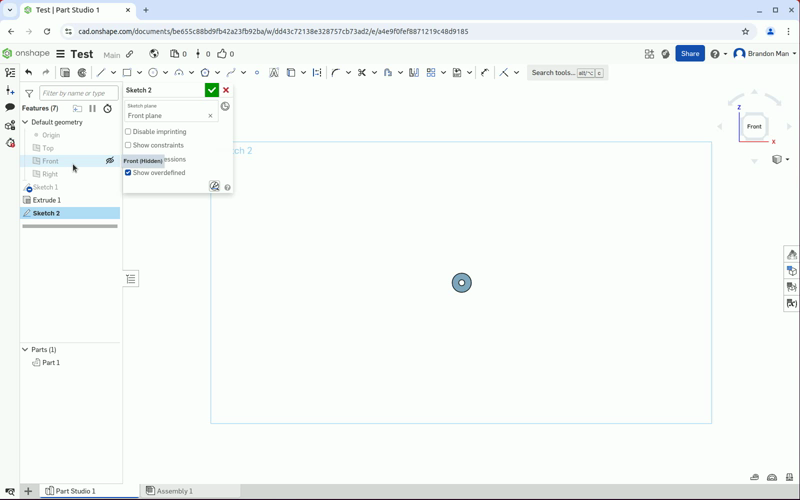
mouse_move(73, 352)
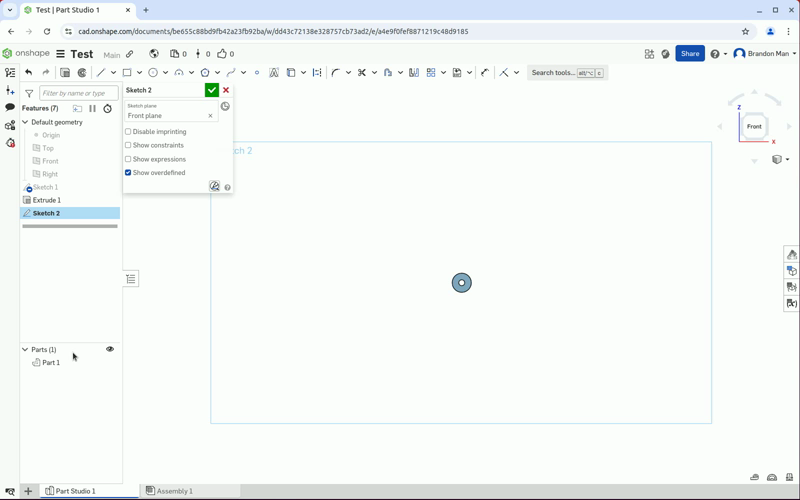
key(y)
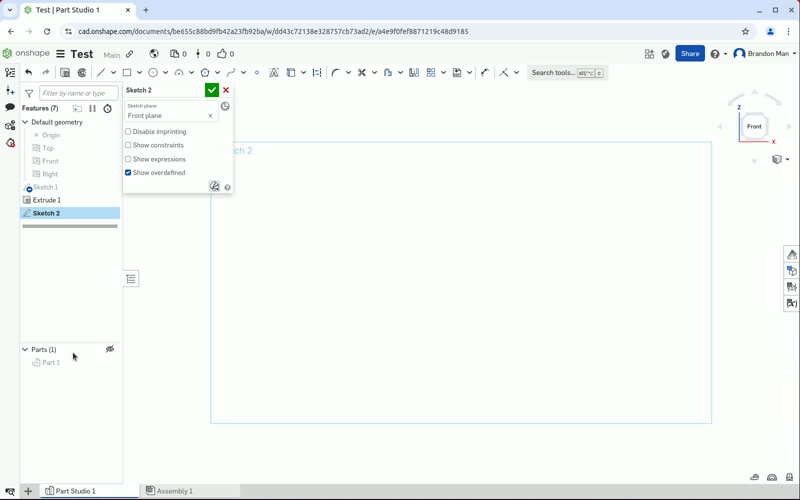
key(c)
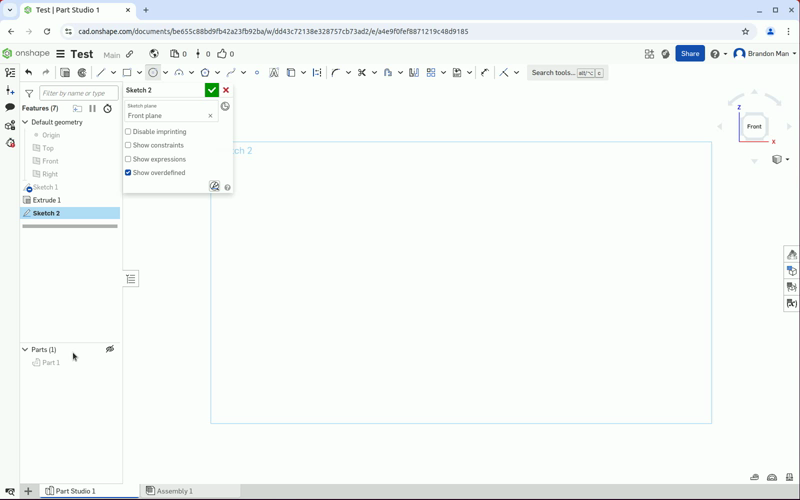
key_down(shift)
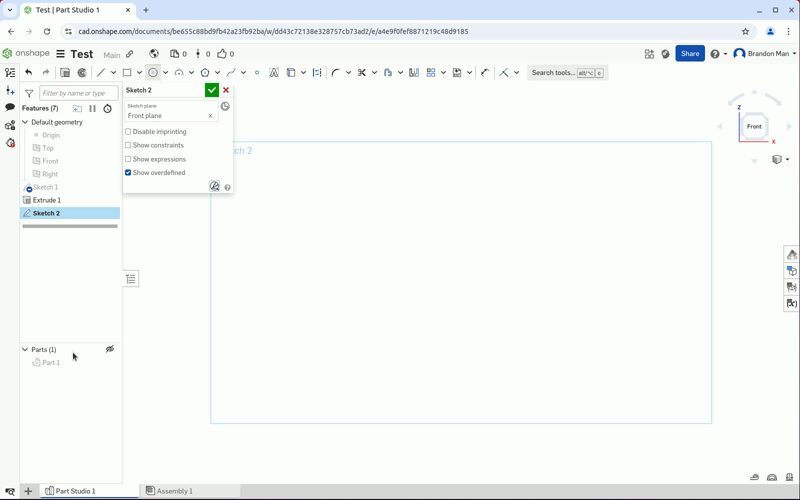
mouse_move(461, 178)
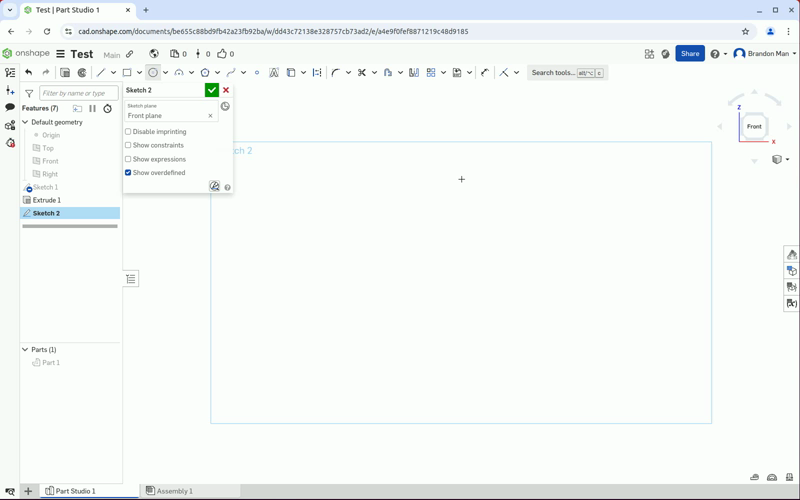
click(461, 178)
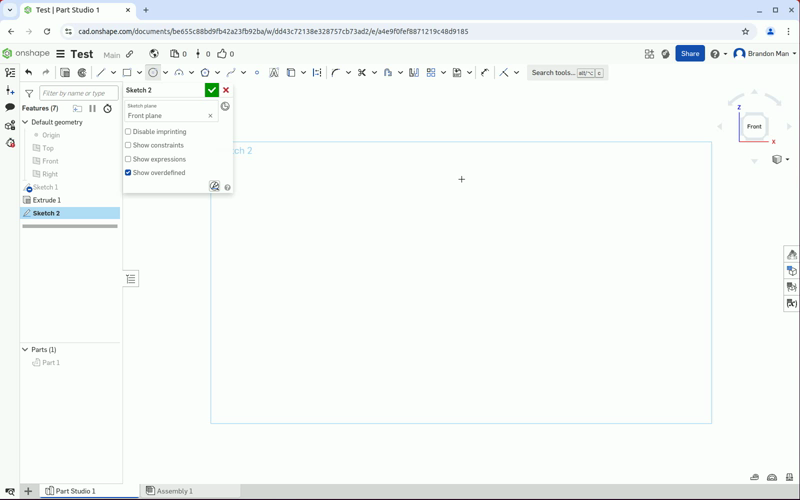
key_up(shift)
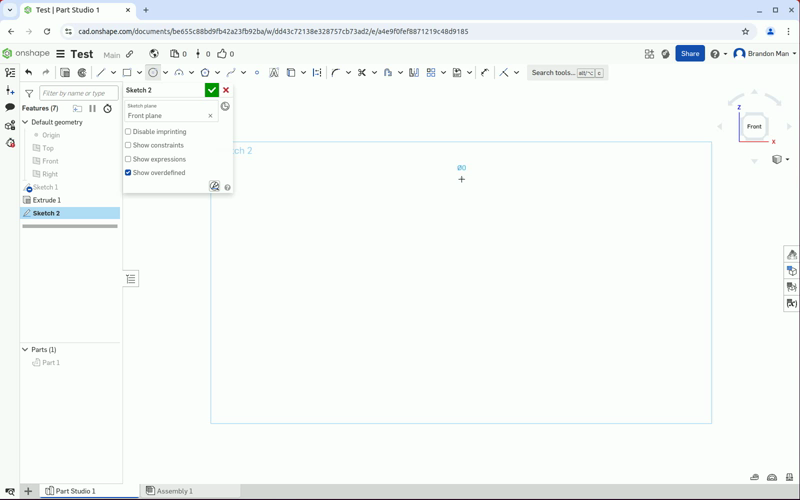
mouse_move(471, 178)
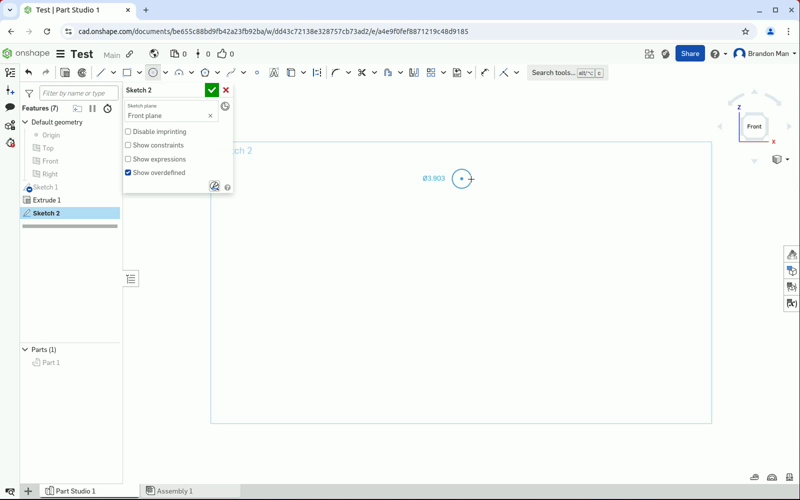
click(471, 178)
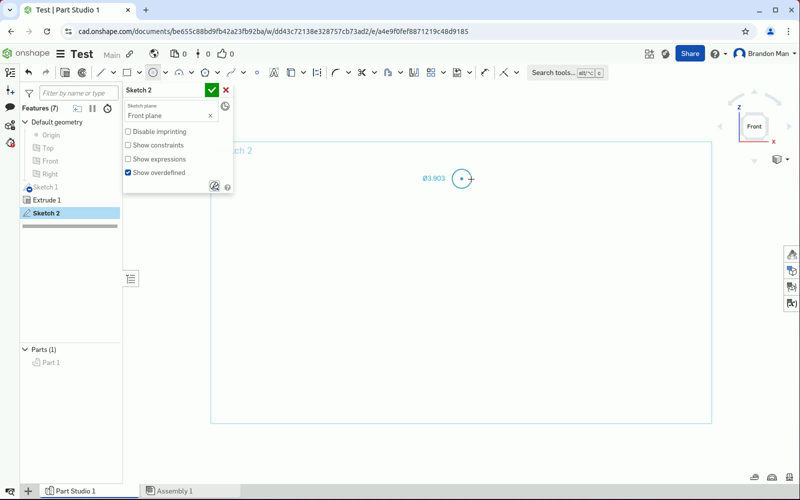
key(esc)
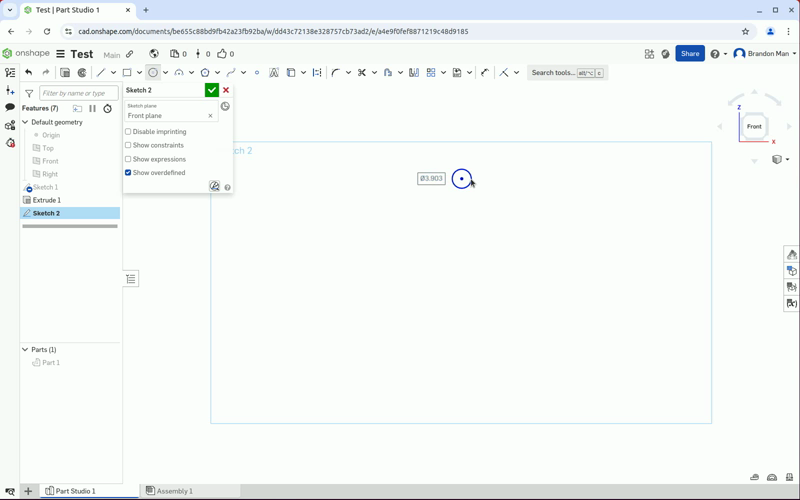
key(c)
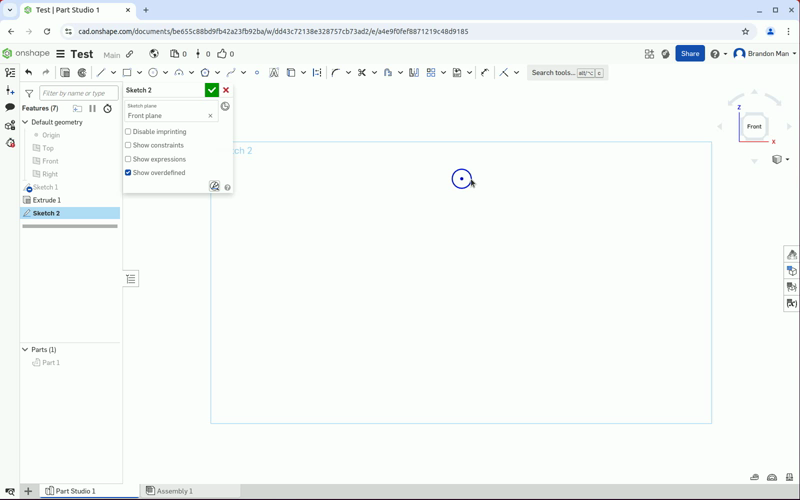
key_down(shift)
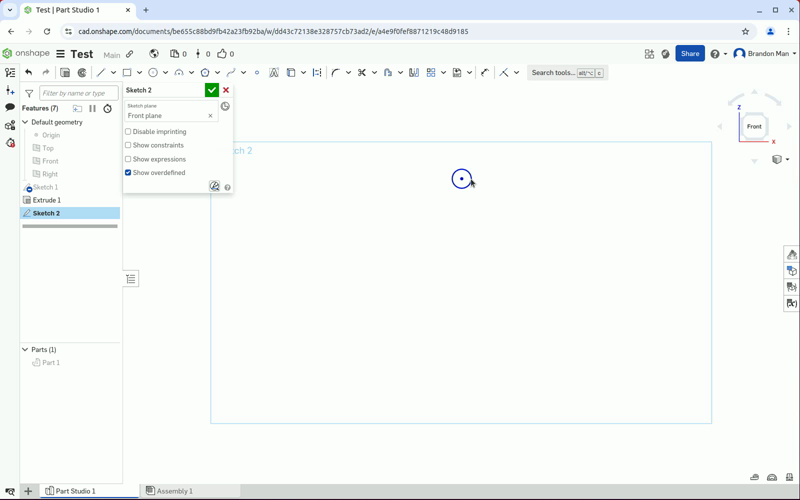
mouse_move(461, 178)
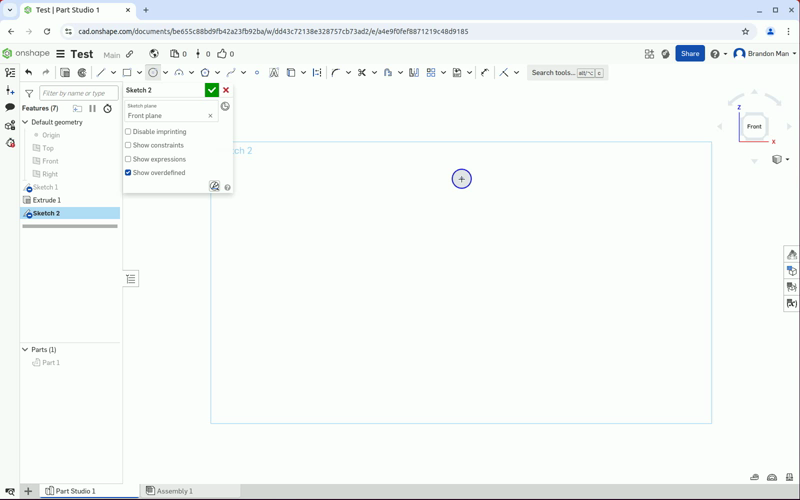
click(461, 178)
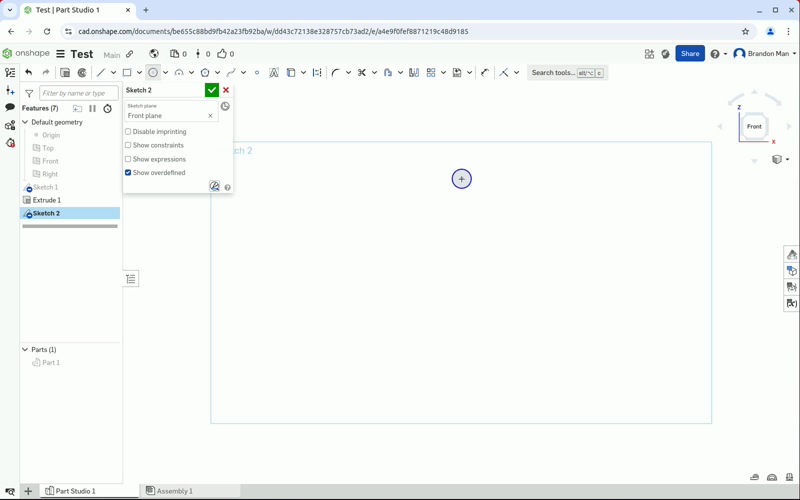
key_up(shift)
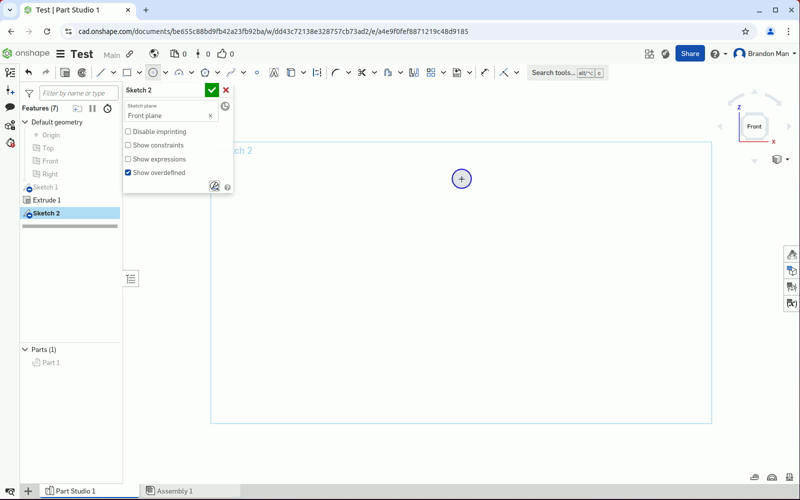
mouse_move(464, 178)
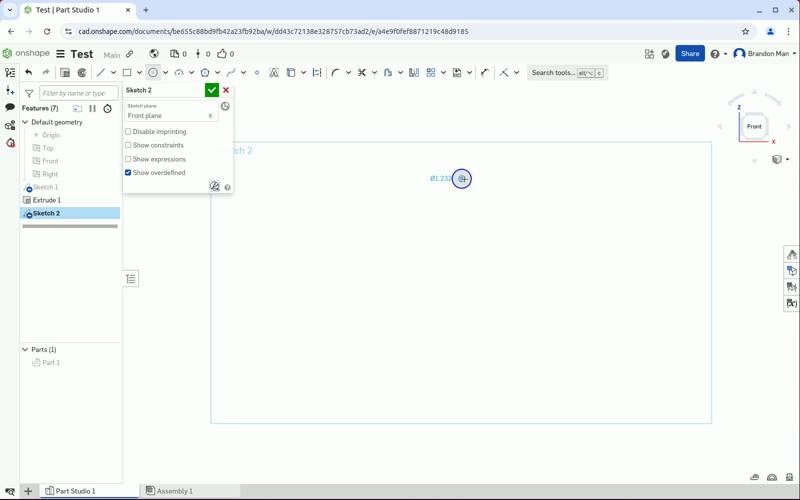
scroll(6)
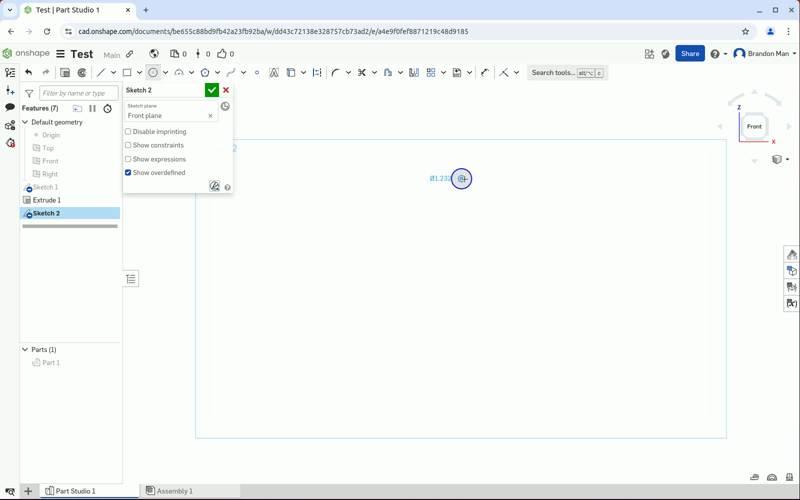
scroll(6)
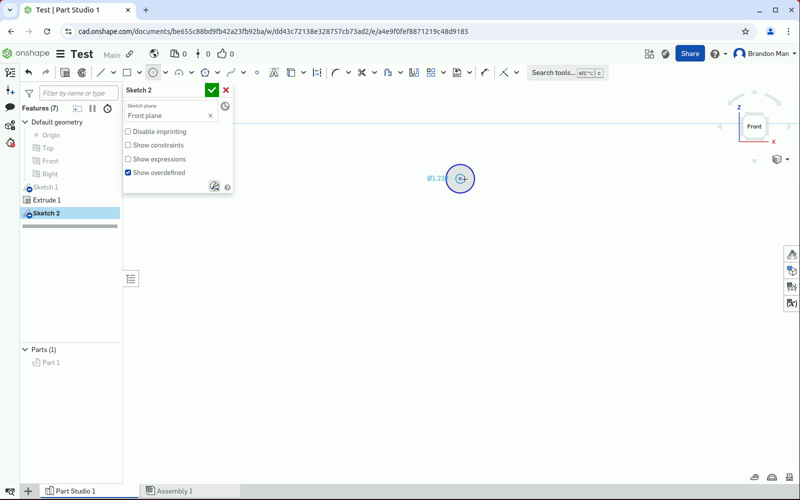
scroll(6)
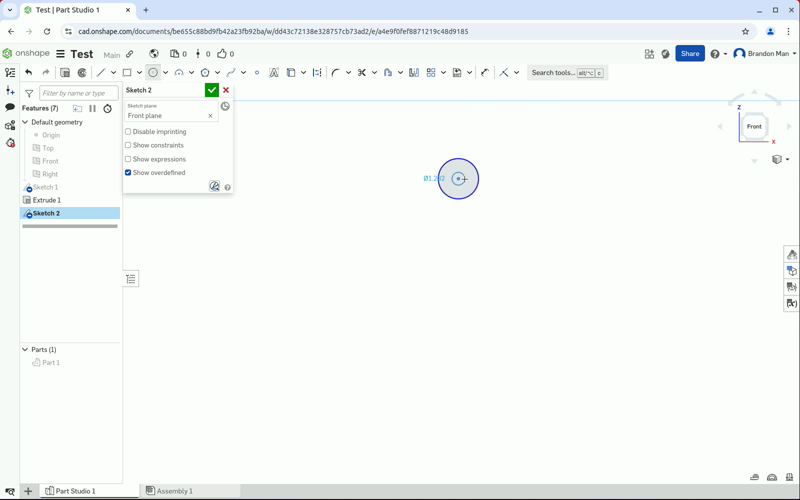
scroll(6)
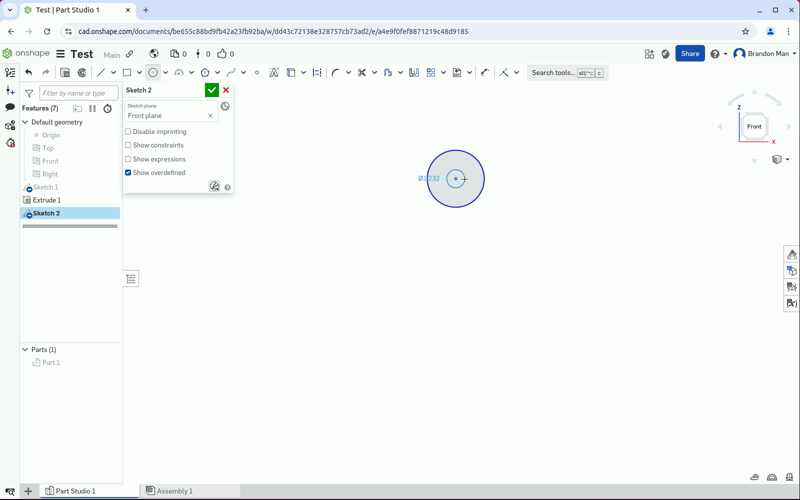
scroll(6)
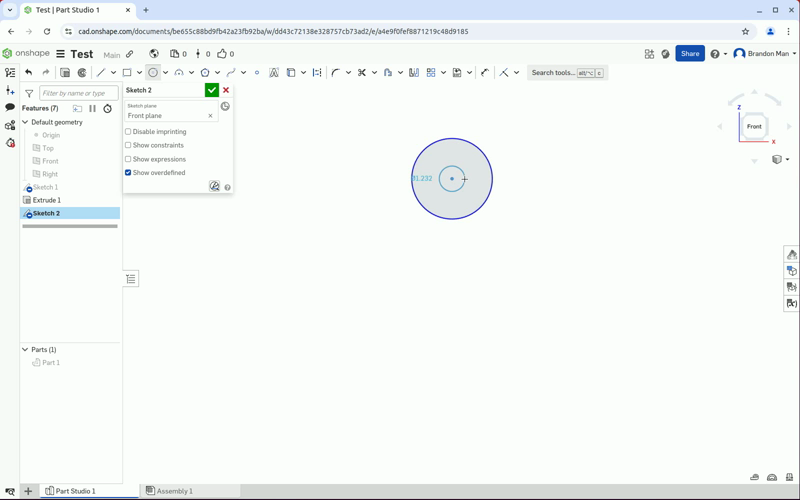
scroll(6)
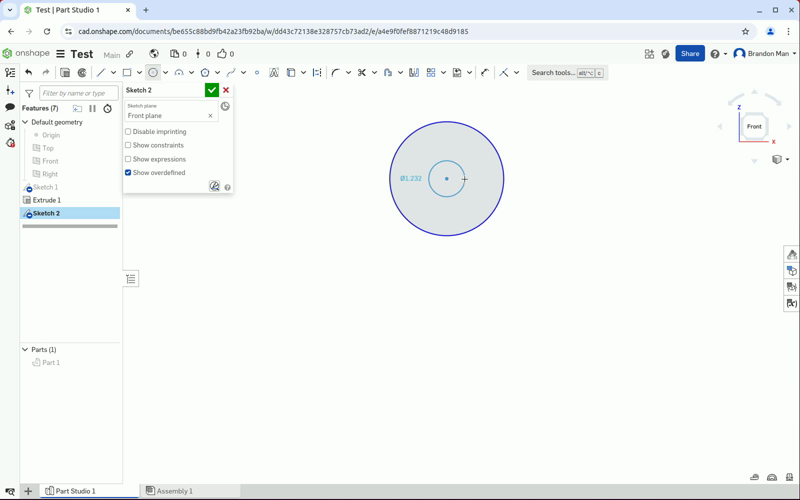
scroll(6)
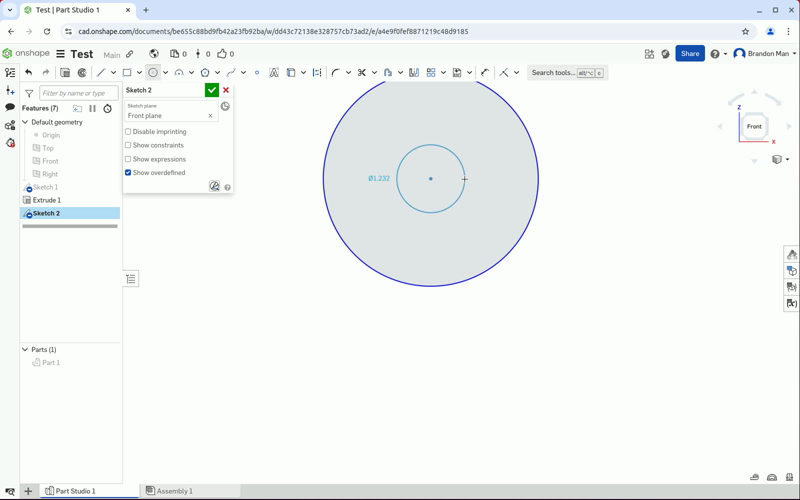
click(464, 178)
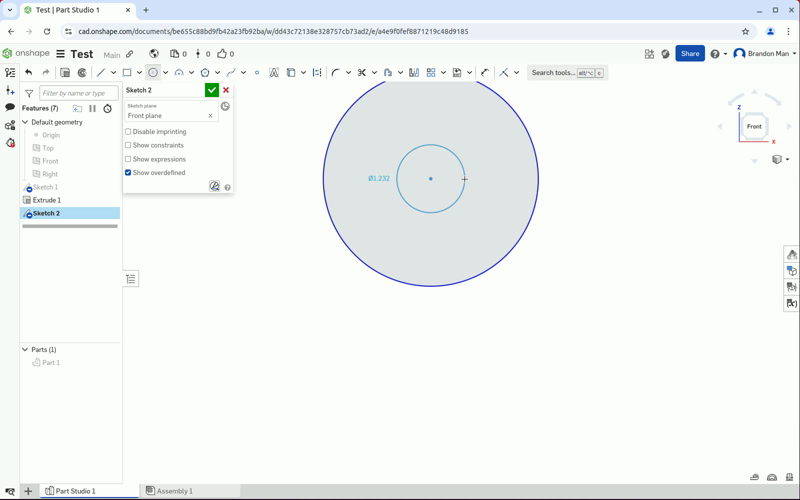
scroll(-6)
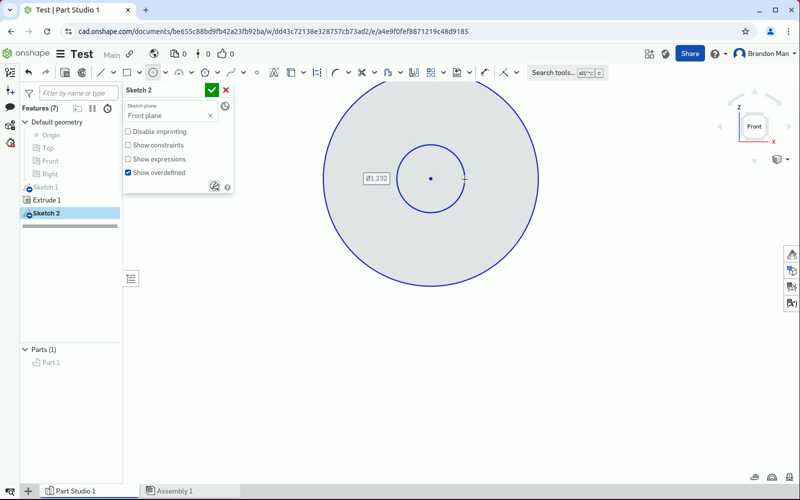
scroll(-6)
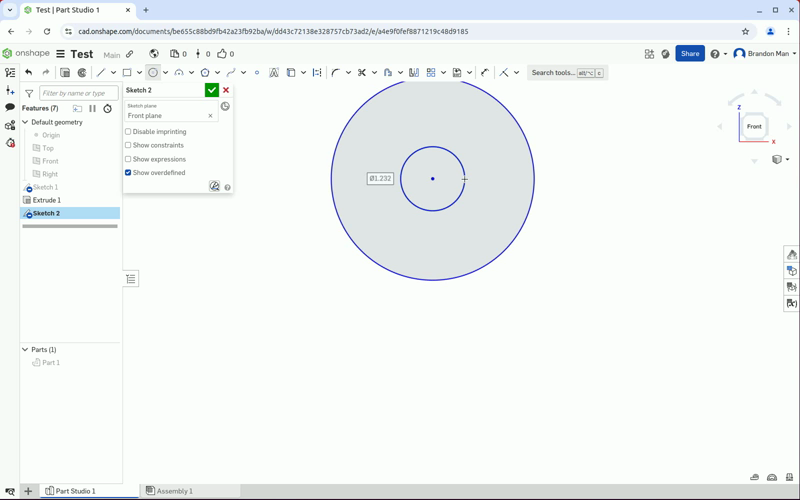
scroll(-6)
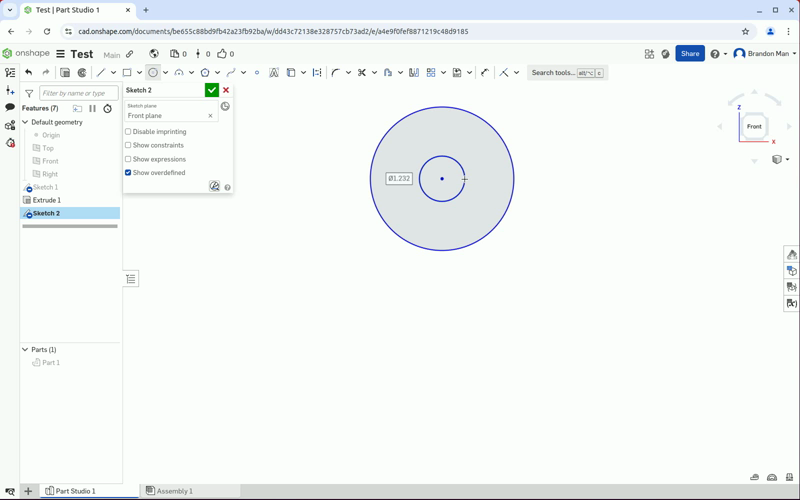
scroll(-6)
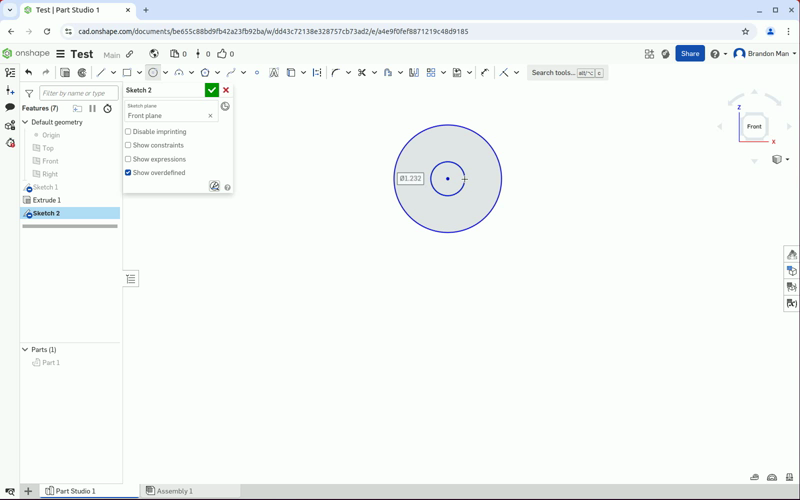
scroll(-6)
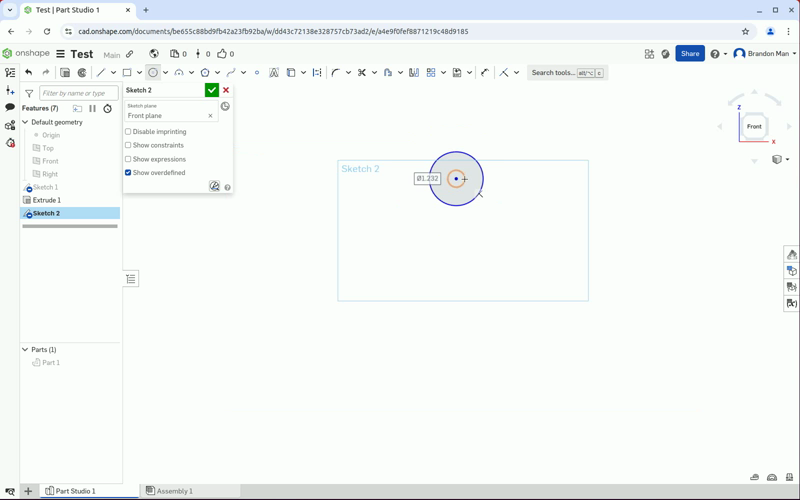
scroll(-6)
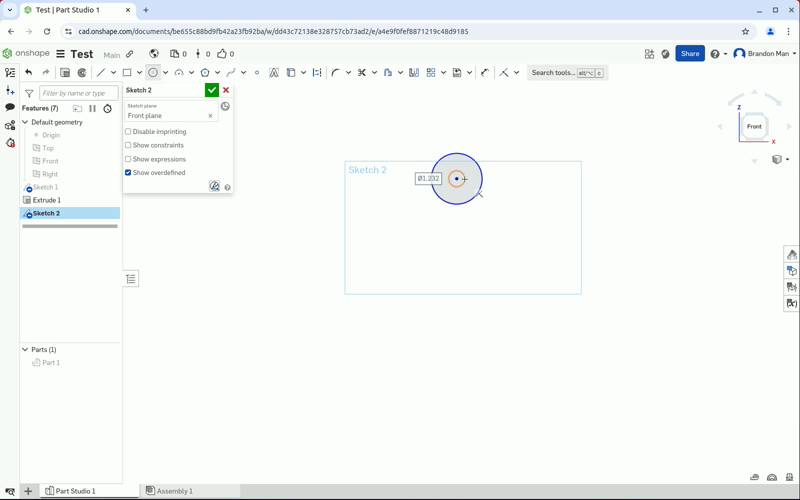
scroll(-6)
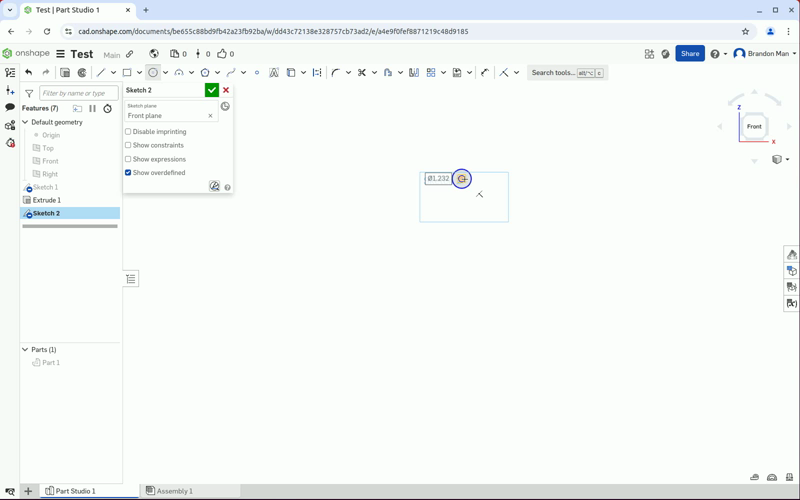
key(esc)
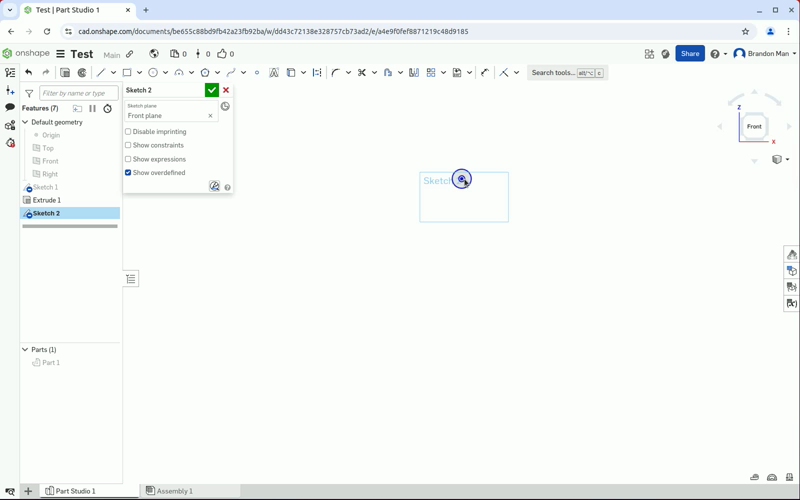
mouse_move(459, 183)
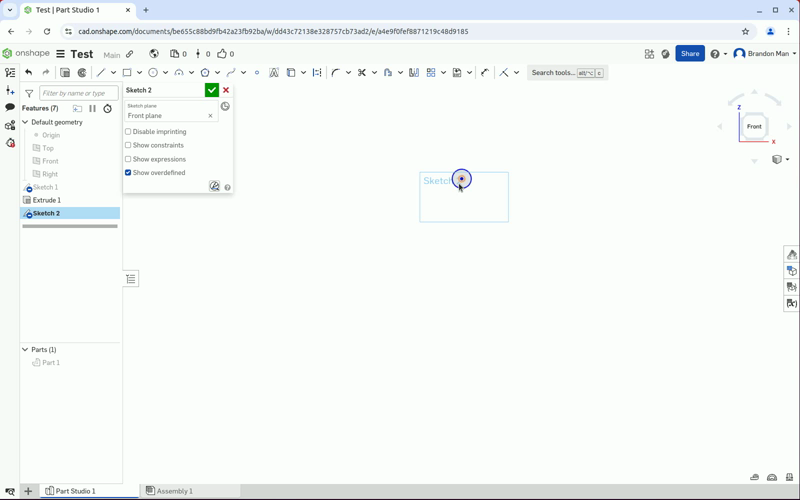
scroll(6)
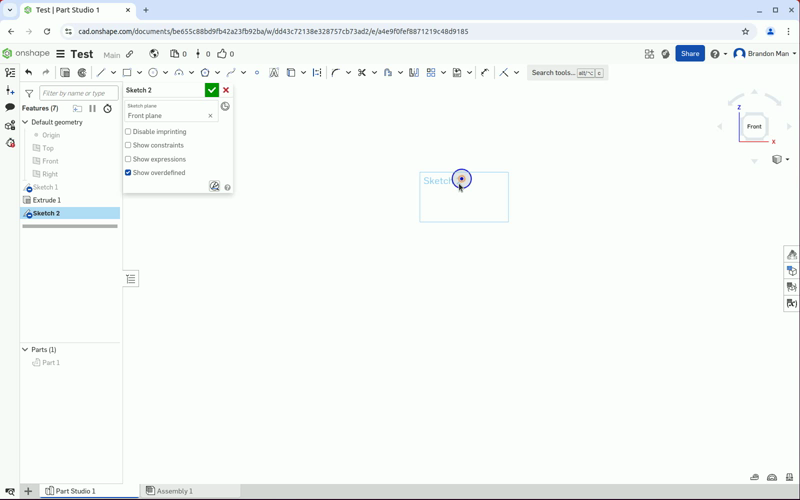
scroll(6)
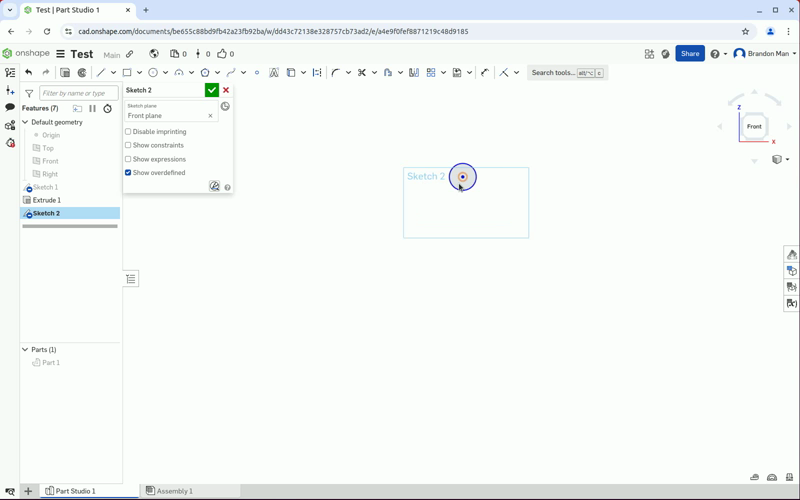
scroll(6)
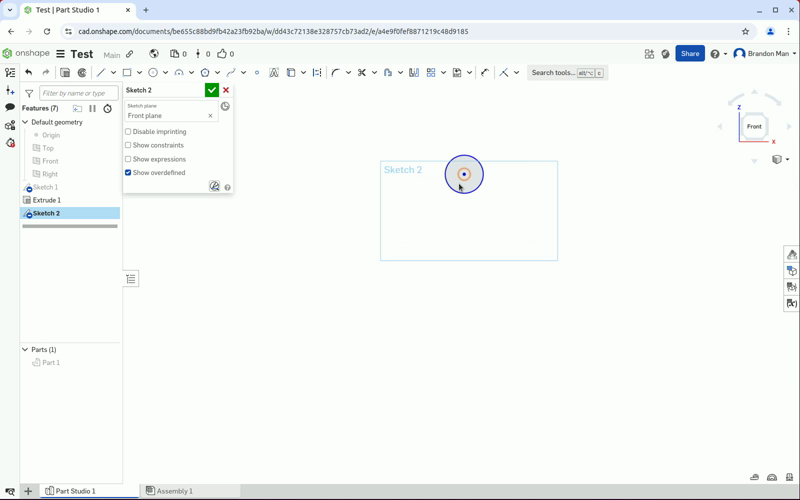
scroll(6)
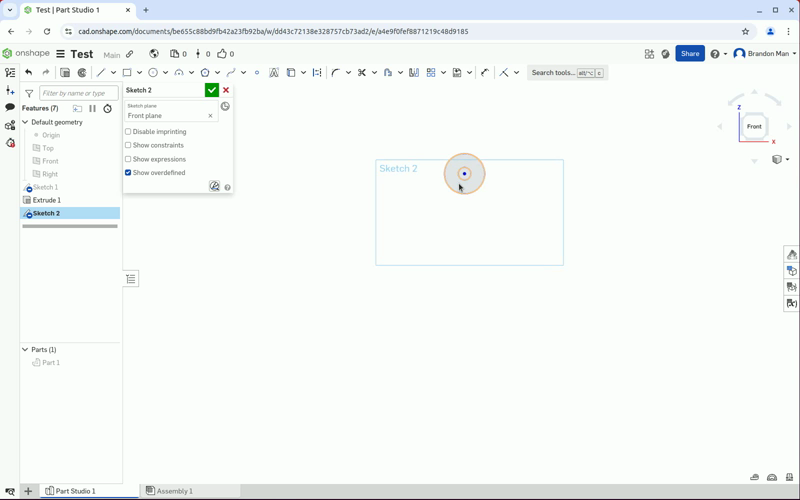
scroll(6)
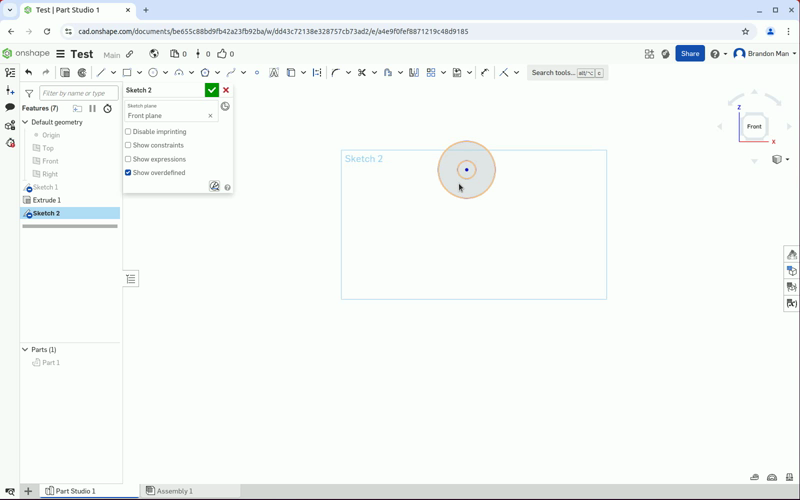
scroll(6)
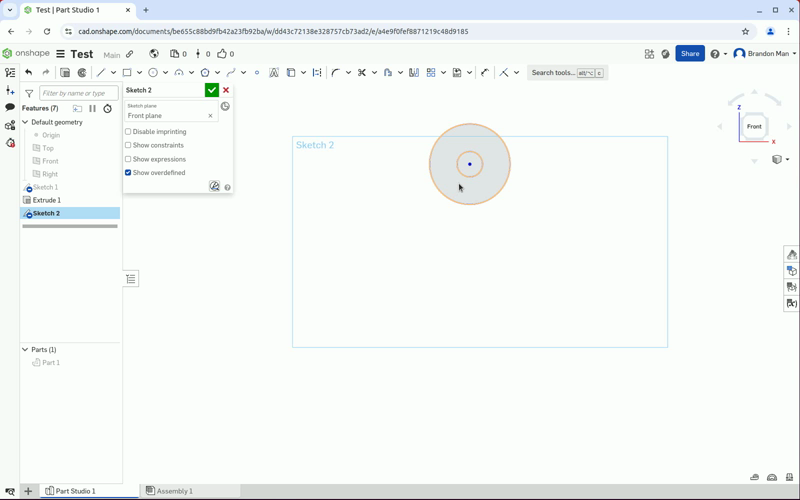
scroll(6)
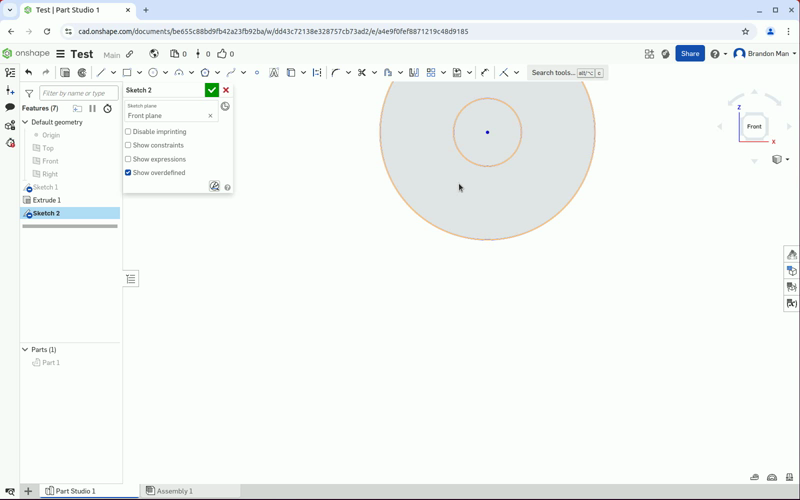
click(459, 183)
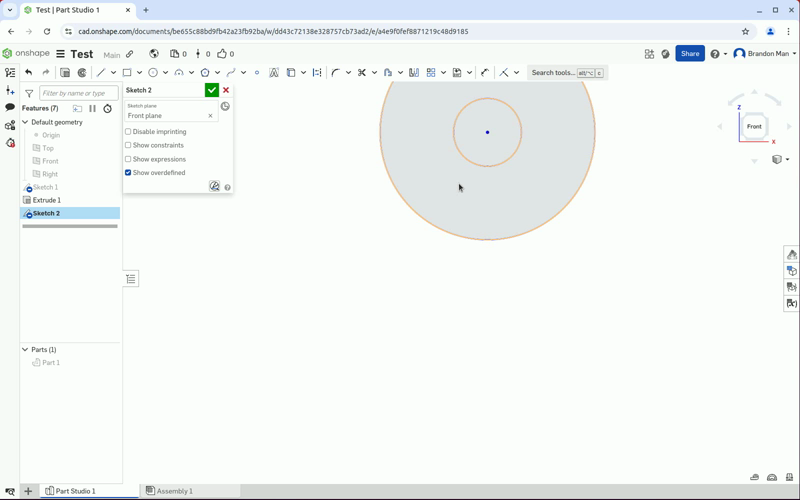
scroll(-6)
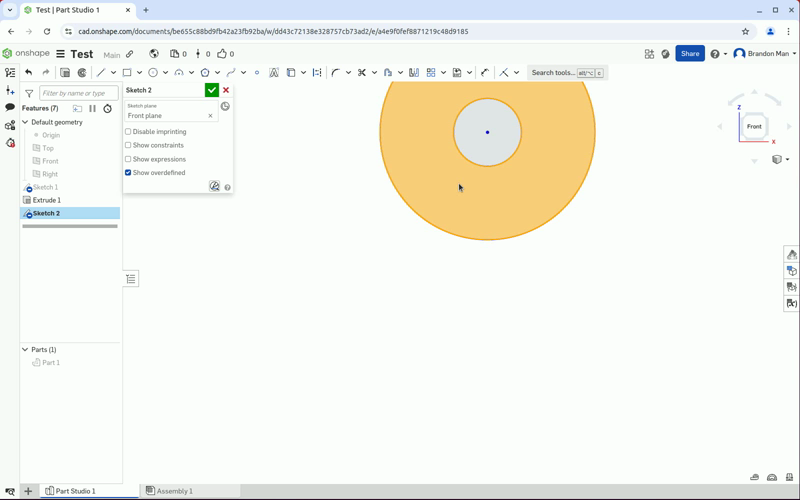
scroll(-6)
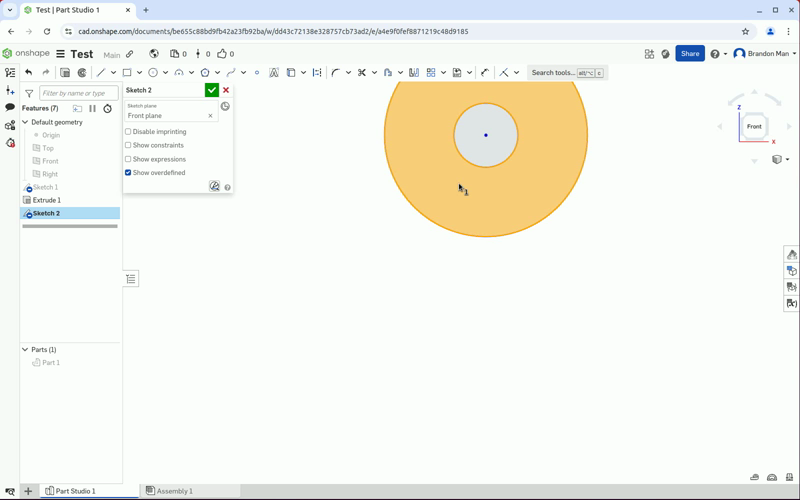
scroll(-6)
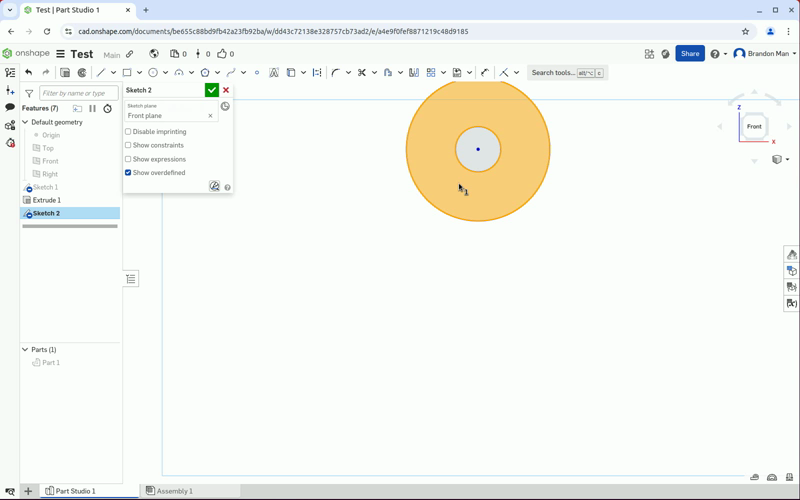
scroll(-6)
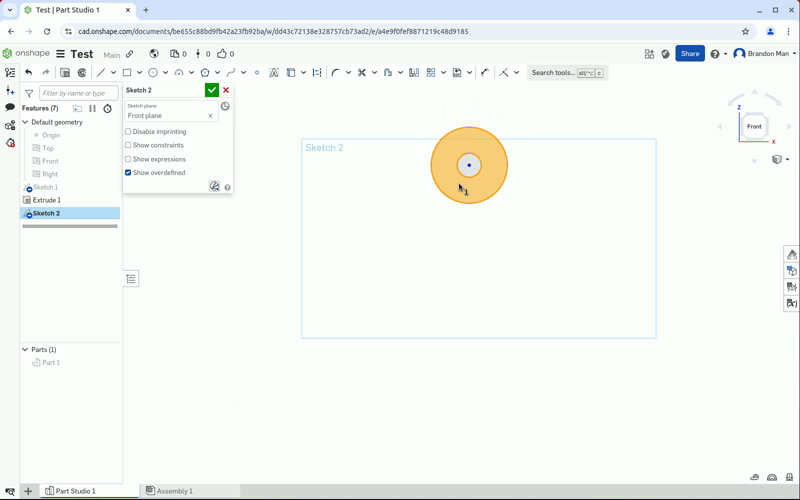
scroll(-6)
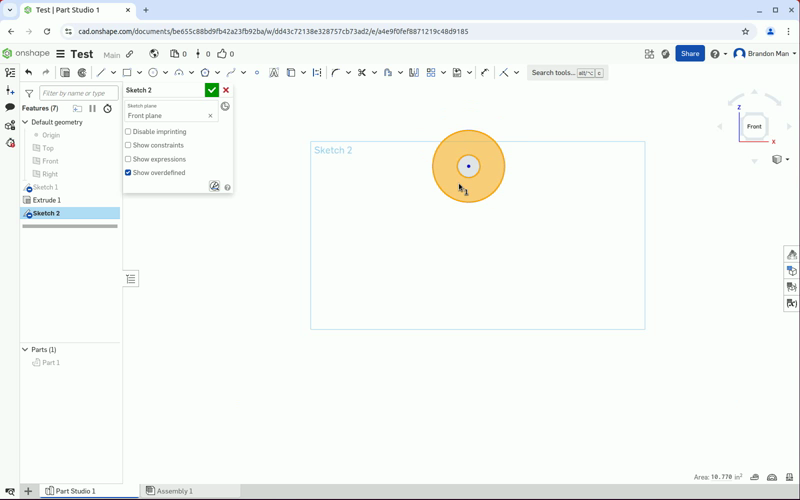
scroll(-6)
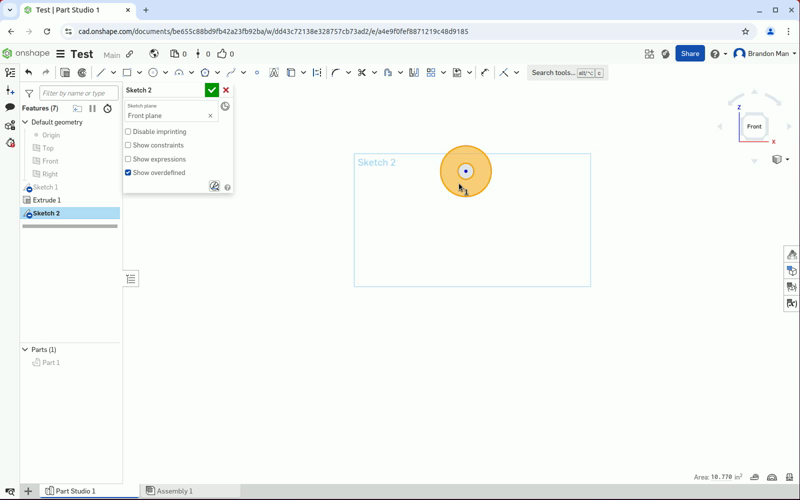
scroll(-6)
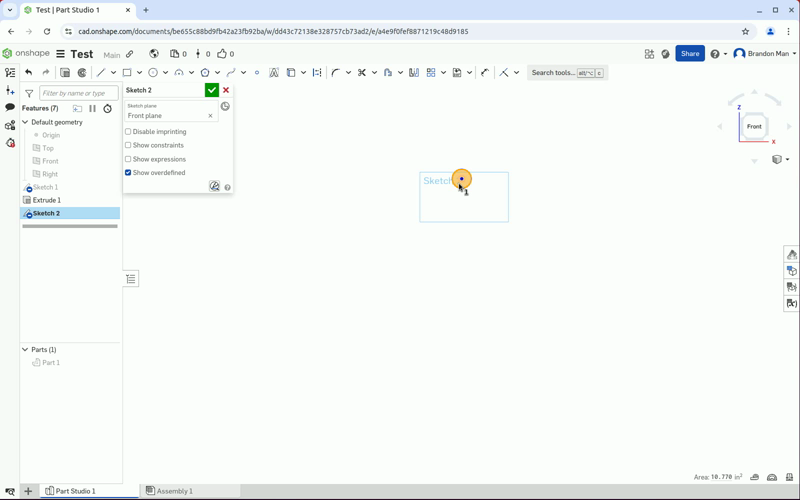
mouse_move(73, 352)
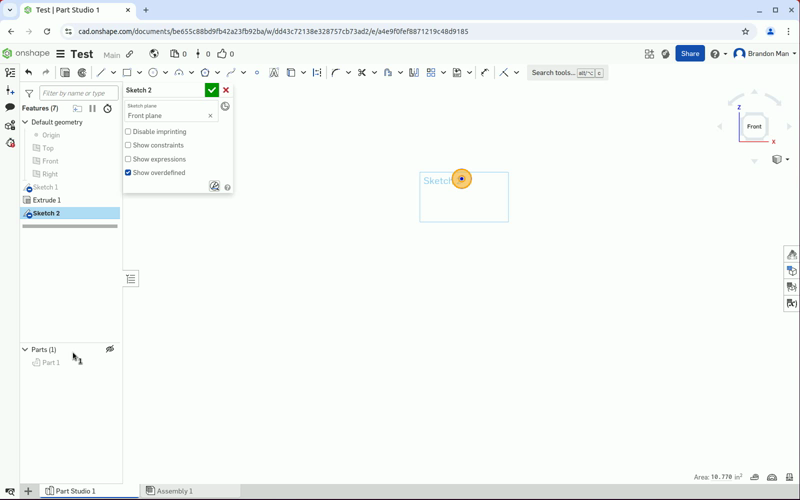
key(shift+y)
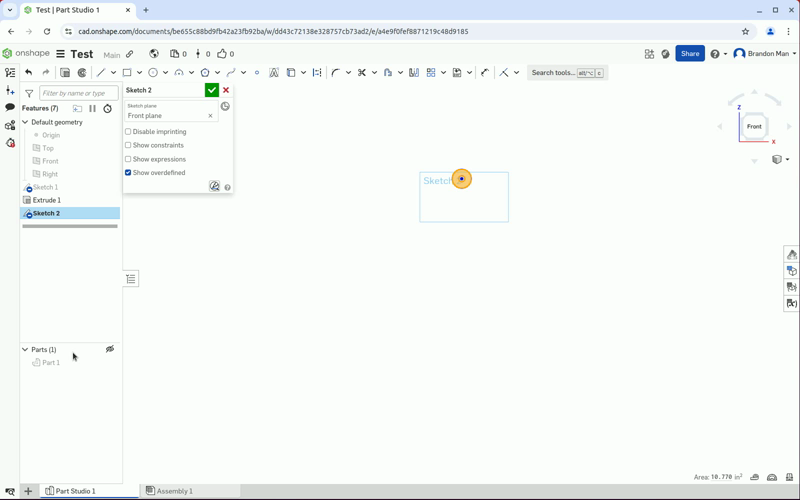
key(shift+e)
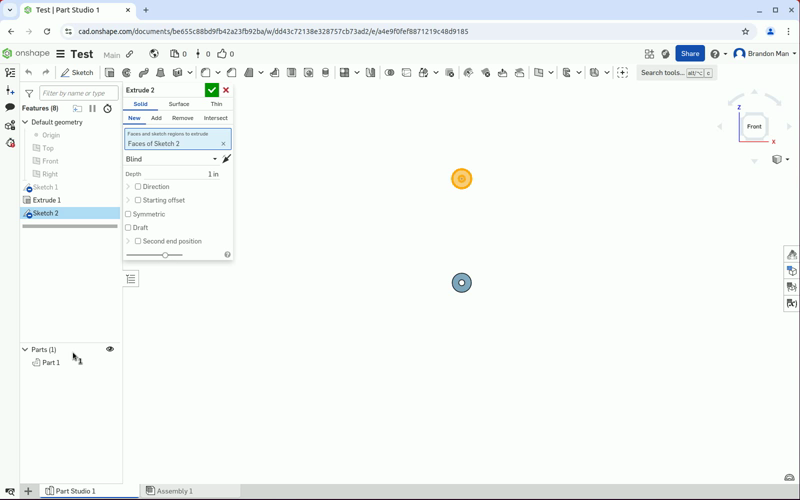
mouse_move(143, 106)
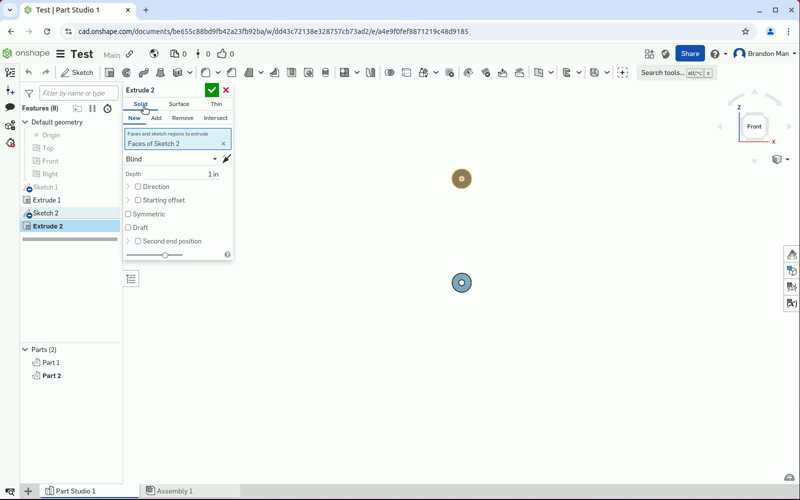
click(143, 106)
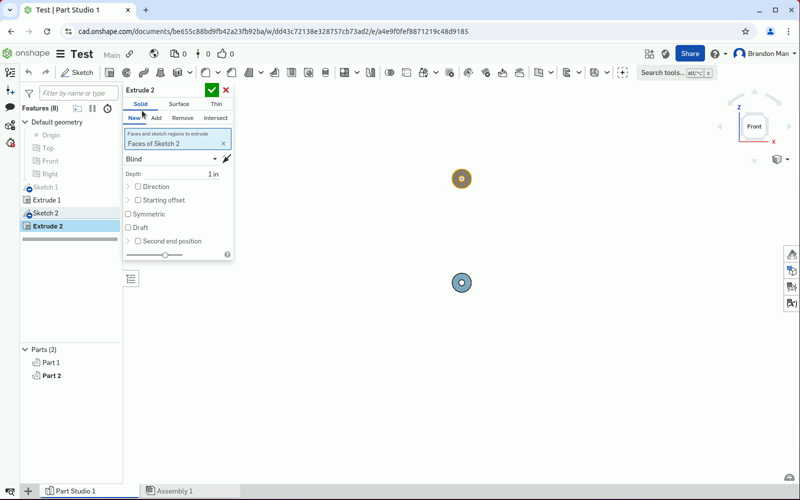
mouse_move(137, 120)
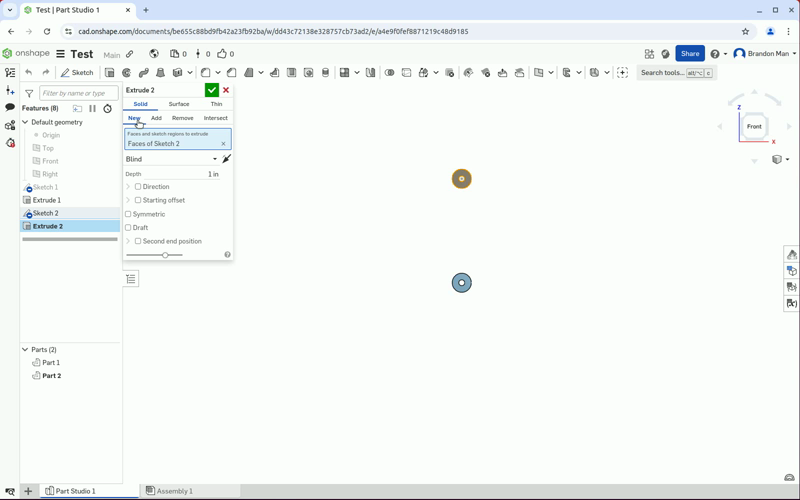
click(137, 120)
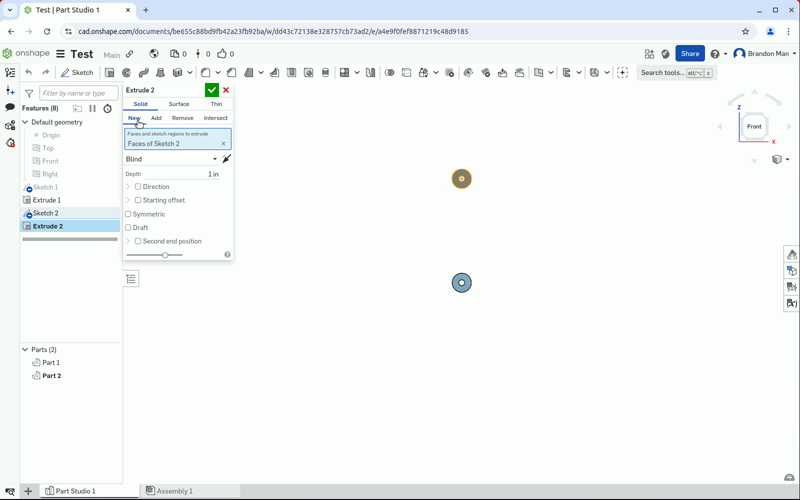
key(tab, 4)
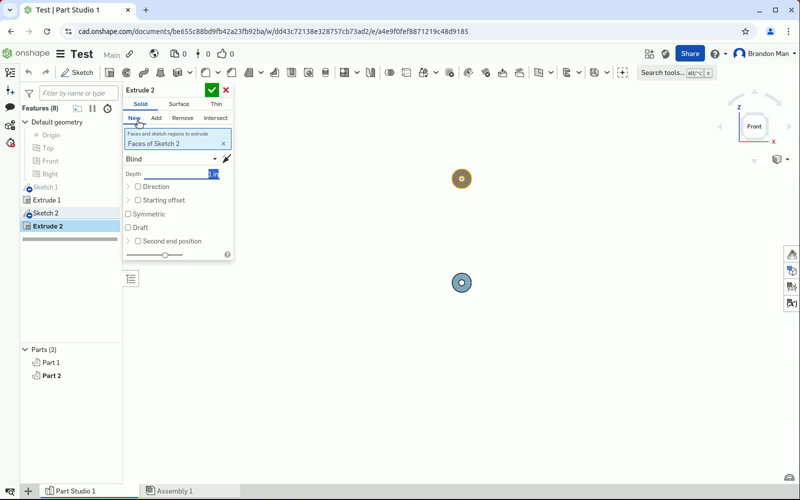
text(0.481)
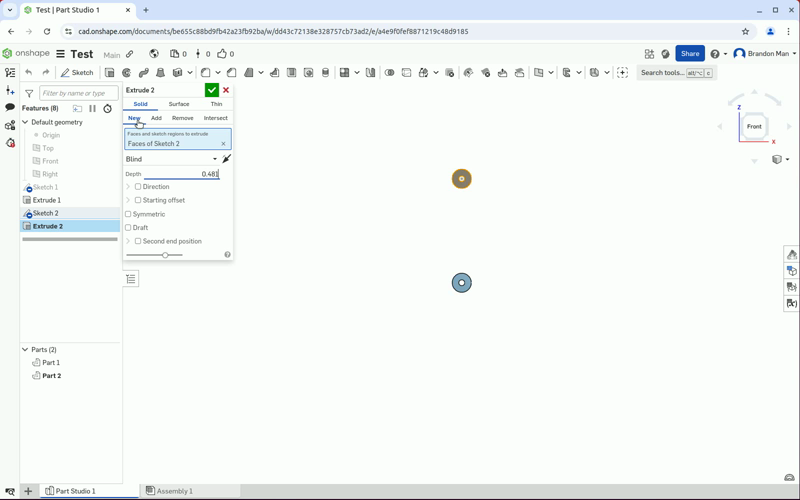
key(enter)
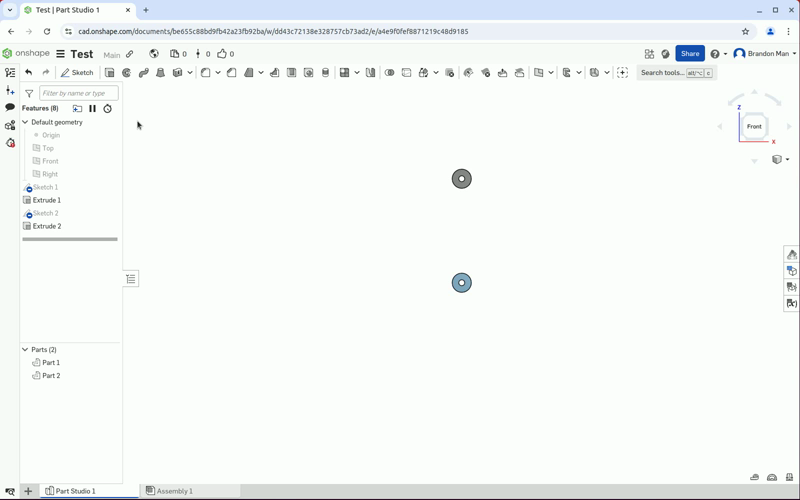
key(shift+h)
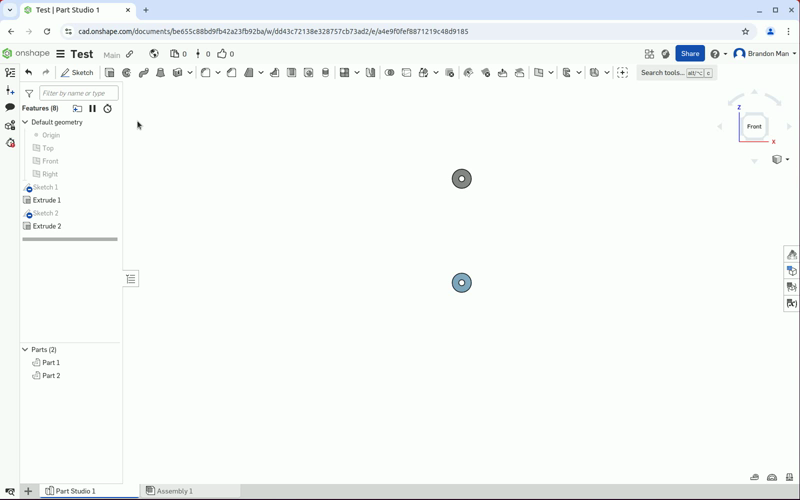
key(shift+h)
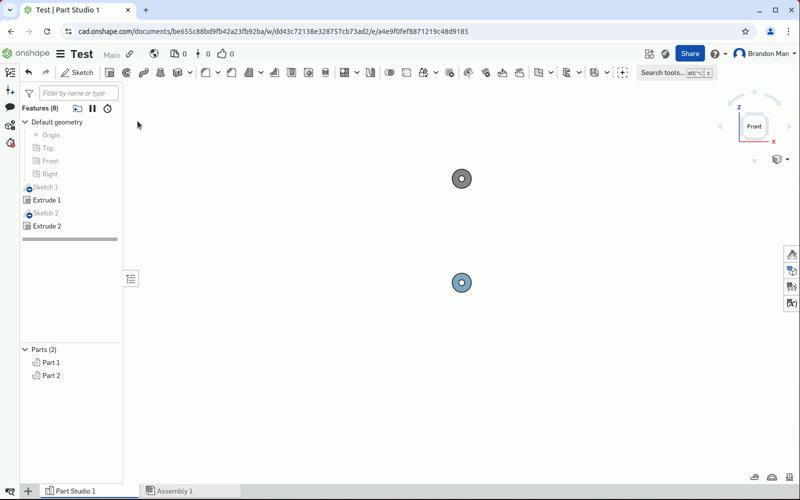
mouse_move(73, 189)
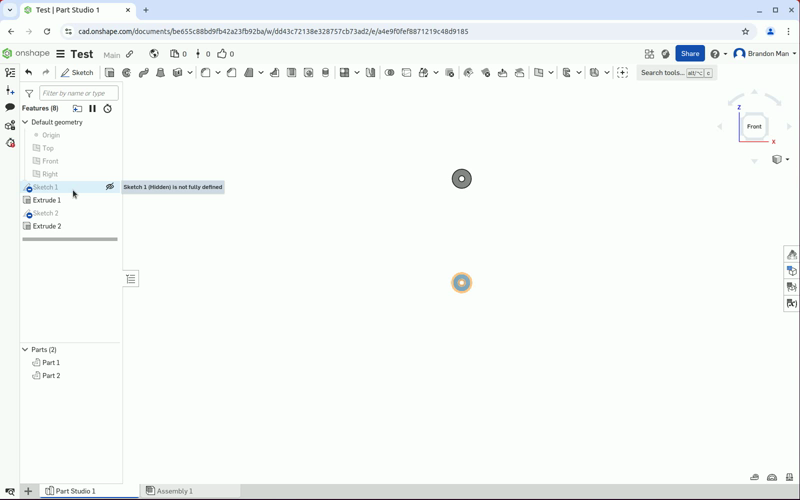
click(73, 189)
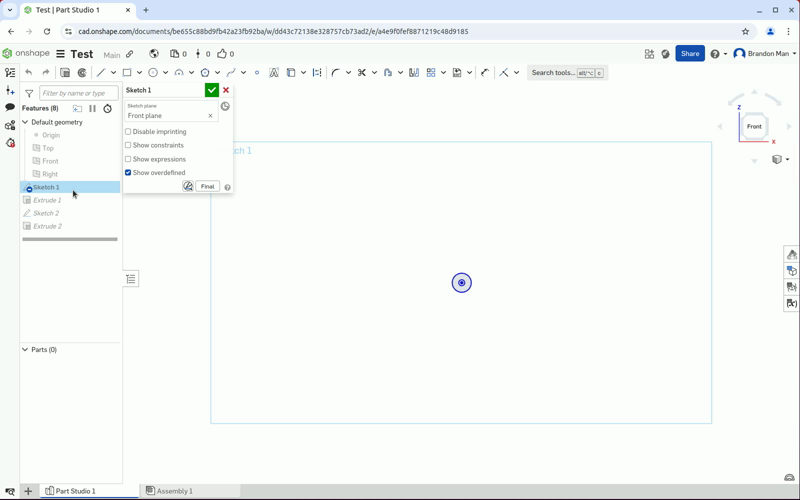
mouse_move(229, 92)
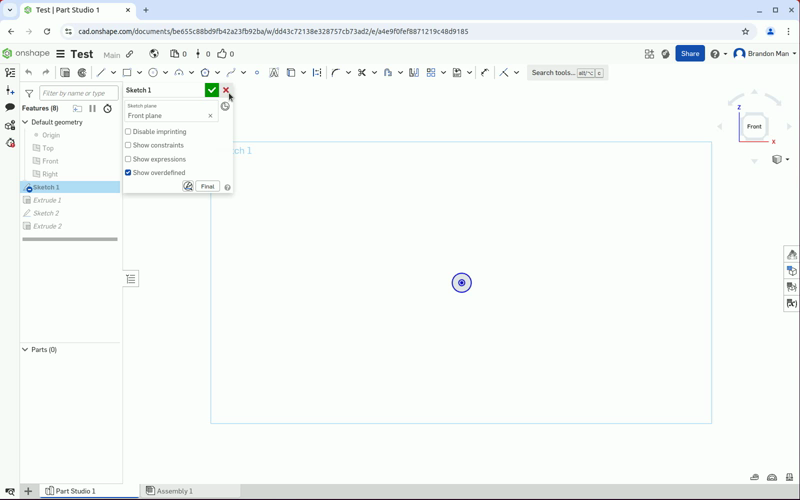
click(229, 92)
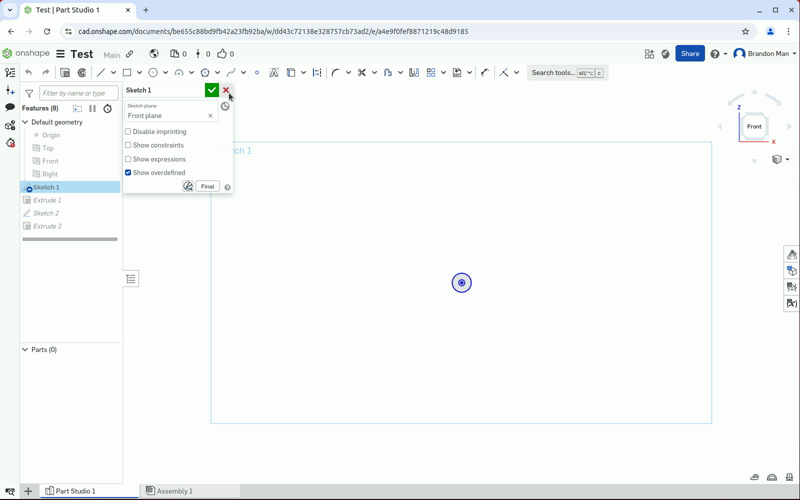
key(shift+s)
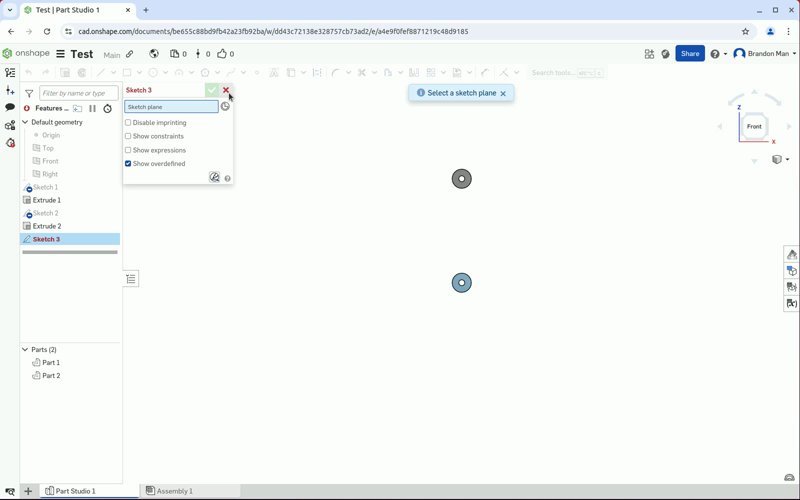
mouse_move(73, 163)
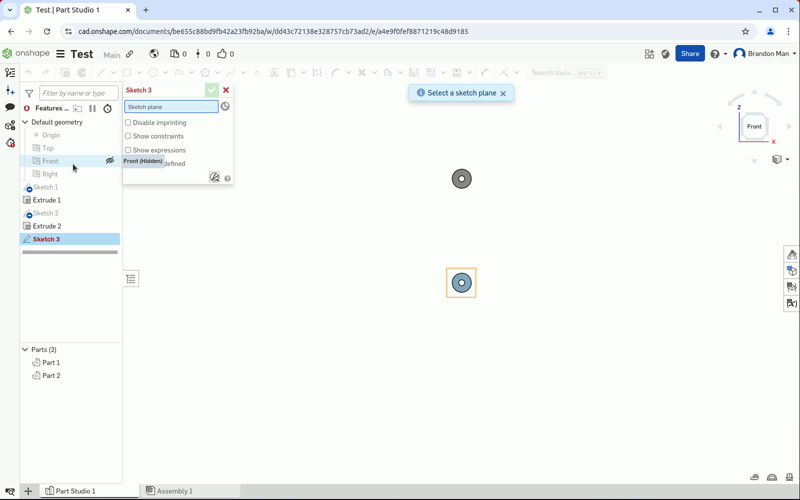
click(73, 163)
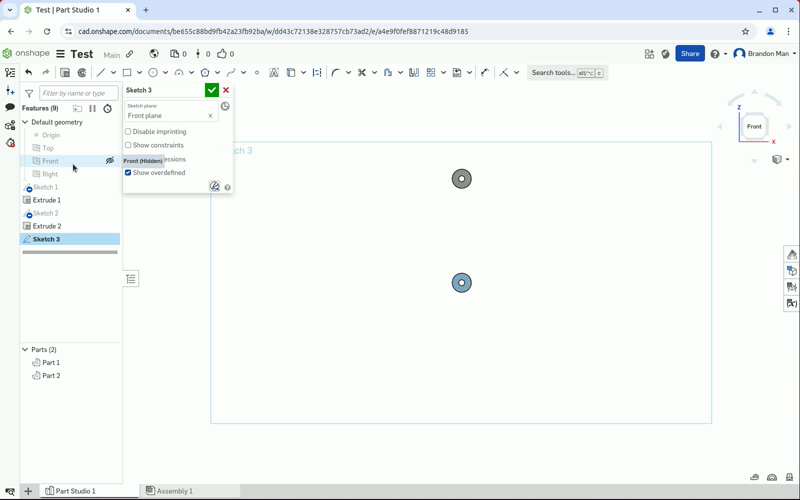
mouse_move(73, 352)
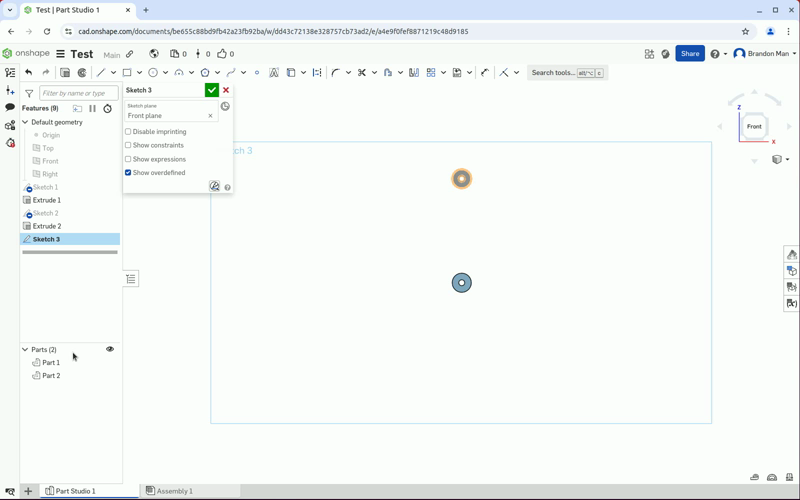
key(y)
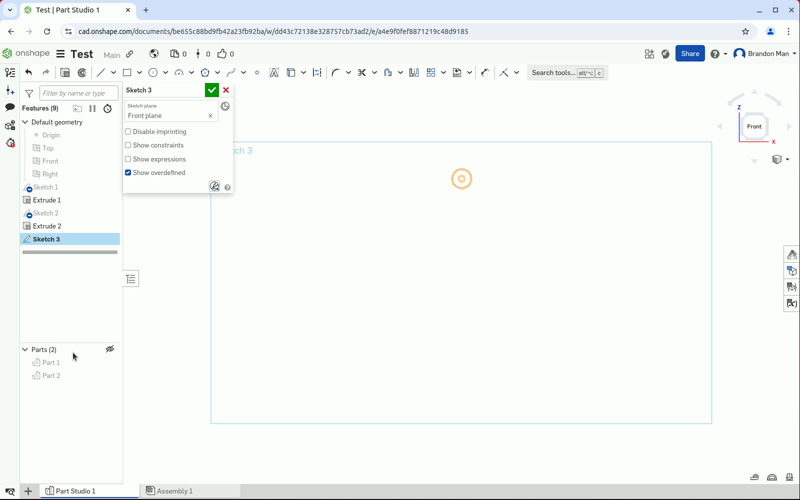
key(c)
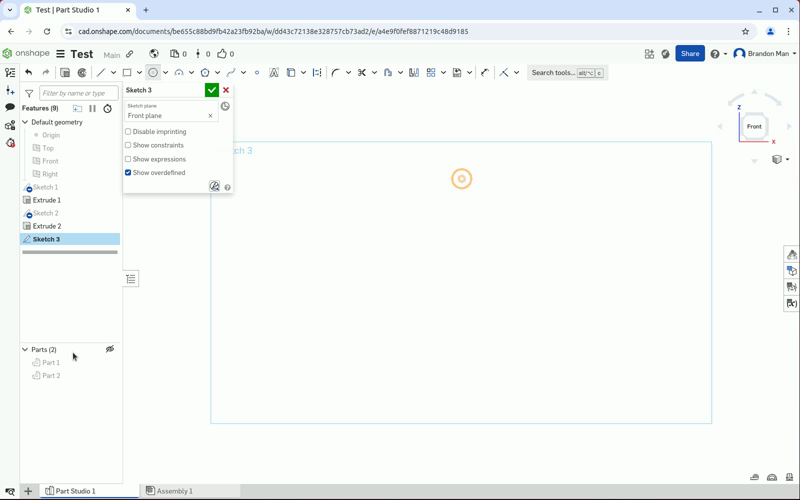
key_down(shift)
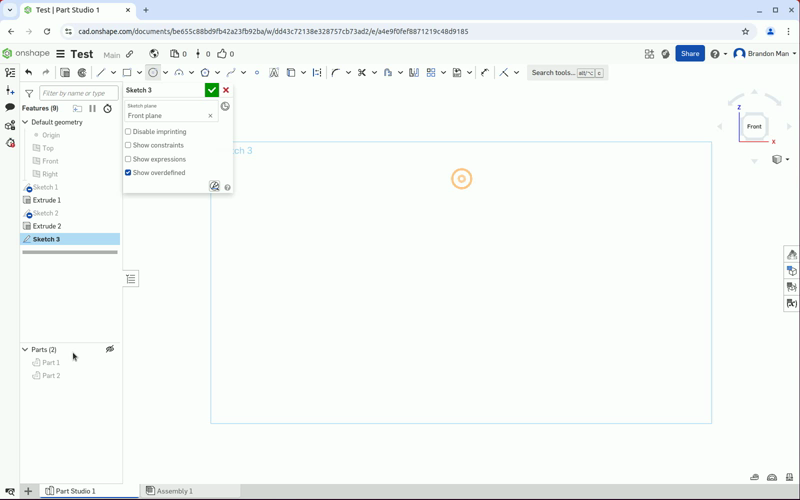
mouse_move(501, 282)
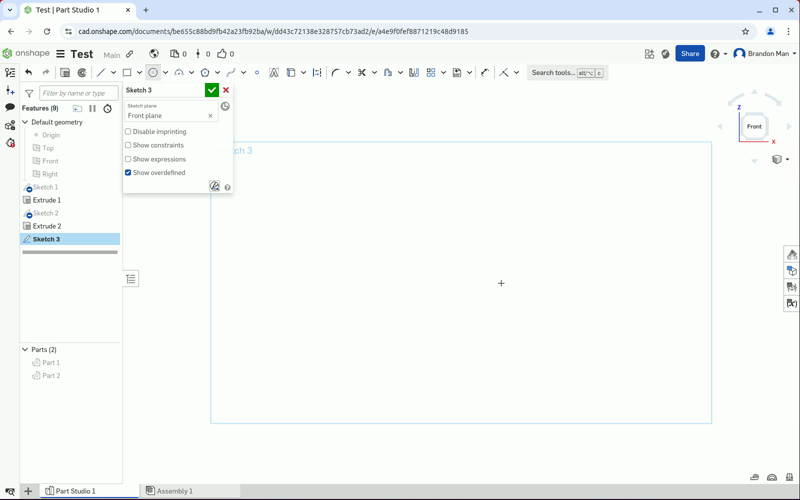
click(501, 282)
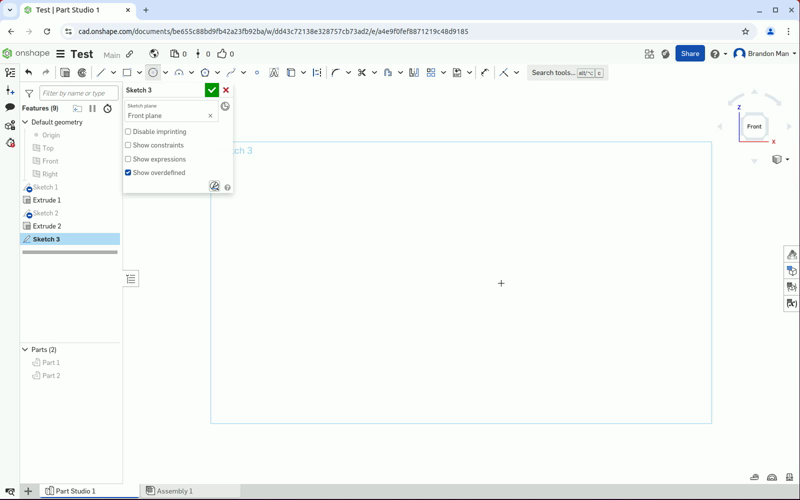
key_up(shift)
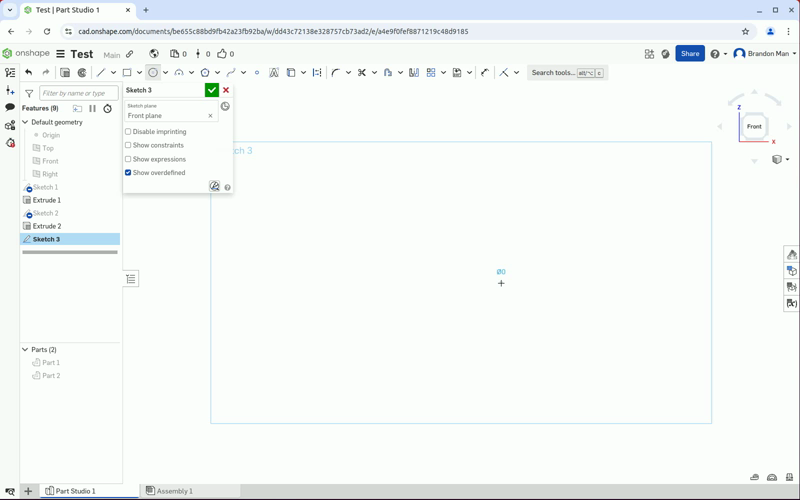
mouse_move(508, 282)
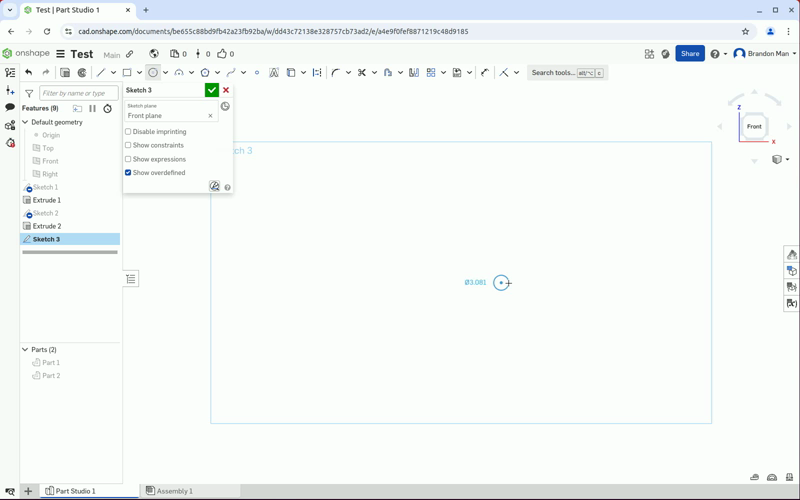
click(508, 282)
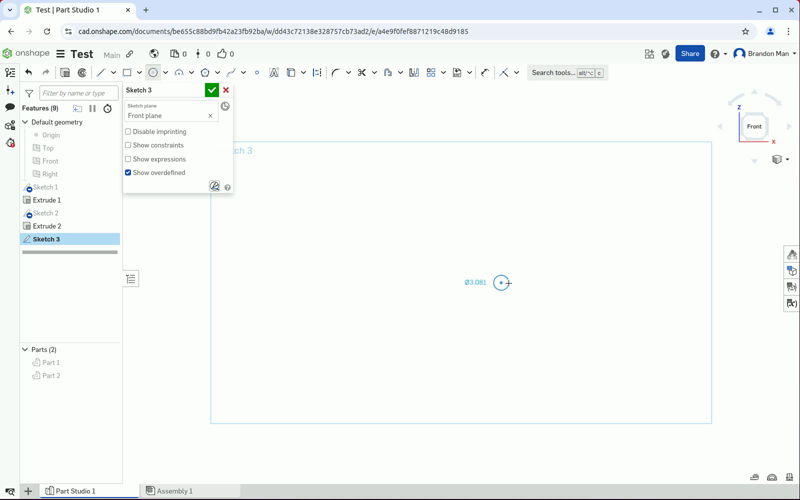
key(esc)
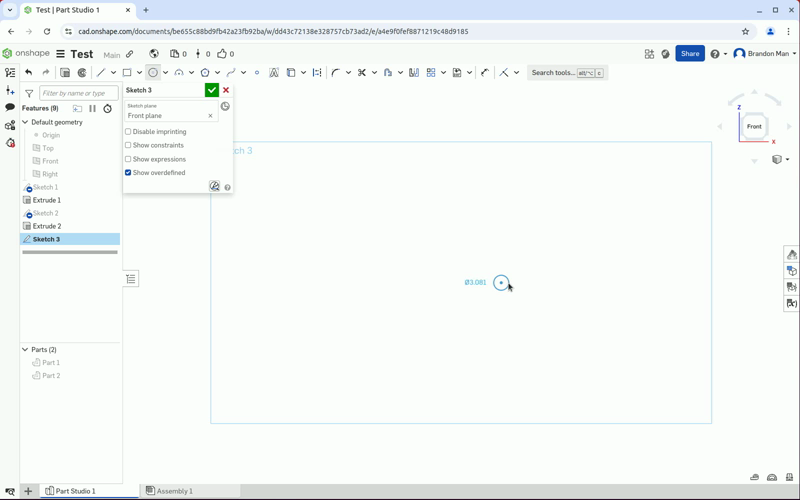
key(c)
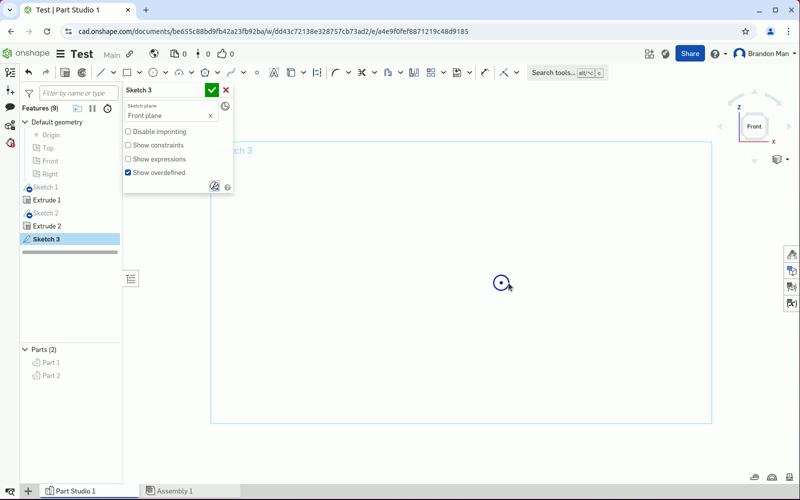
key_down(shift)
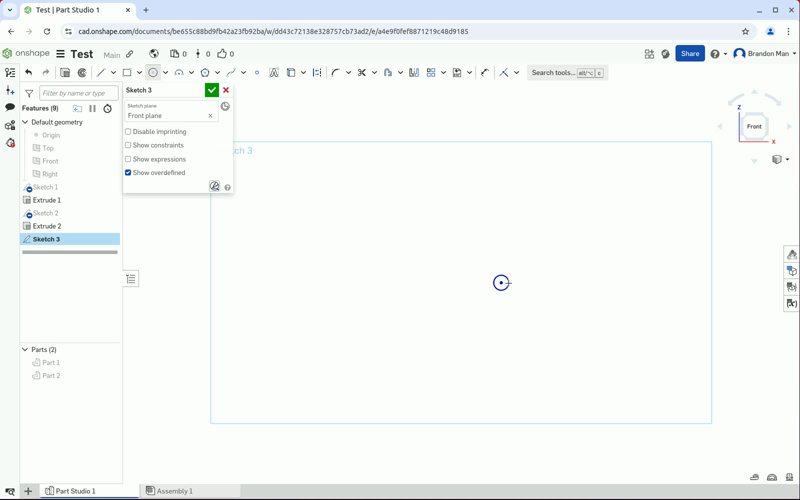
mouse_move(501, 282)
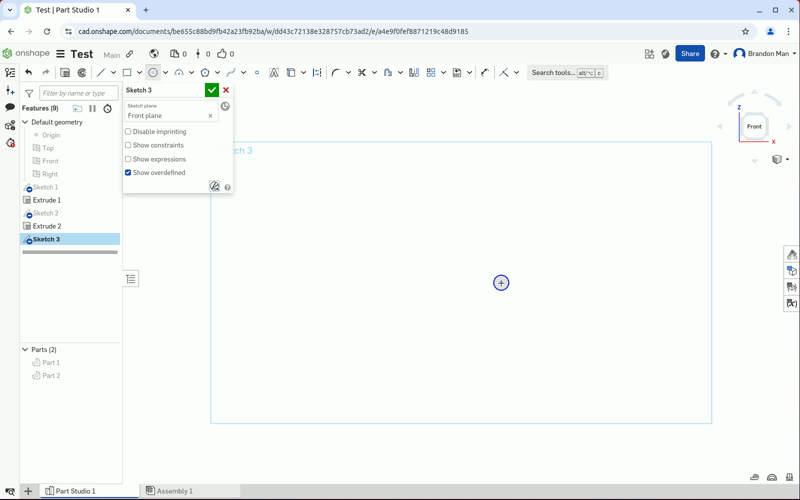
click(501, 282)
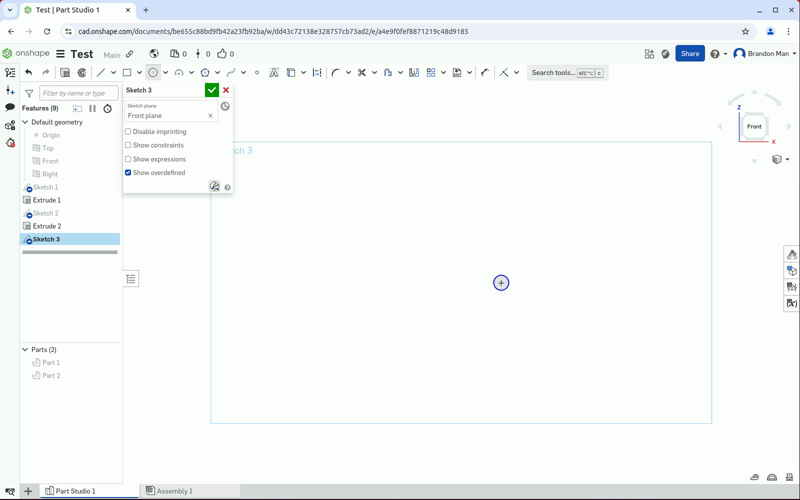
key_up(shift)
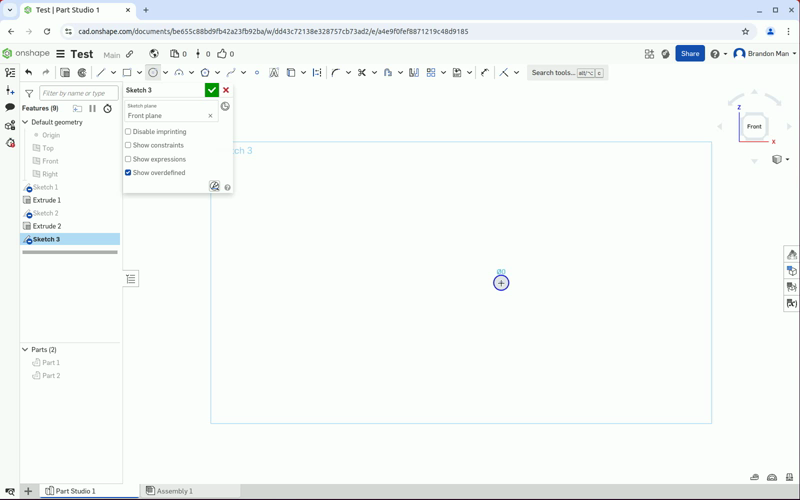
mouse_move(504, 282)
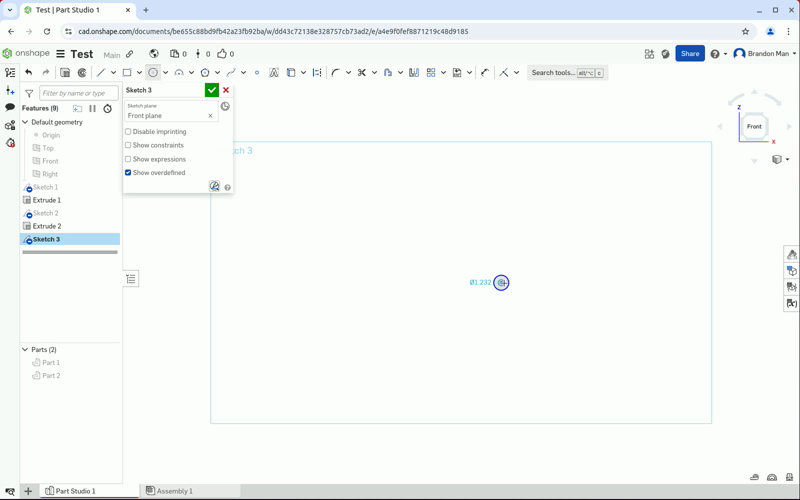
scroll(6)
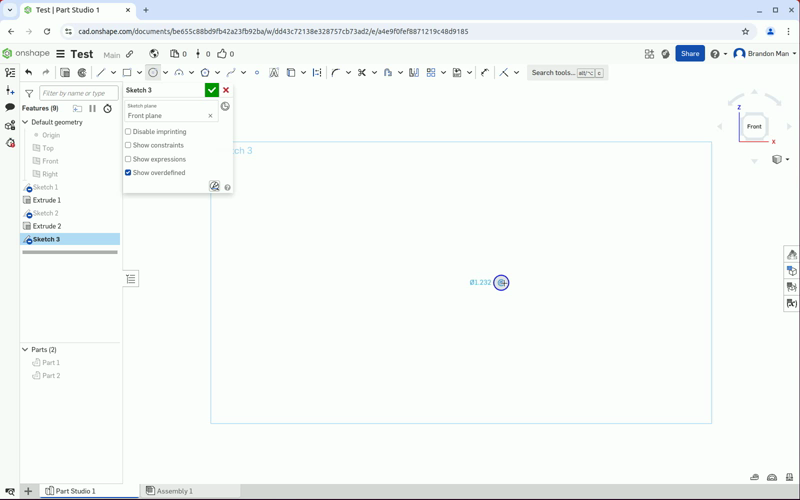
scroll(6)
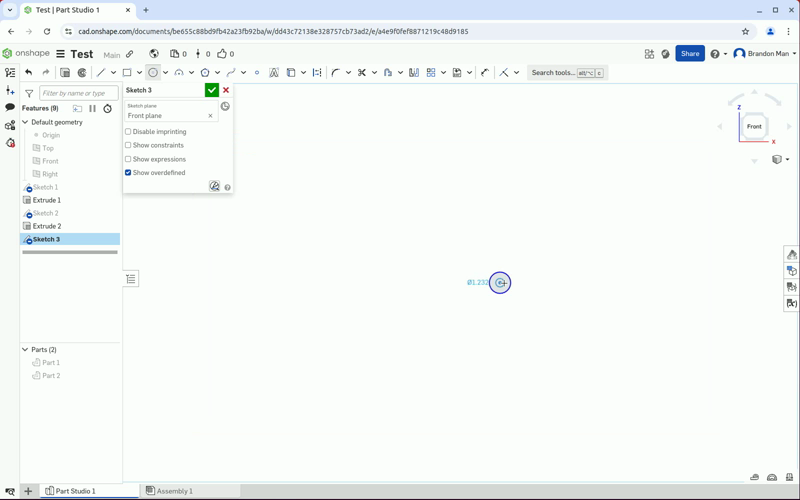
scroll(6)
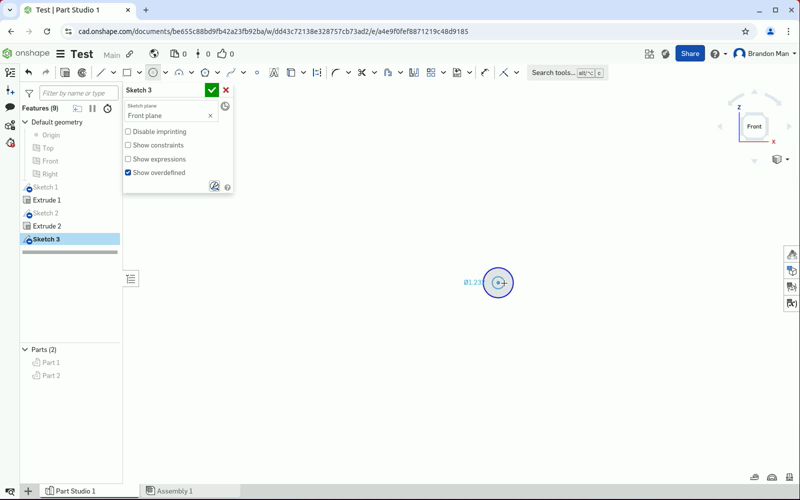
scroll(6)
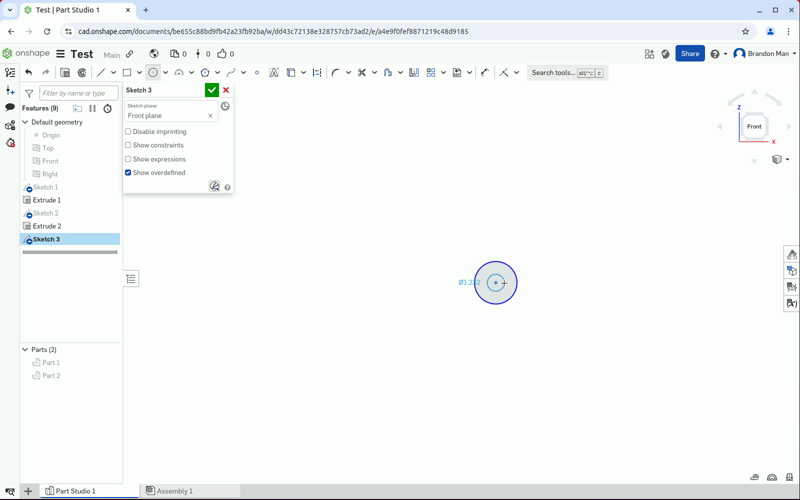
scroll(6)
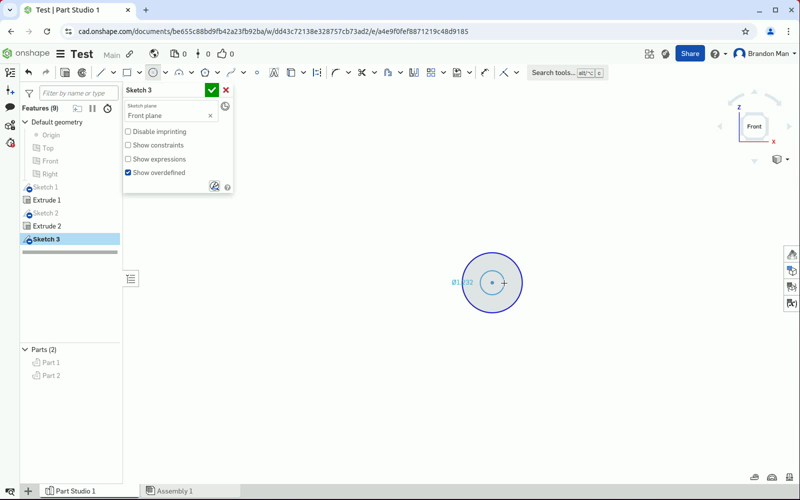
scroll(6)
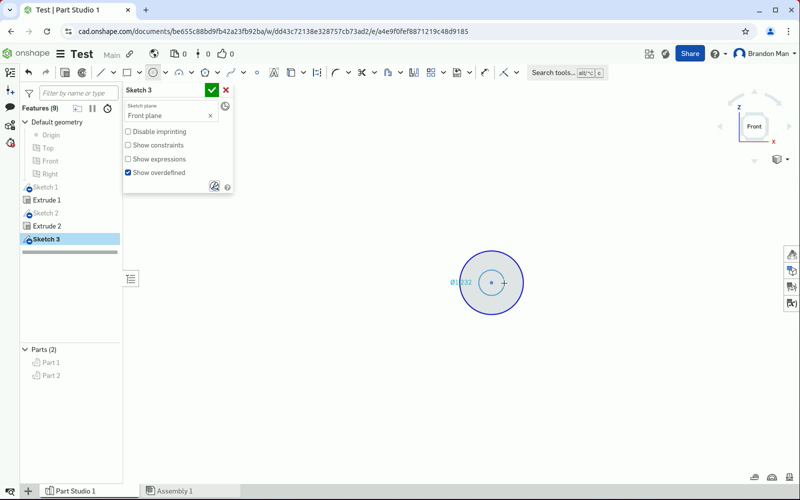
scroll(6)
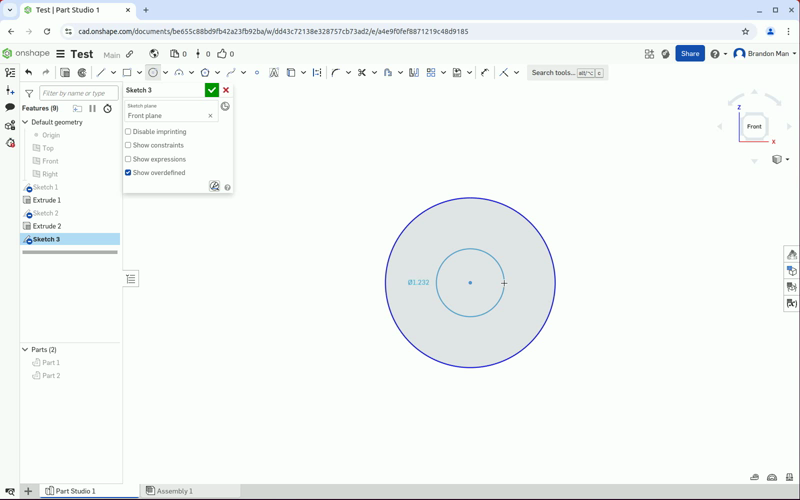
click(504, 282)
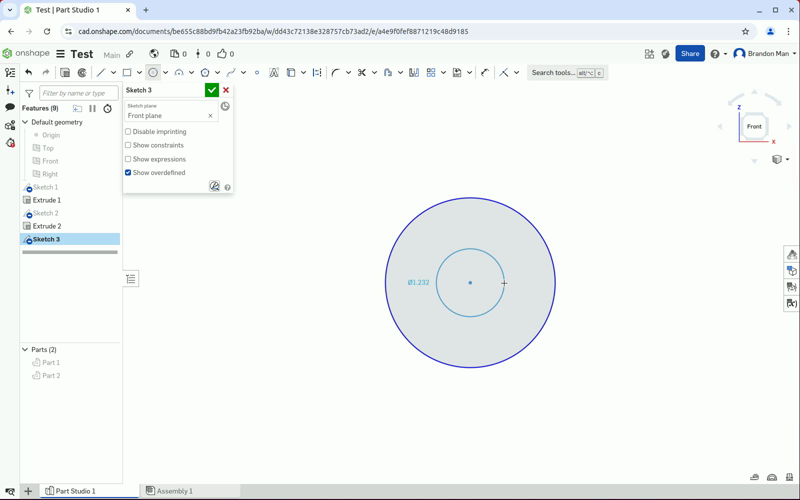
scroll(-6)
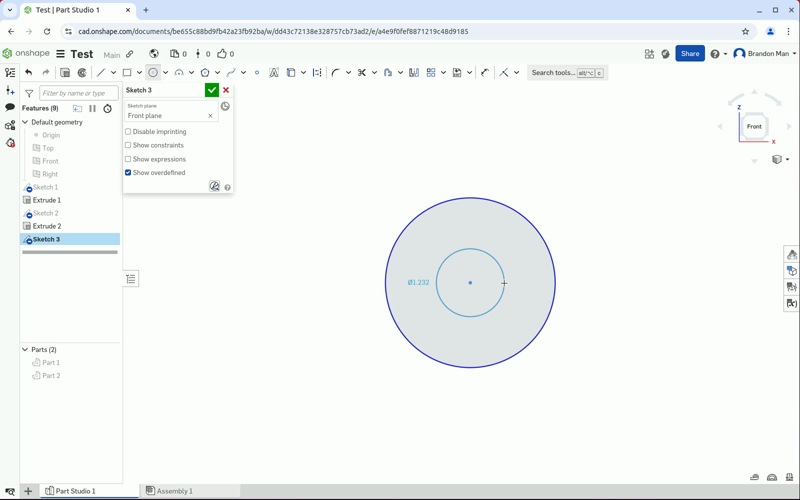
scroll(-6)
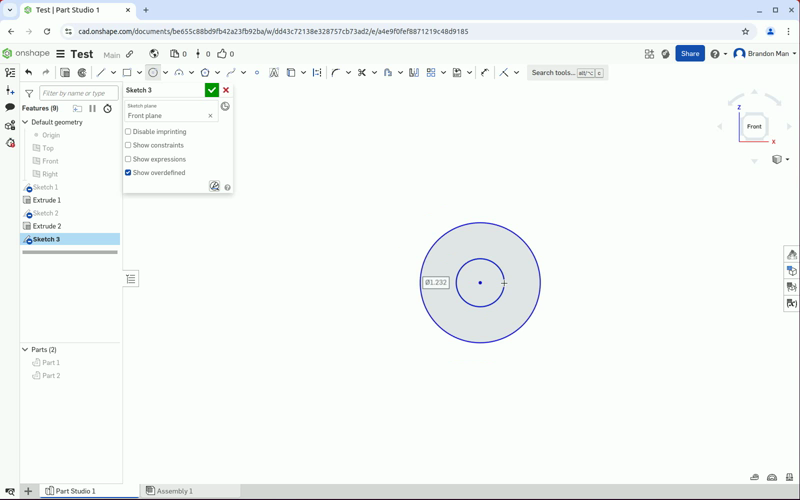
scroll(-6)
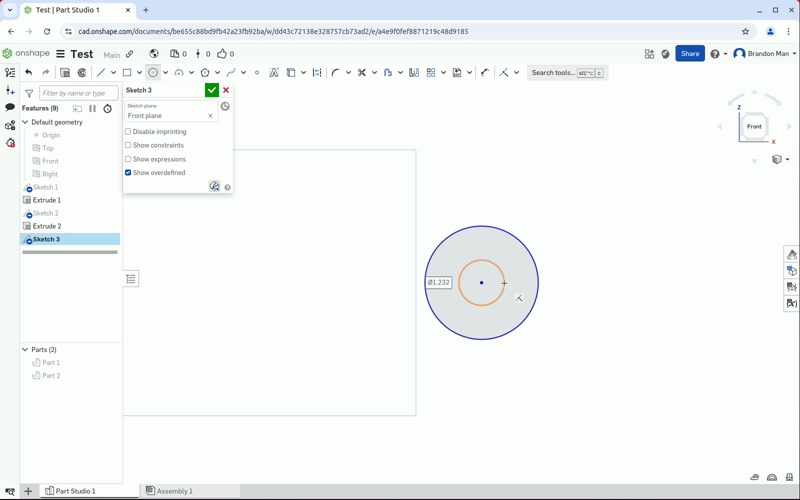
scroll(-6)
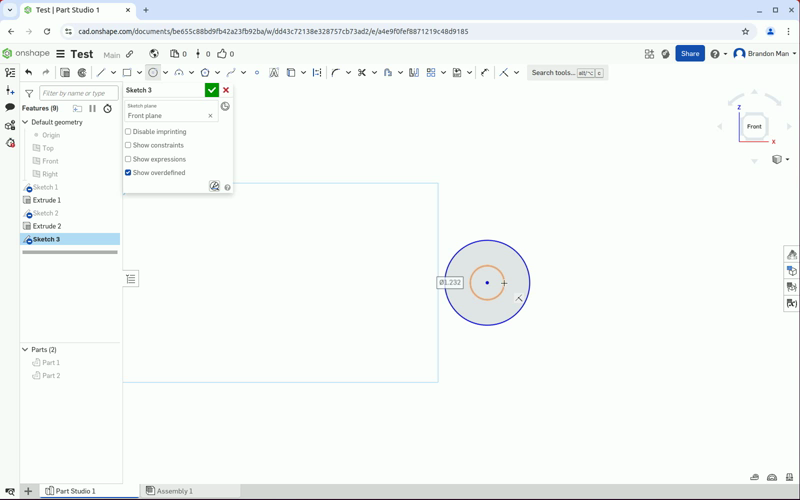
scroll(-6)
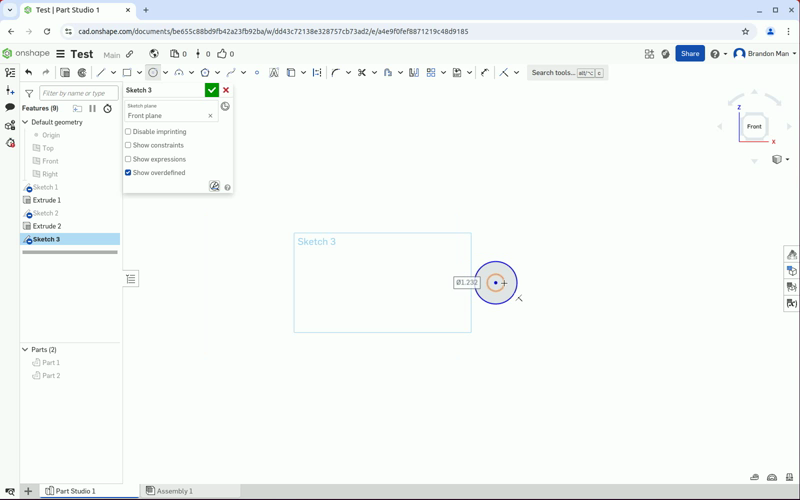
scroll(-6)
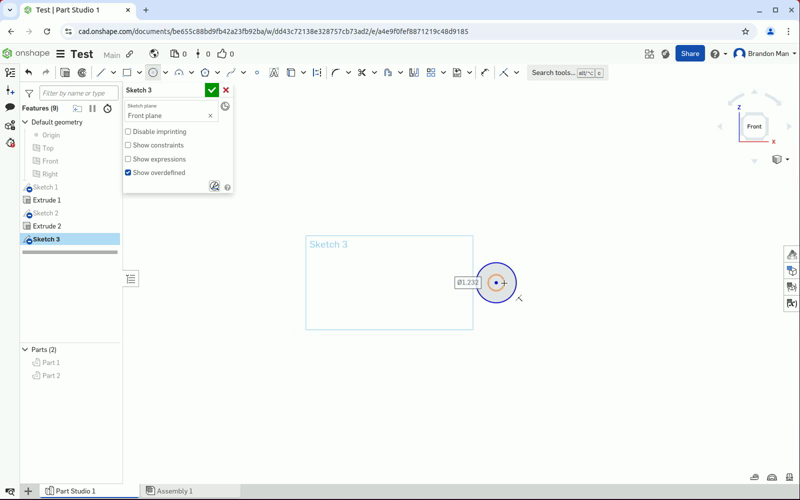
scroll(-6)
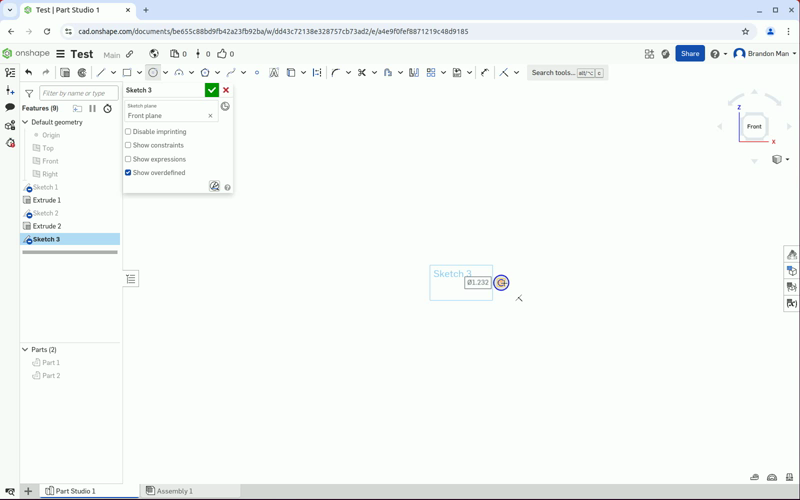
key(esc)
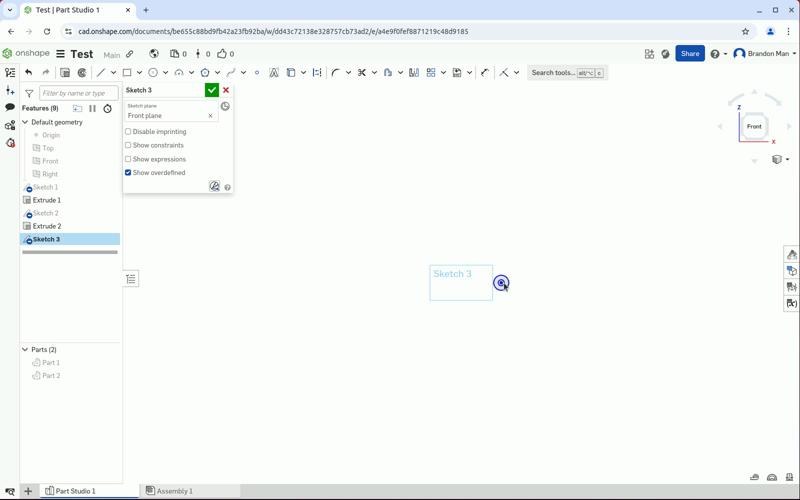
mouse_move(506, 278)
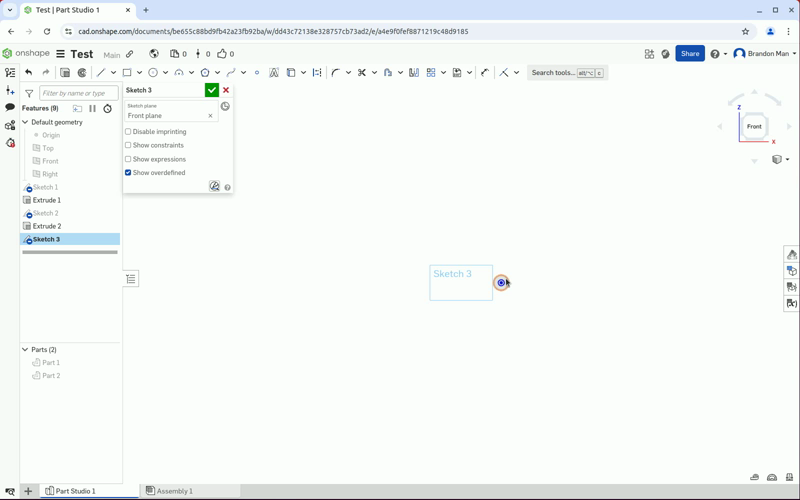
scroll(6)
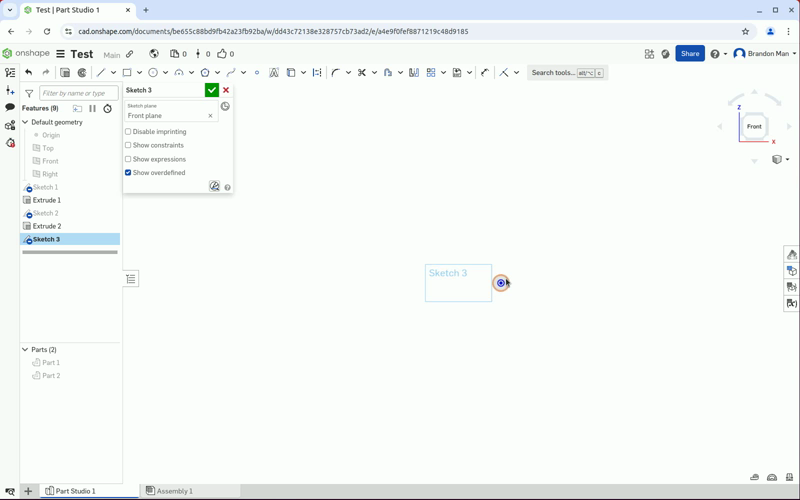
scroll(6)
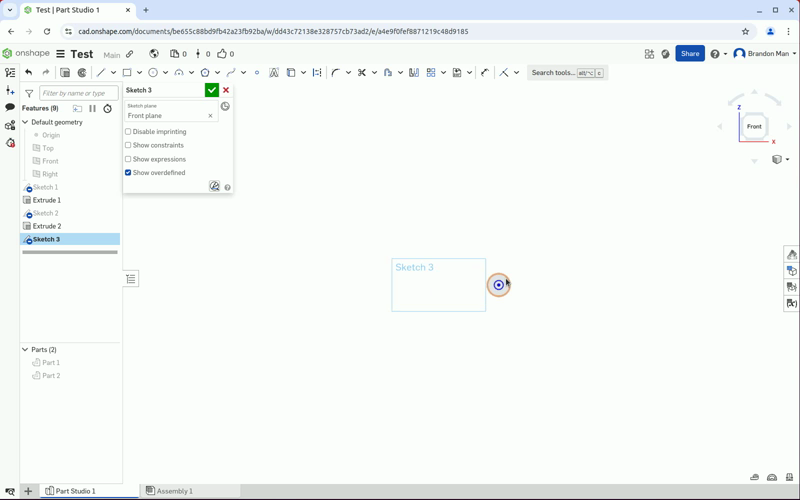
scroll(6)
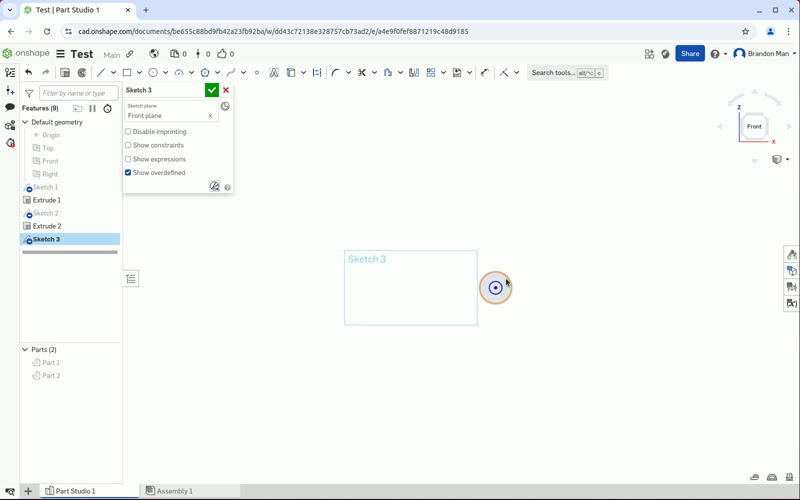
scroll(6)
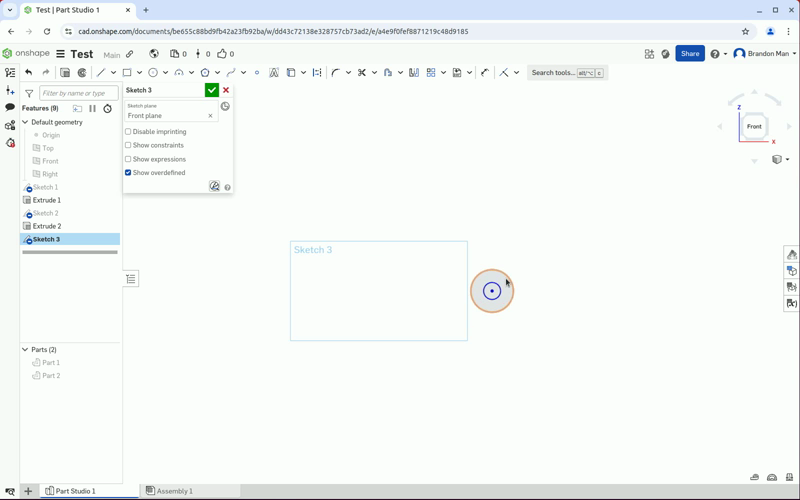
scroll(6)
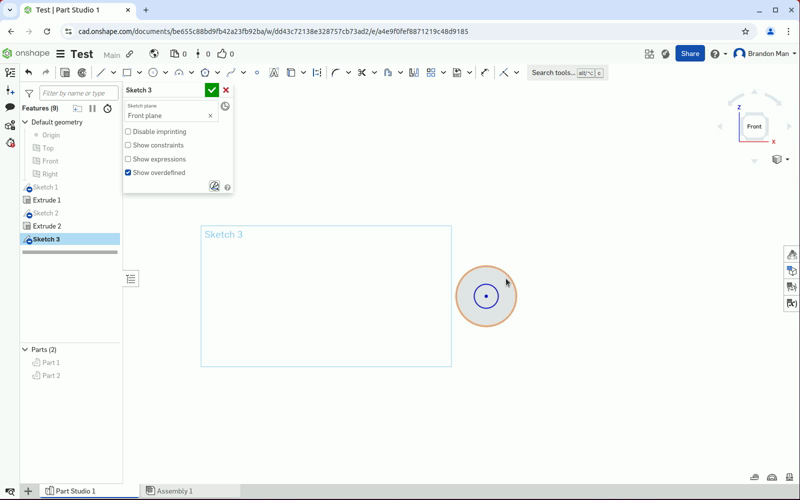
scroll(6)
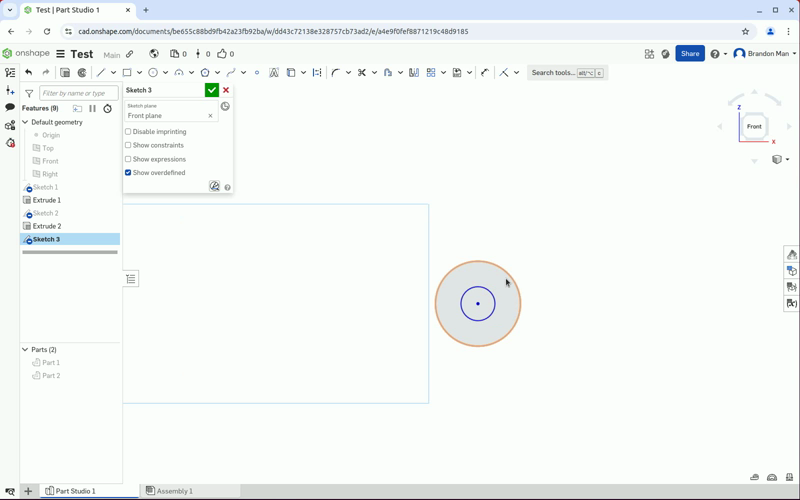
scroll(6)
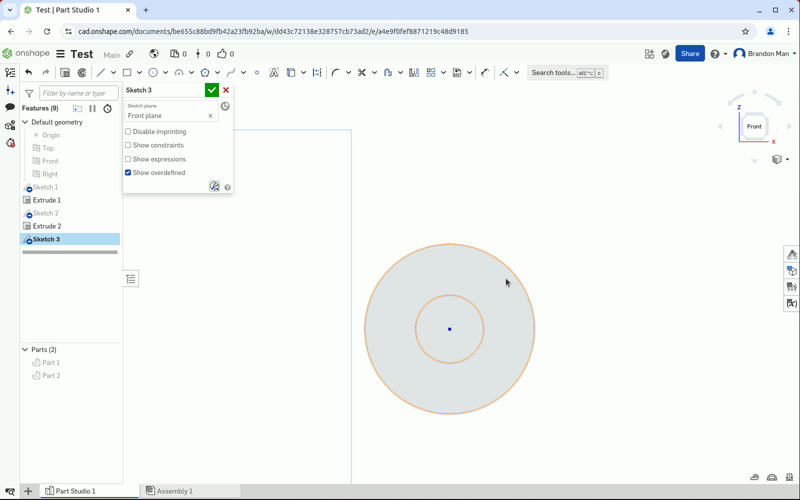
click(506, 278)
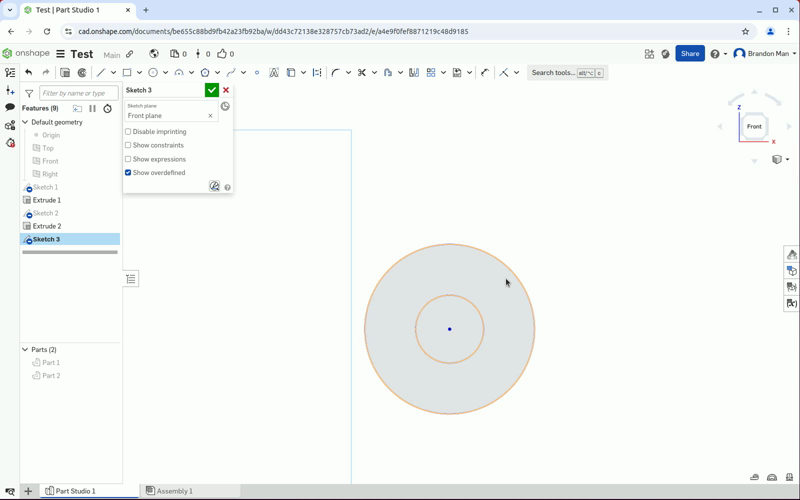
scroll(-6)
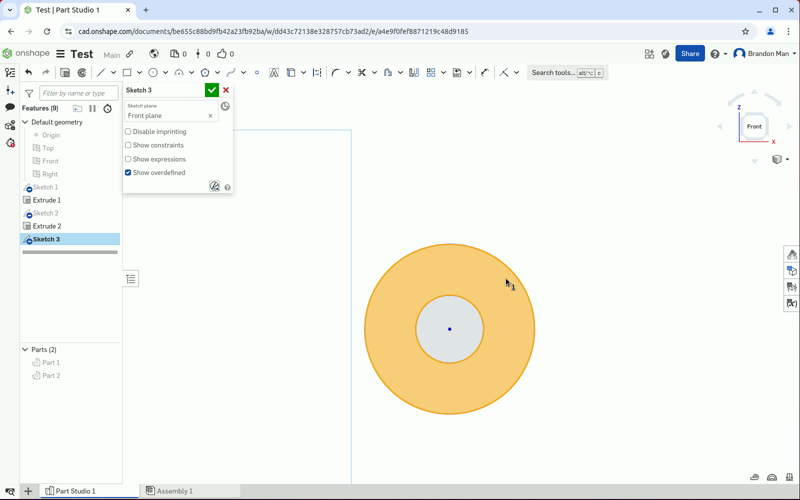
scroll(-6)
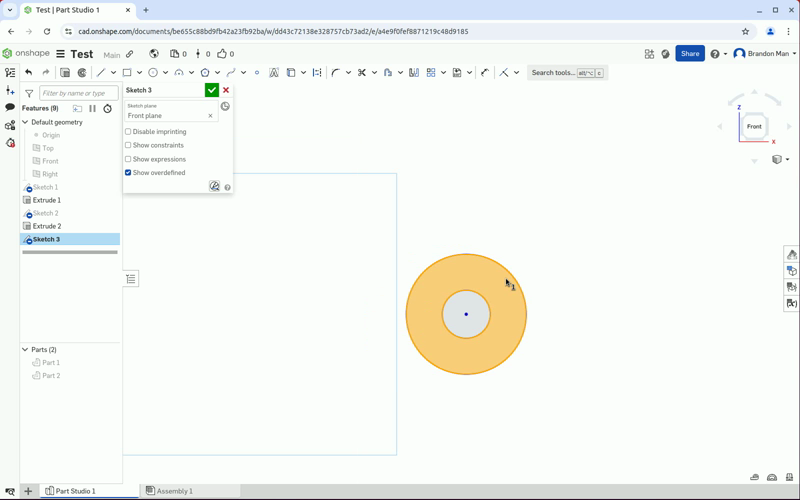
scroll(-6)
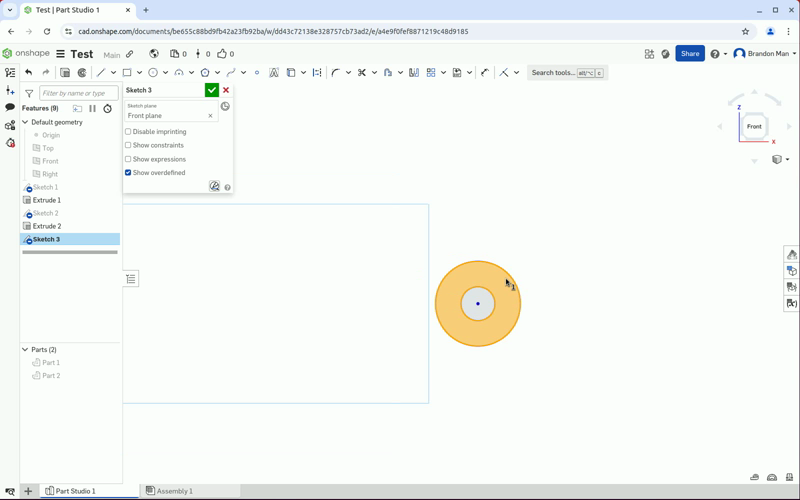
scroll(-6)
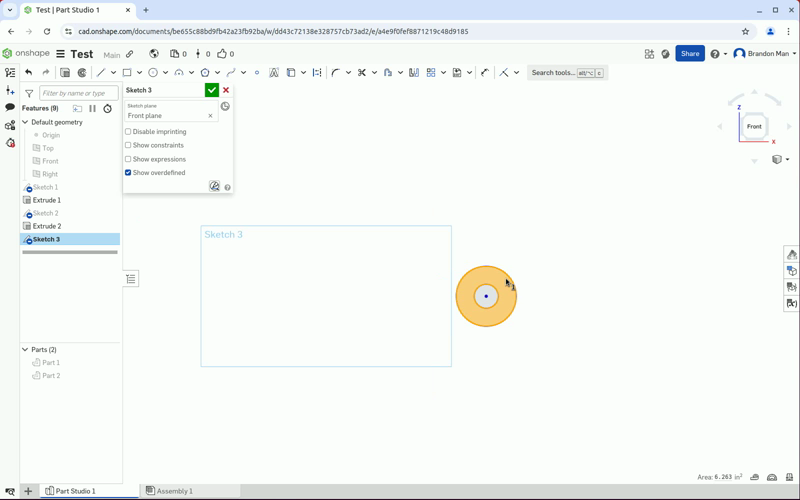
scroll(-6)
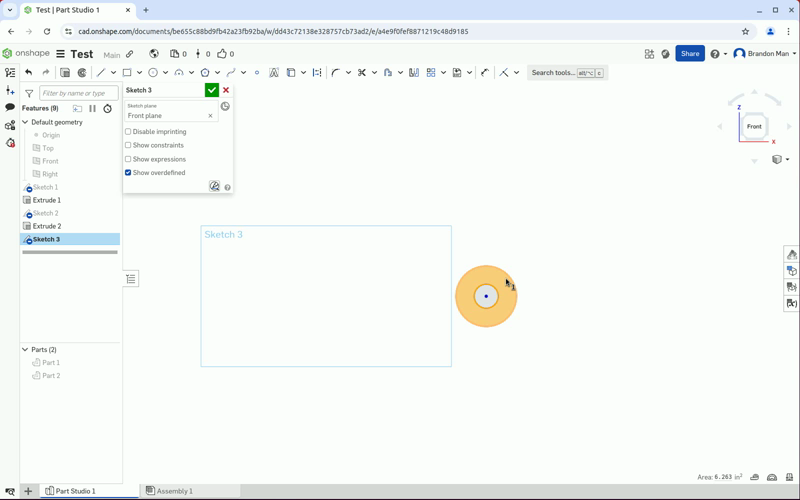
scroll(-6)
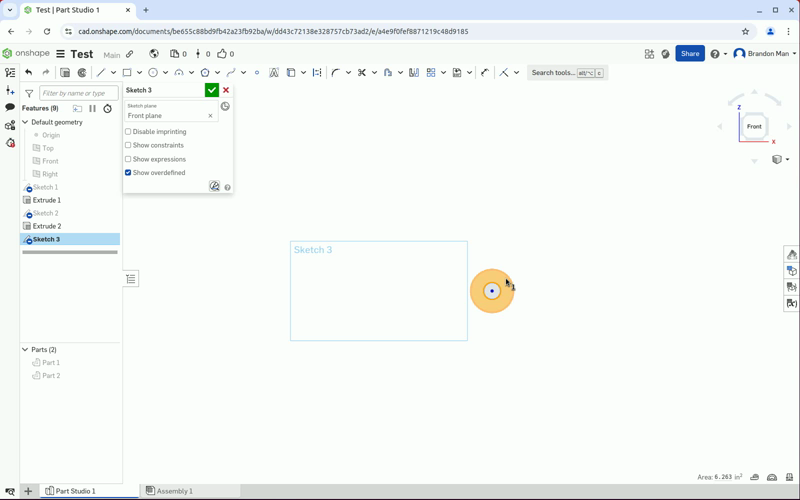
scroll(-6)
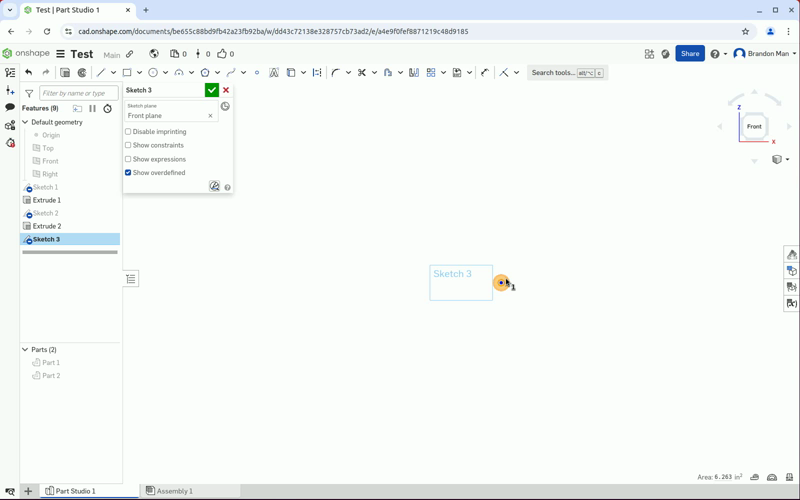
mouse_move(73, 352)
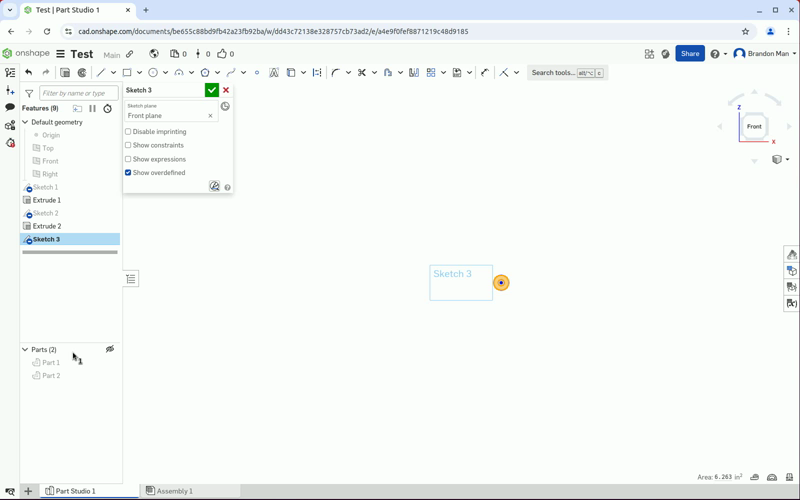
key(shift+y)
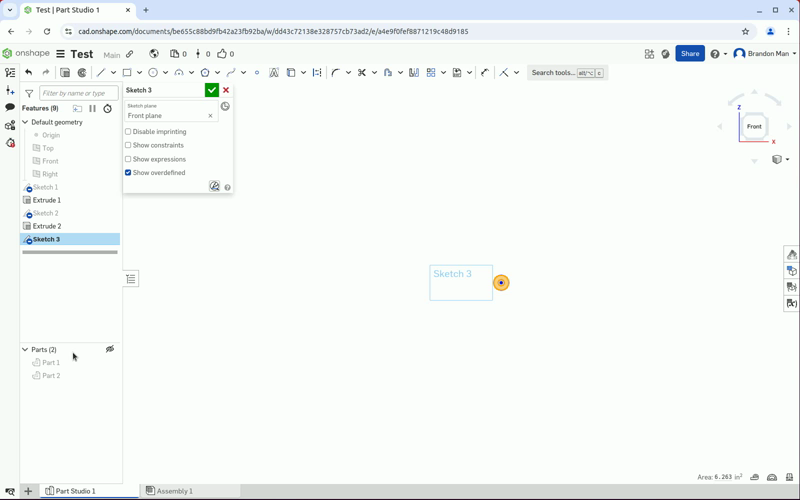
key(shift+e)
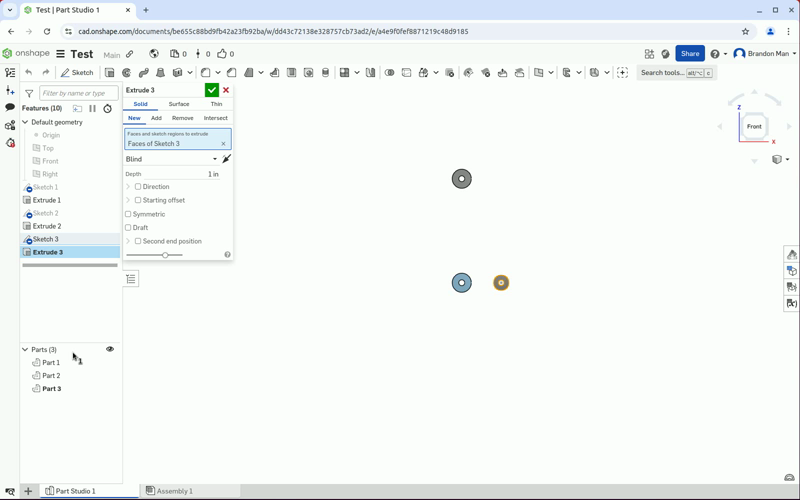
mouse_move(143, 106)
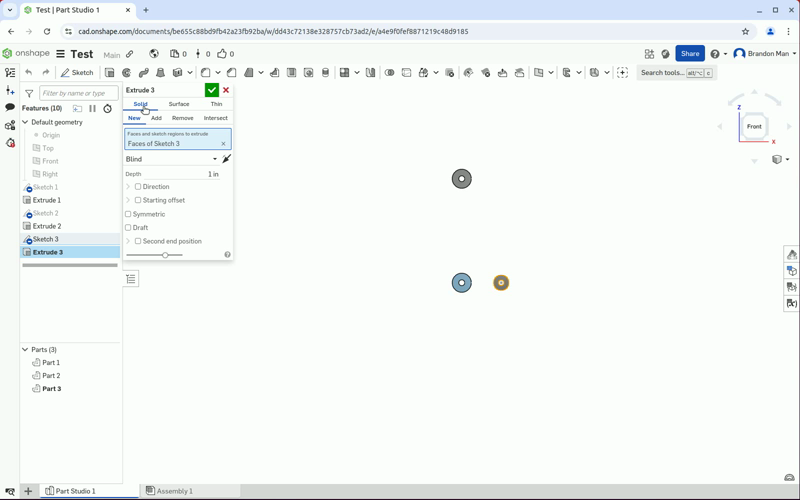
click(143, 106)
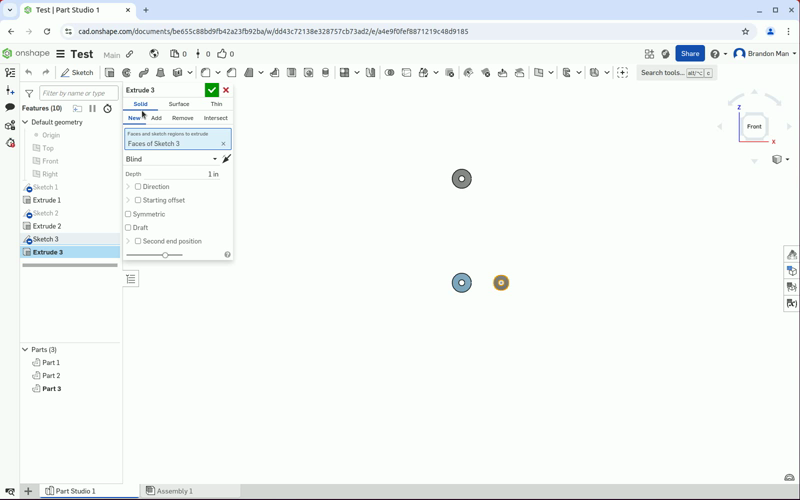
mouse_move(137, 120)
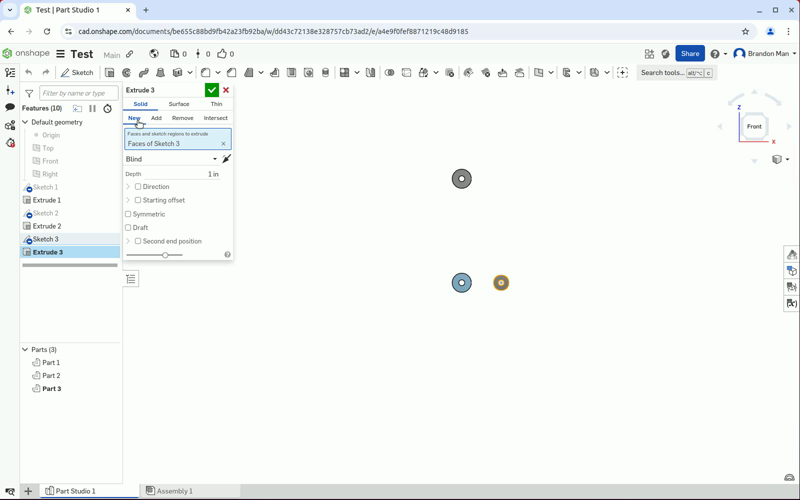
click(137, 120)
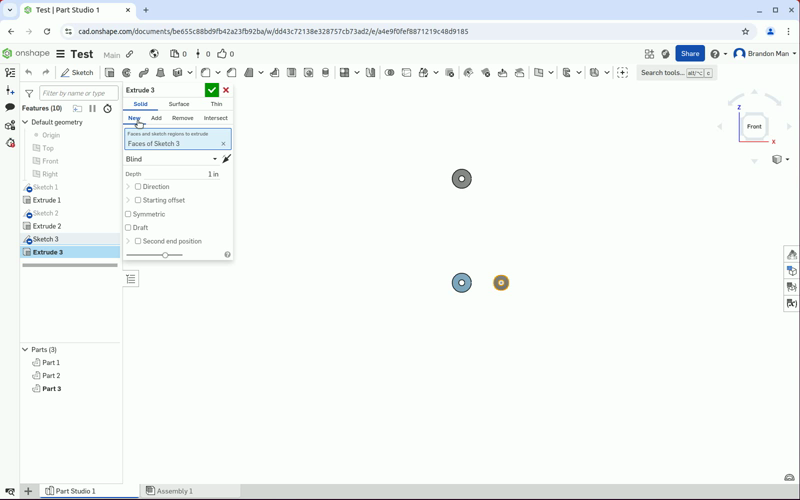
key(tab, 4)
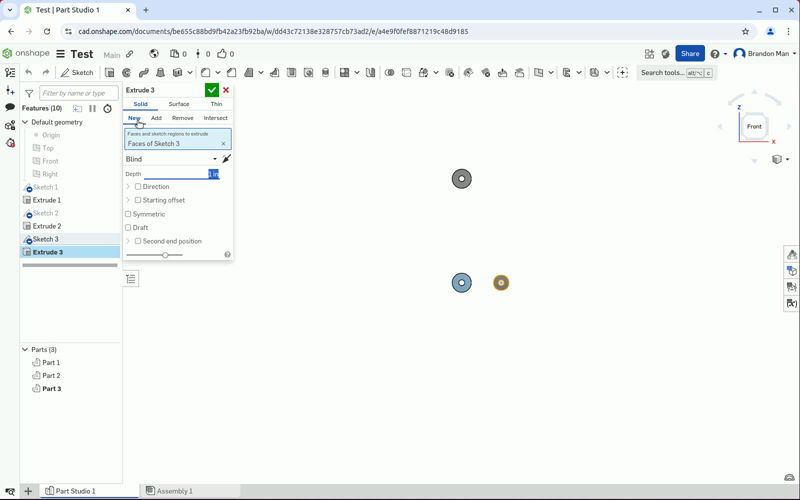
text(0.481)
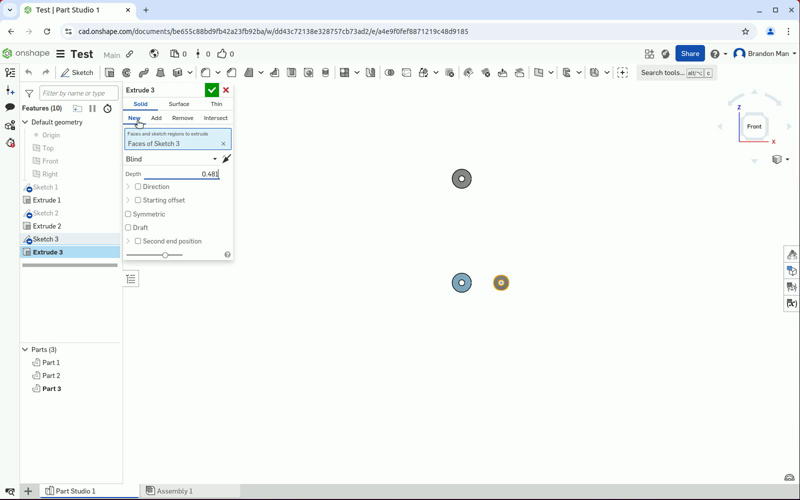
key(enter)
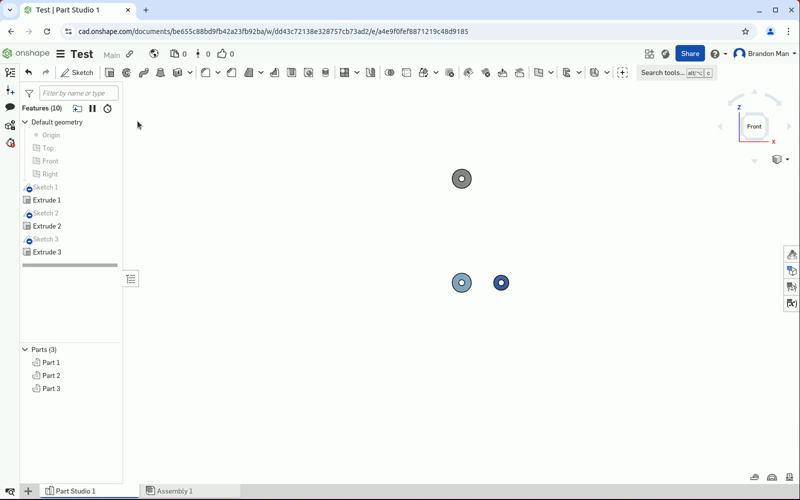
key(shift+h)
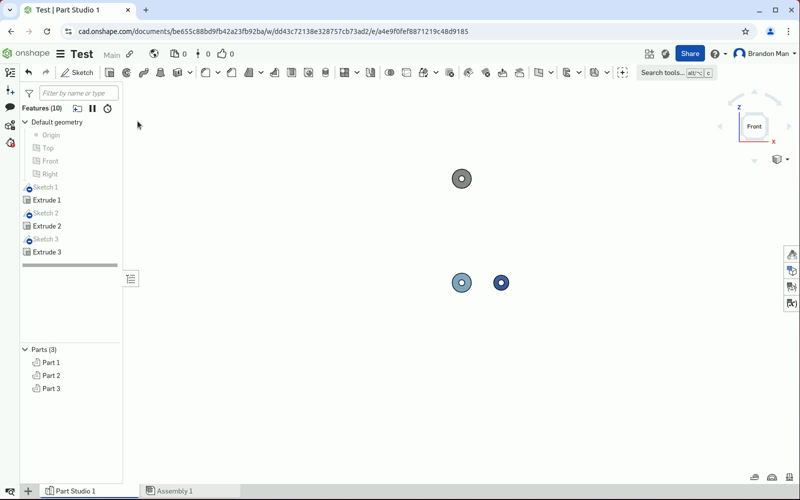
key(shift+h)
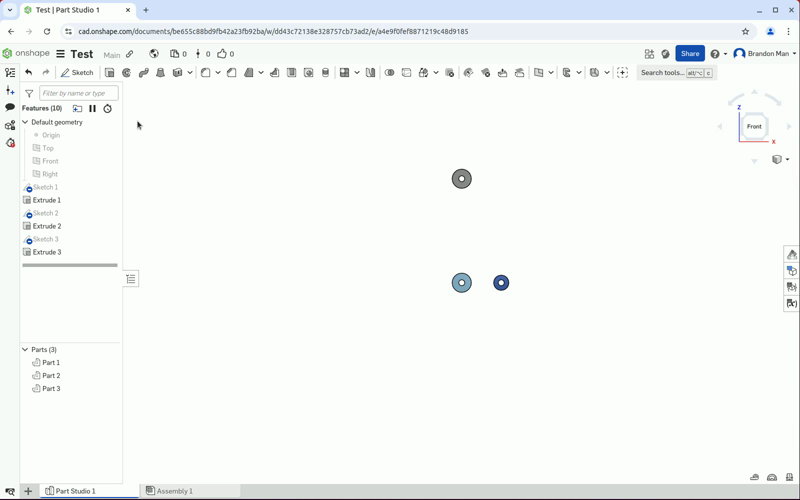
mouse_move(73, 189)
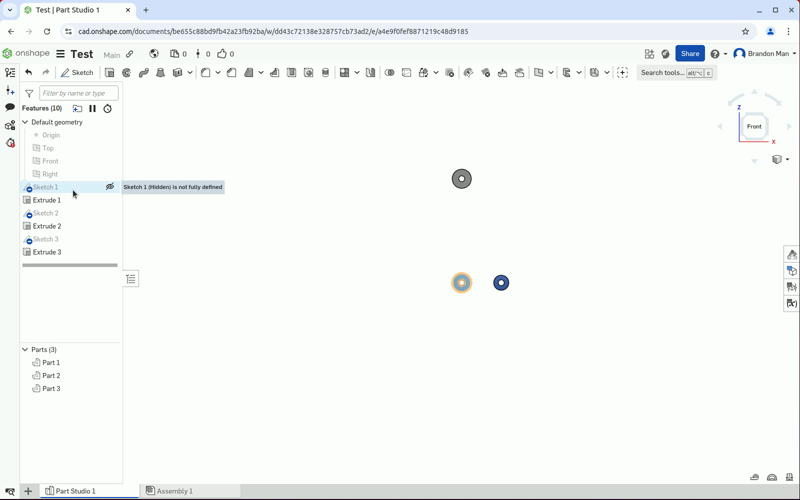
click(73, 189)
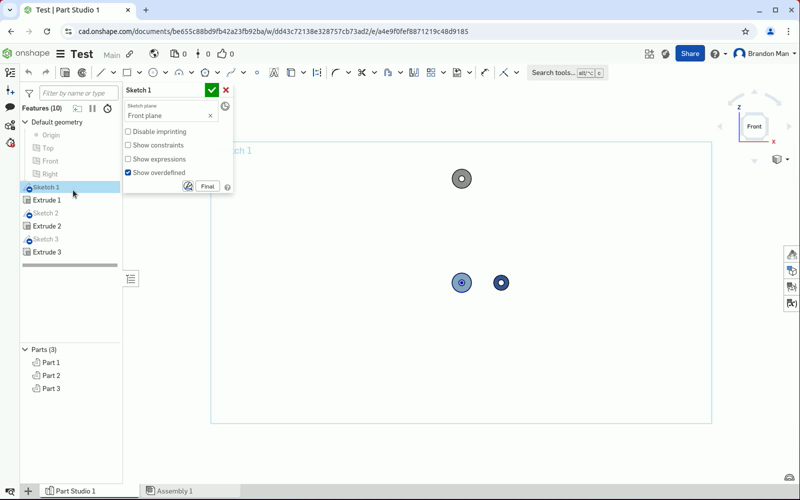
mouse_move(229, 92)
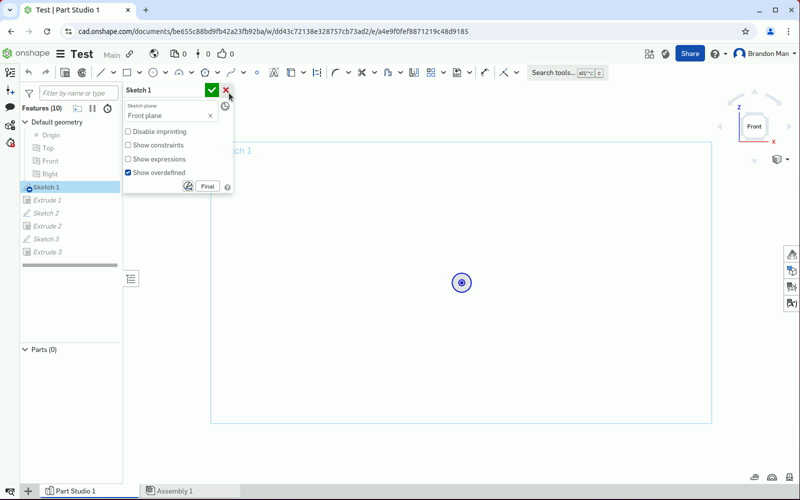
click(229, 92)
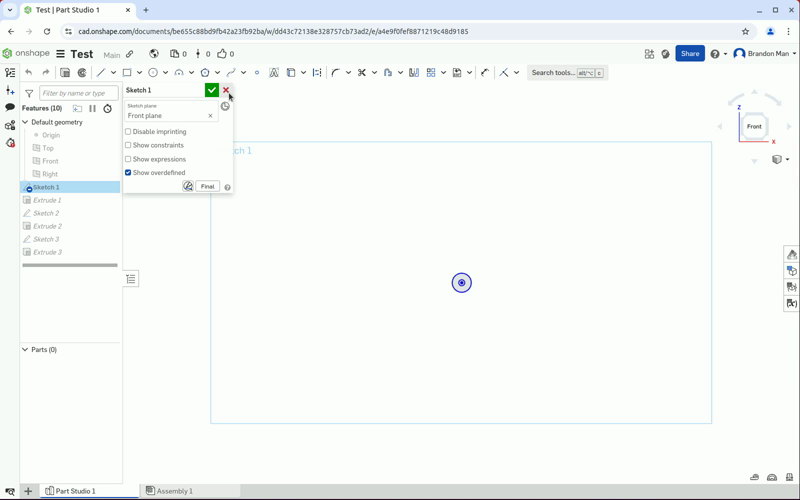
key(shift+s)
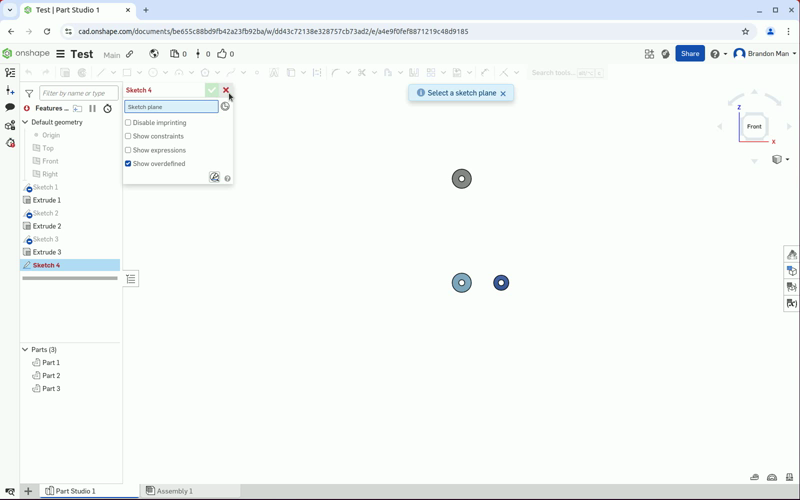
mouse_move(73, 163)
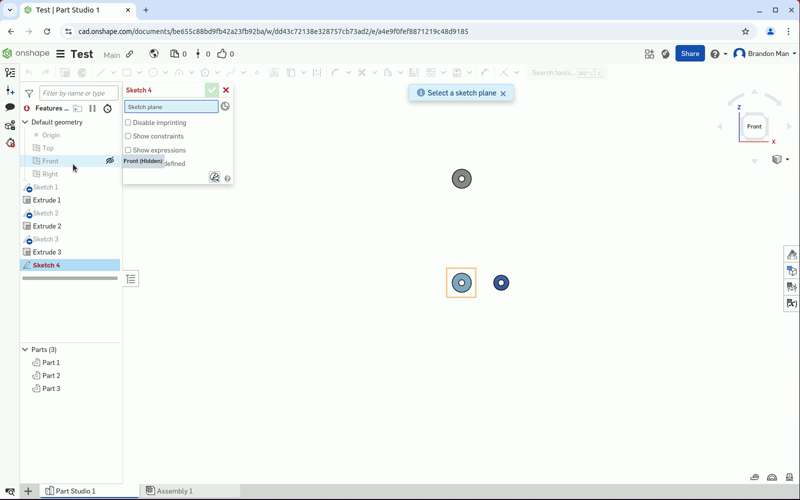
click(73, 163)
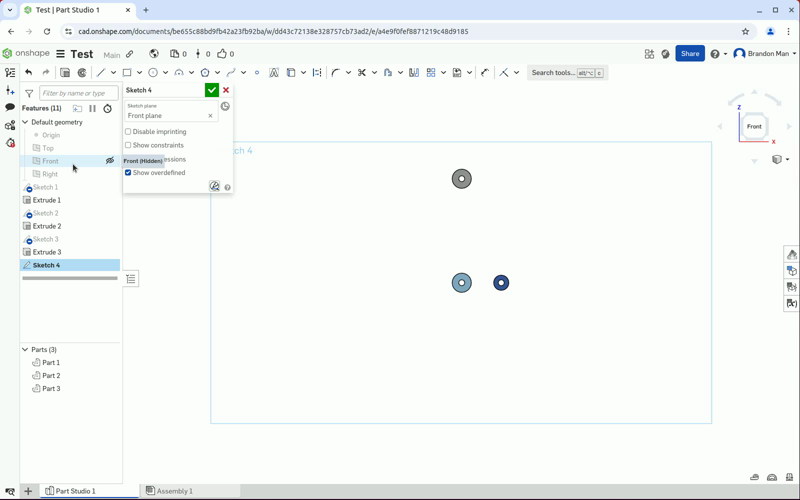
mouse_move(73, 352)
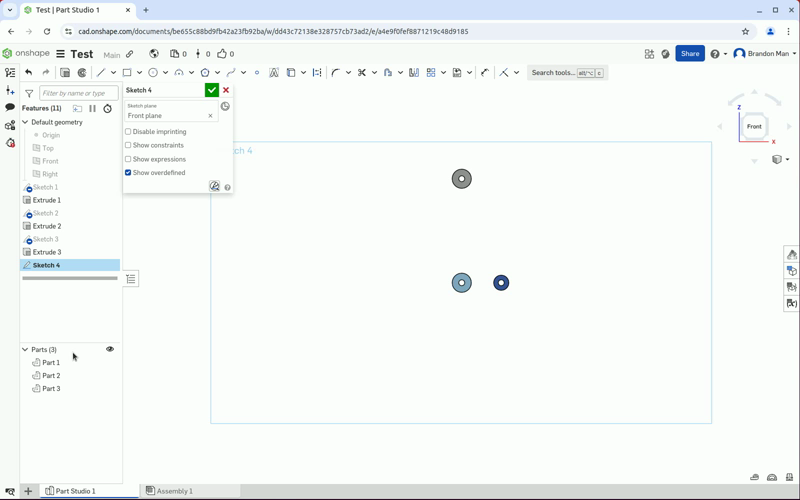
key(y)
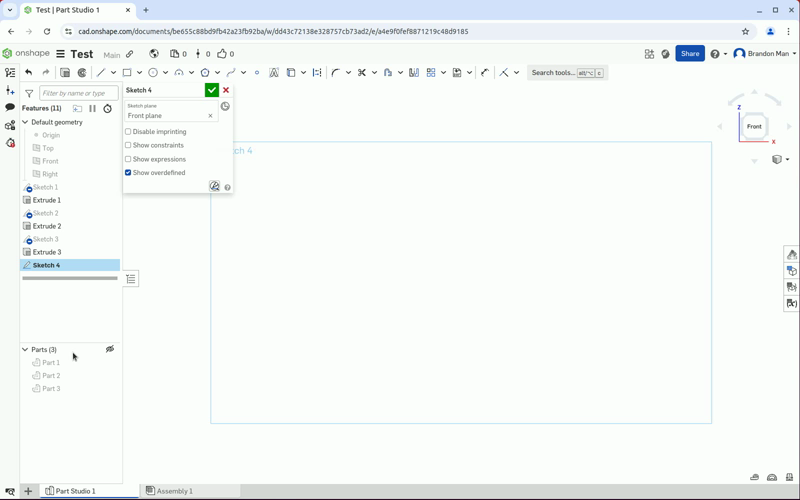
key(l)
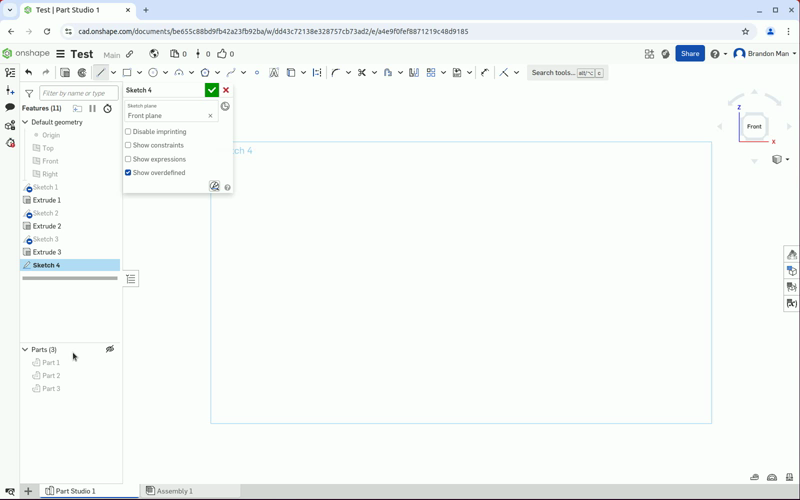
key_down(shift)
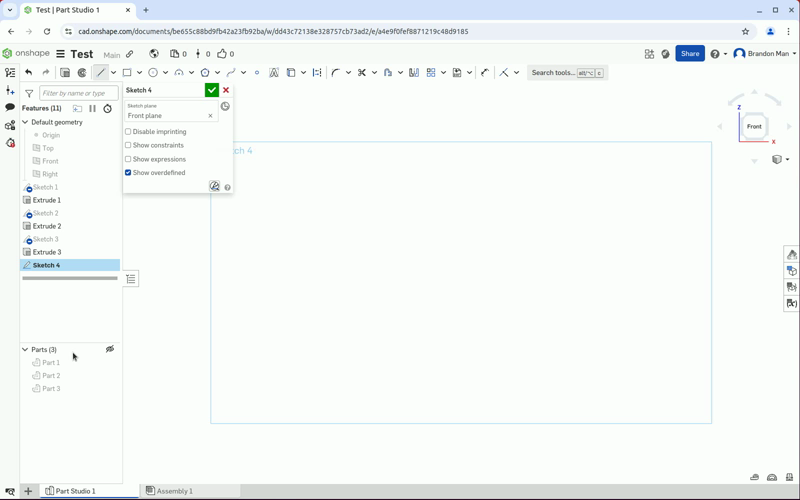
mouse_move(446, 226)
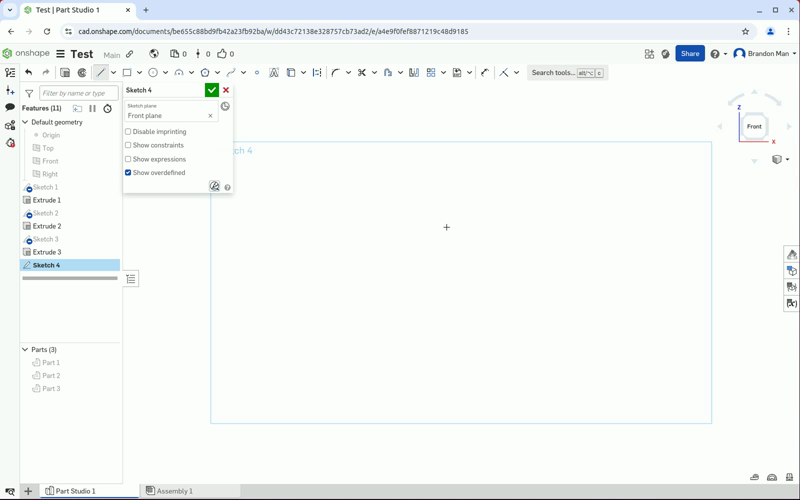
click(446, 226)
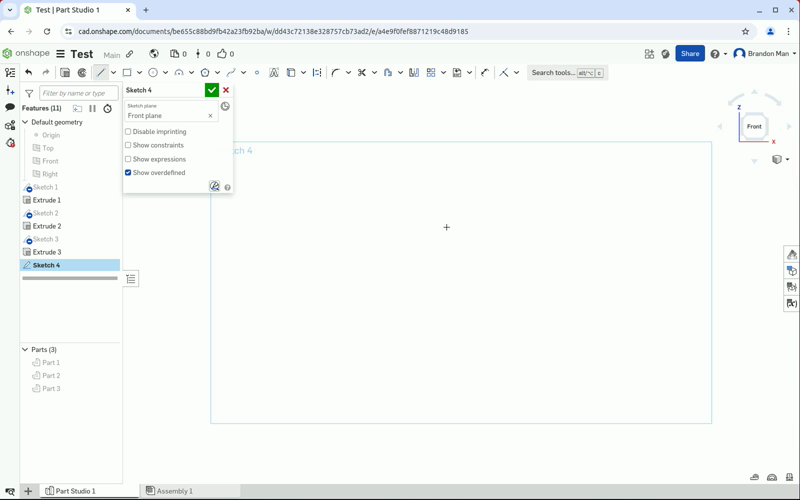
key_up(shift)
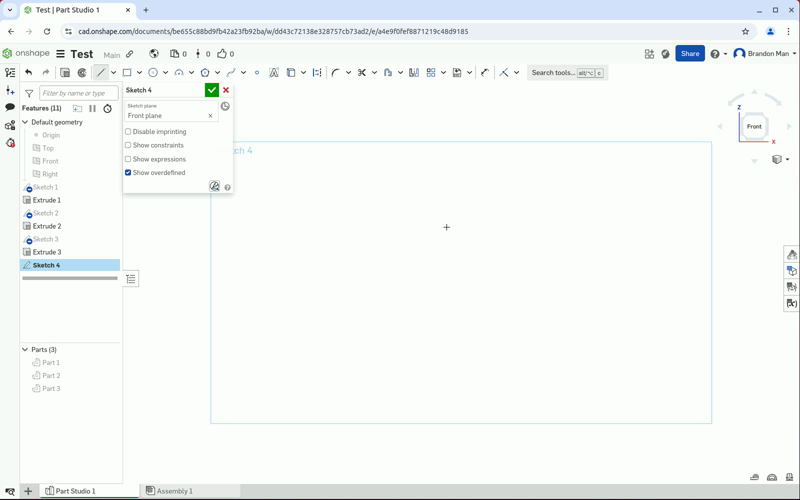
key_down(shift)
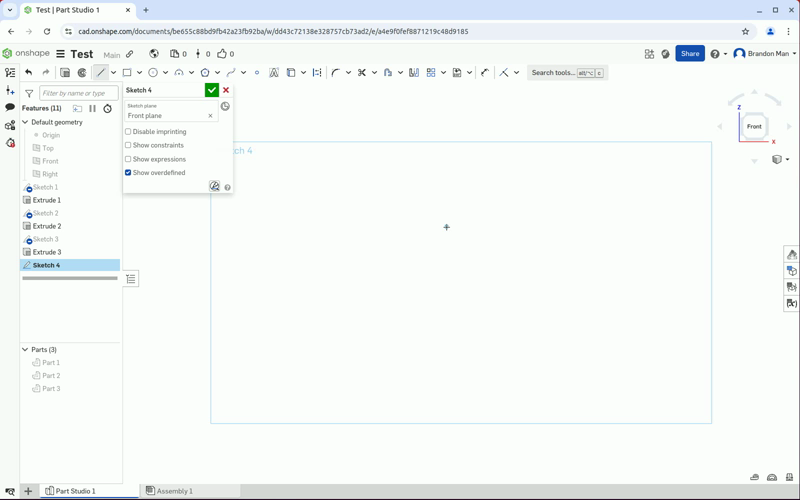
mouse_move(476, 226)
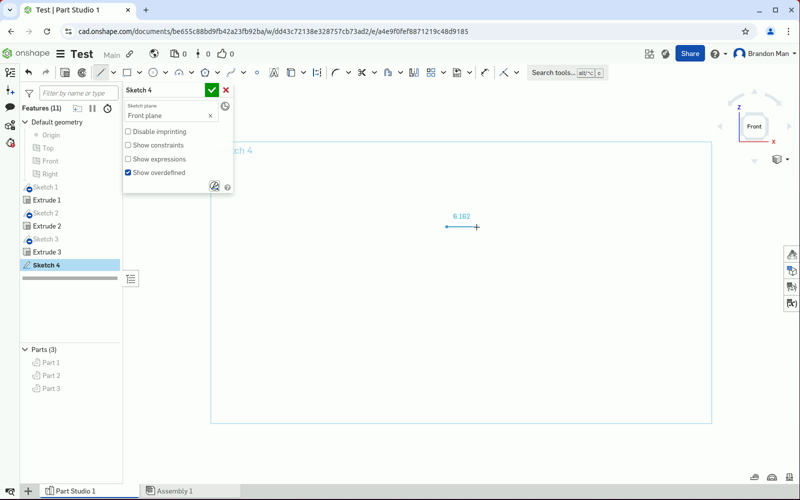
mouse_move(452, 284)
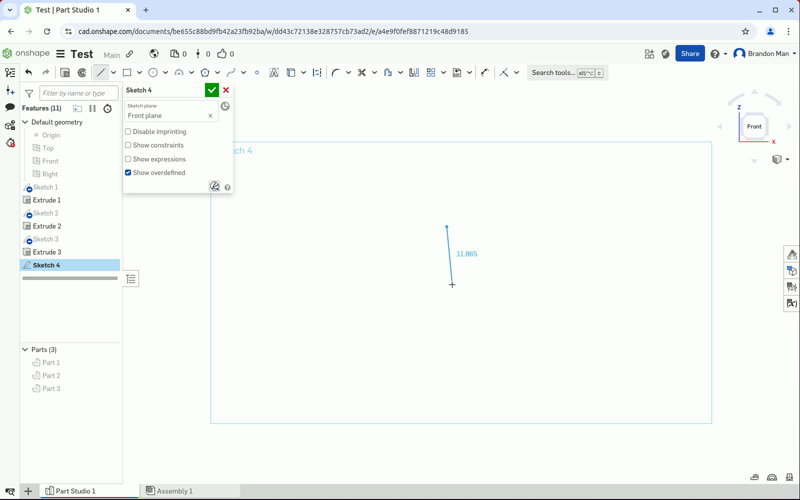
click(452, 284)
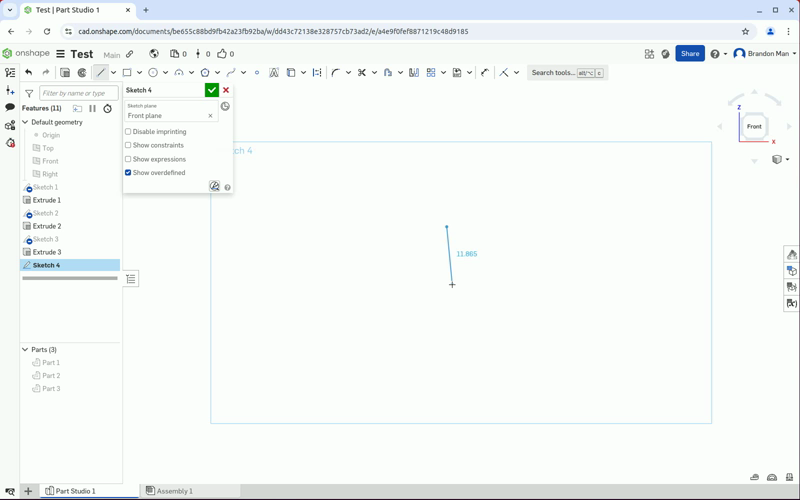
key_up(shift)
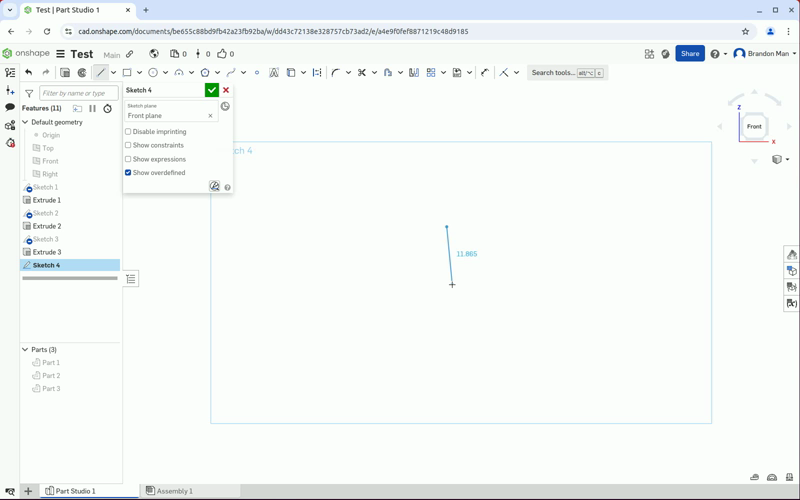
key(esc)
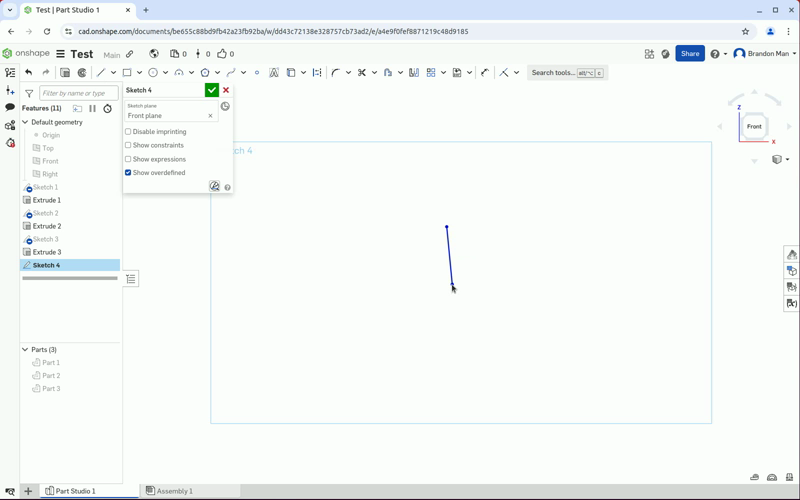
key(a)
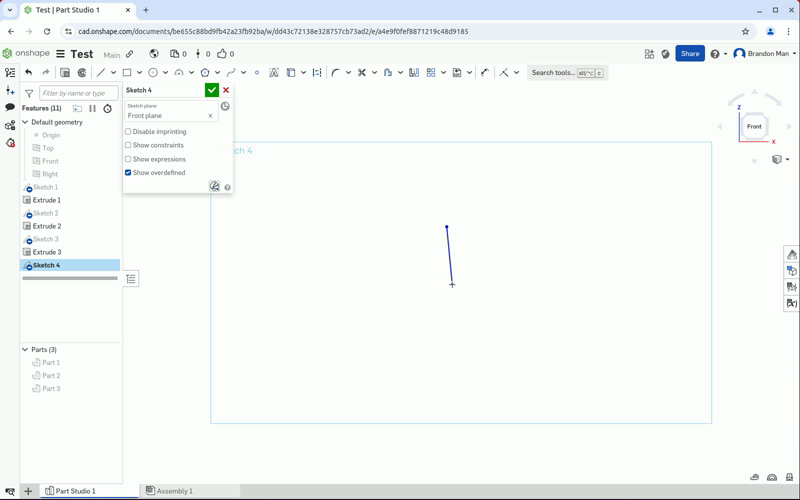
mouse_move(452, 284)
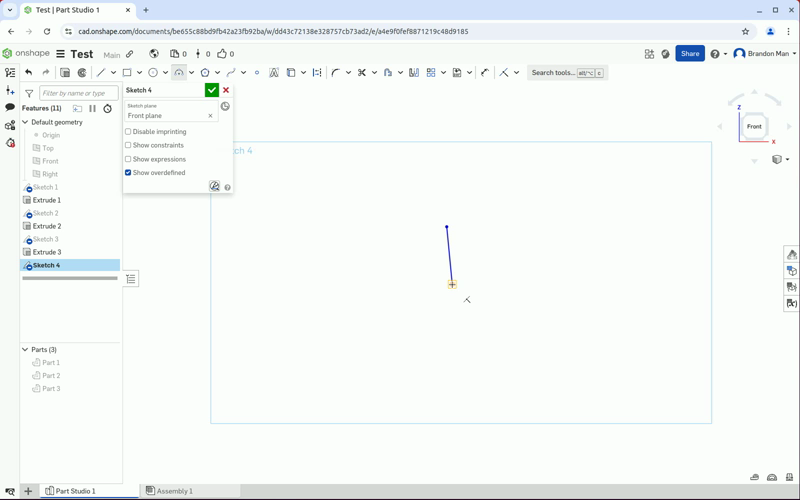
click(452, 284)
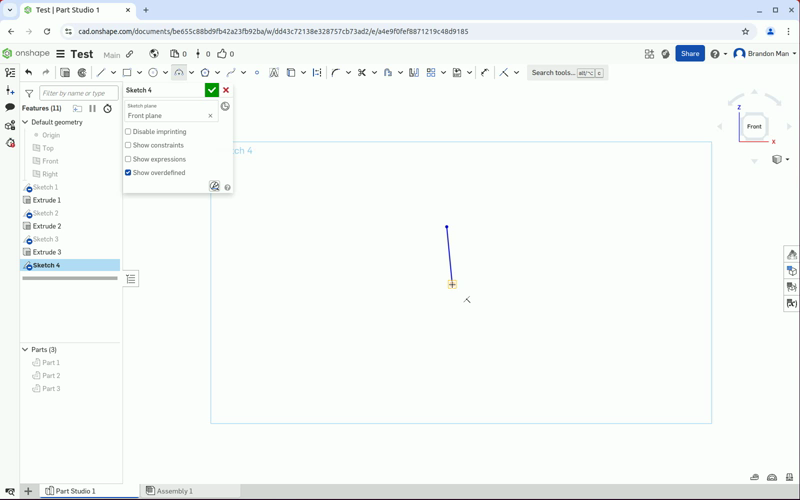
key_down(shift)
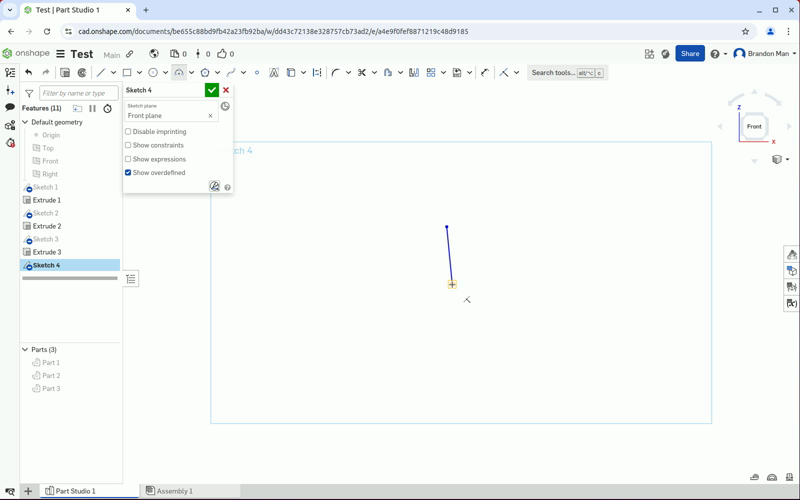
mouse_move(461, 291)
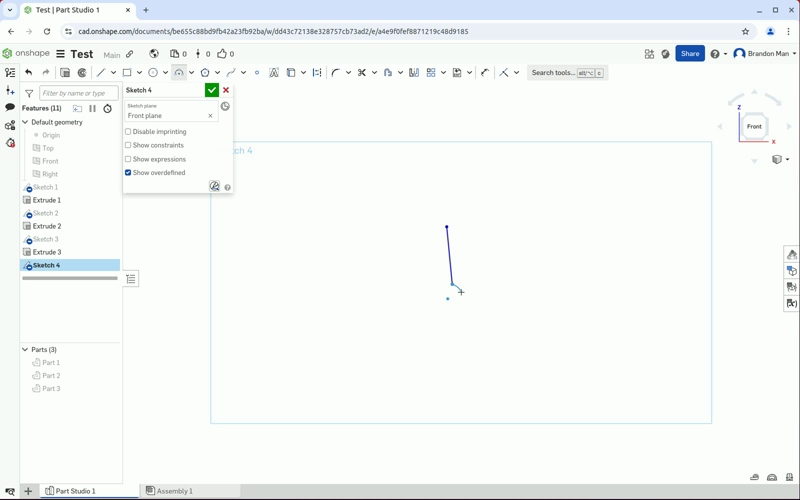
click(461, 291)
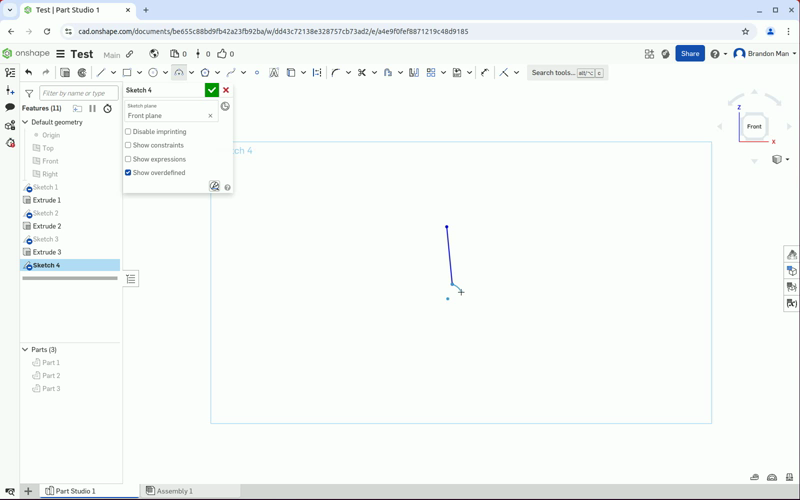
mouse_move(466, 276)
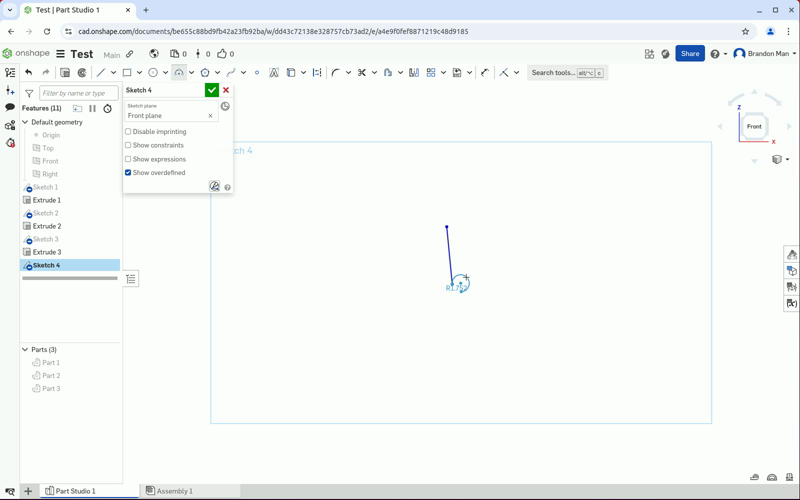
click(466, 276)
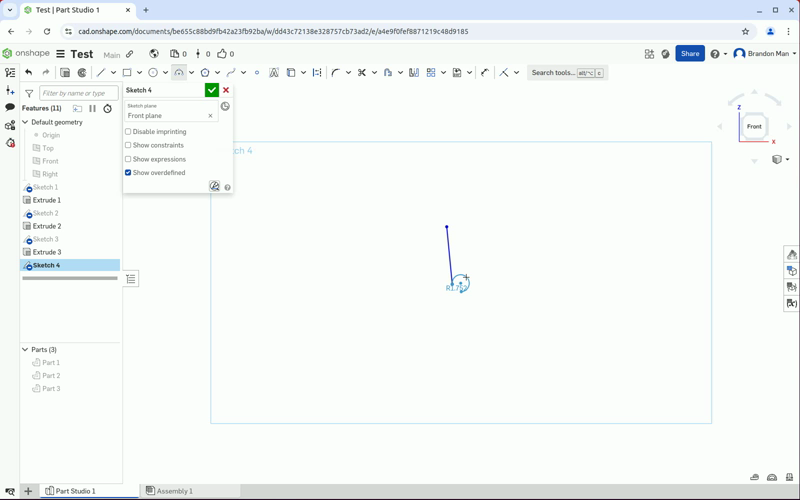
key_up(shift)
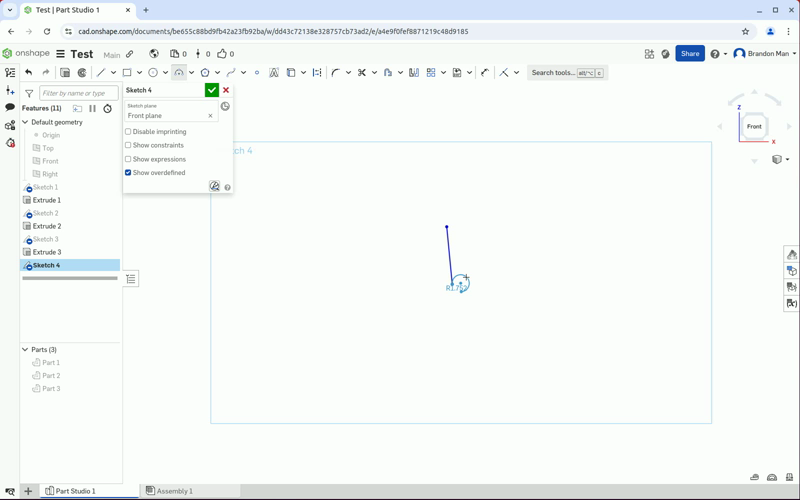
key(esc)
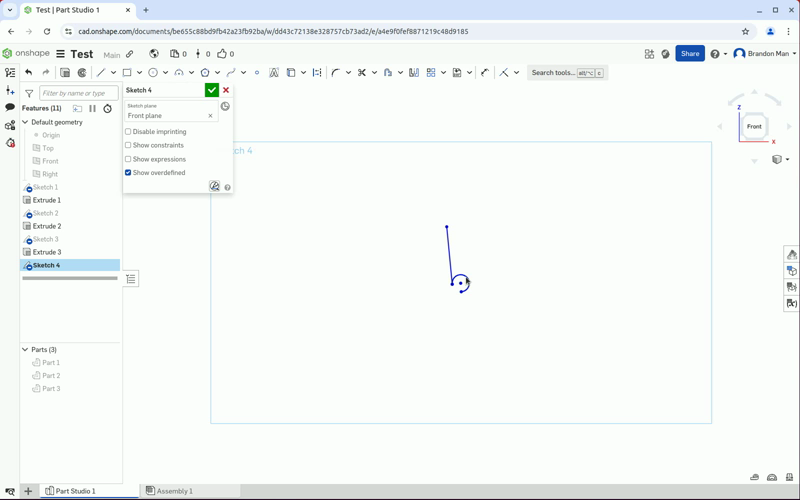
key(l)
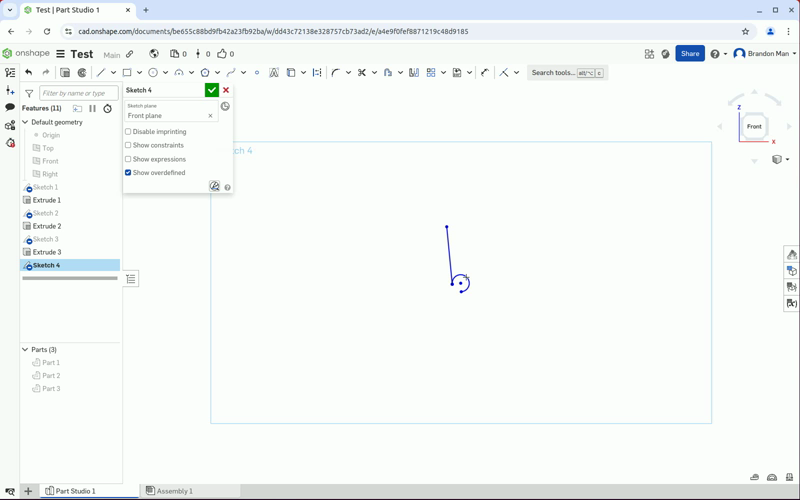
mouse_move(461, 291)
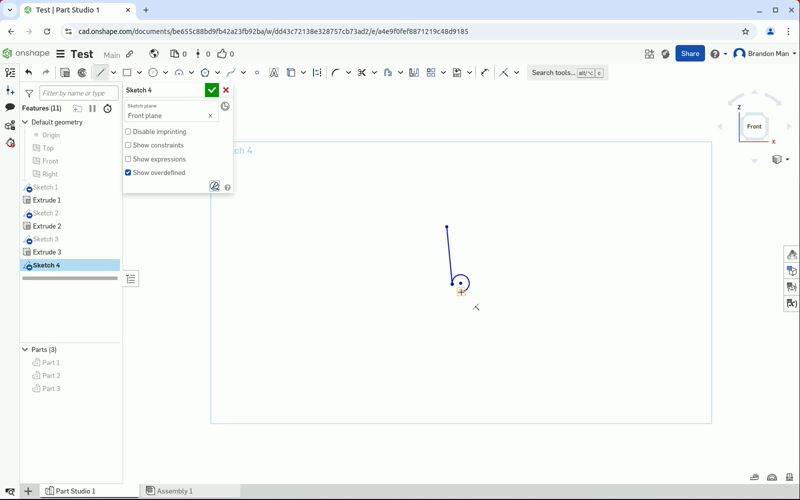
click(461, 291)
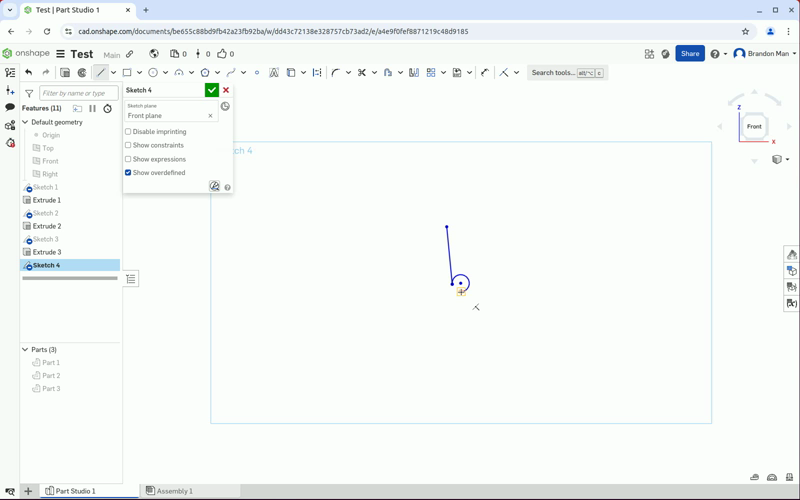
key_down(shift)
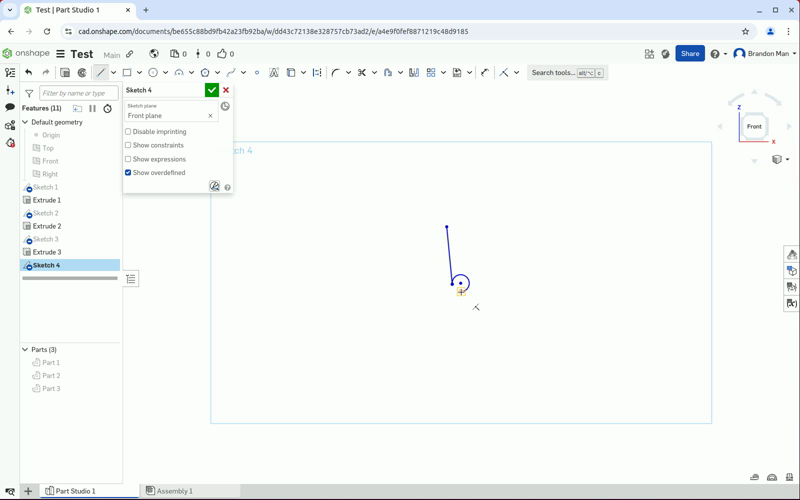
mouse_move(491, 291)
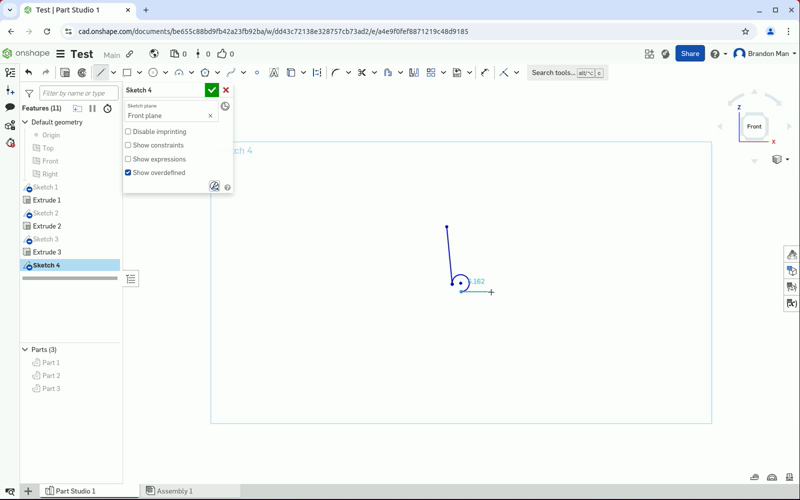
mouse_move(502, 290)
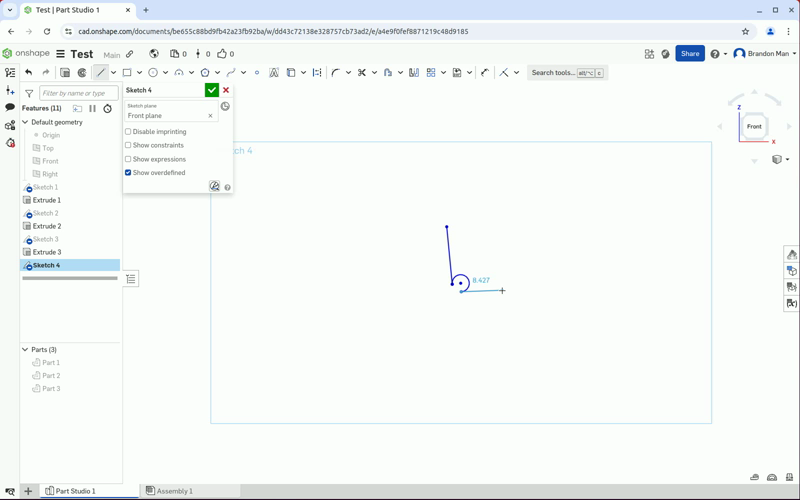
click(502, 290)
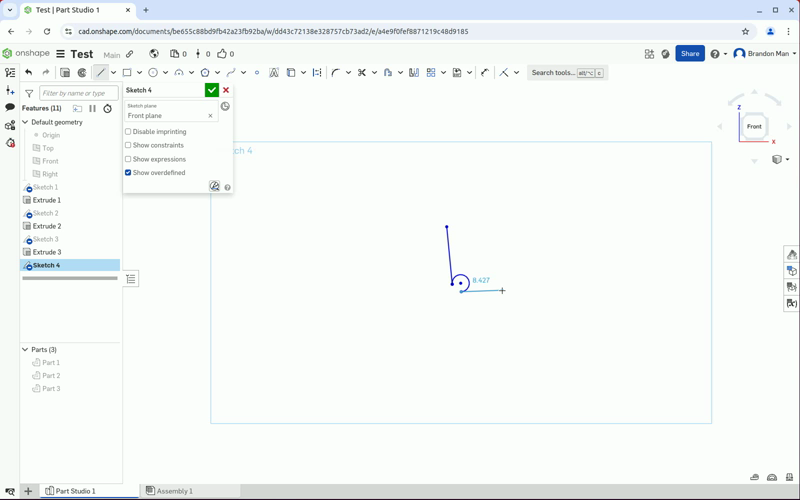
key_up(shift)
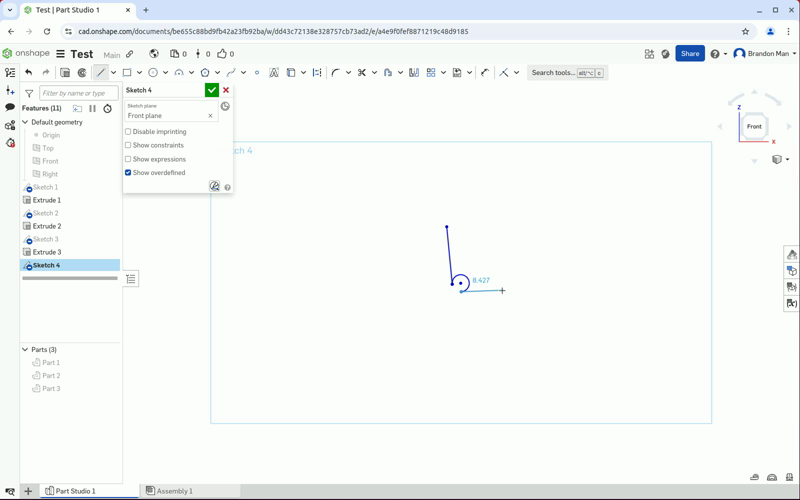
key(esc)
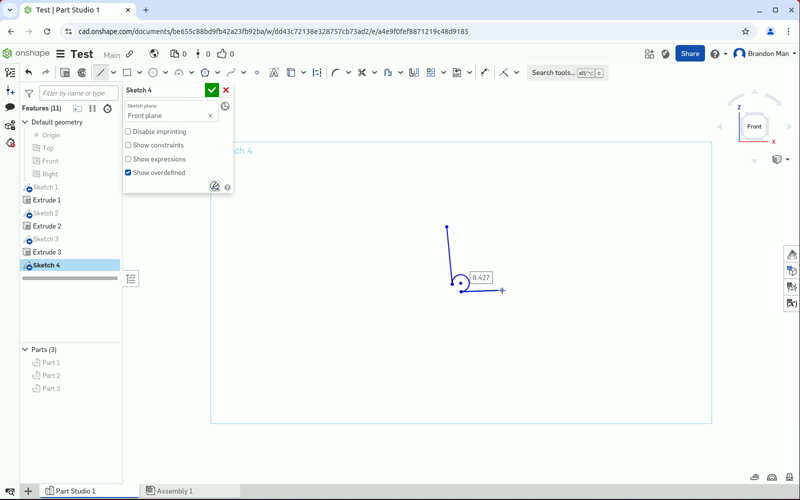
key(a)
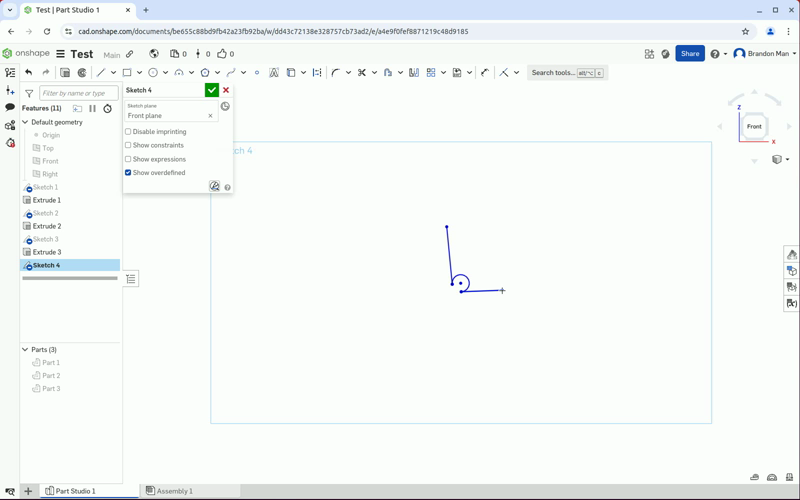
mouse_move(502, 290)
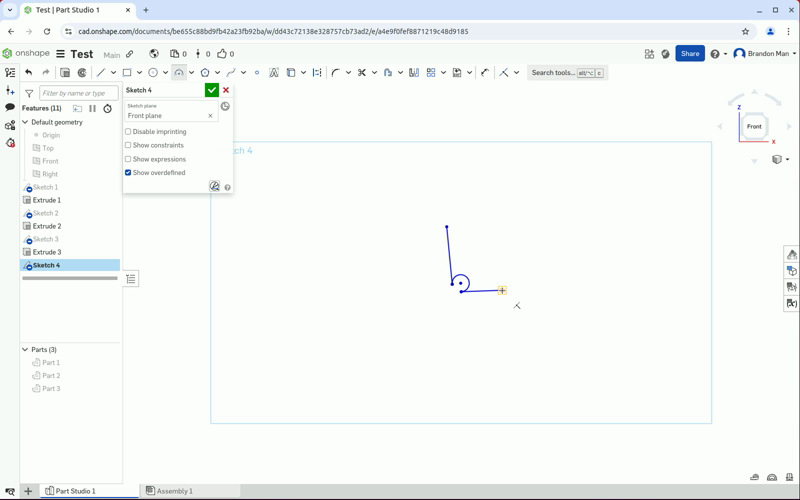
click(502, 290)
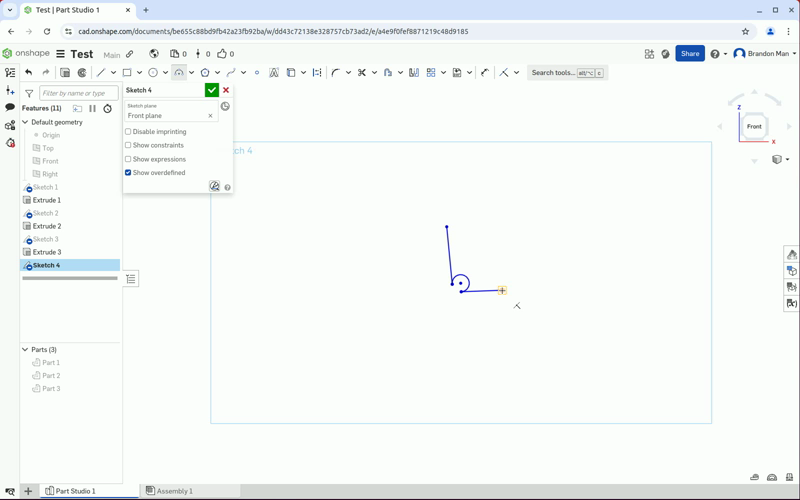
key_down(shift)
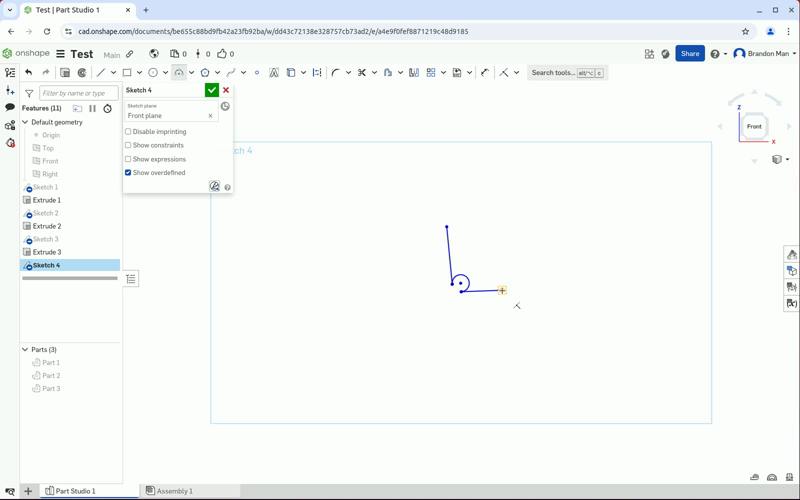
mouse_move(502, 276)
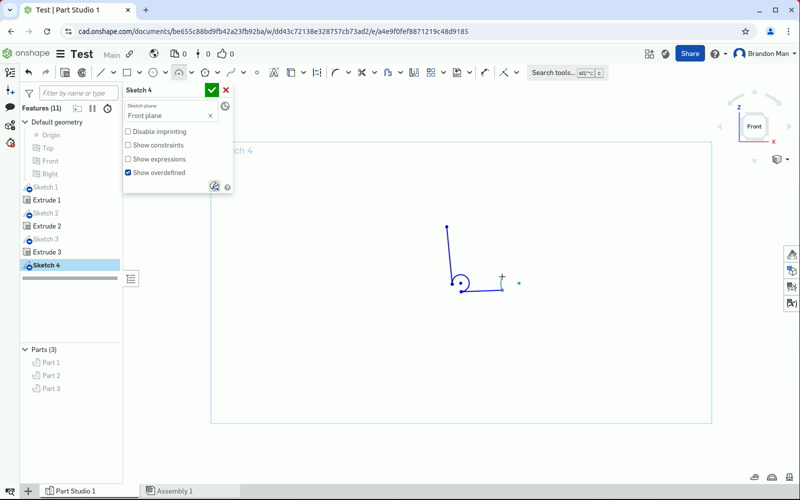
click(502, 276)
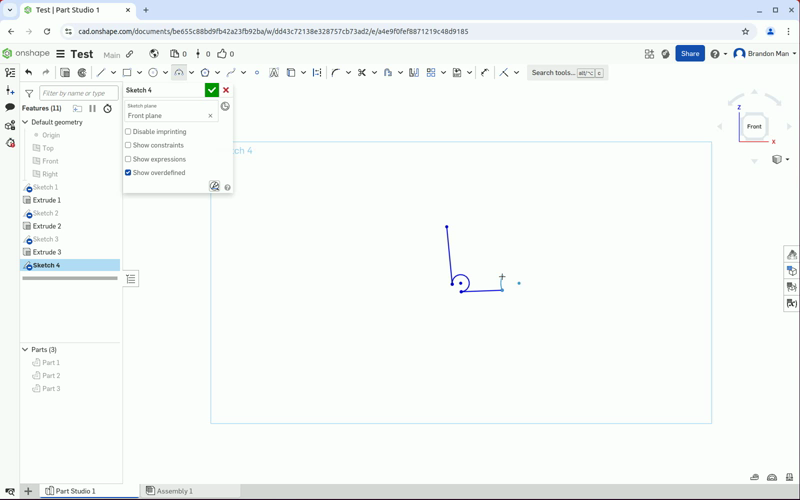
mouse_move(494, 282)
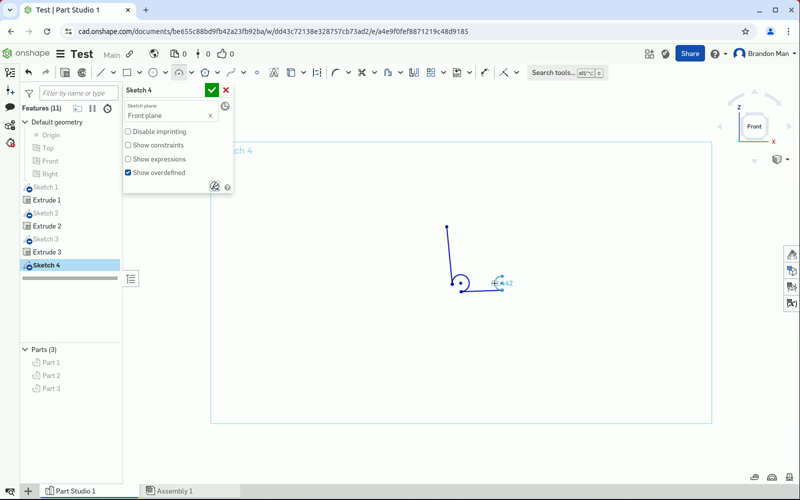
click(494, 282)
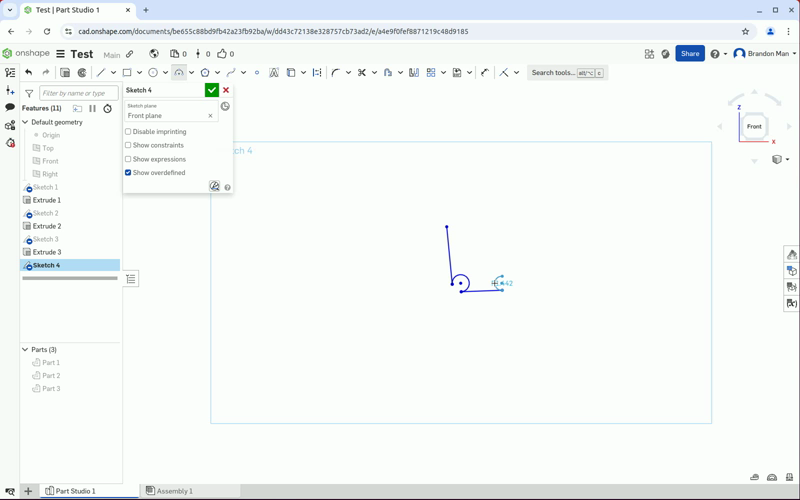
key_up(shift)
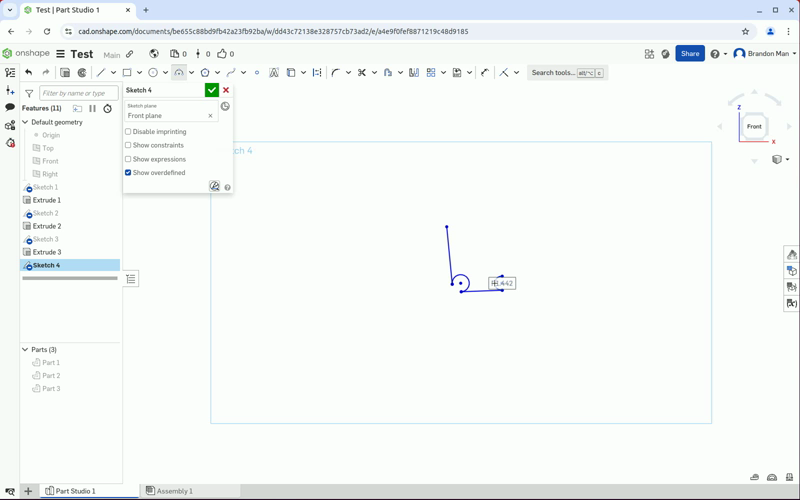
key(esc)
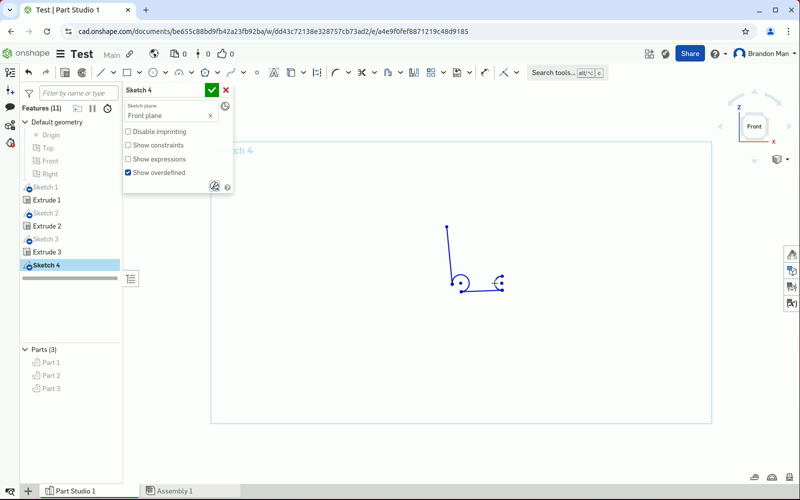
key(l)
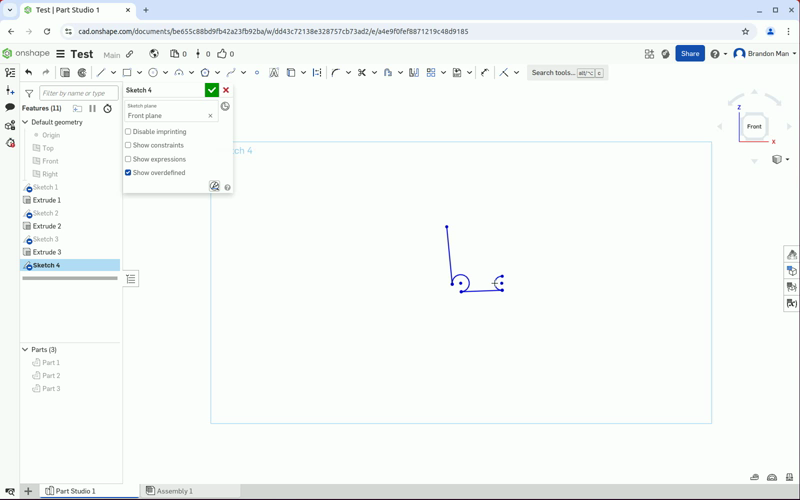
mouse_move(502, 276)
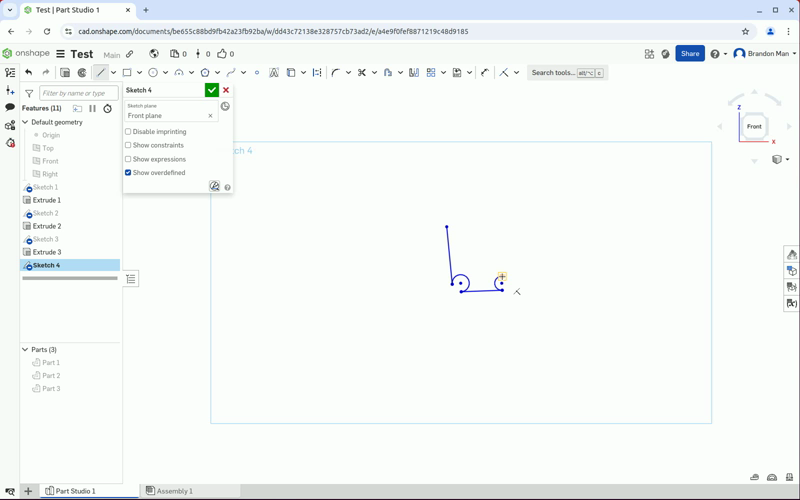
click(502, 276)
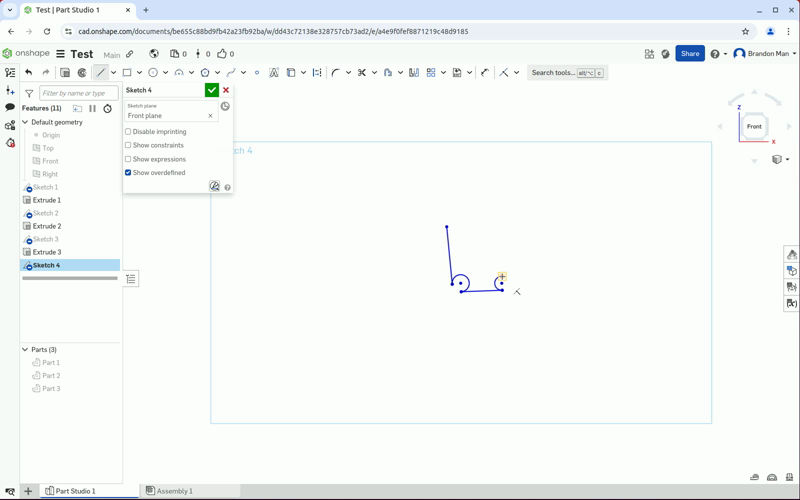
key_down(shift)
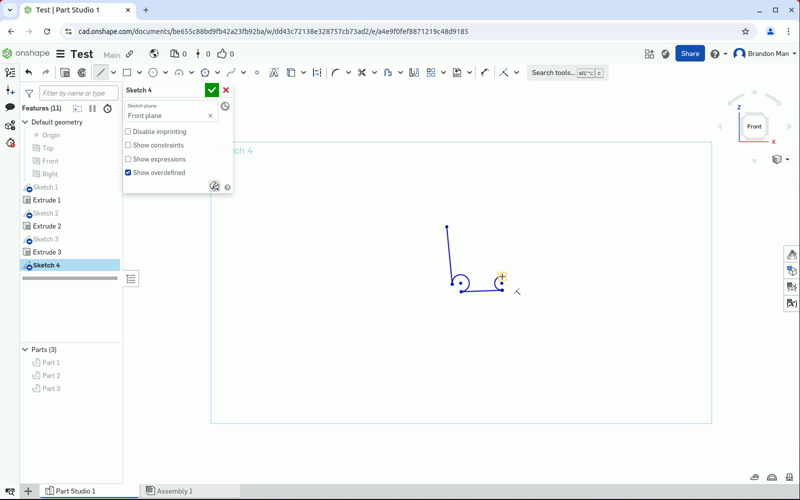
mouse_move(532, 276)
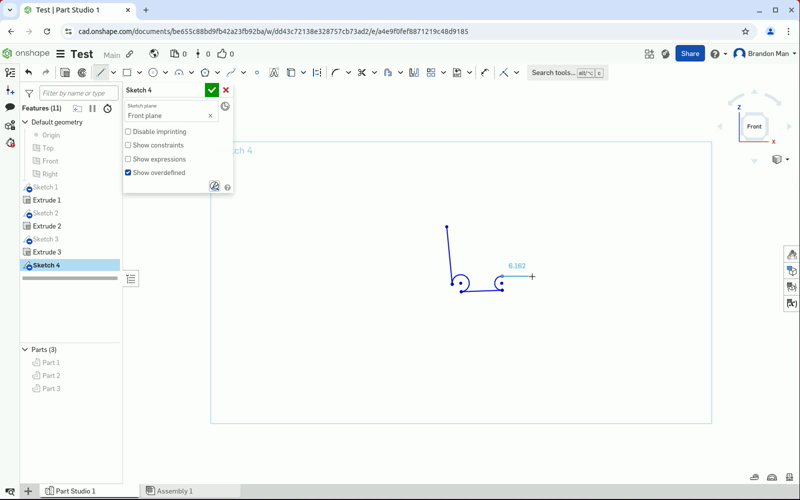
mouse_move(478, 275)
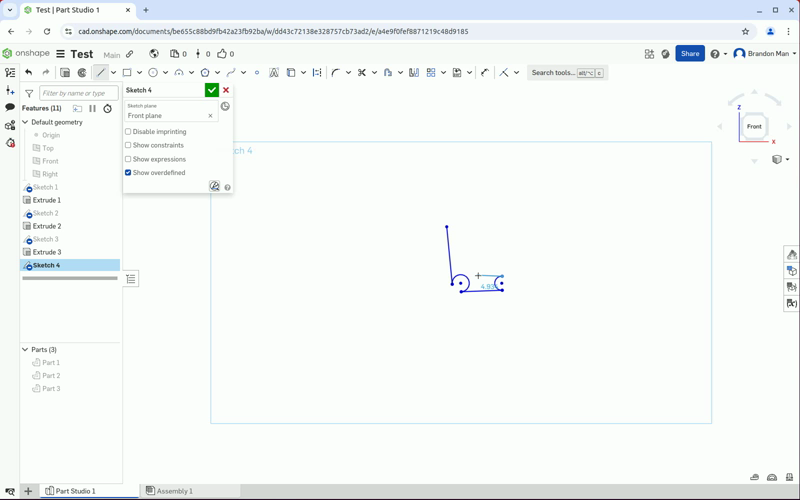
click(478, 275)
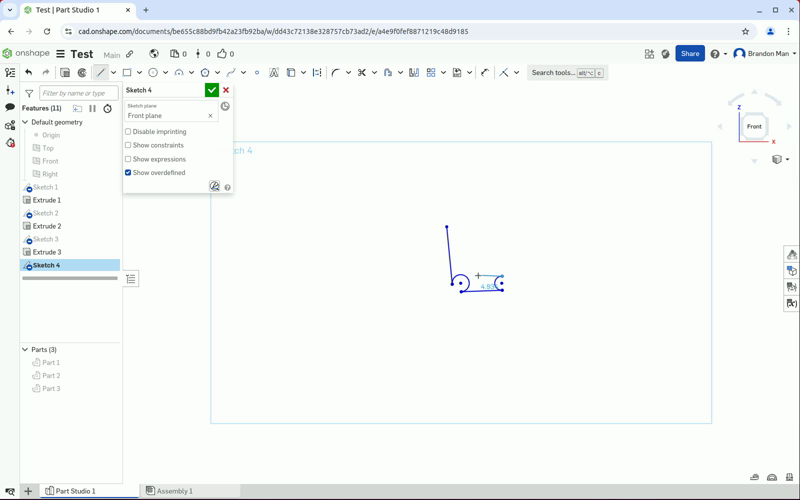
key_up(shift)
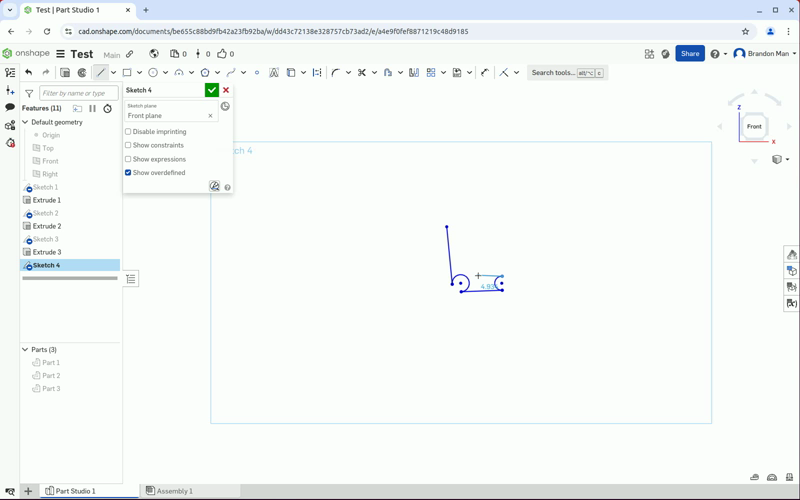
key(esc)
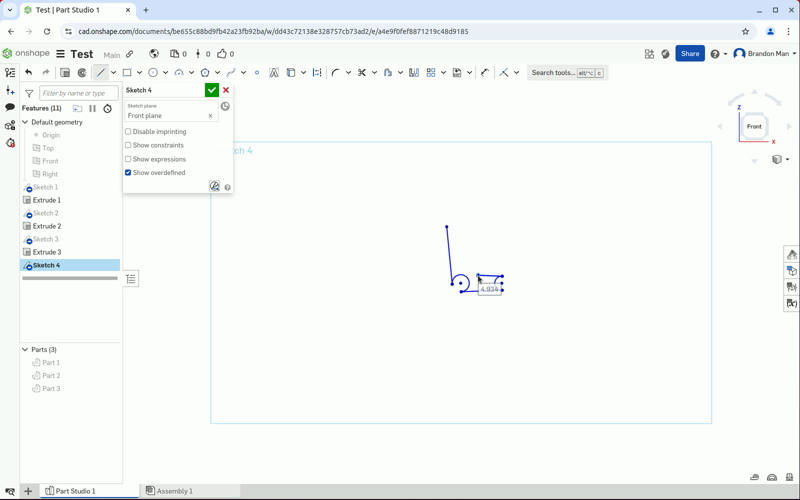
key(a)
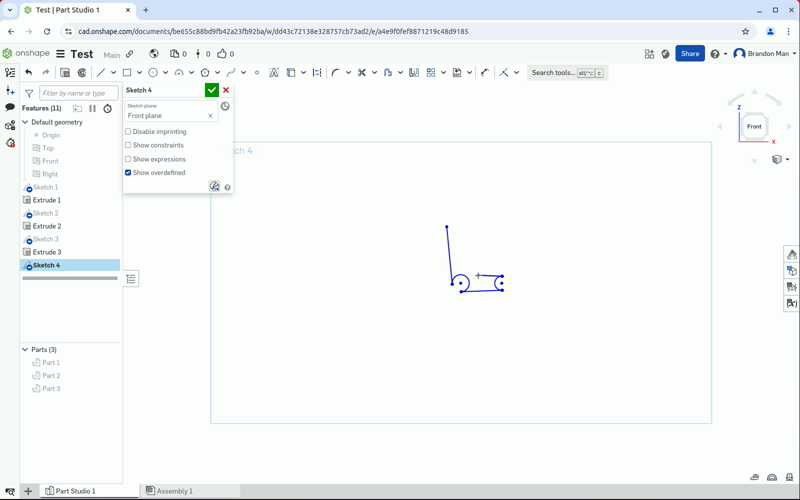
mouse_move(478, 275)
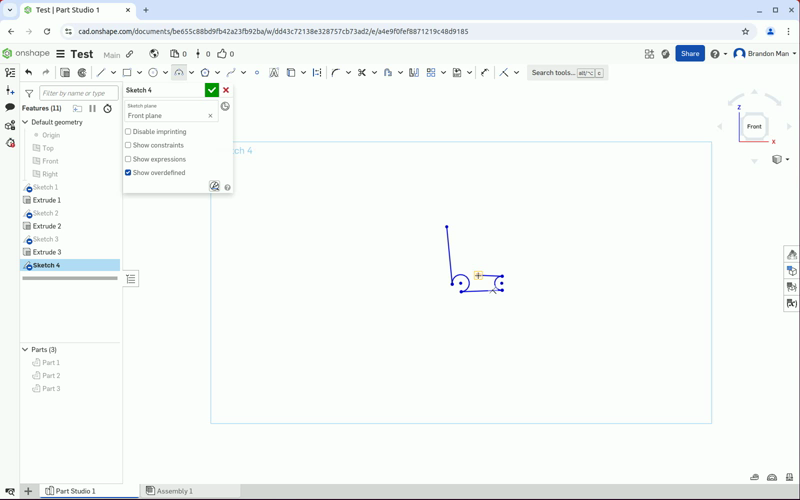
click(478, 275)
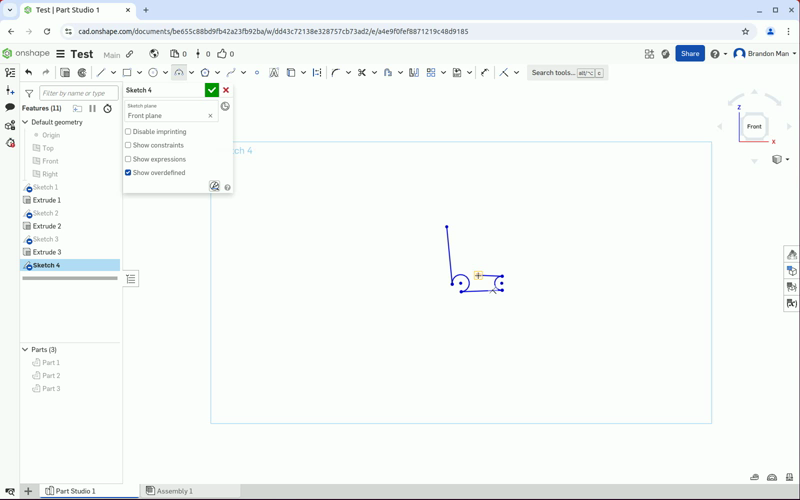
key_down(shift)
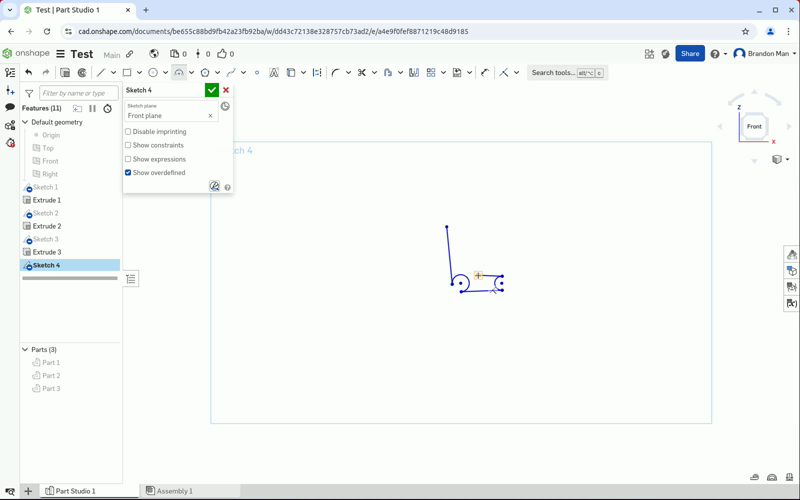
mouse_move(471, 267)
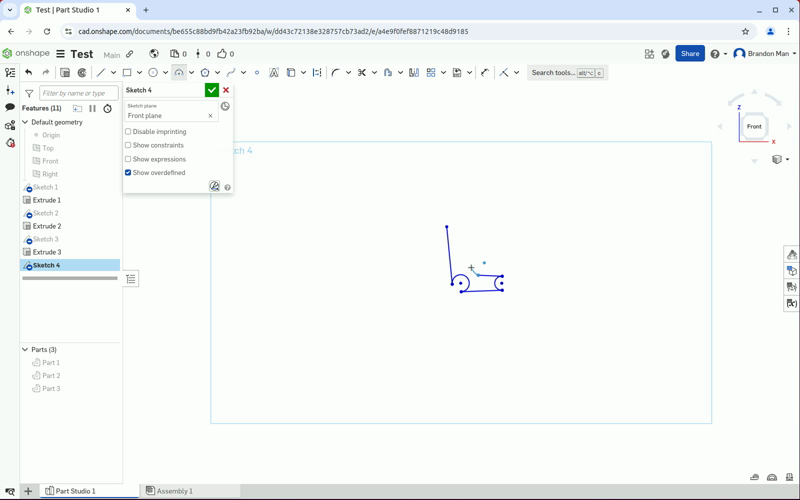
click(471, 267)
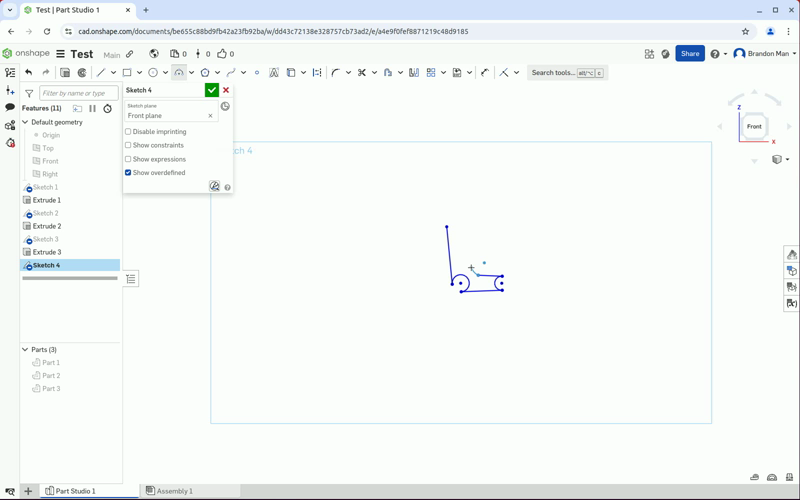
mouse_move(472, 272)
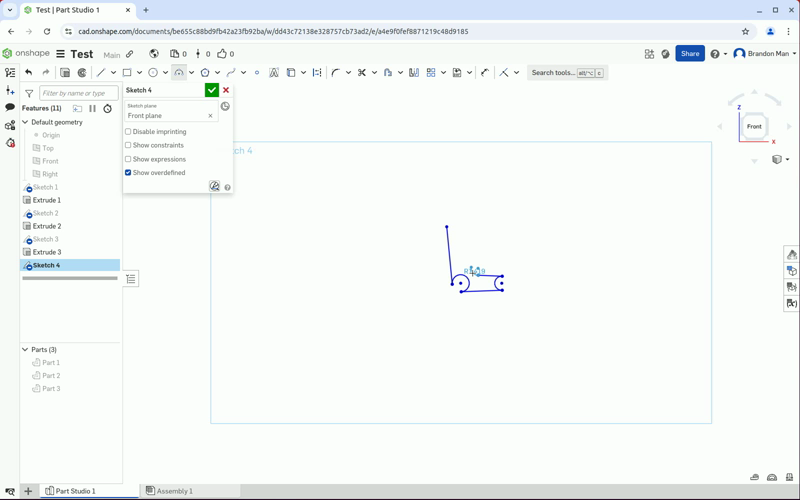
click(472, 272)
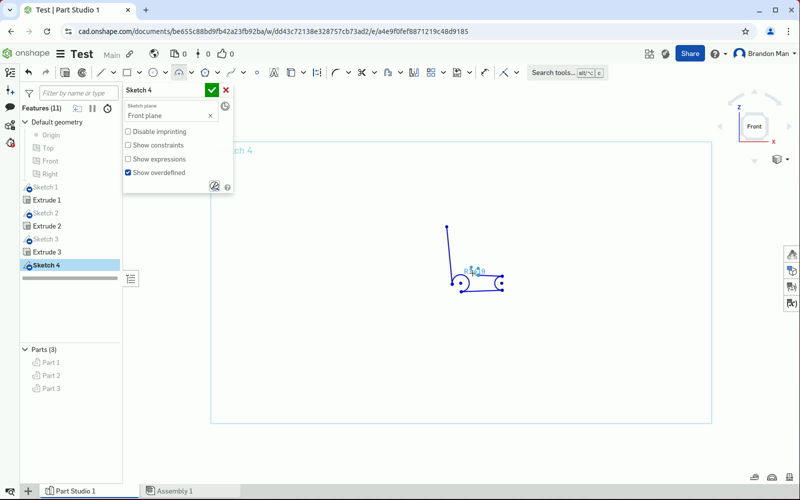
key_up(shift)
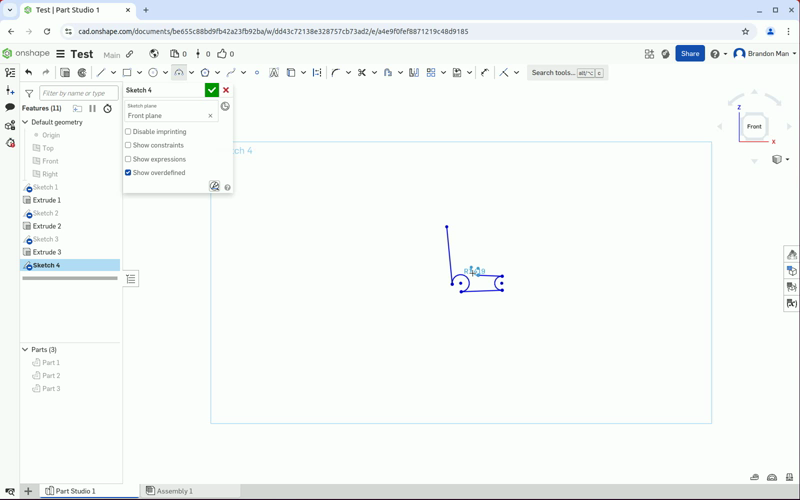
key(esc)
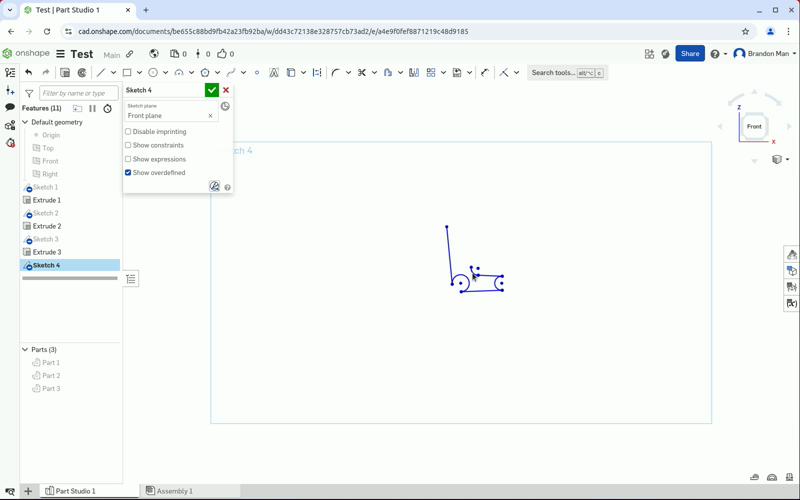
key(l)
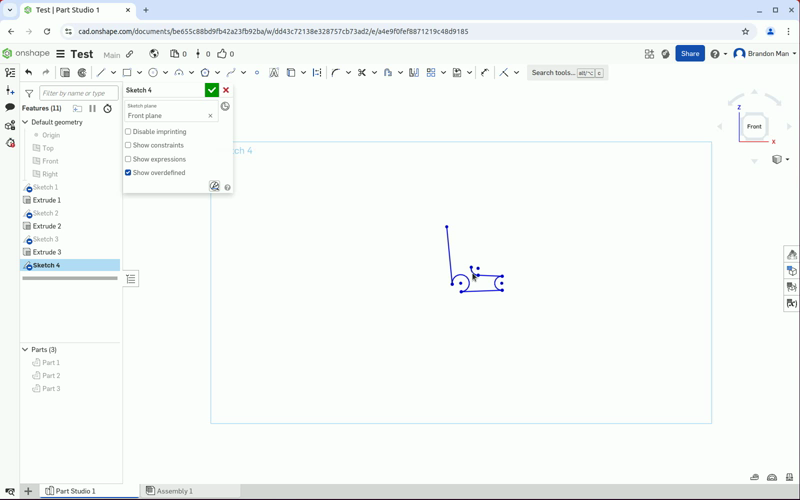
mouse_move(471, 267)
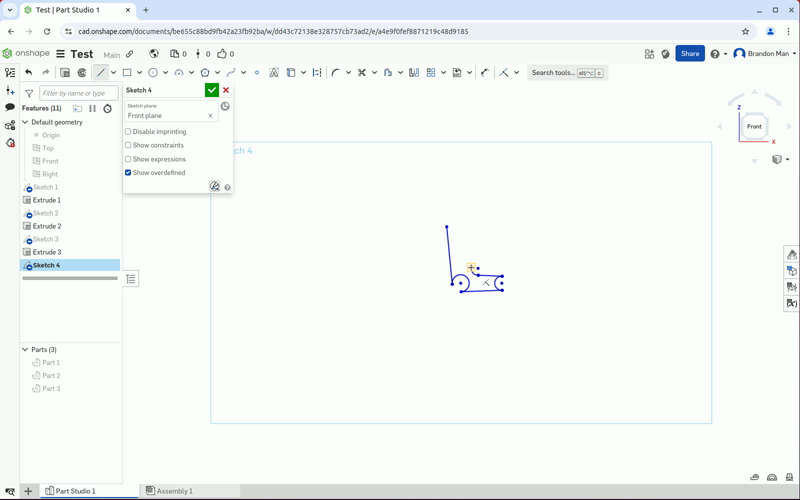
click(471, 267)
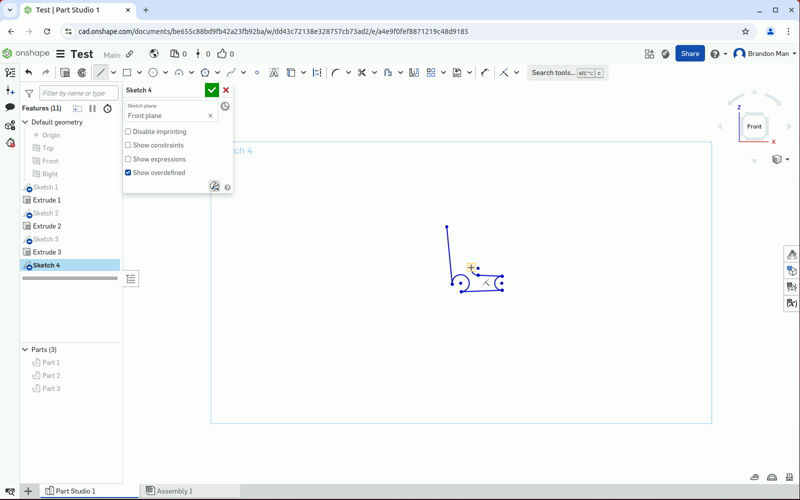
key_down(shift)
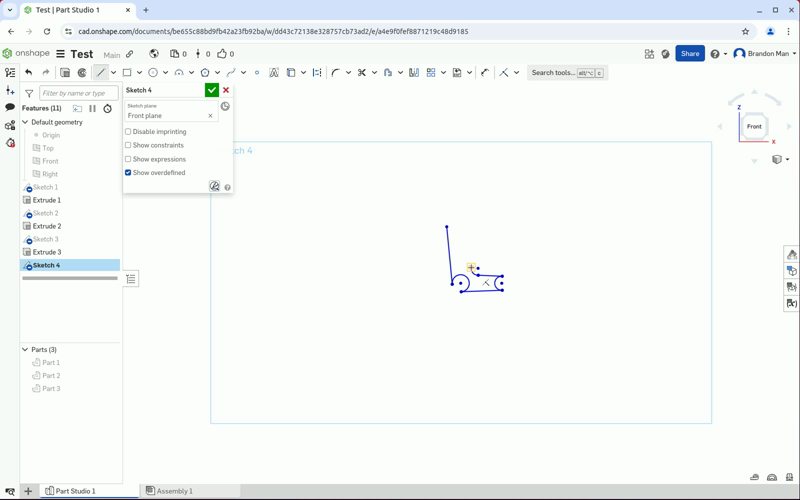
mouse_move(501, 267)
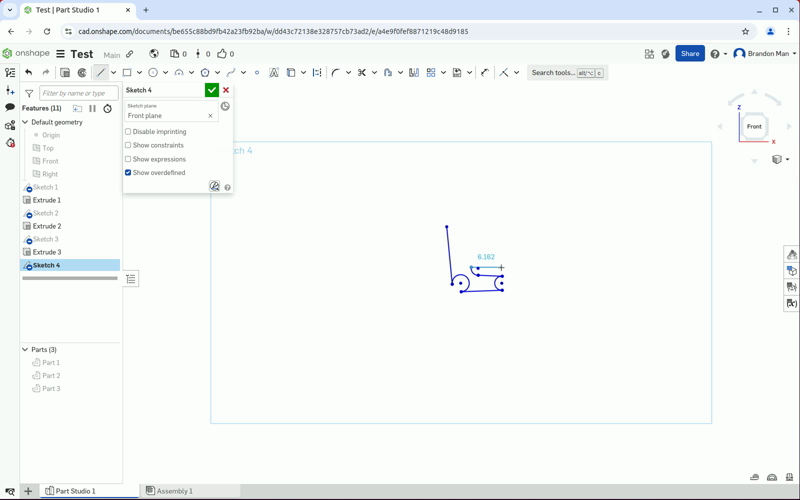
mouse_move(475, 226)
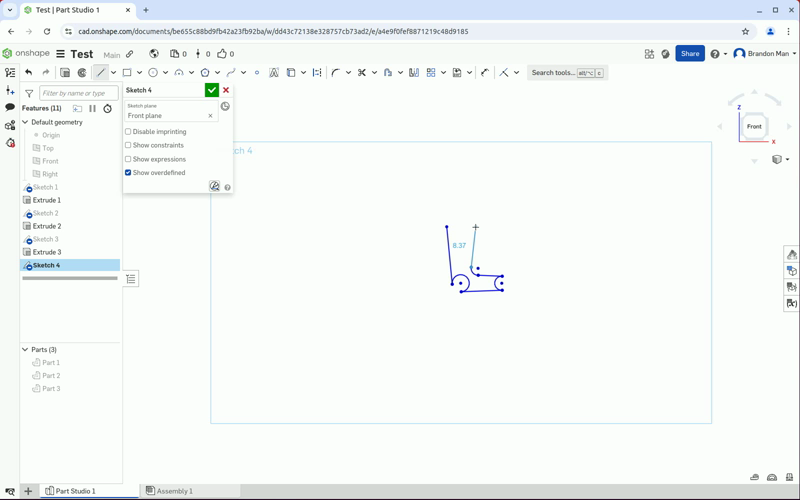
click(475, 226)
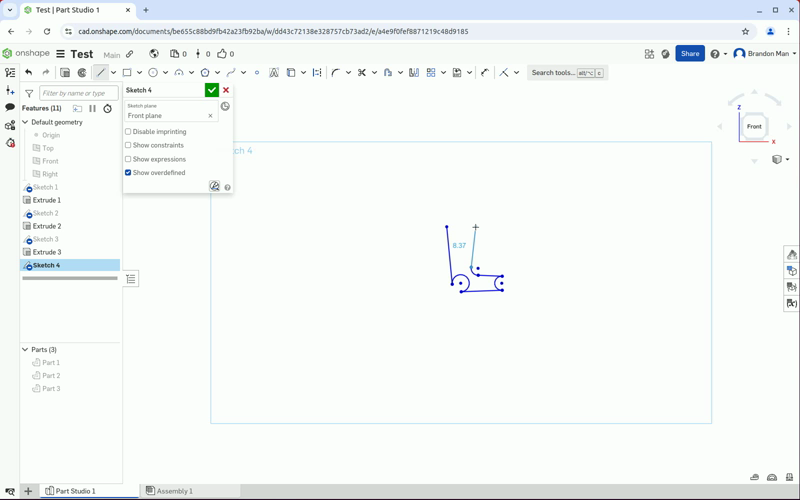
key_up(shift)
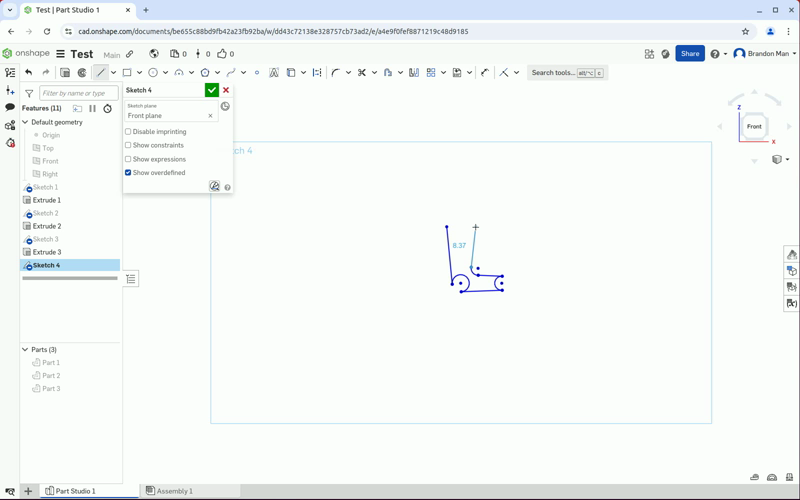
key(esc)
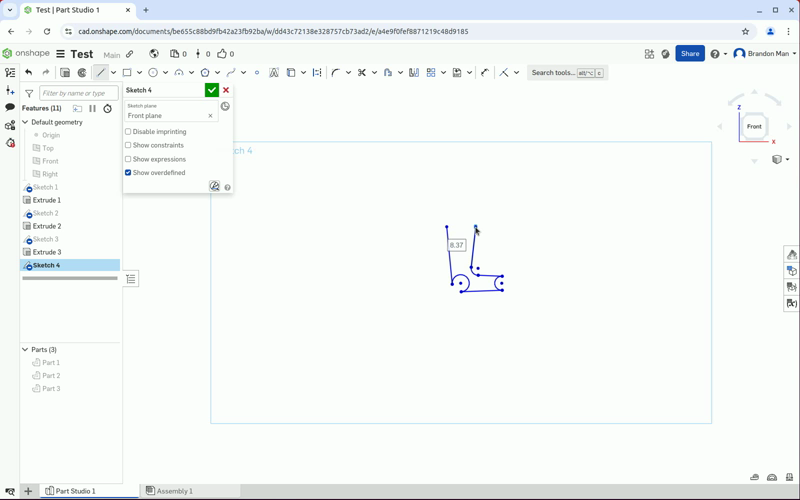
key(a)
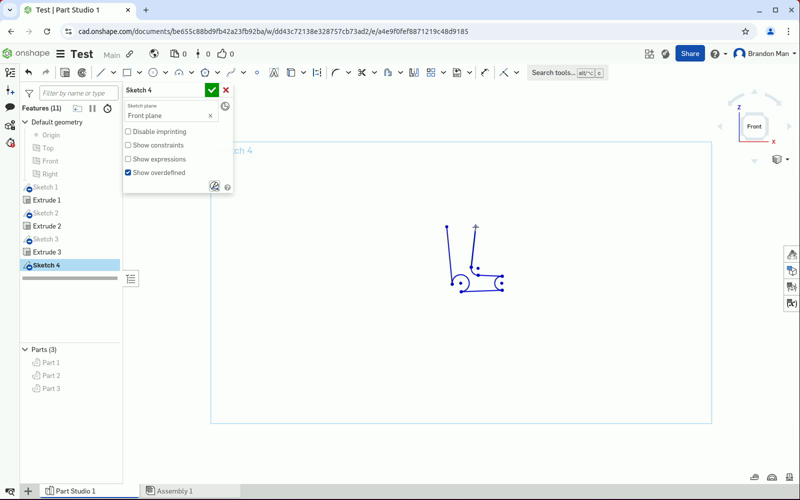
mouse_move(475, 226)
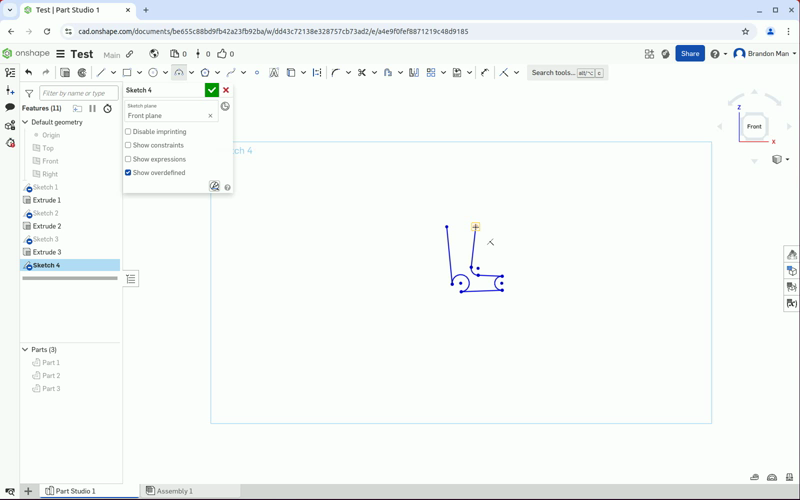
click(475, 226)
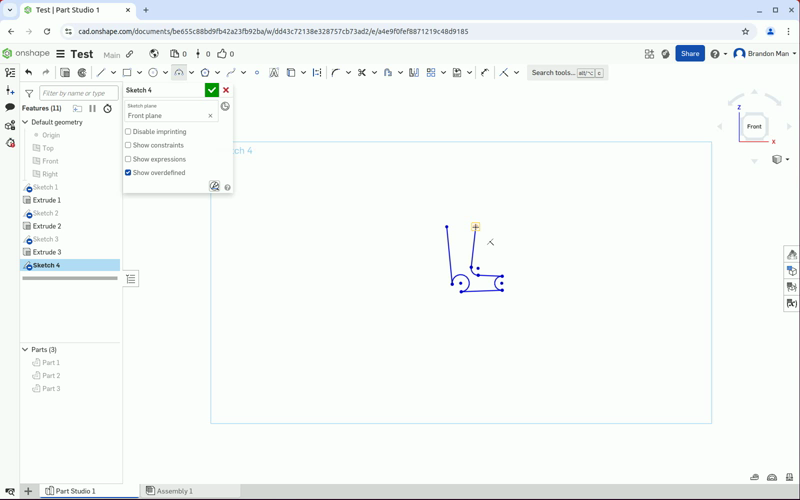
mouse_move(446, 226)
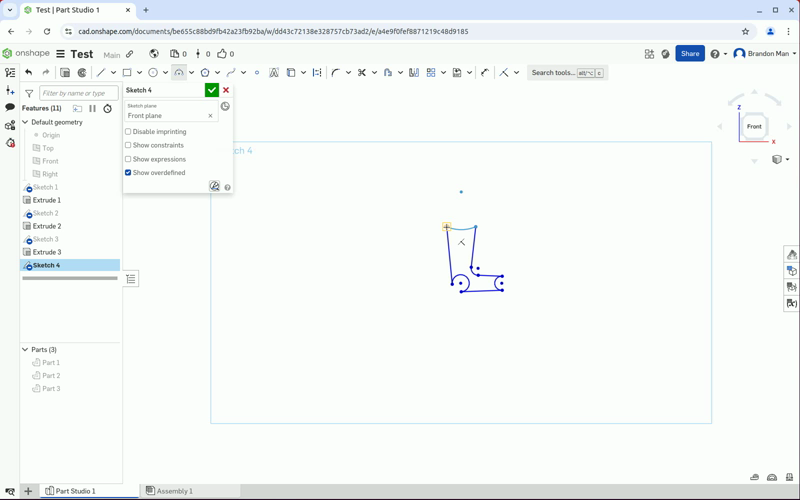
click(446, 226)
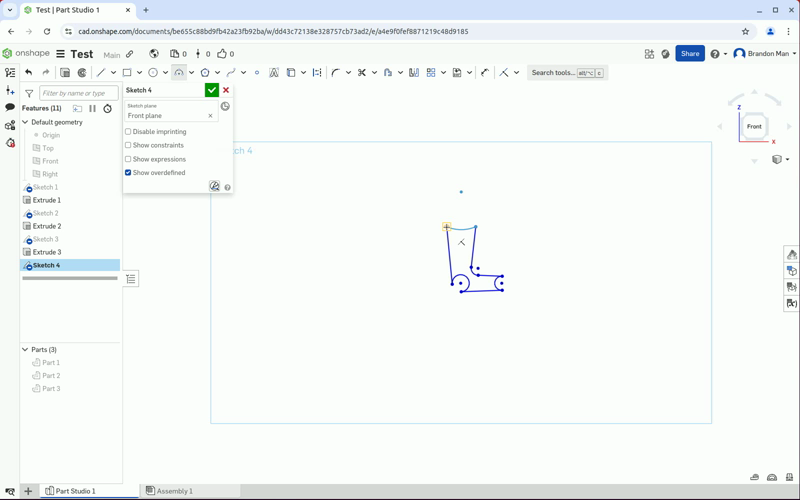
key_down(shift)
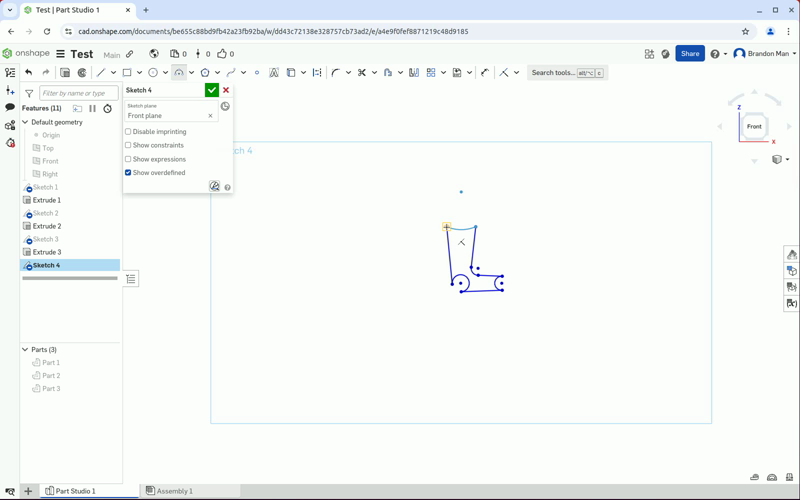
mouse_move(461, 239)
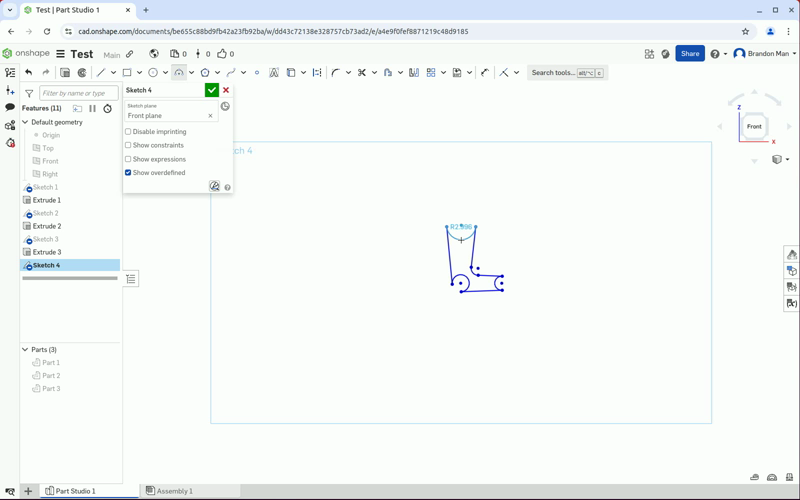
click(461, 239)
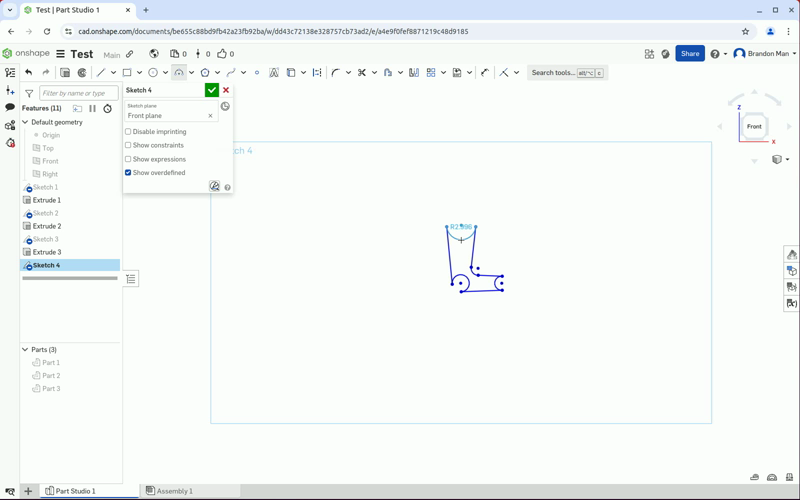
key_up(shift)
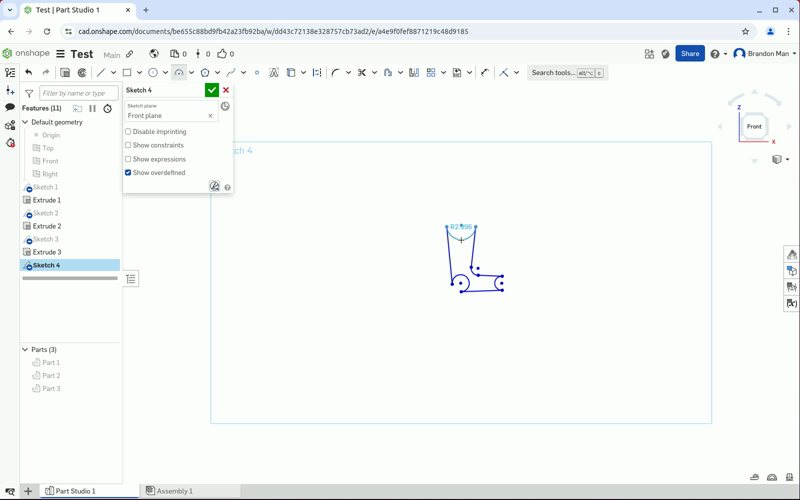
key(esc)
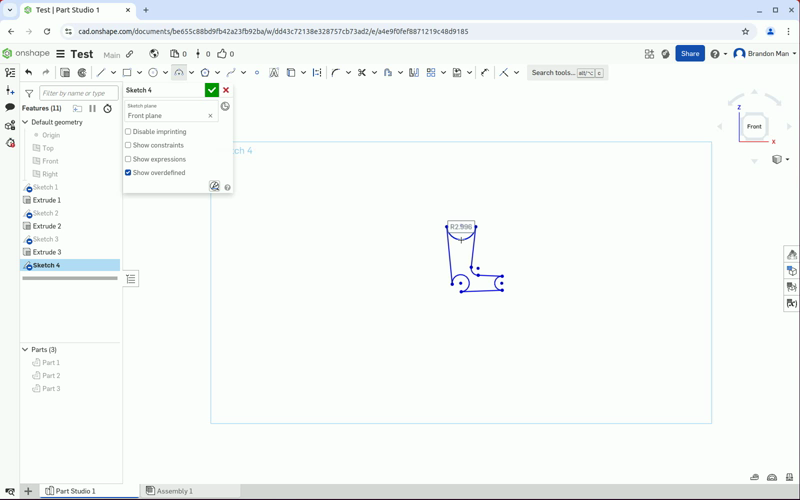
mouse_move(463, 251)
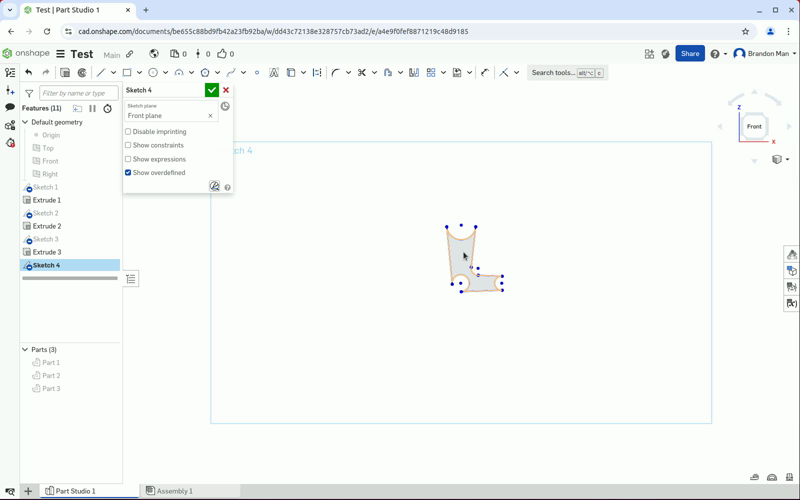
scroll(6)
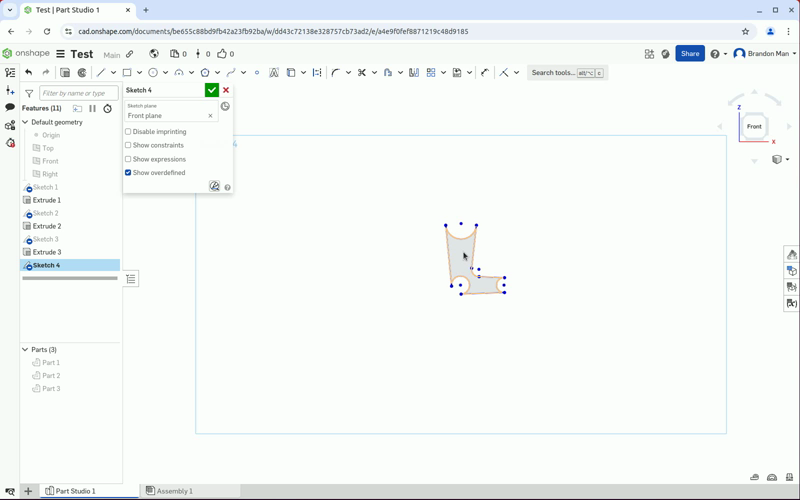
scroll(6)
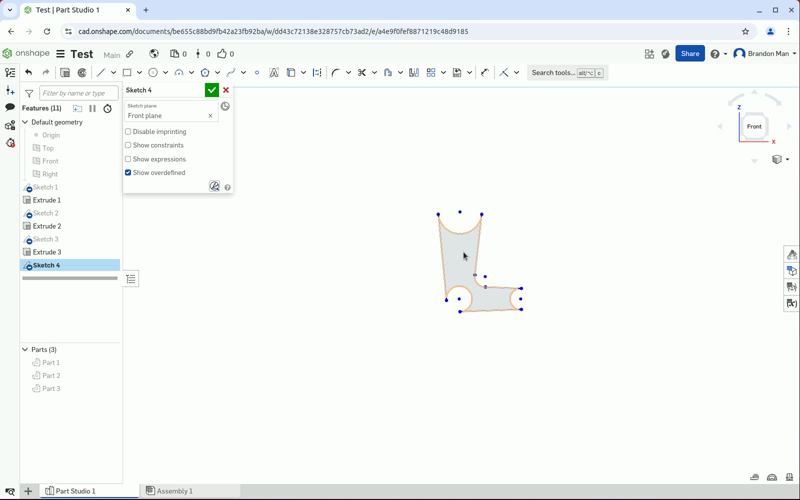
scroll(6)
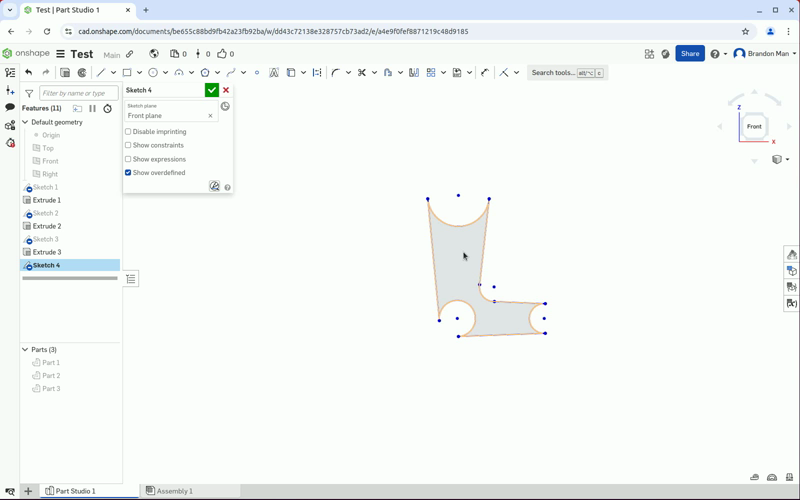
scroll(6)
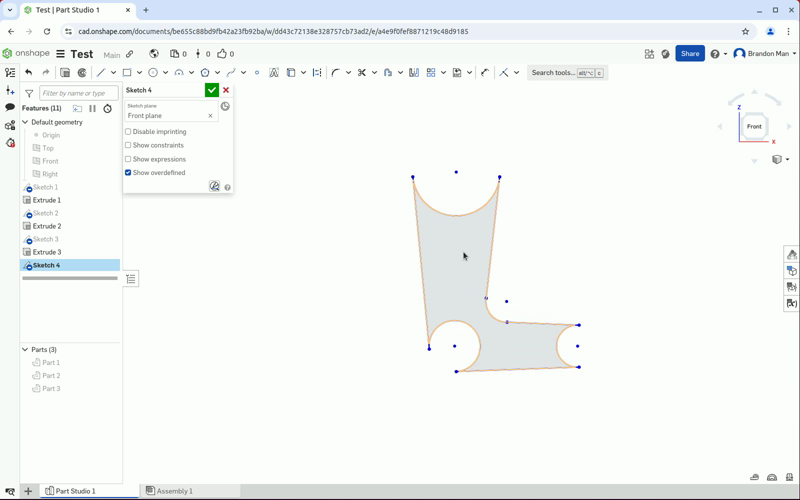
scroll(6)
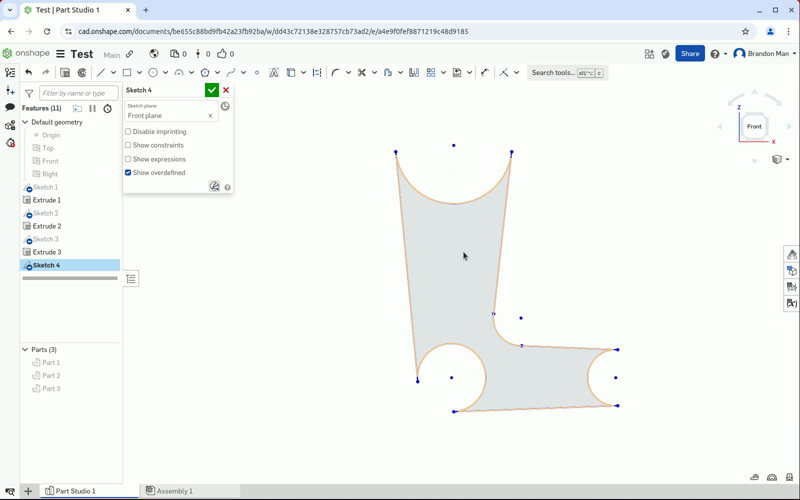
scroll(6)
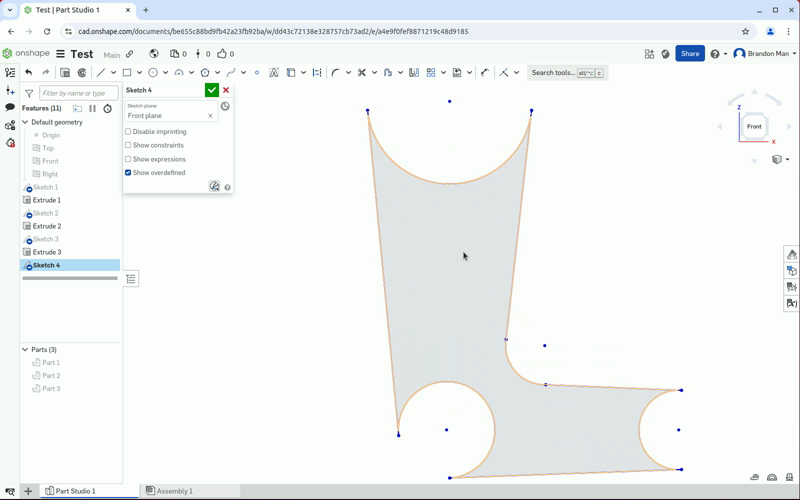
scroll(6)
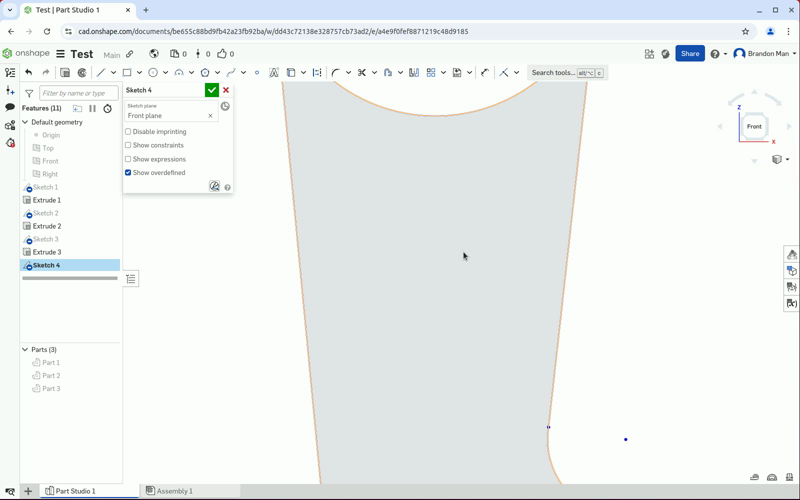
click(463, 251)
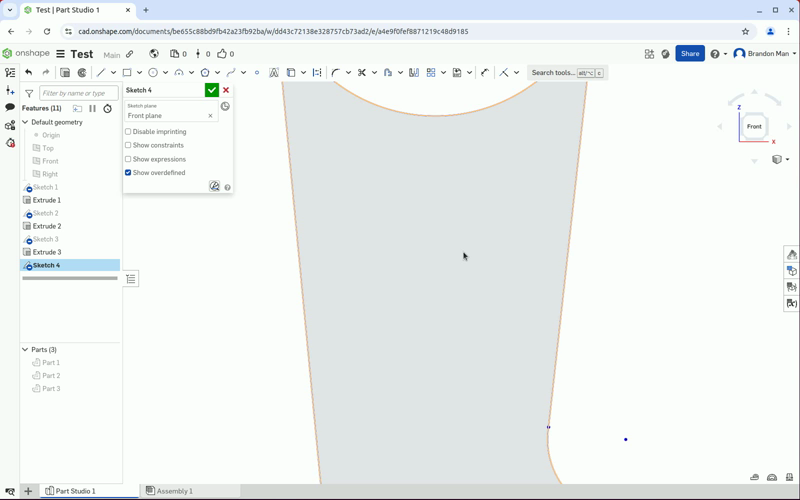
scroll(-6)
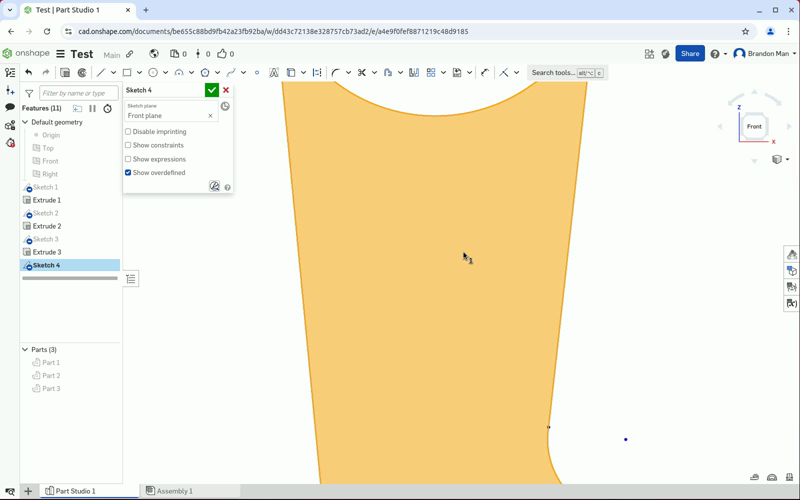
scroll(-6)
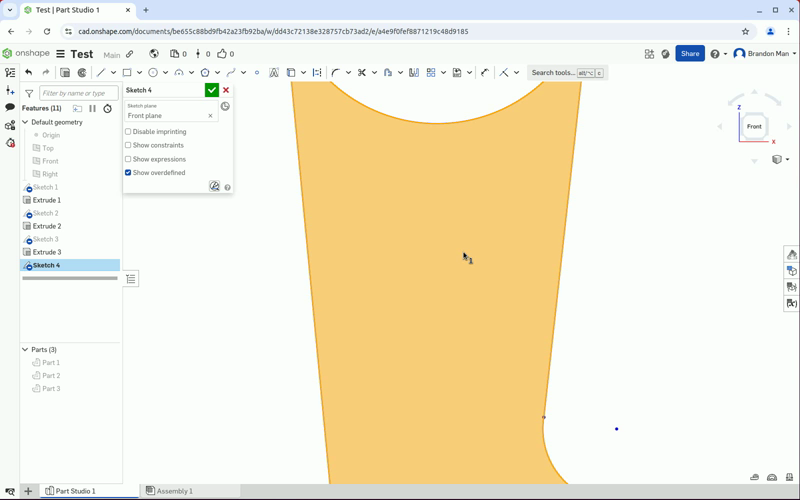
scroll(-6)
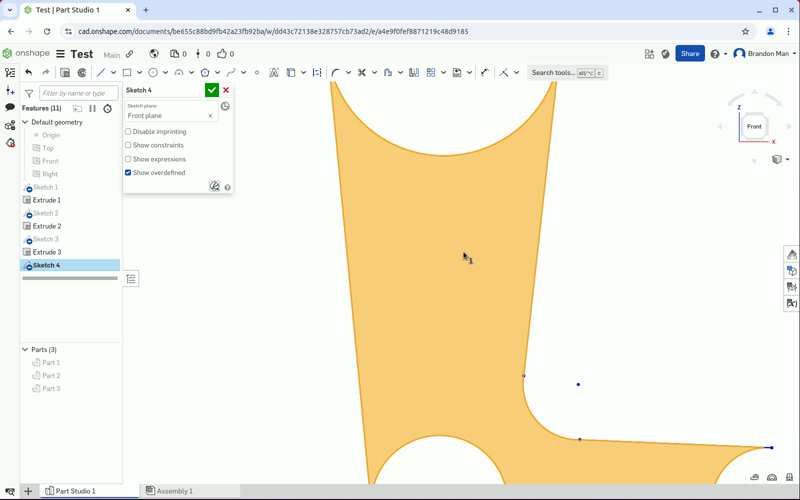
scroll(-6)
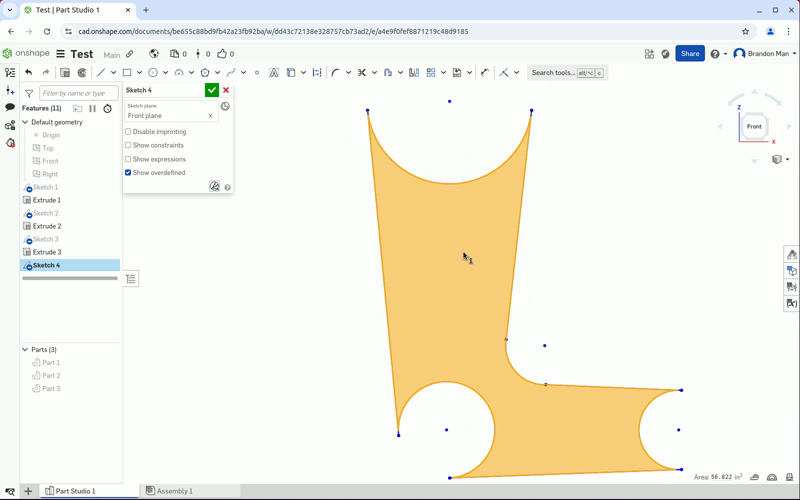
scroll(-6)
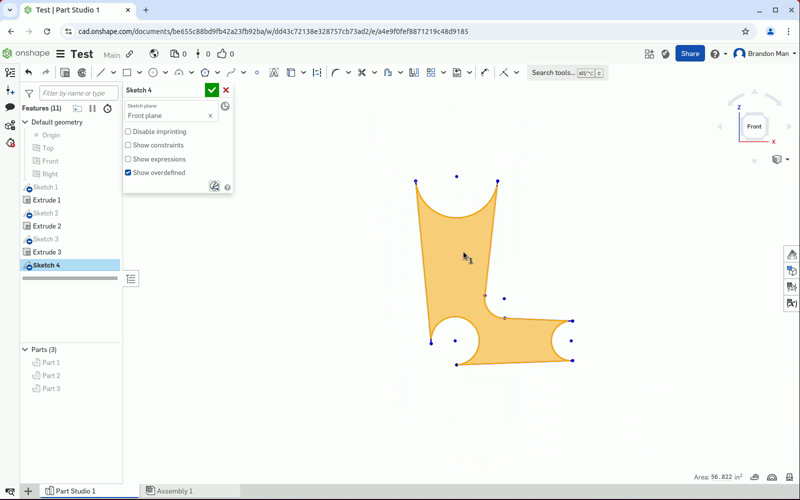
scroll(-6)
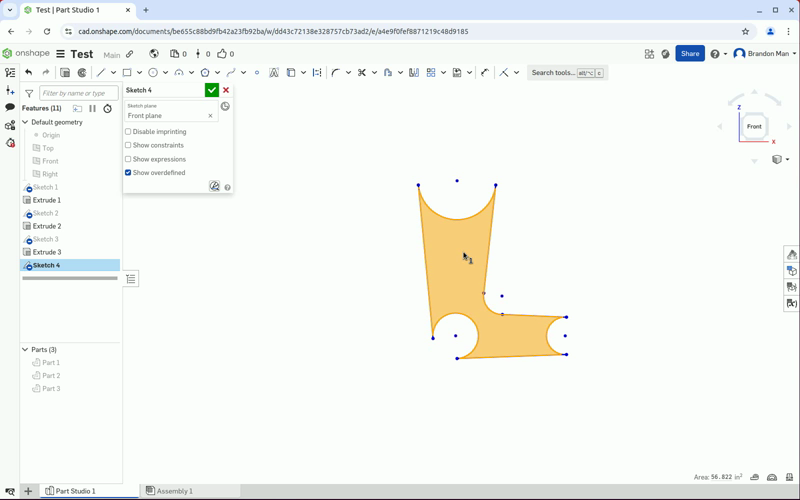
scroll(-6)
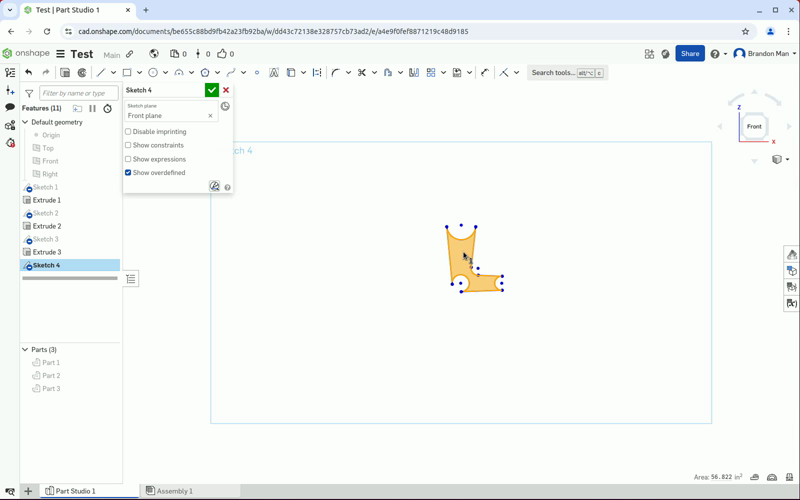
mouse_move(73, 352)
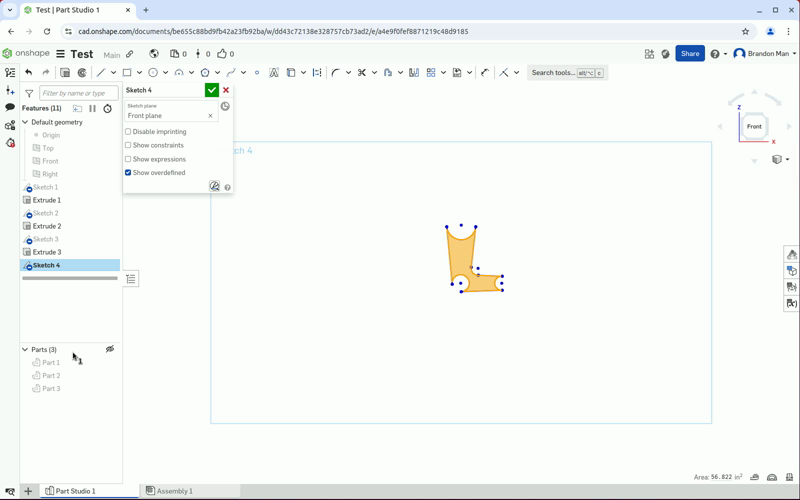
key(shift+y)
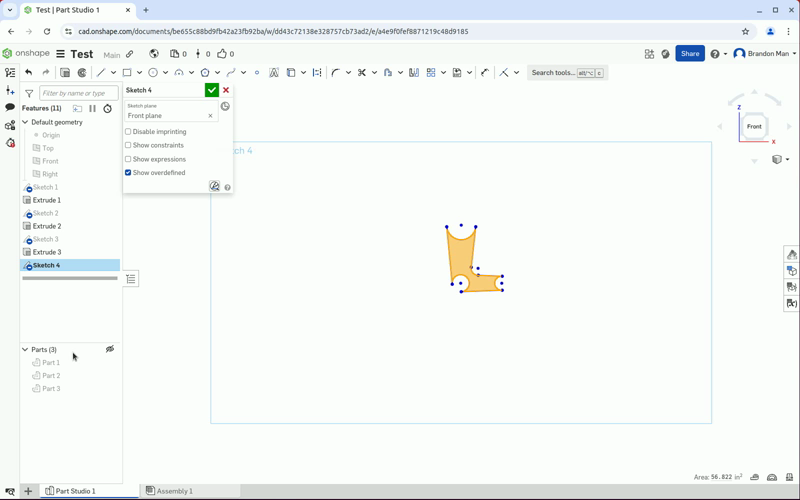
key(shift+e)
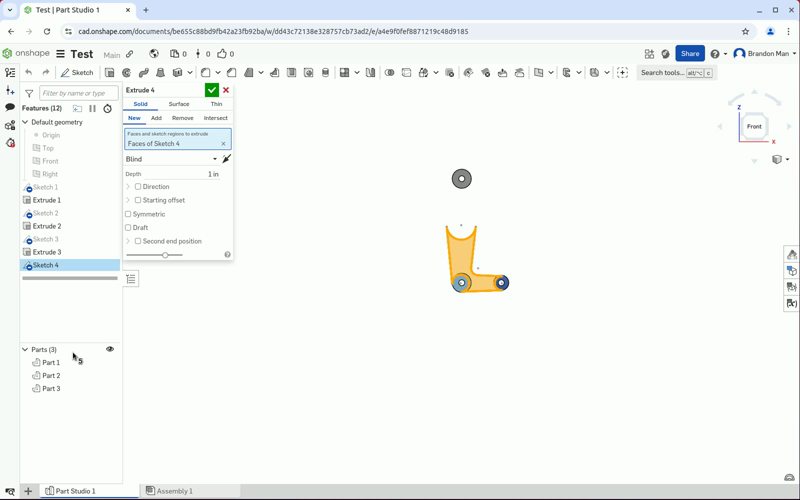
mouse_move(143, 106)
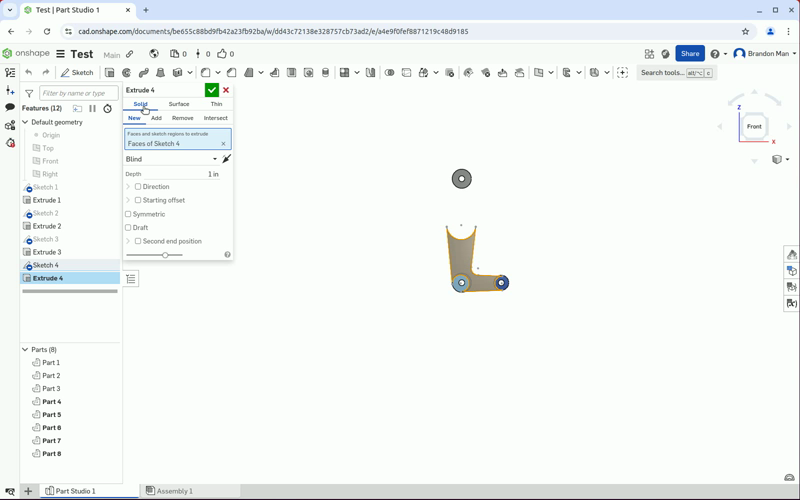
click(143, 106)
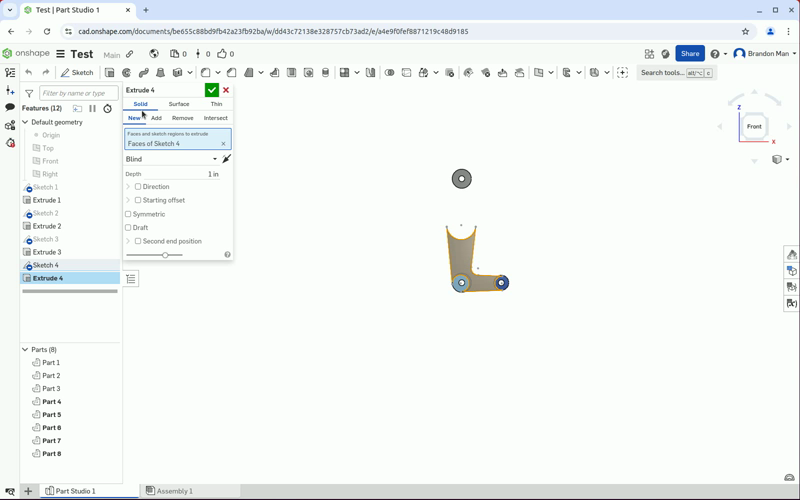
mouse_move(137, 120)
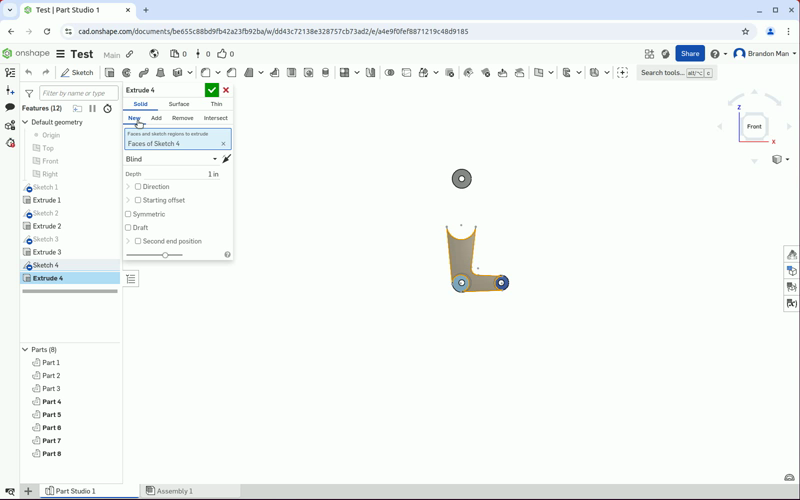
click(137, 120)
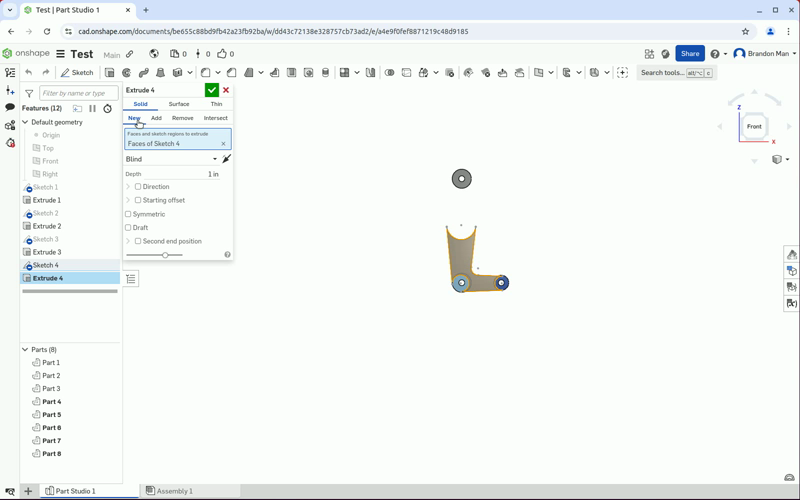
key(tab, 4)
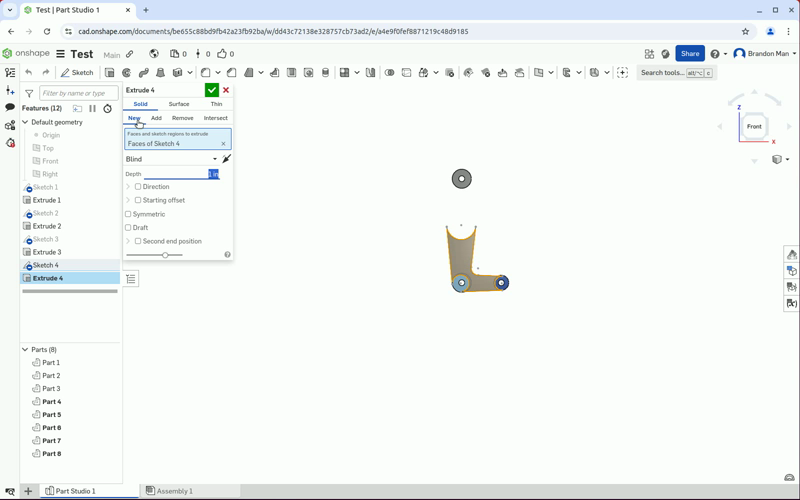
text(0.481)
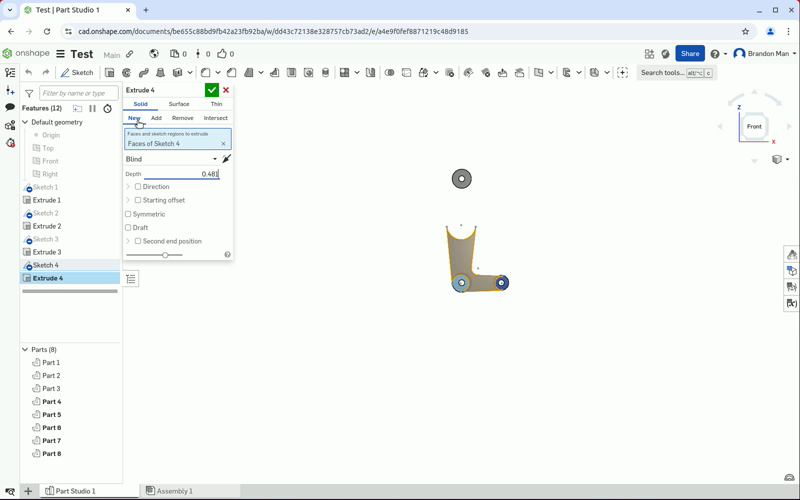
key(enter)
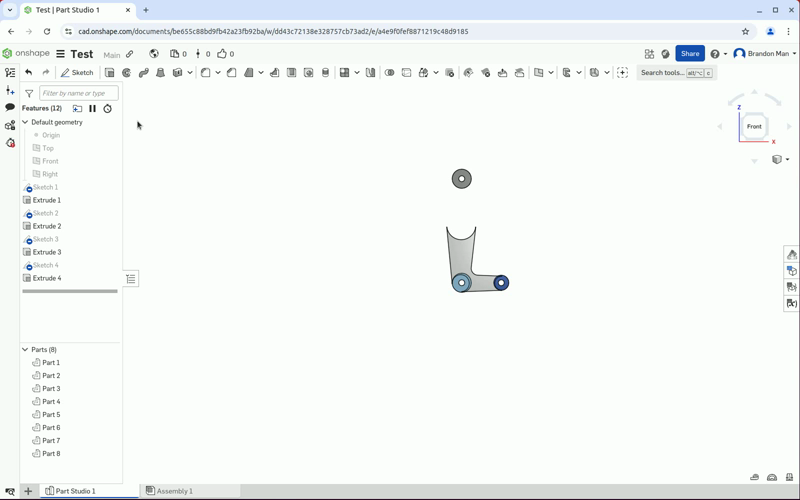
key(shift+h)
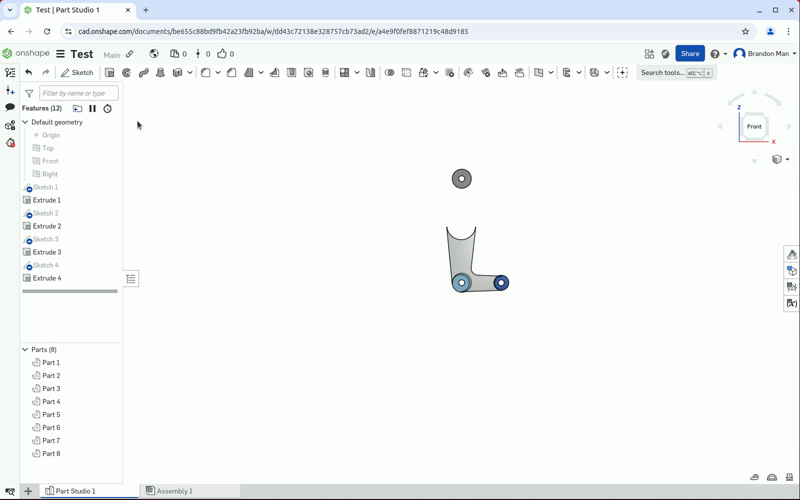
key(shift+h)
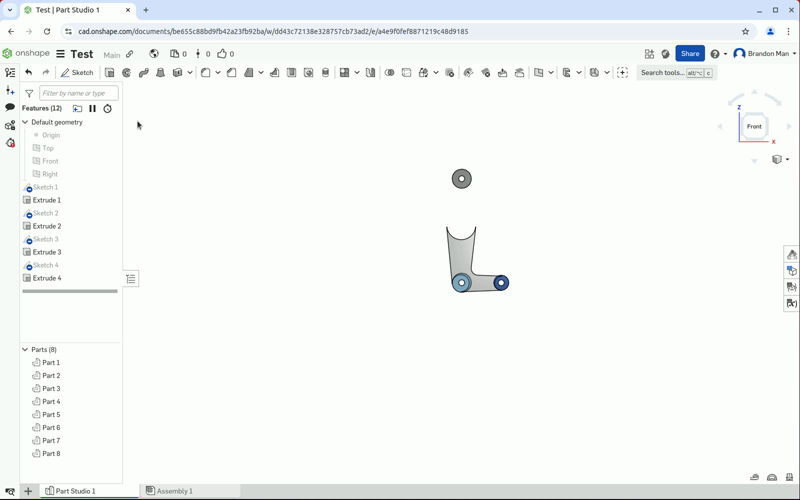
mouse_move(73, 189)
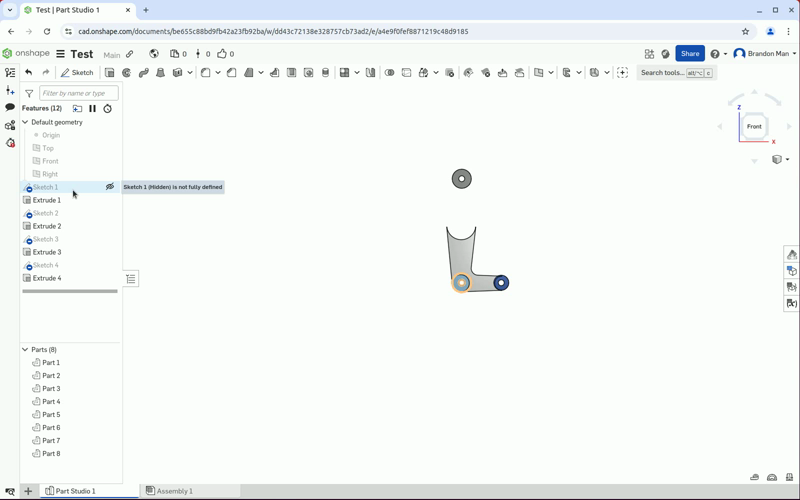
click(73, 189)
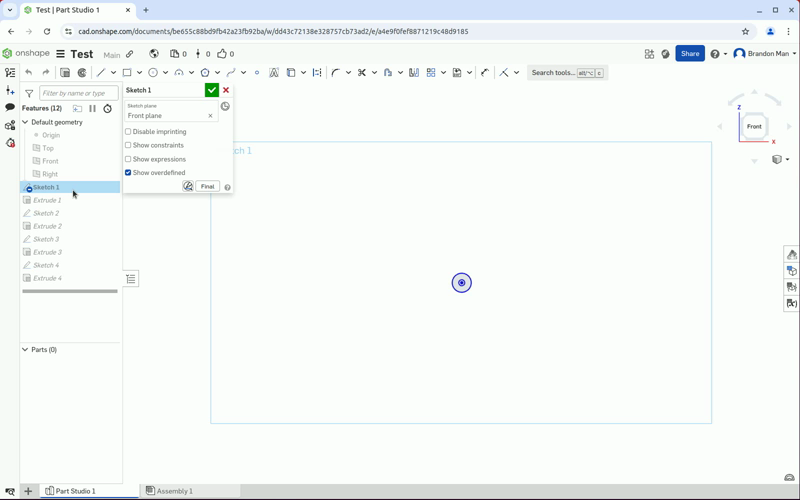
mouse_move(229, 92)
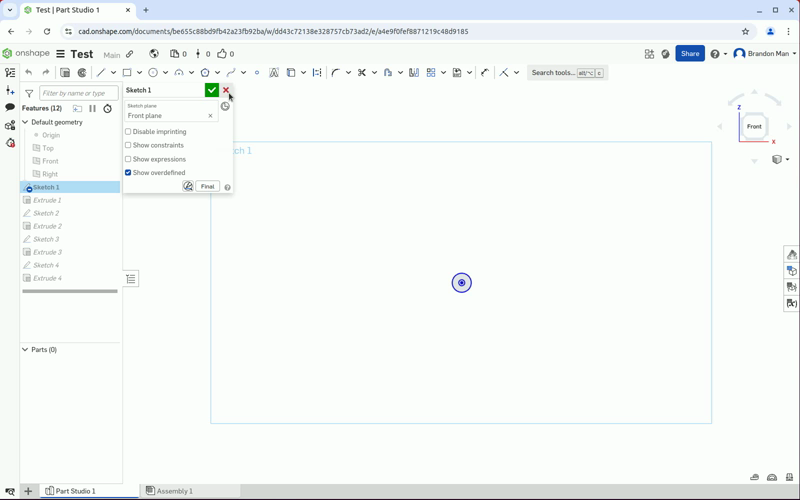
click(229, 92)
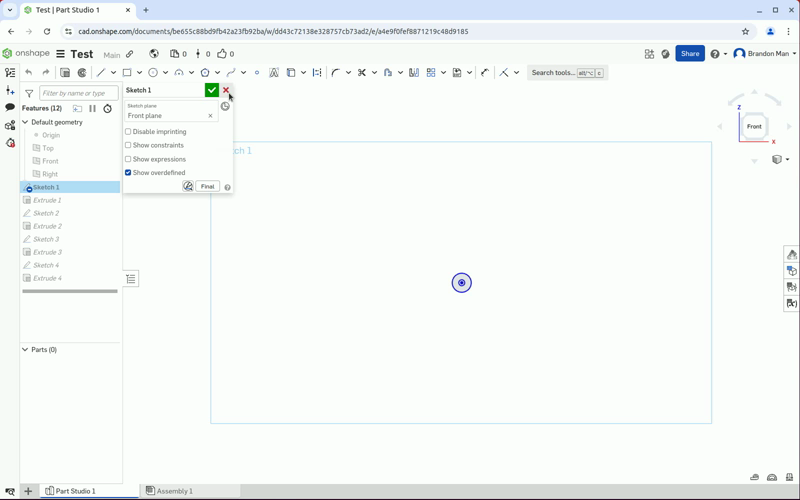
key(shift+s)
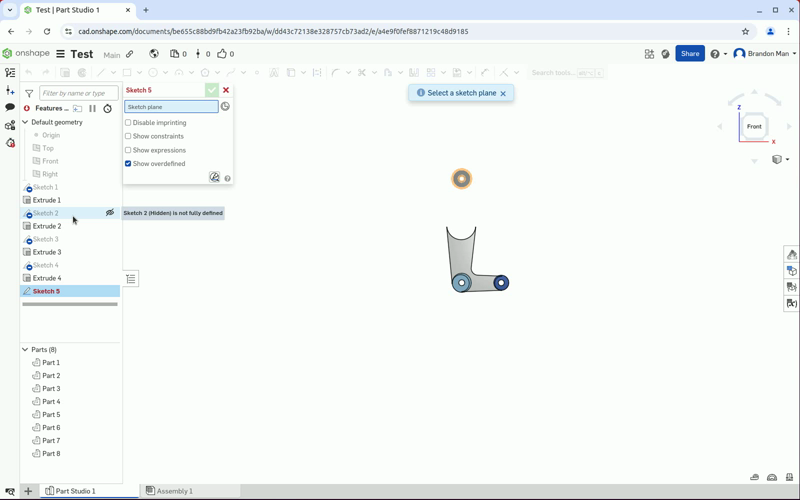
scroll(3)
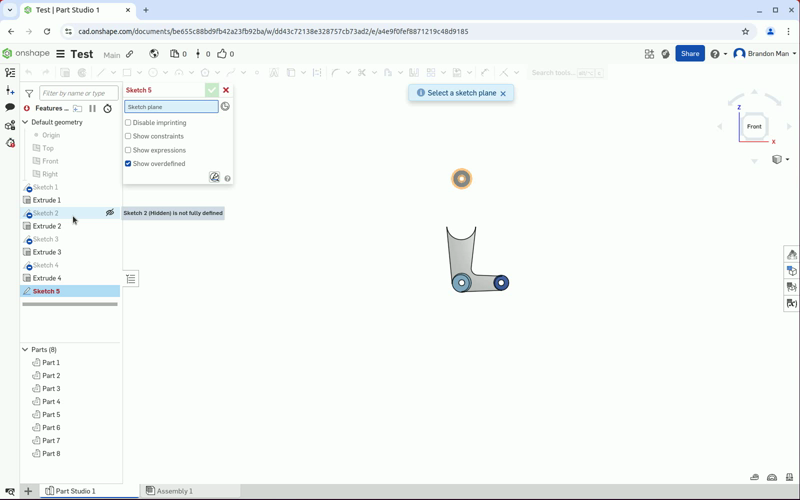
mouse_move(73, 163)
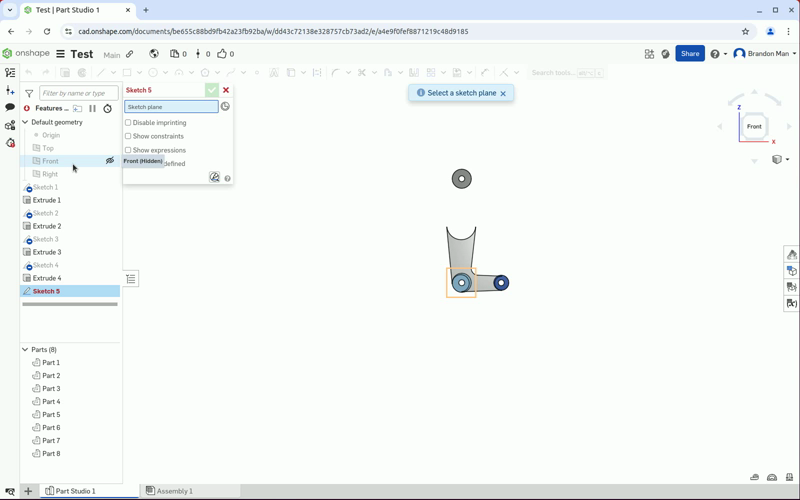
click(73, 163)
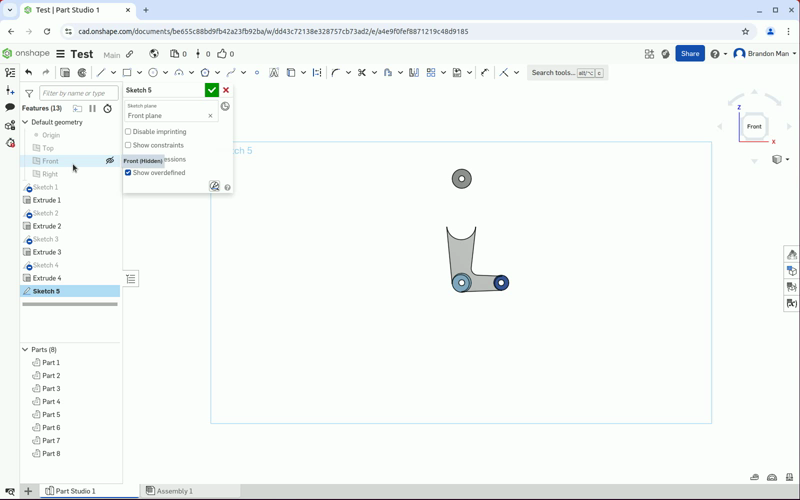
mouse_move(73, 352)
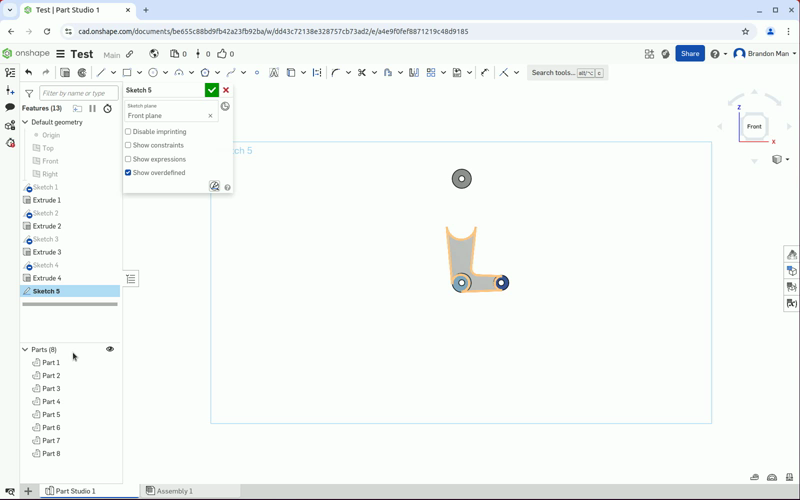
key(y)
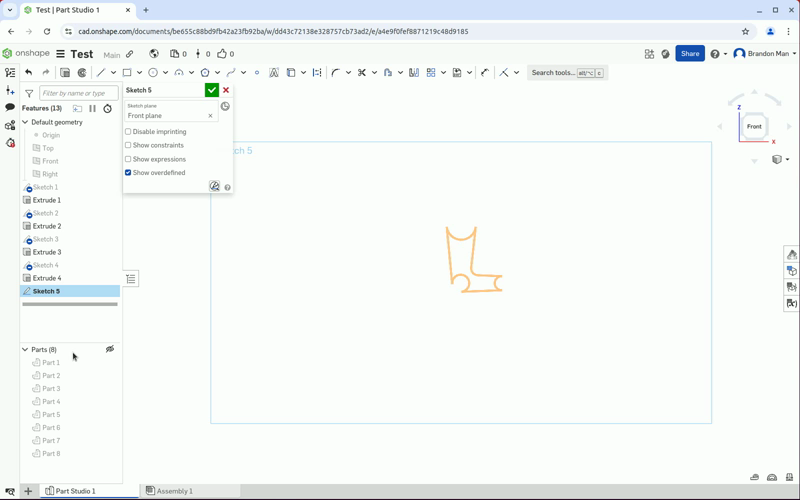
key(c)
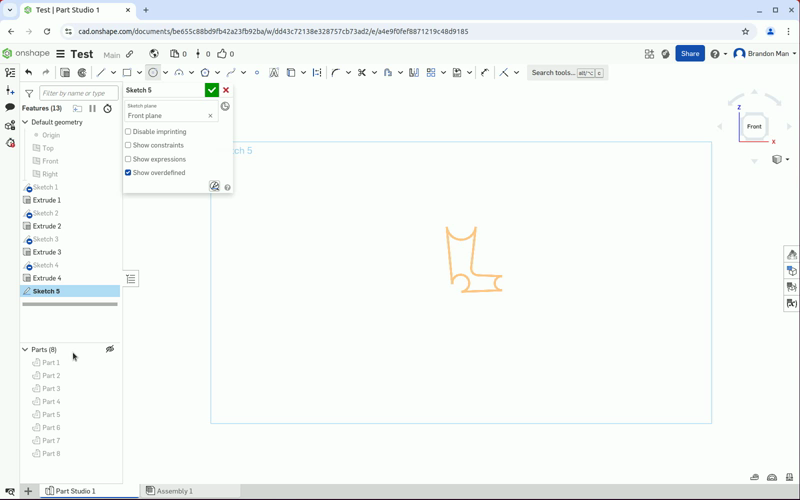
key_down(shift)
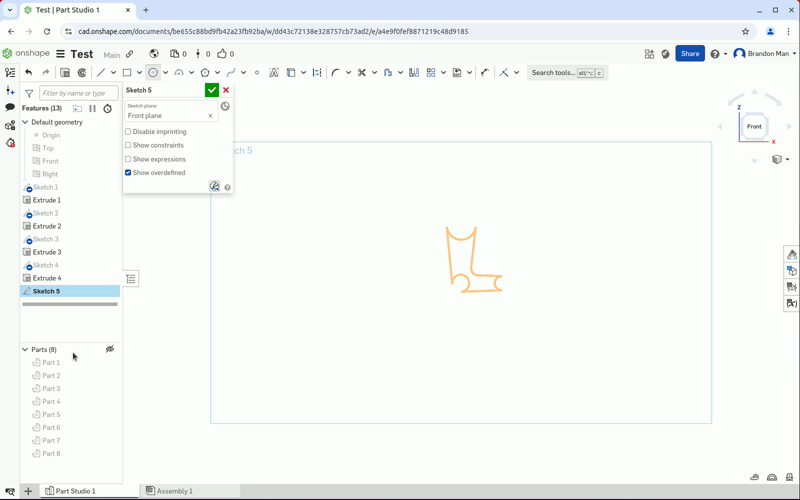
mouse_move(461, 225)
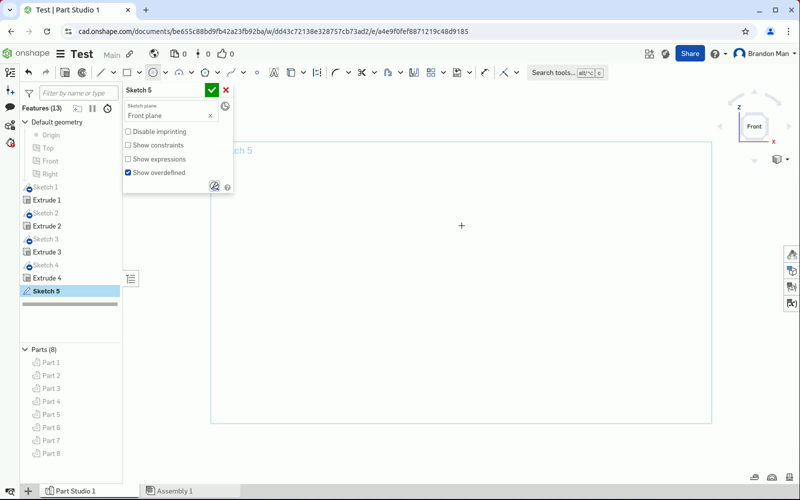
click(461, 225)
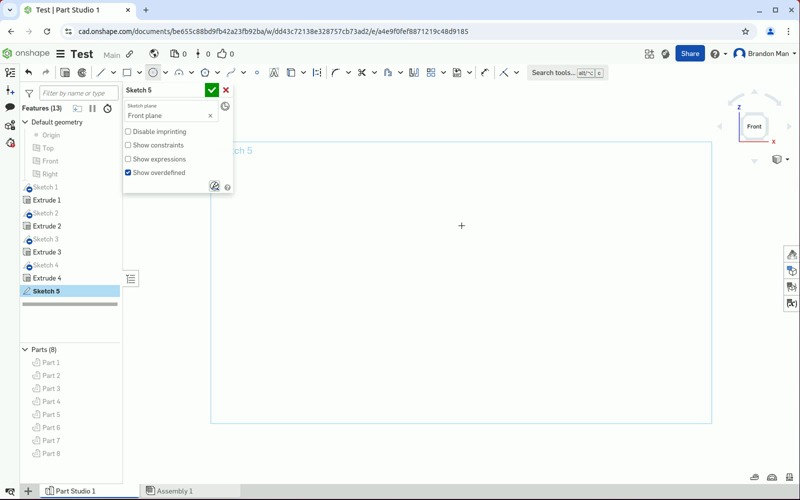
key_up(shift)
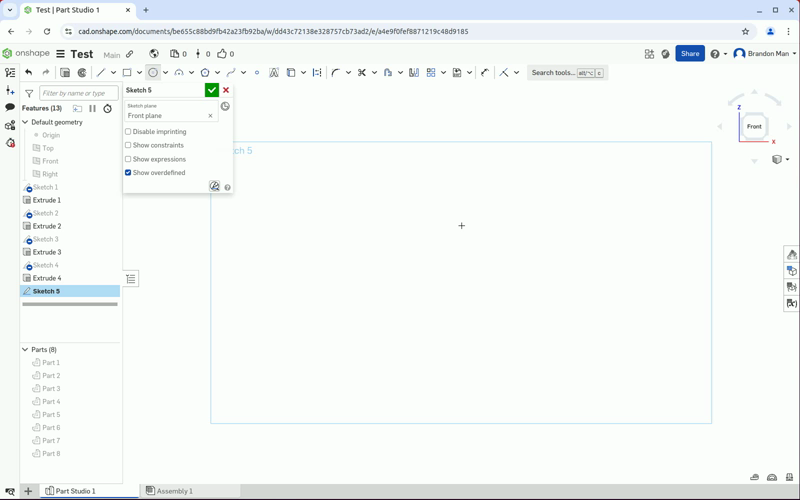
mouse_move(477, 225)
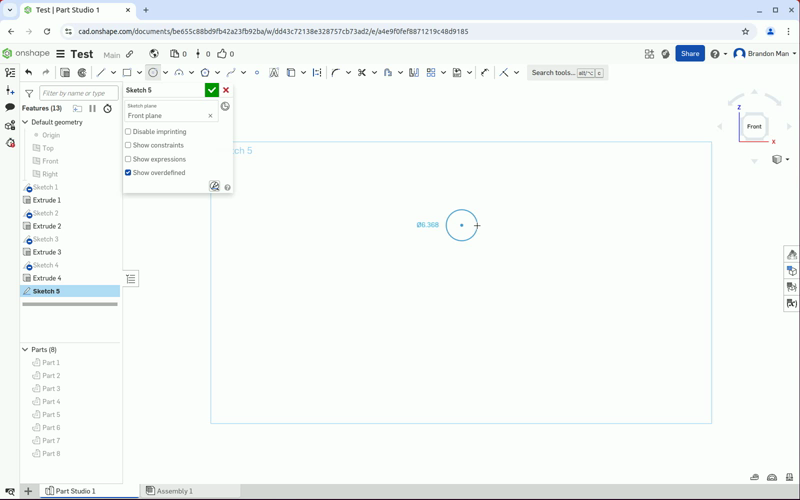
click(477, 225)
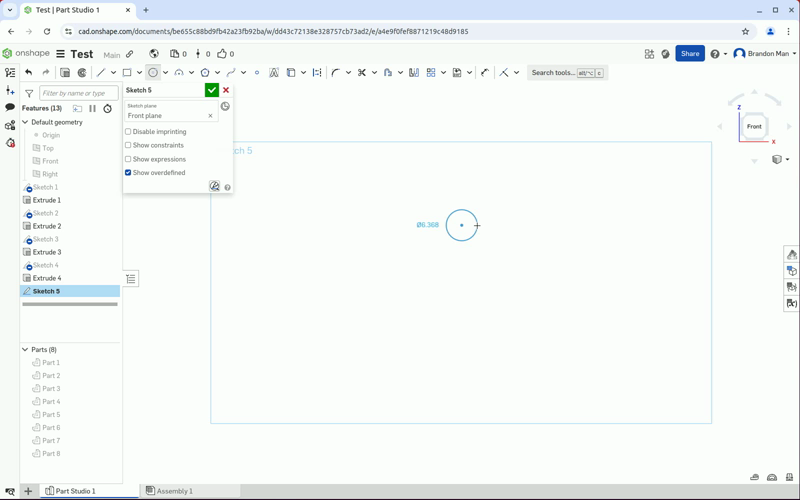
key(esc)
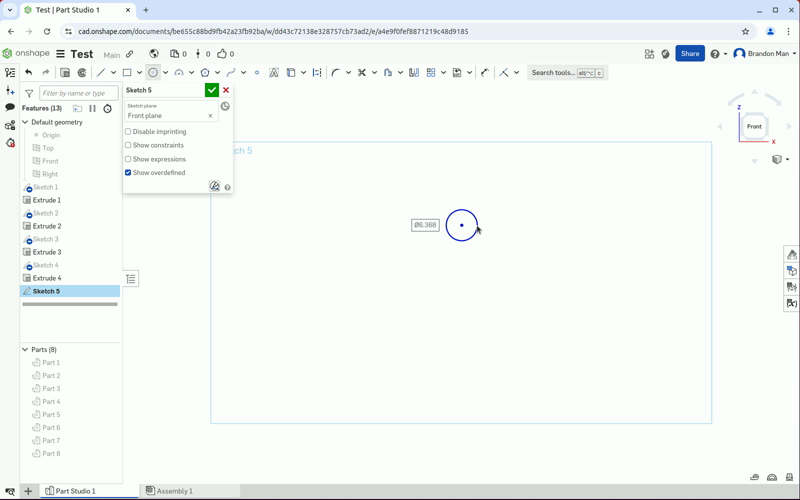
key(c)
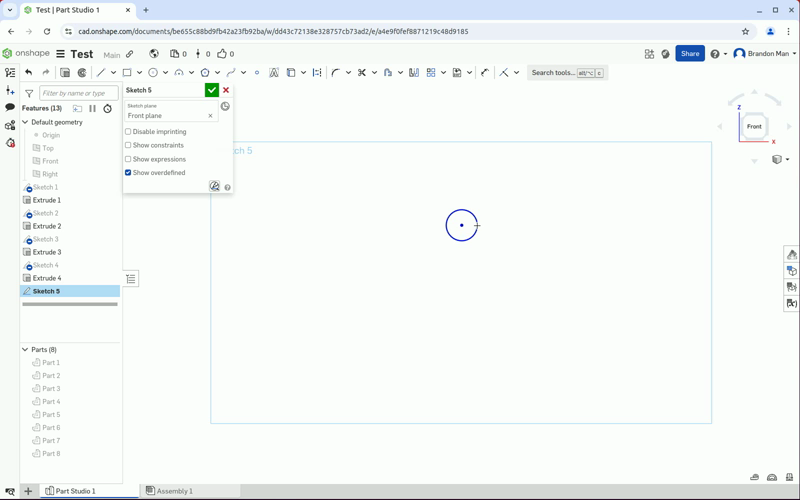
key_down(shift)
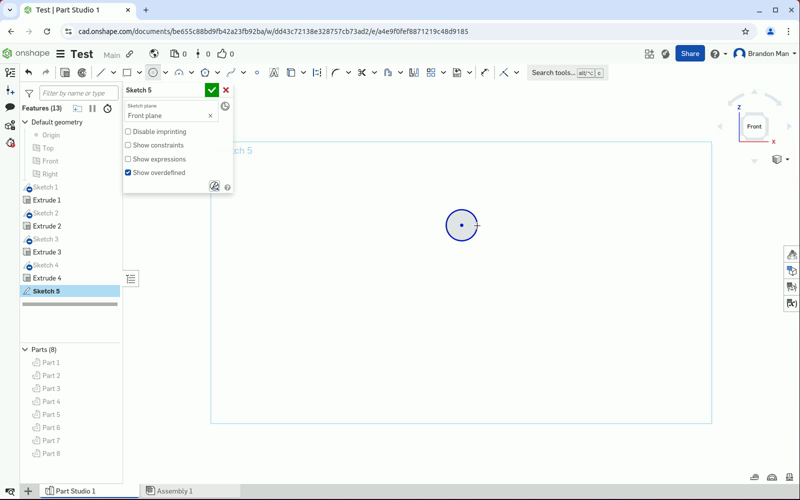
mouse_move(461, 225)
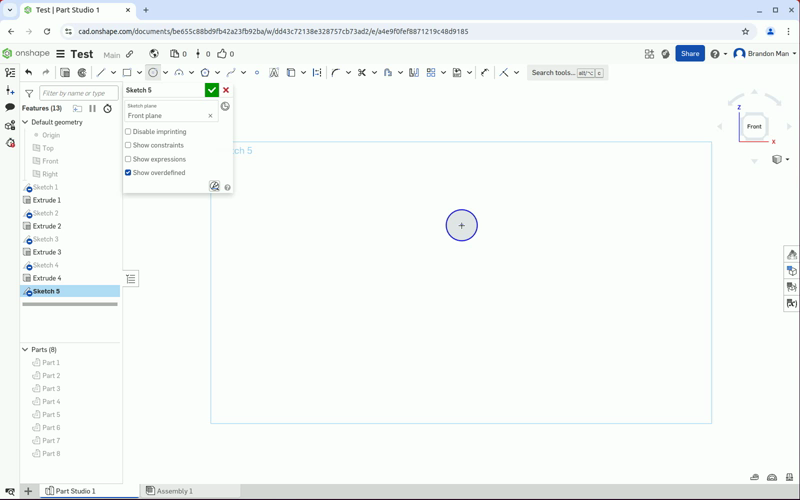
click(461, 225)
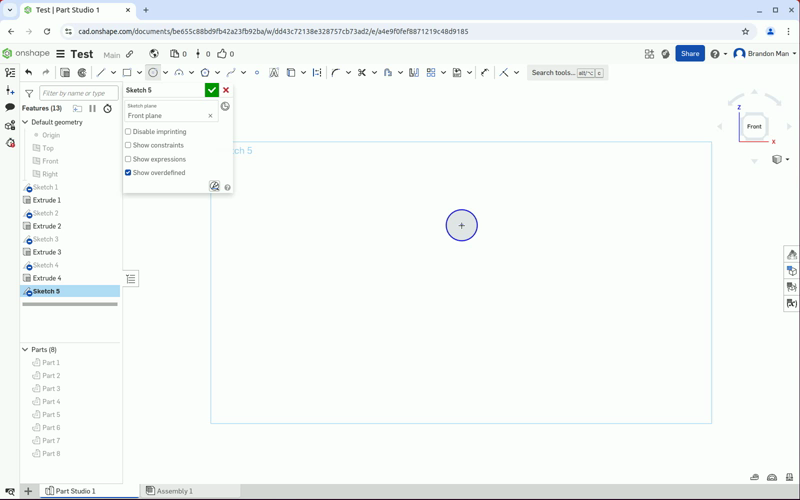
key_up(shift)
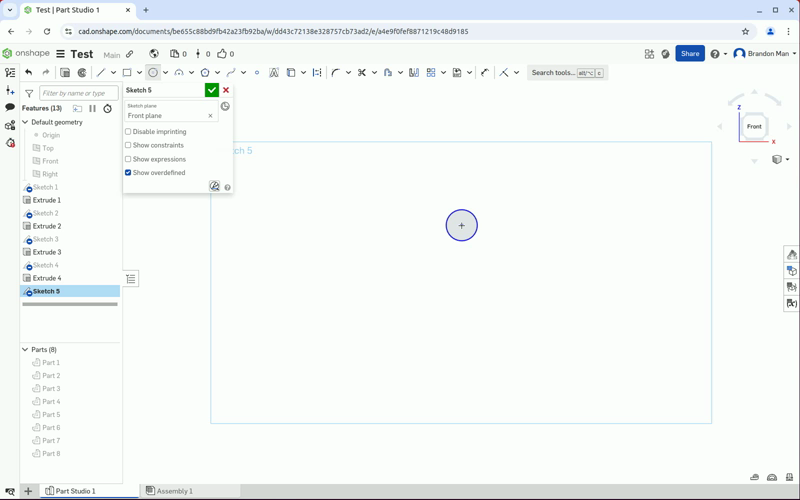
mouse_move(465, 225)
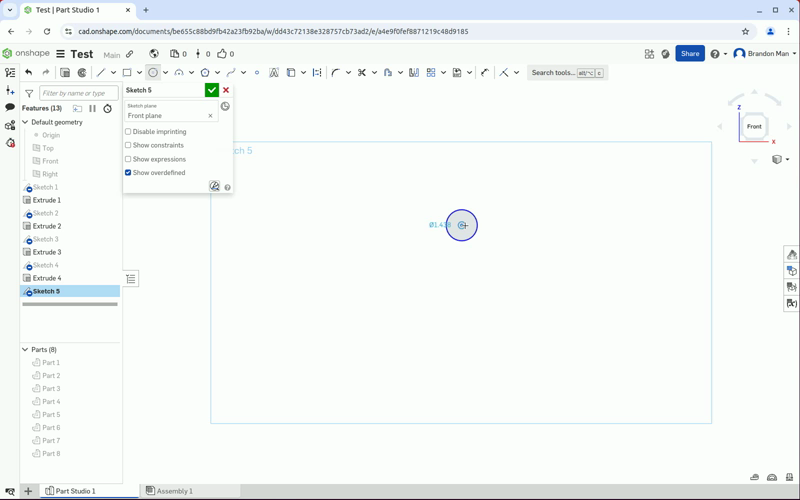
scroll(6)
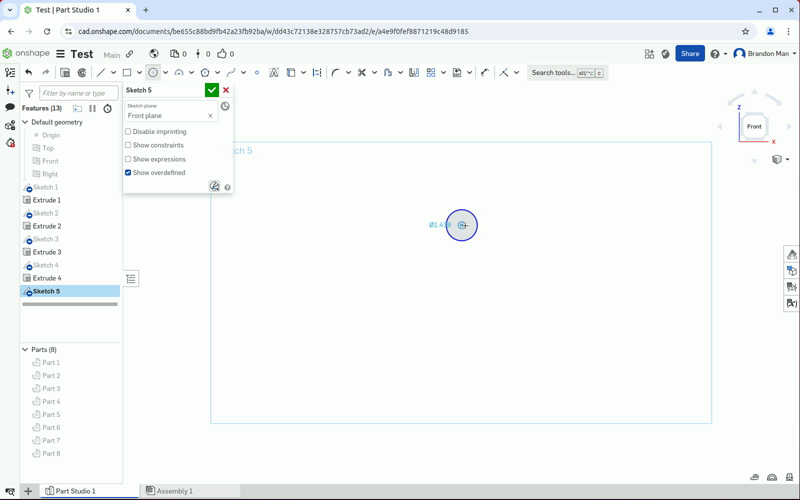
scroll(6)
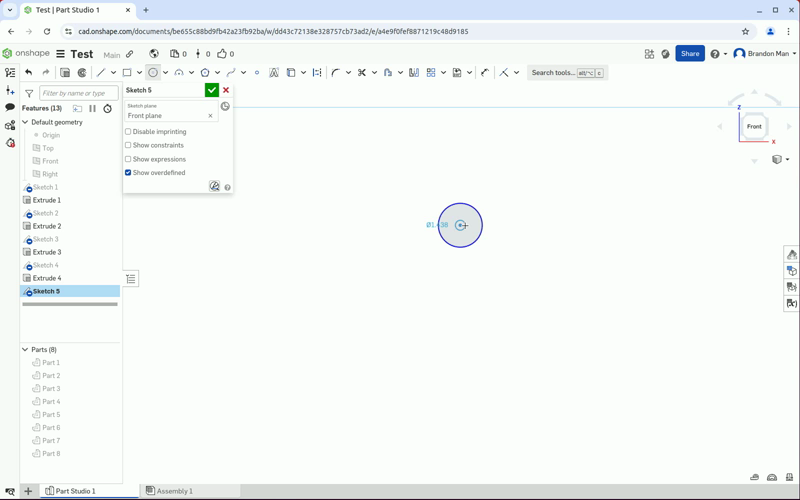
scroll(6)
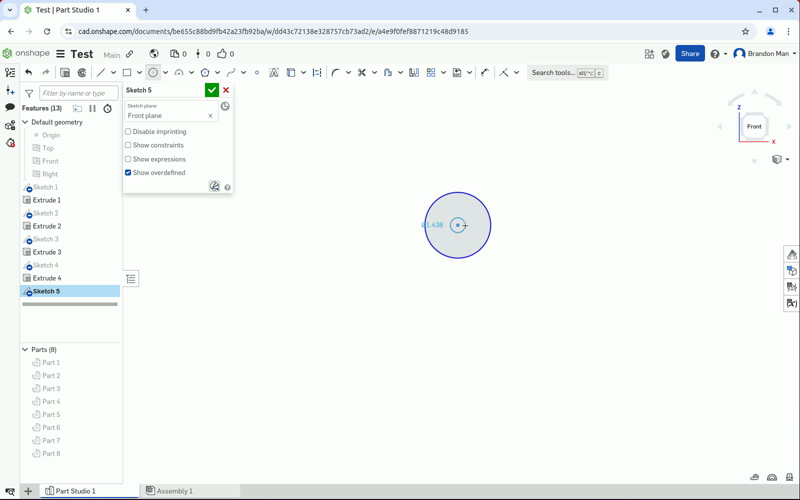
scroll(6)
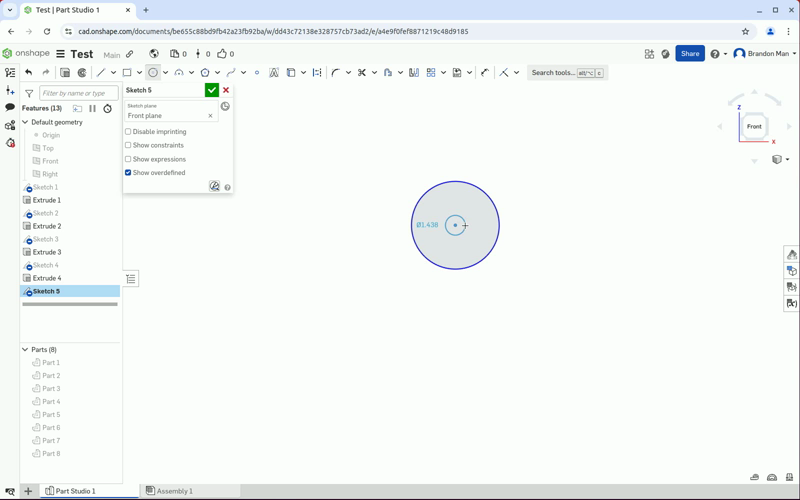
scroll(6)
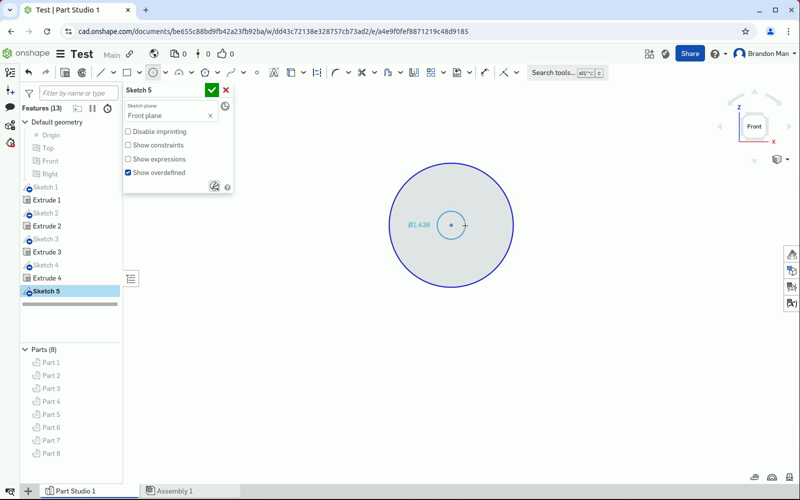
scroll(6)
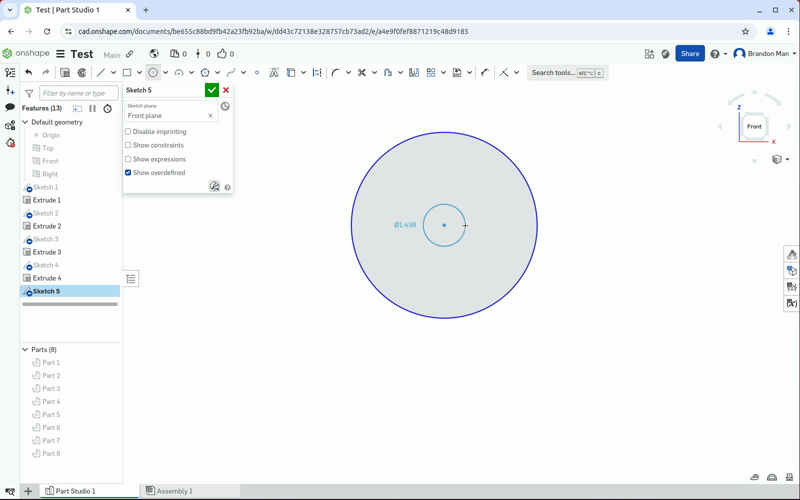
scroll(6)
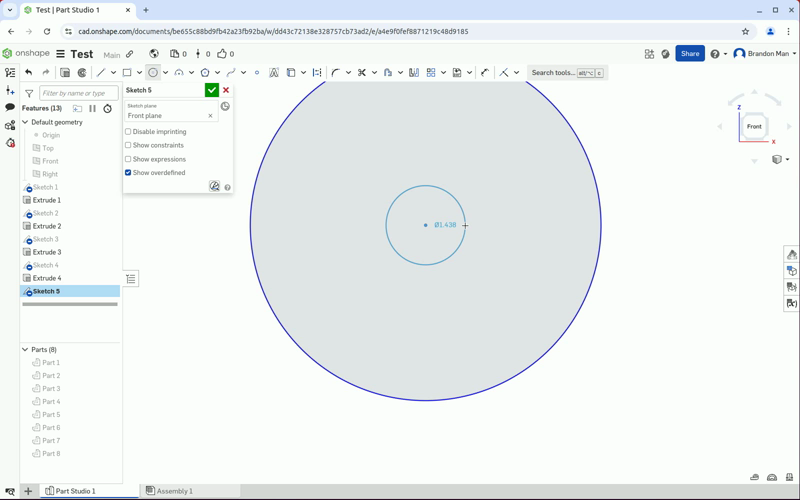
click(465, 225)
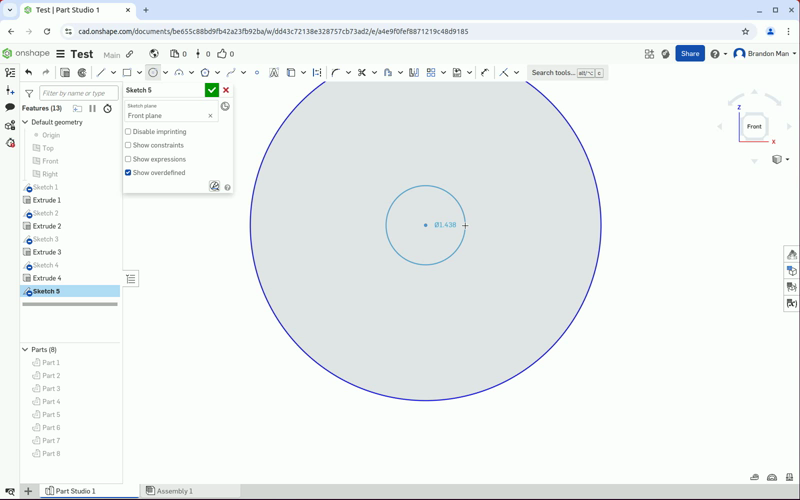
scroll(-6)
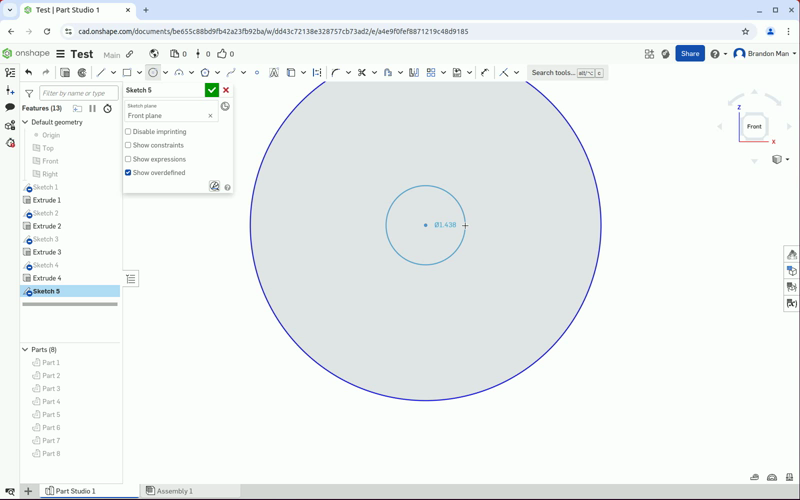
scroll(-6)
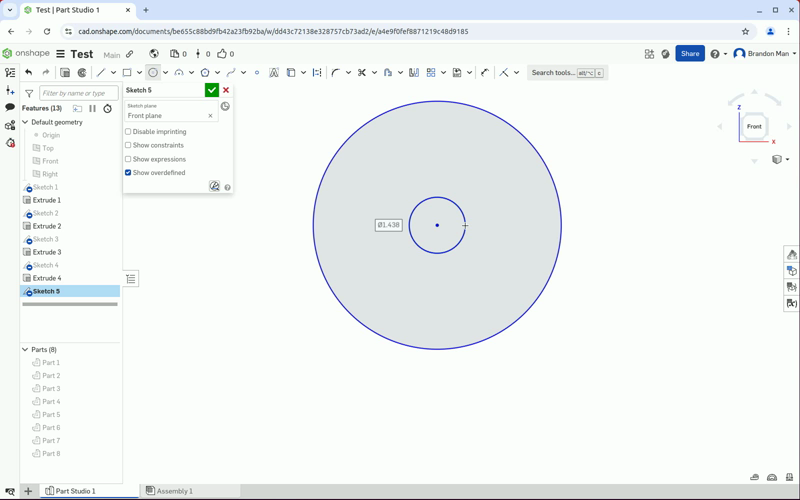
scroll(-6)
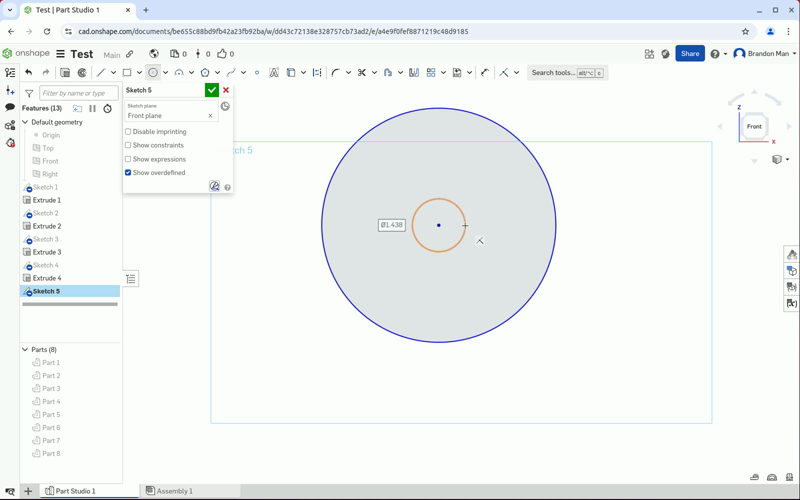
scroll(-6)
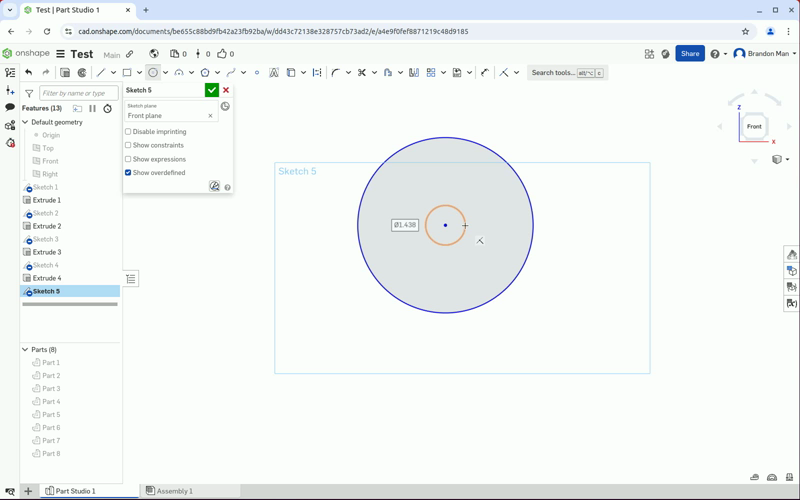
scroll(-6)
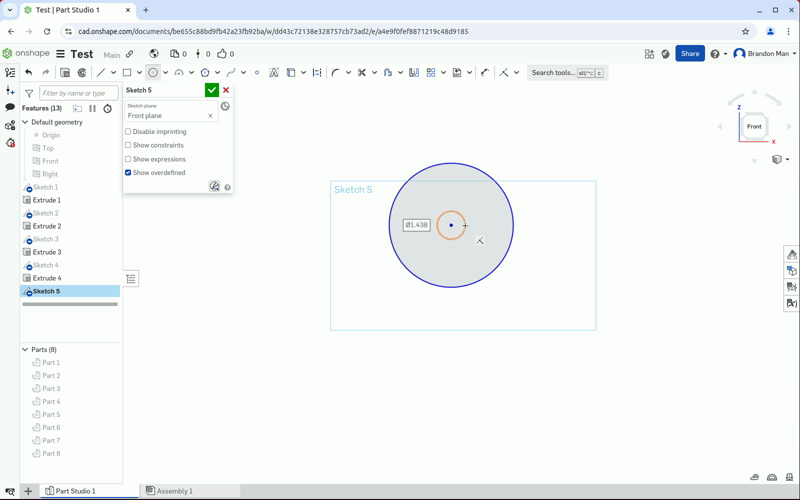
scroll(-6)
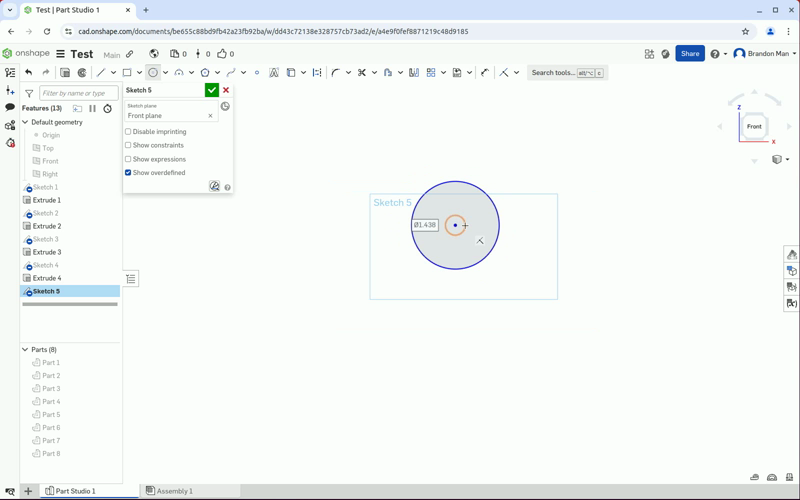
scroll(-6)
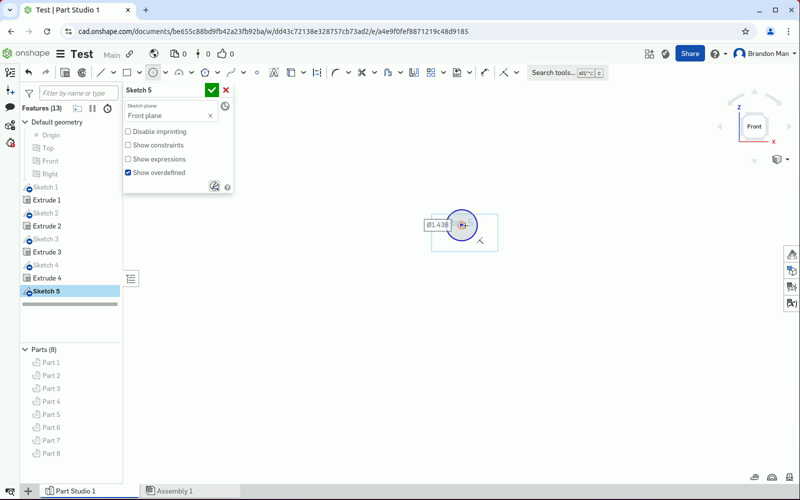
key(esc)
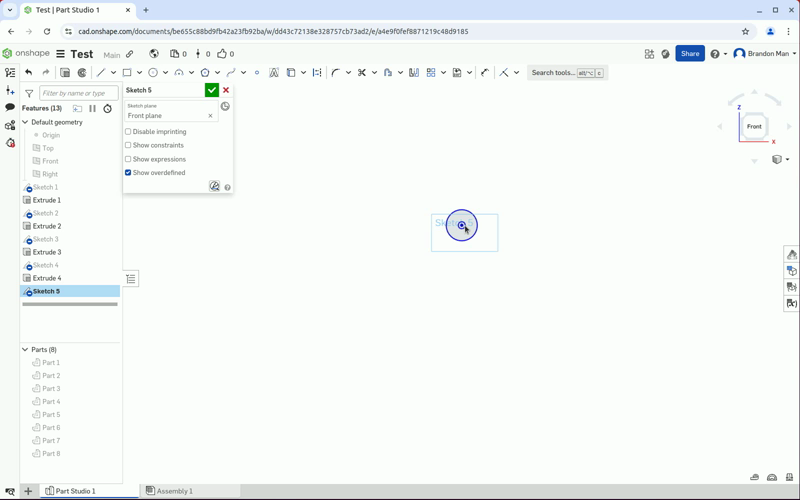
mouse_move(473, 227)
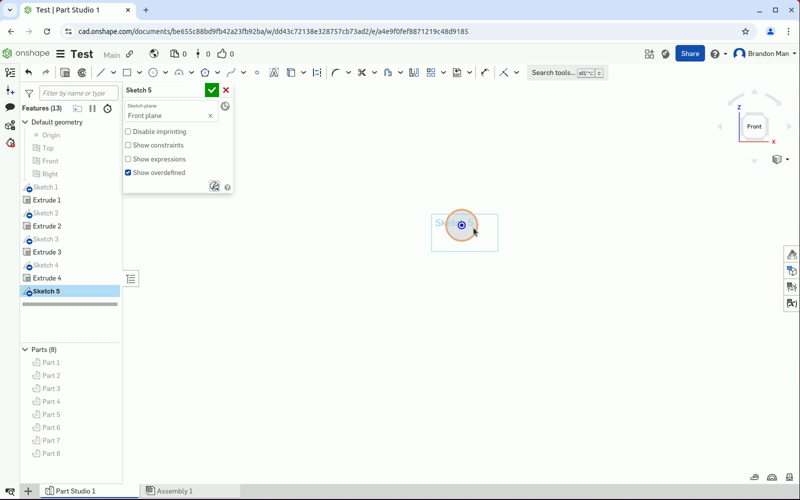
scroll(6)
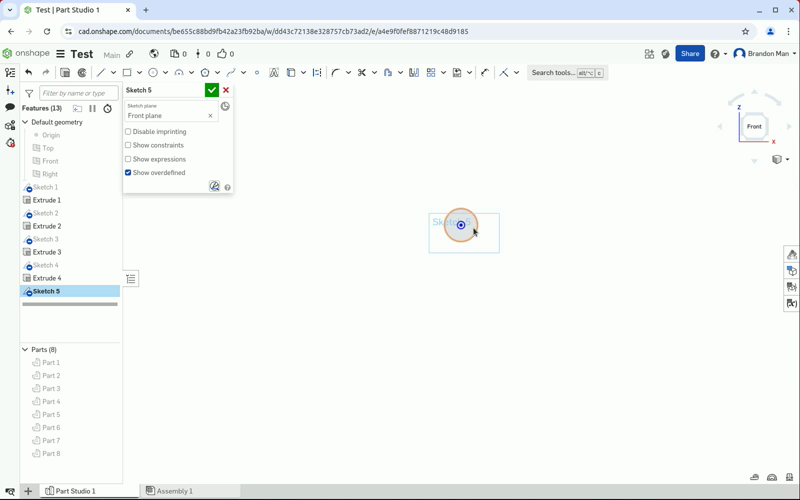
scroll(6)
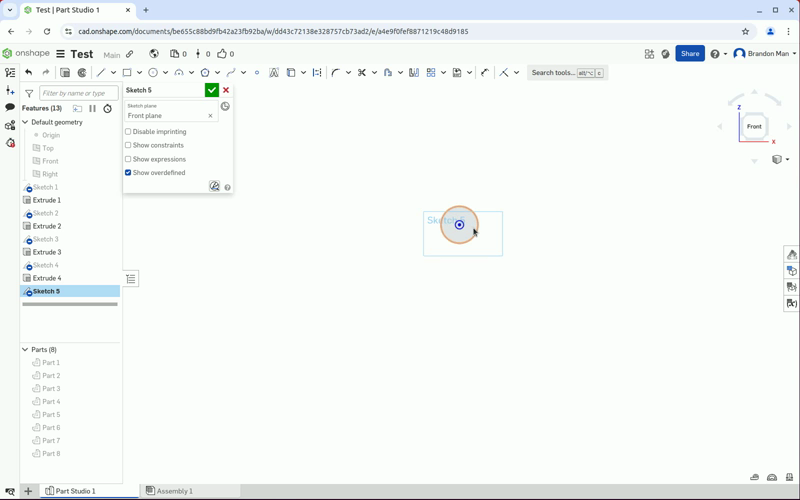
scroll(6)
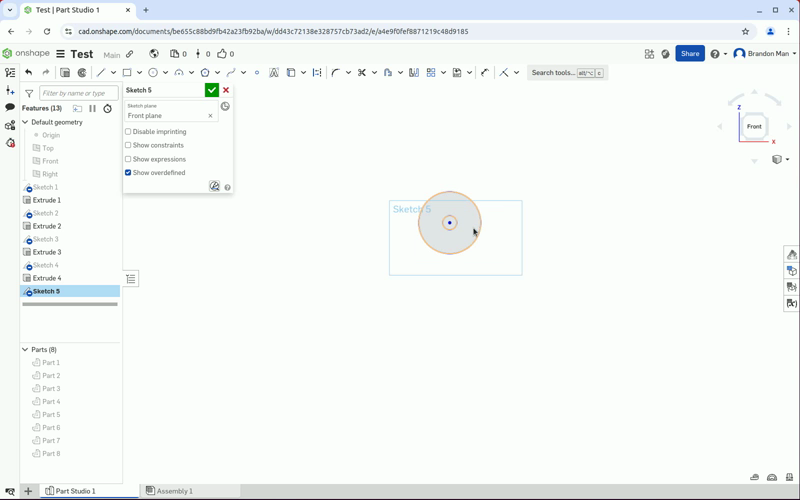
scroll(6)
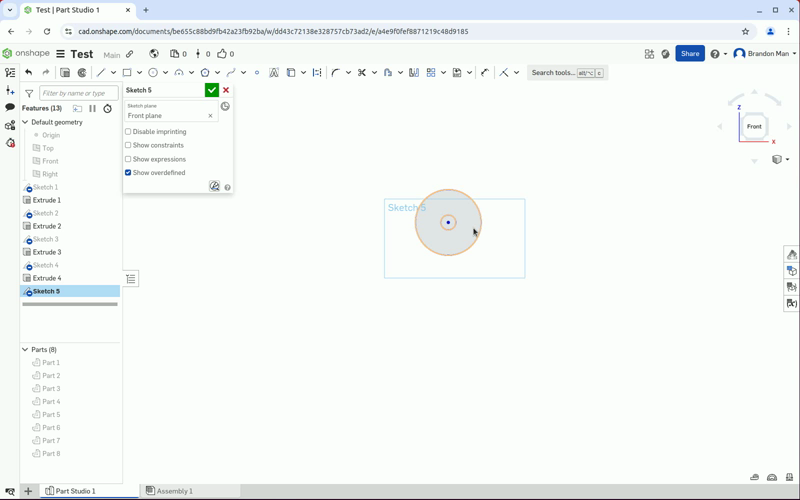
scroll(6)
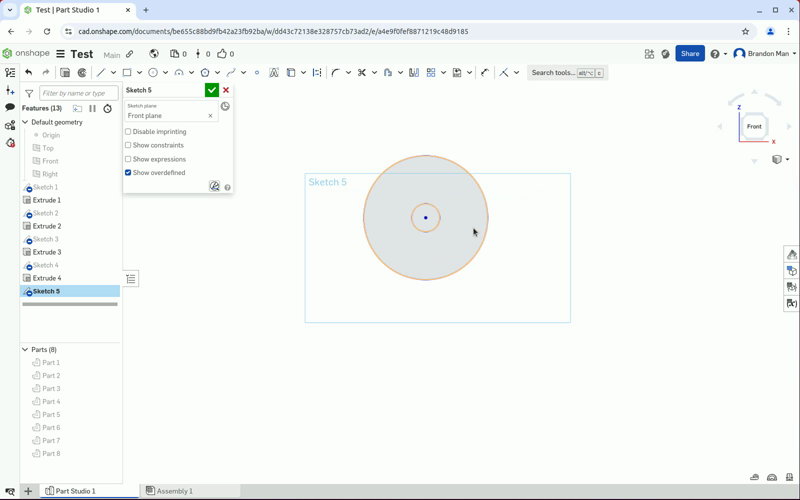
scroll(6)
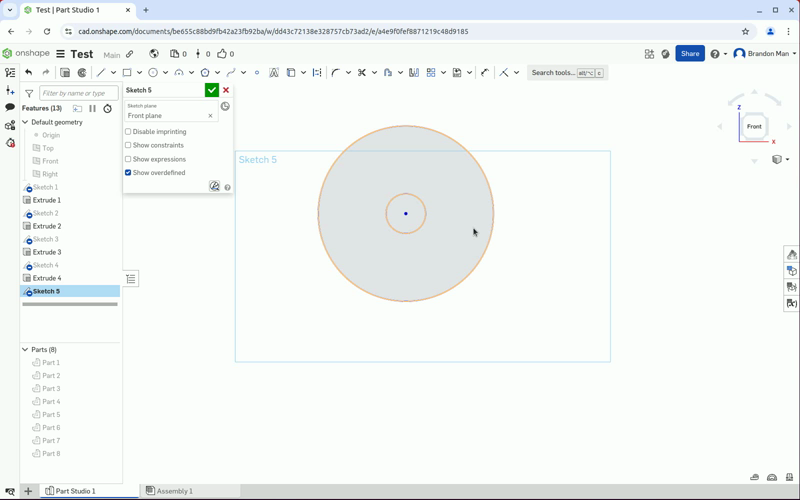
scroll(6)
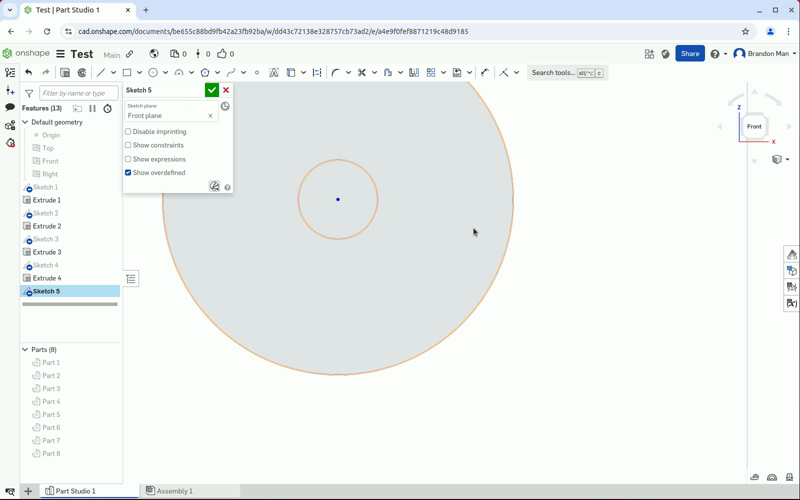
click(473, 227)
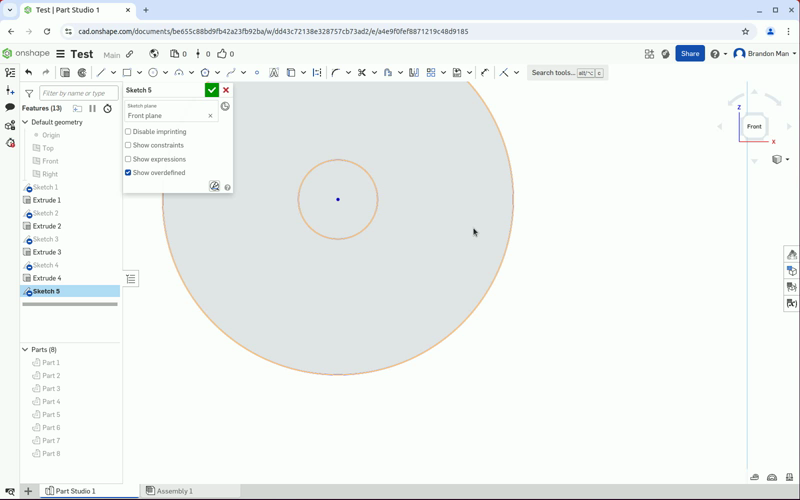
scroll(-6)
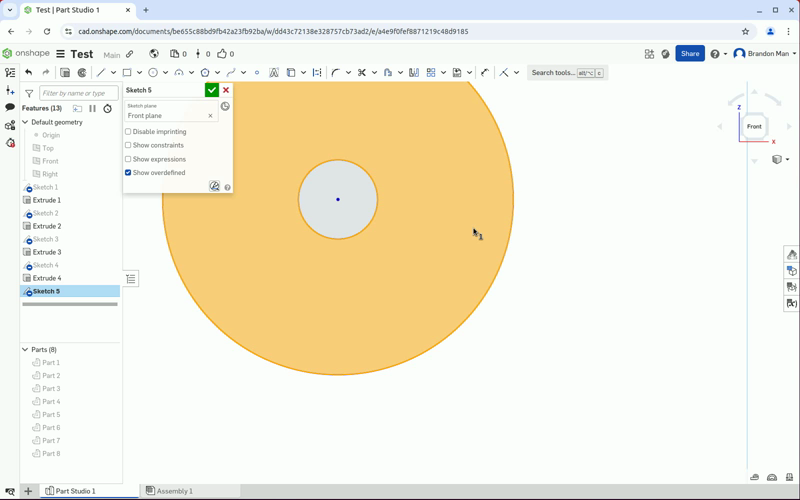
scroll(-6)
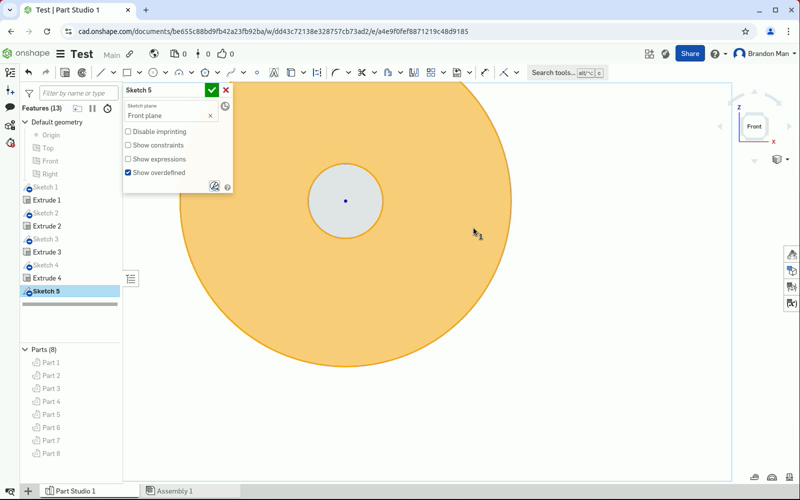
scroll(-6)
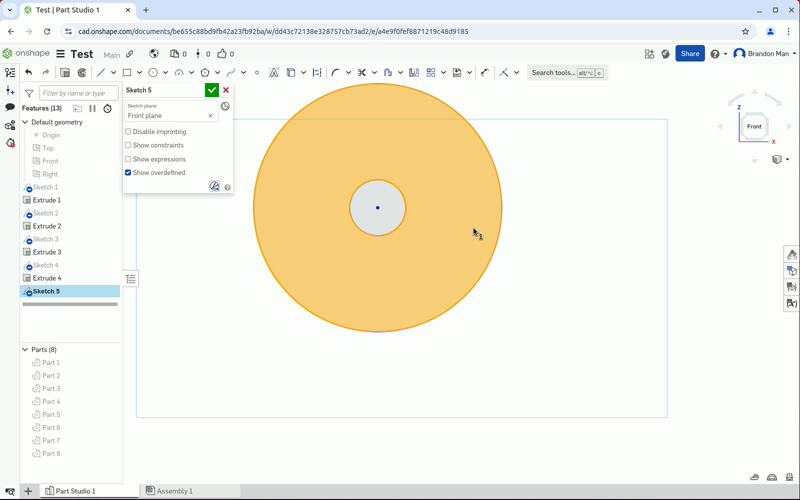
scroll(-6)
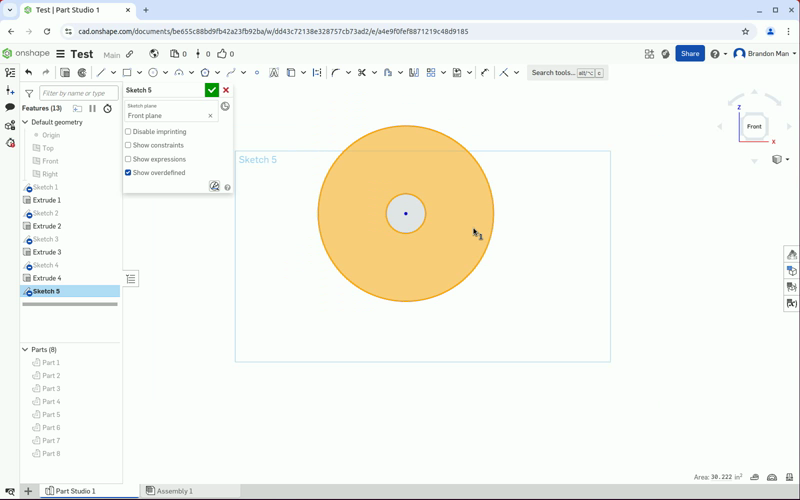
scroll(-6)
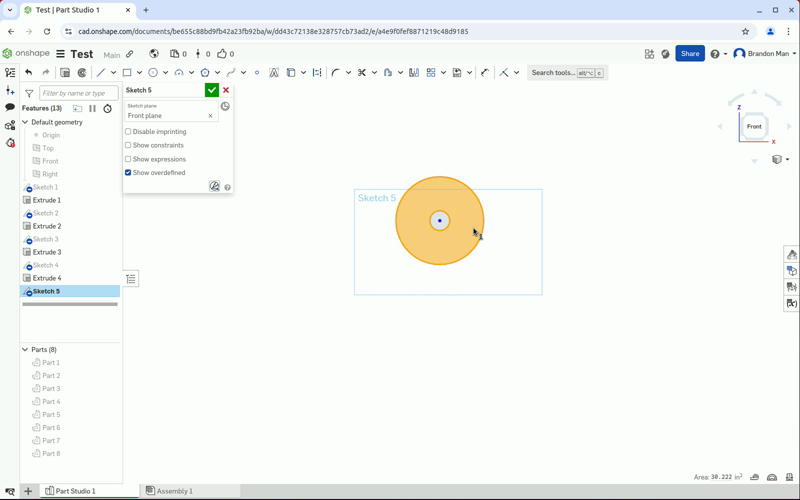
scroll(-6)
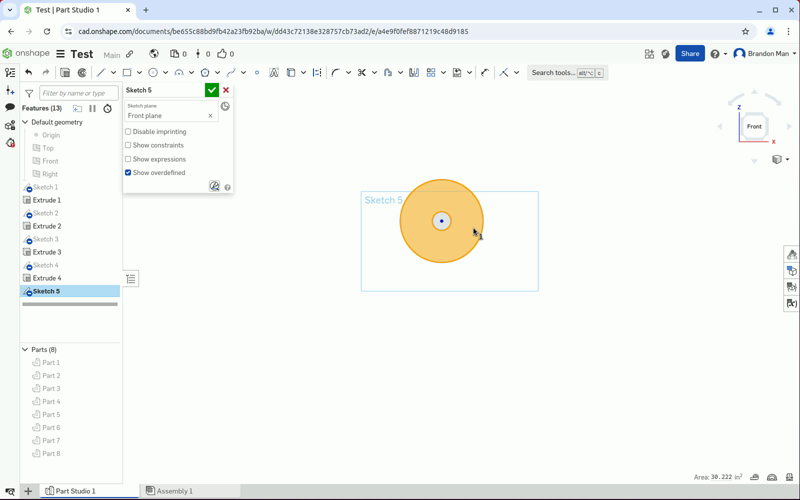
scroll(-6)
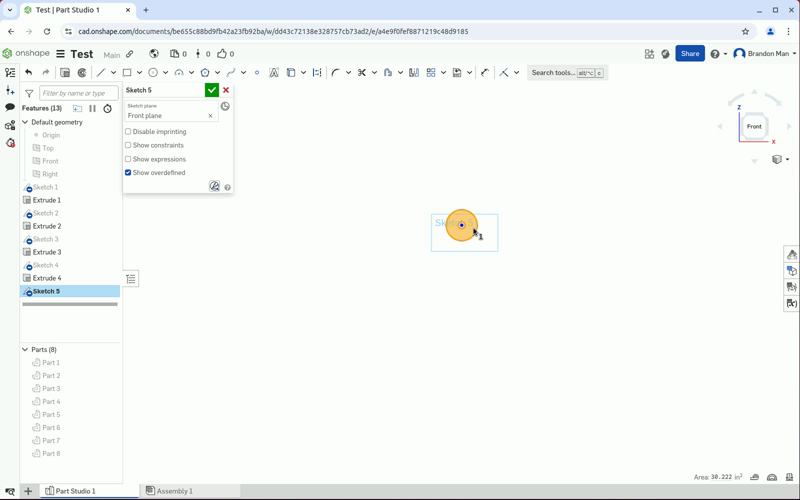
mouse_move(73, 352)
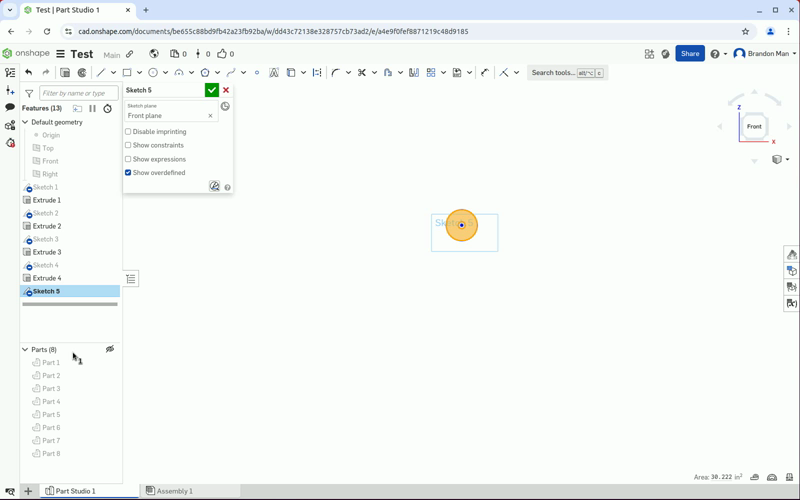
key(shift+y)
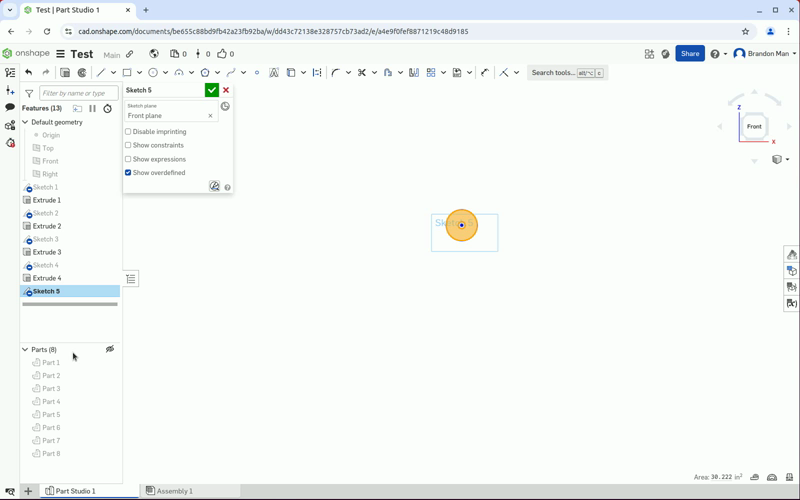
key(shift+e)
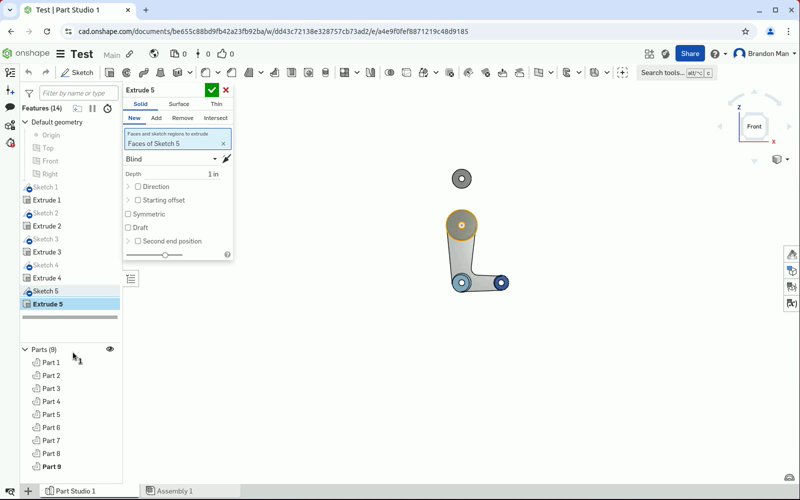
mouse_move(143, 106)
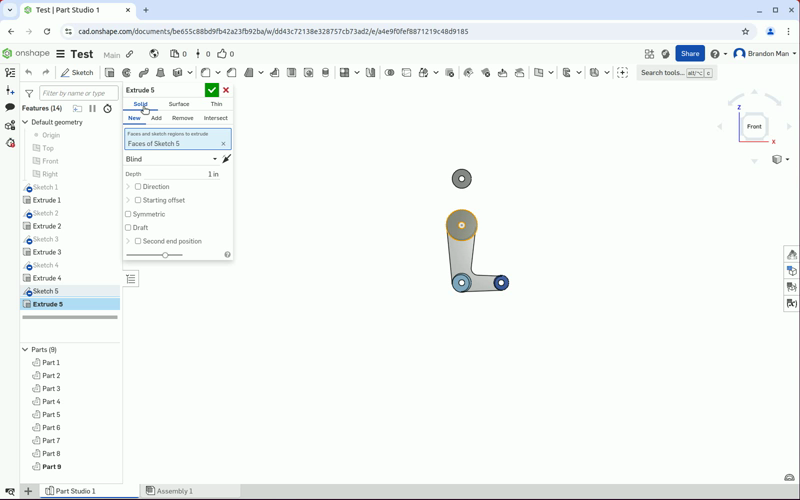
click(143, 106)
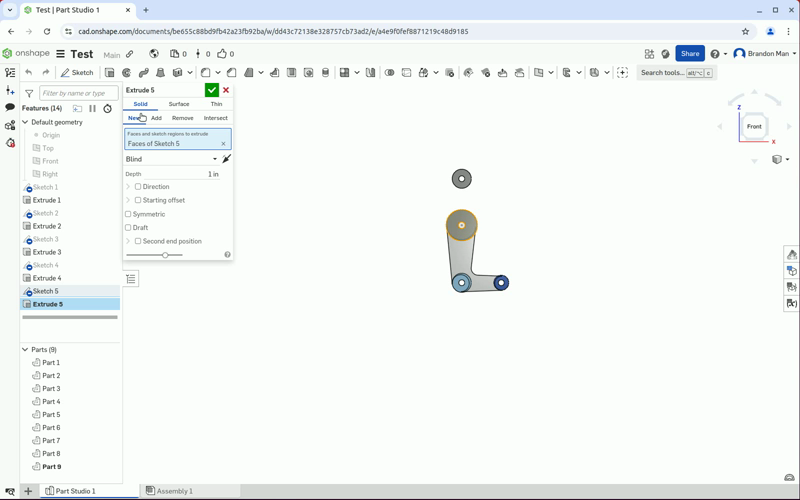
mouse_move(137, 120)
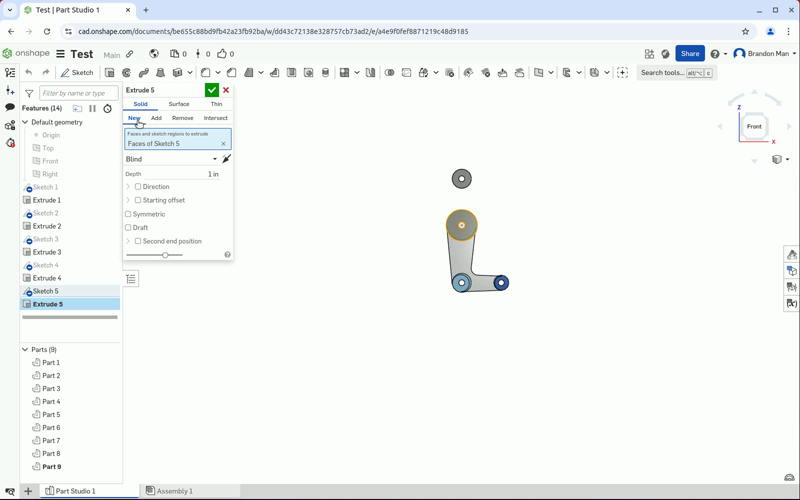
click(137, 120)
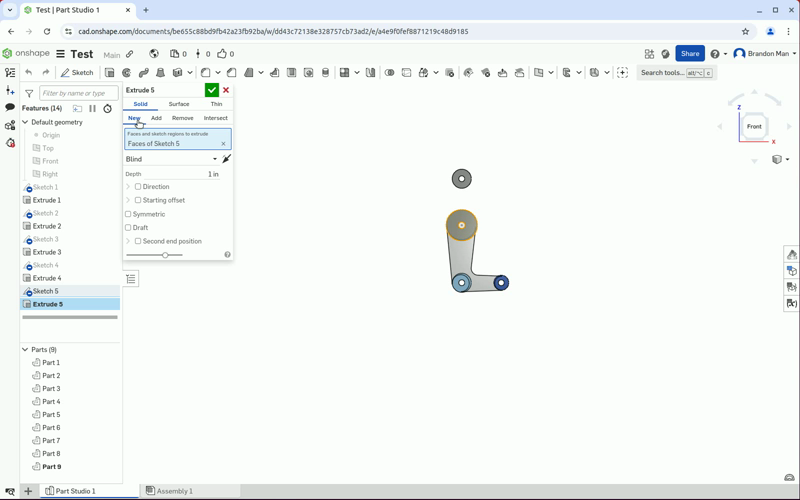
key(tab, 4)
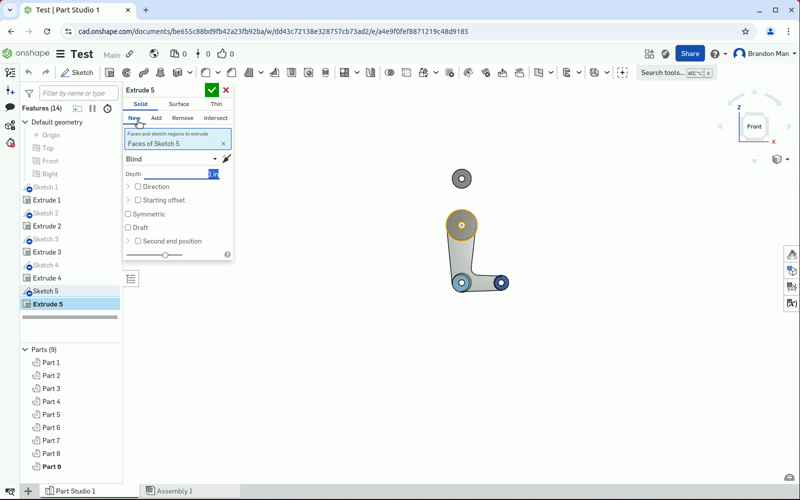
text(0.481)
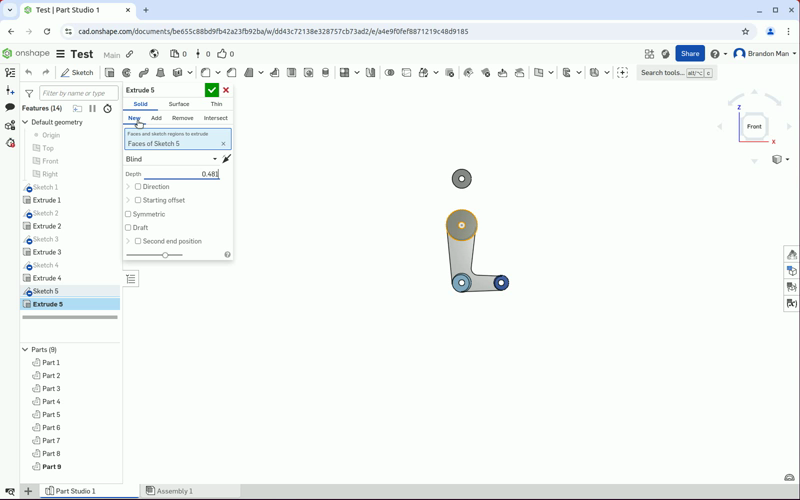
key(enter)
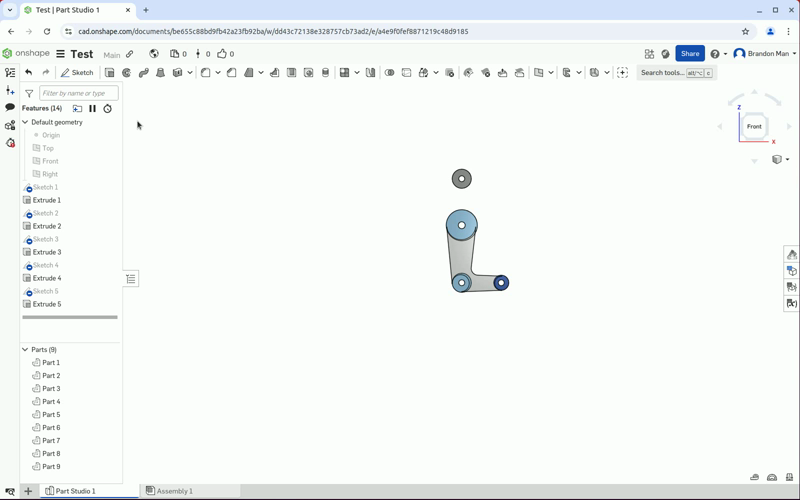
key(shift+h)
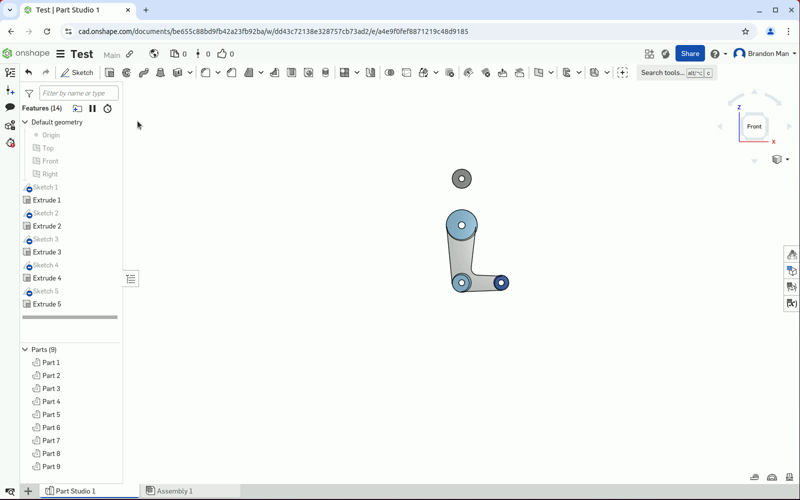
key(shift+h)
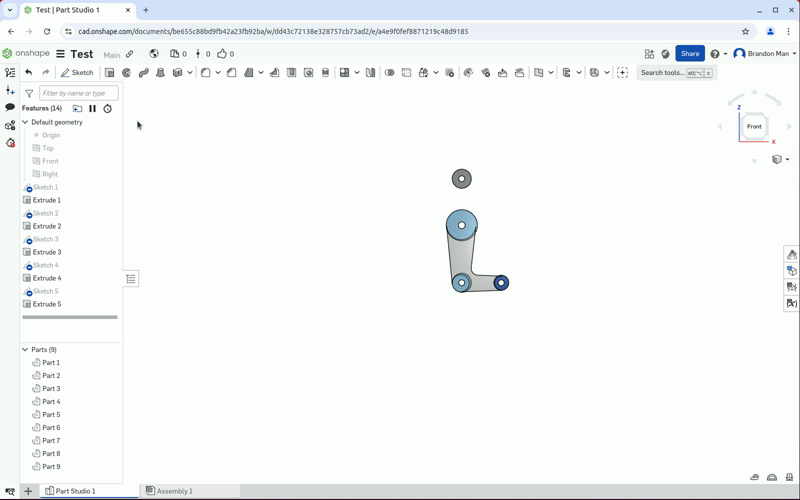
mouse_move(73, 189)
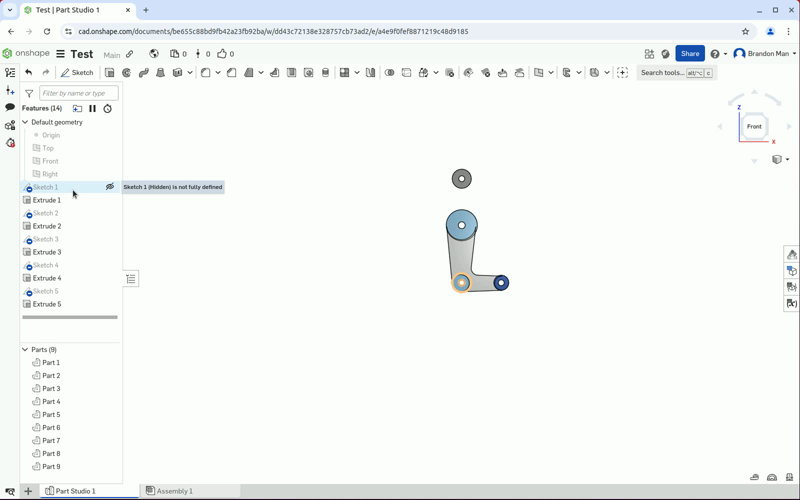
click(73, 189)
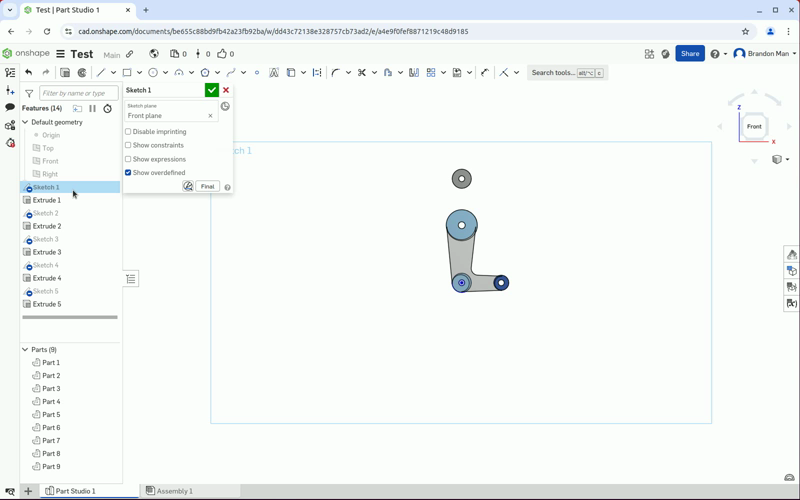
mouse_move(229, 92)
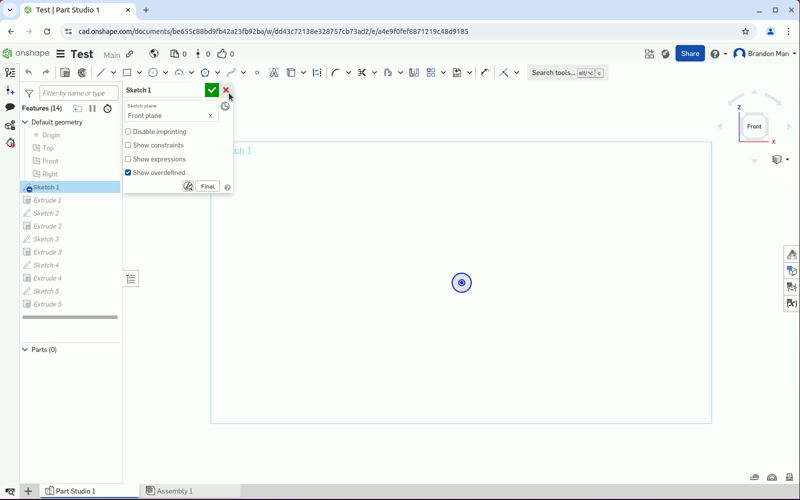
click(229, 92)
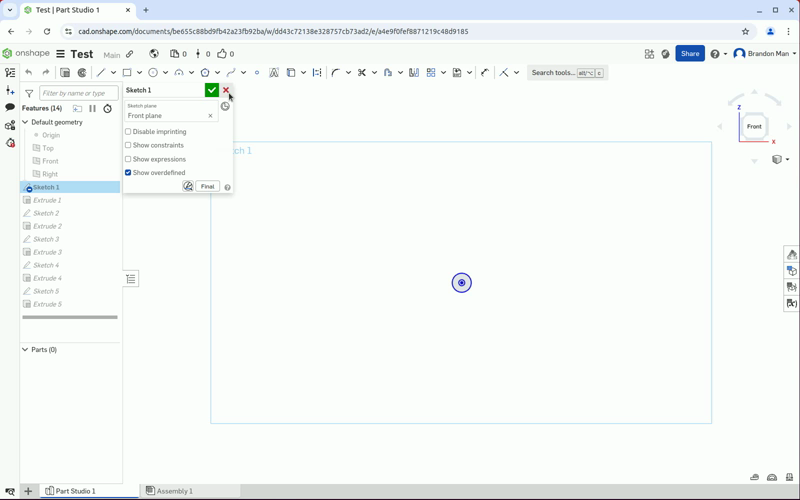
key(shift+s)
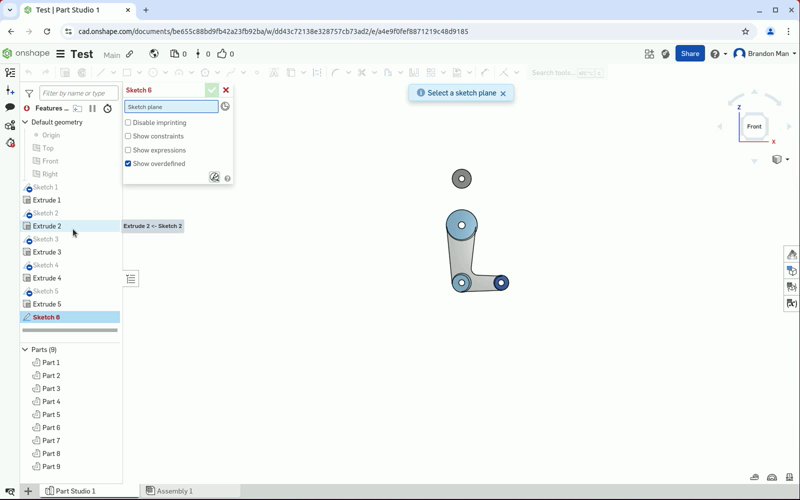
scroll(3)
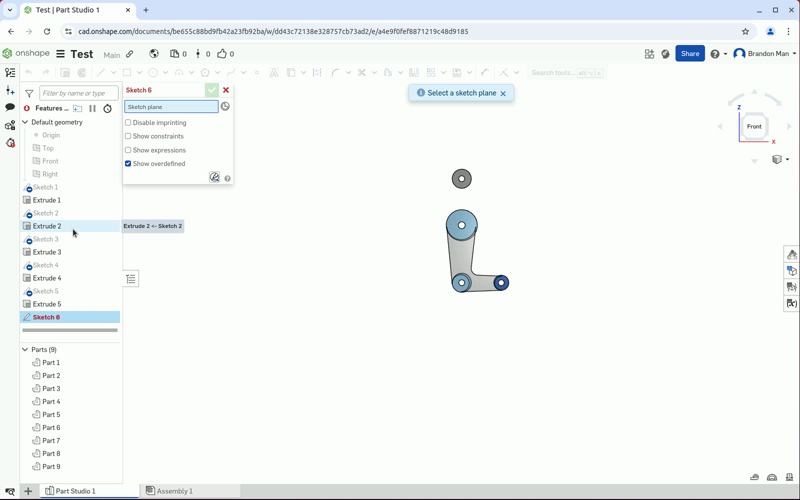
mouse_move(73, 163)
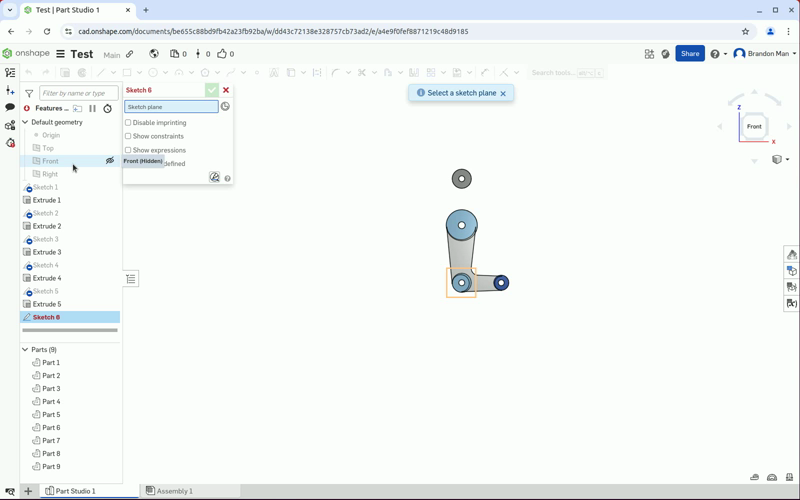
click(73, 163)
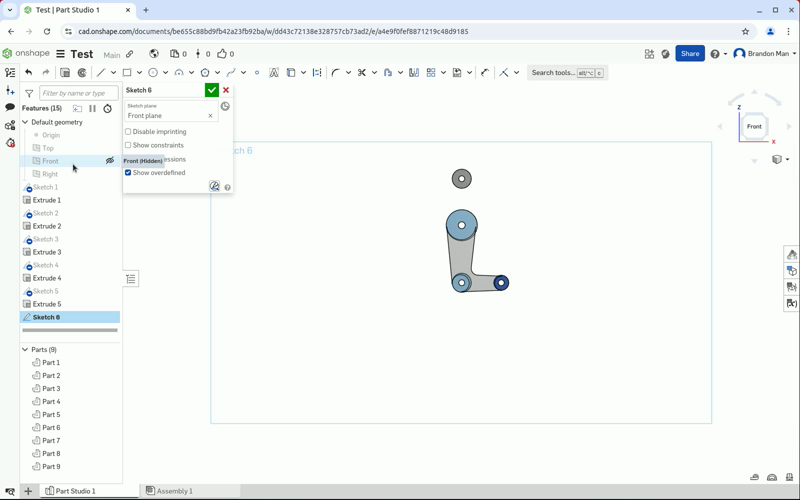
mouse_move(73, 352)
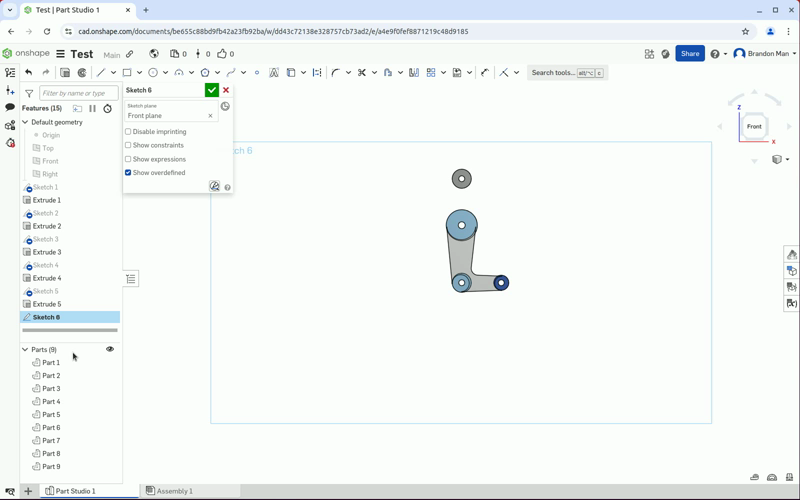
key(y)
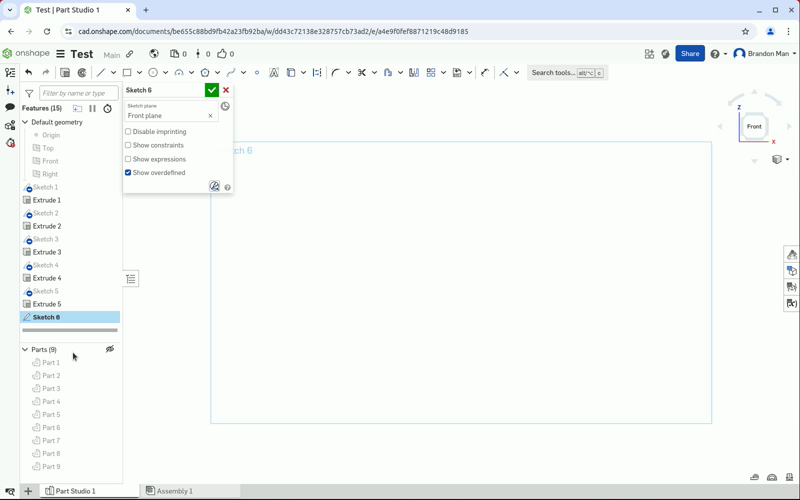
key(a)
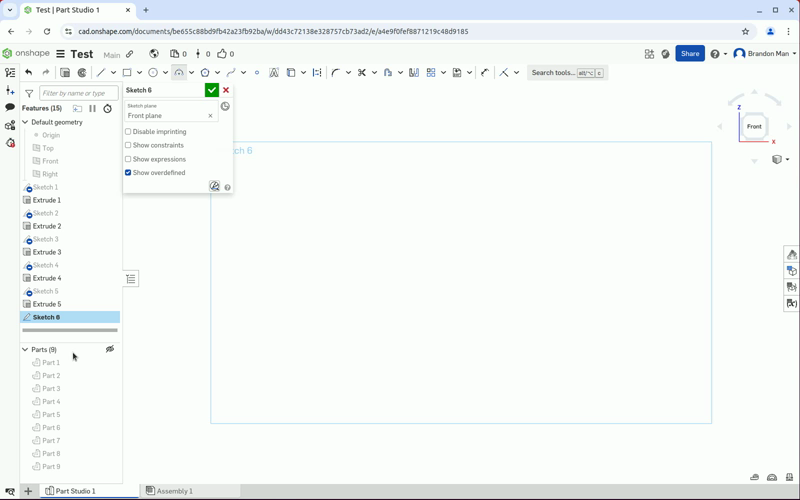
key_down(shift)
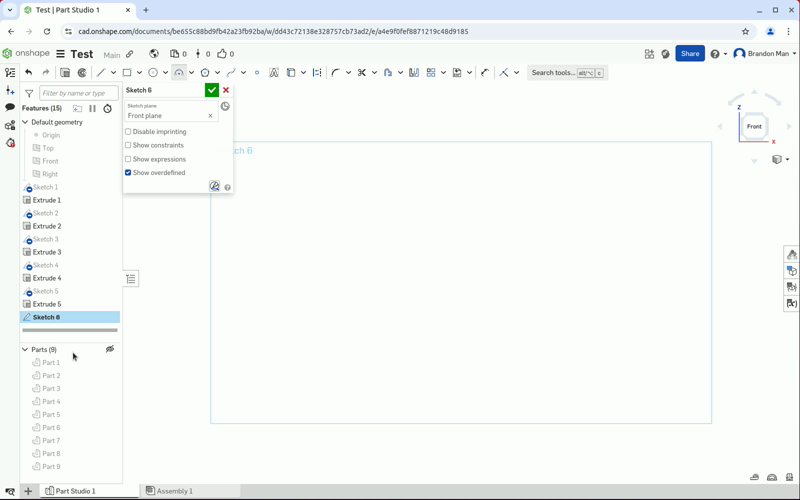
mouse_move(446, 223)
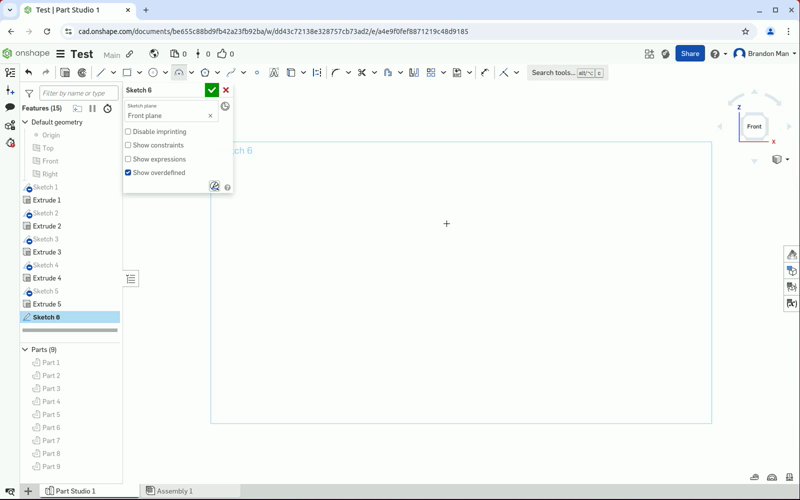
click(446, 223)
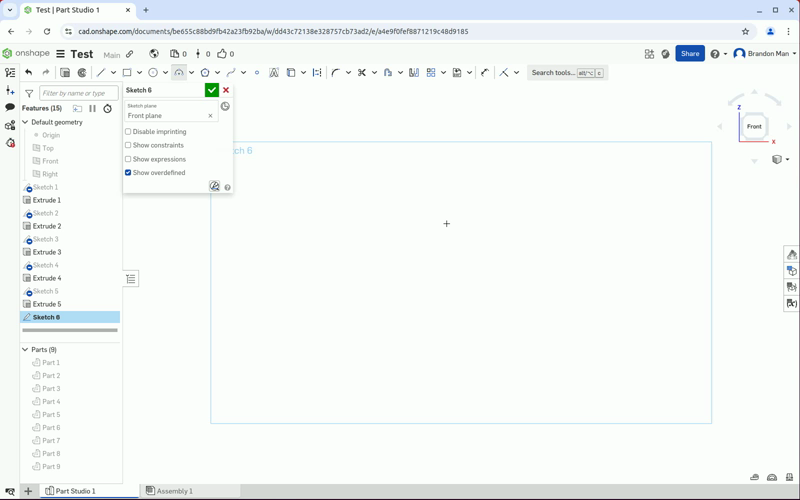
key_up(shift)
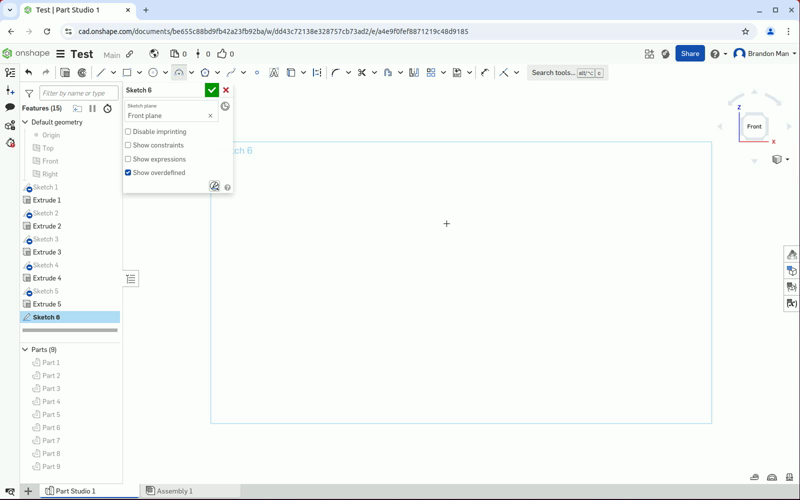
key_down(shift)
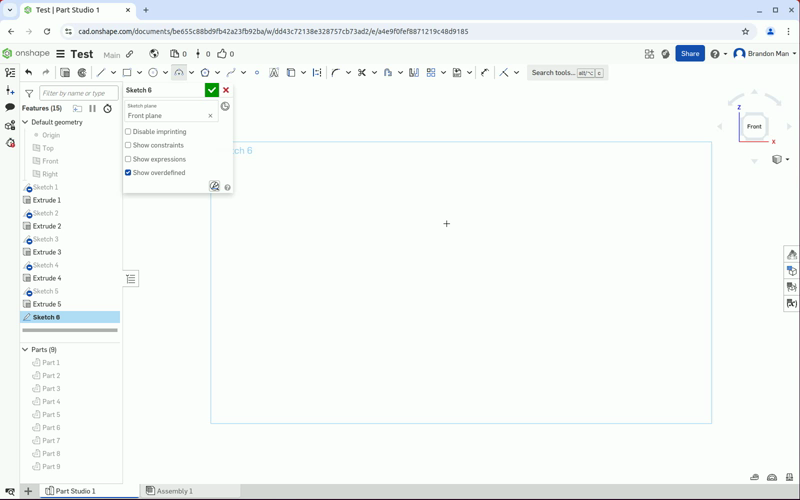
mouse_move(476, 223)
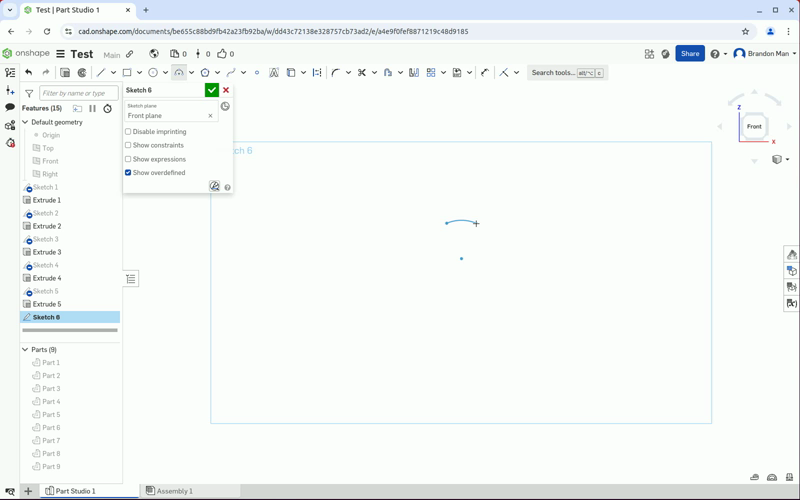
click(476, 223)
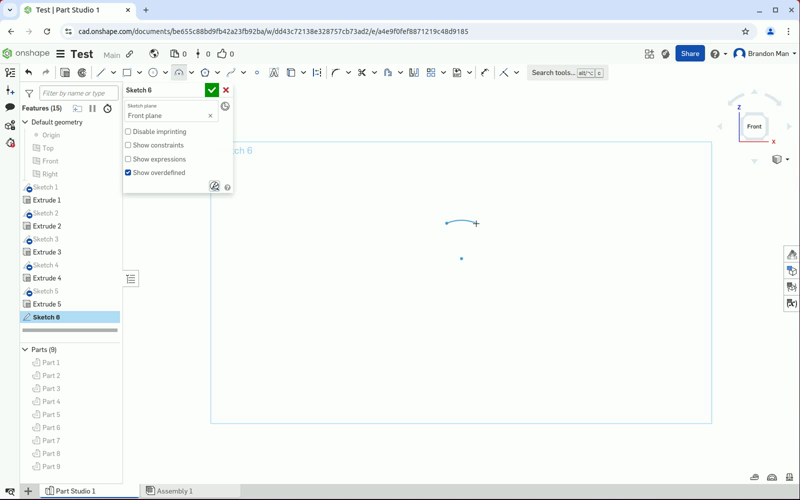
mouse_move(461, 210)
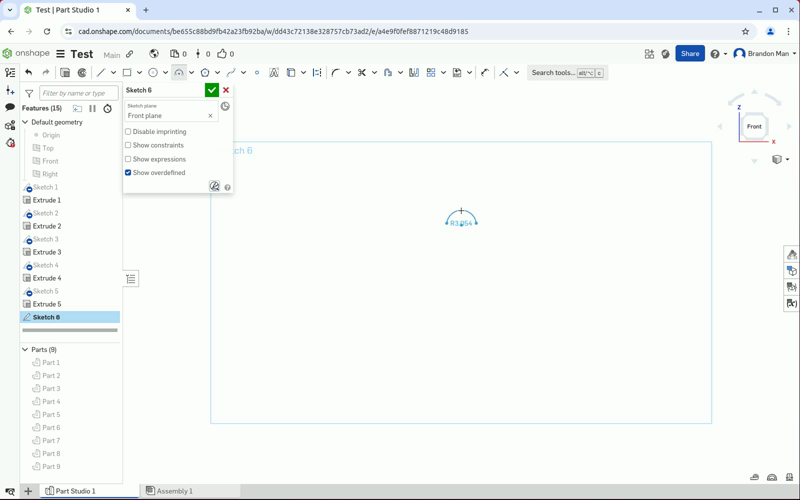
click(461, 210)
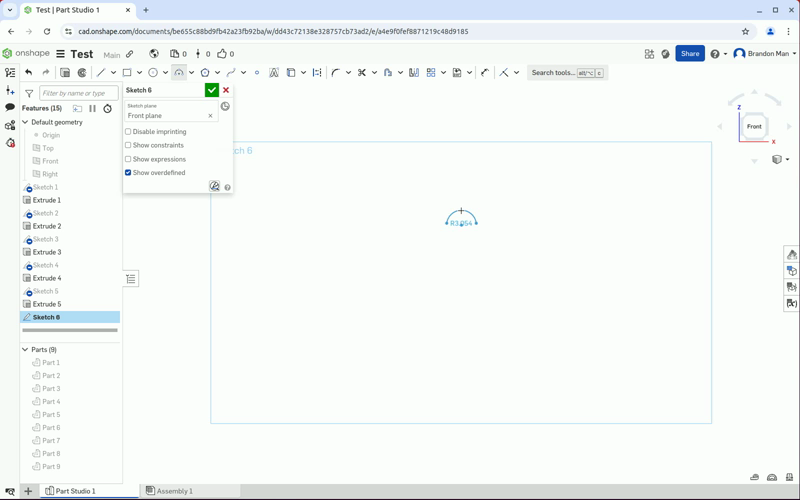
key_up(shift)
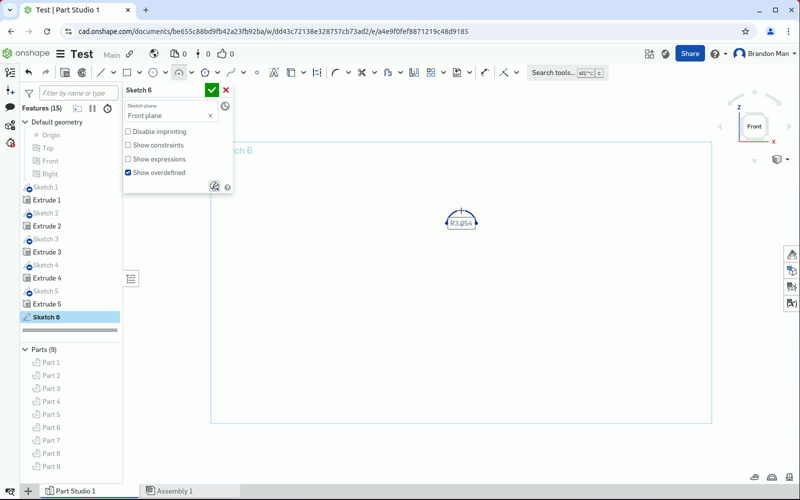
key(esc)
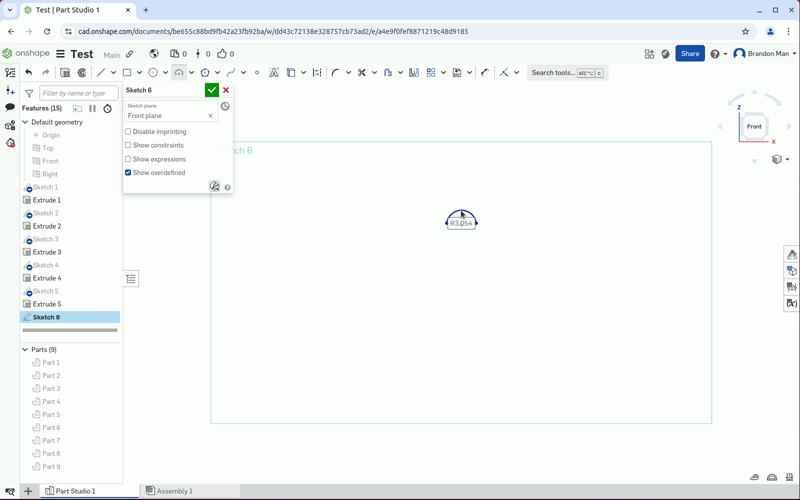
key(l)
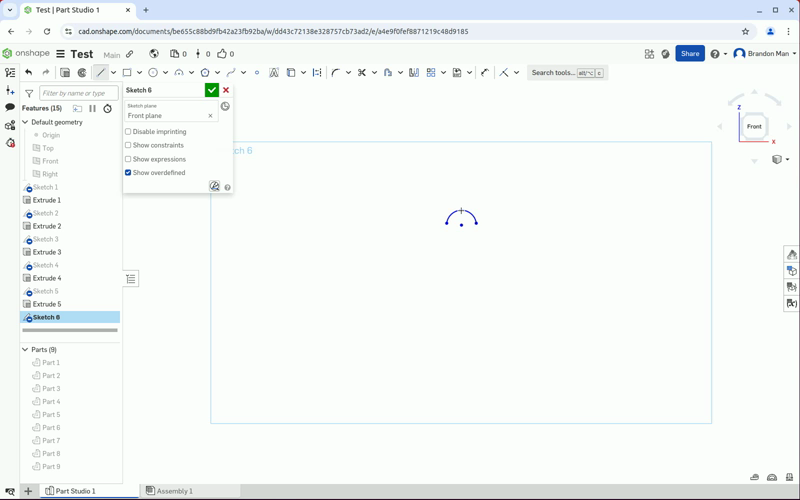
mouse_move(476, 223)
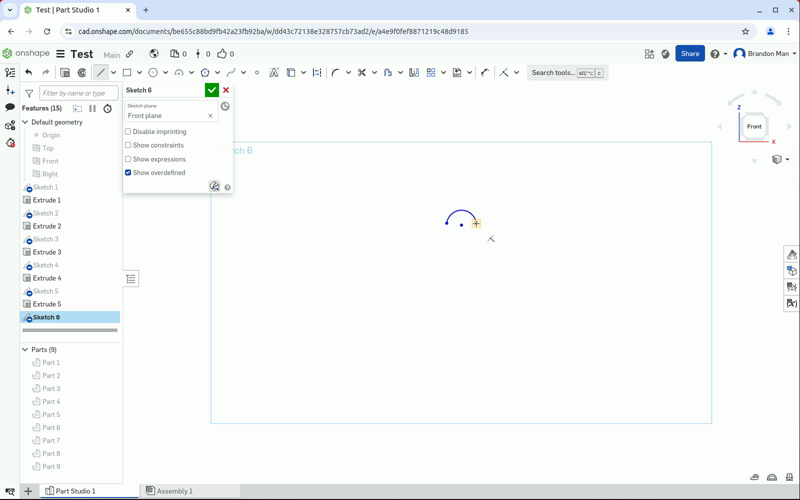
click(476, 223)
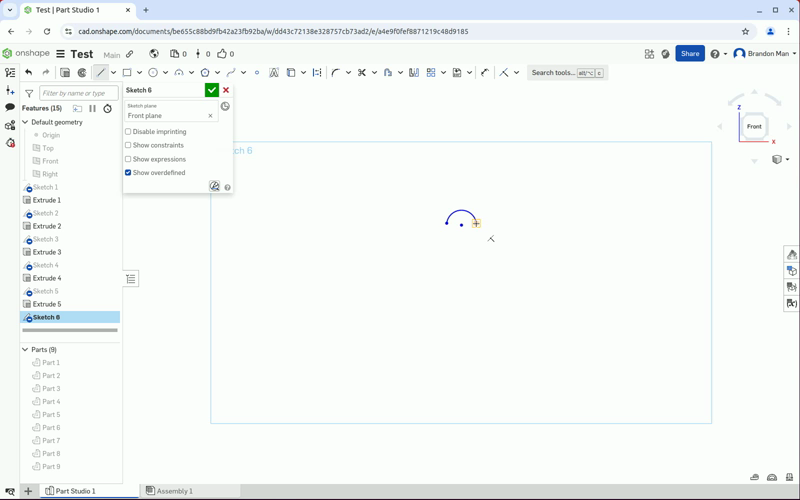
key_down(shift)
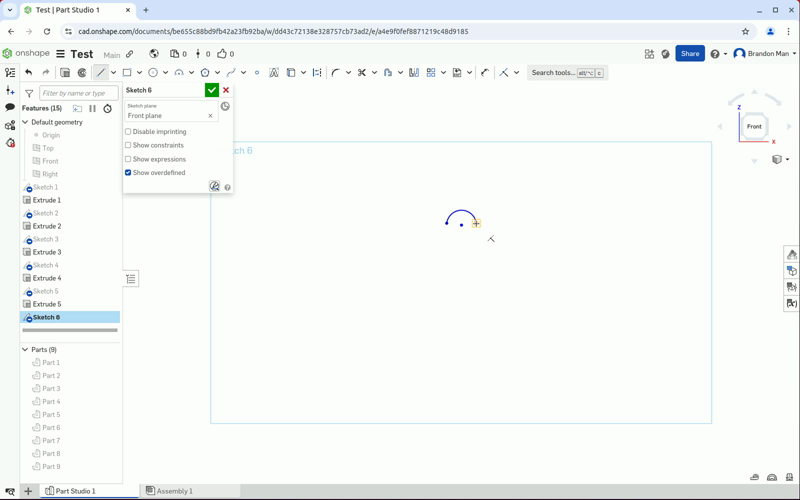
mouse_move(506, 223)
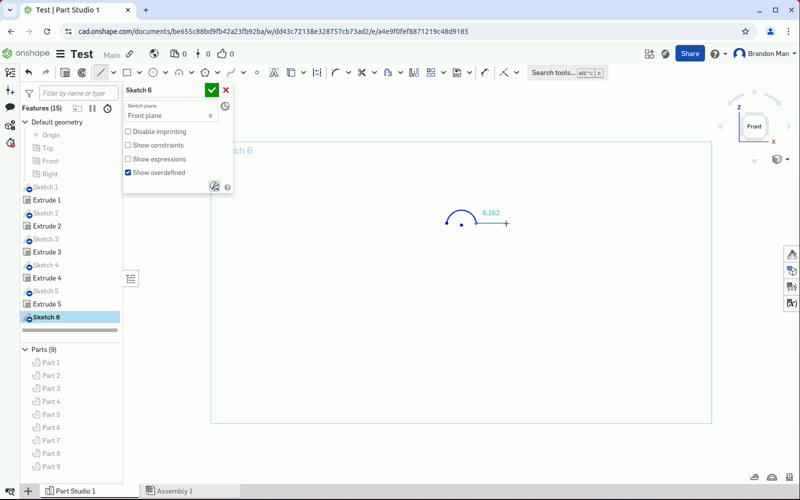
mouse_move(470, 176)
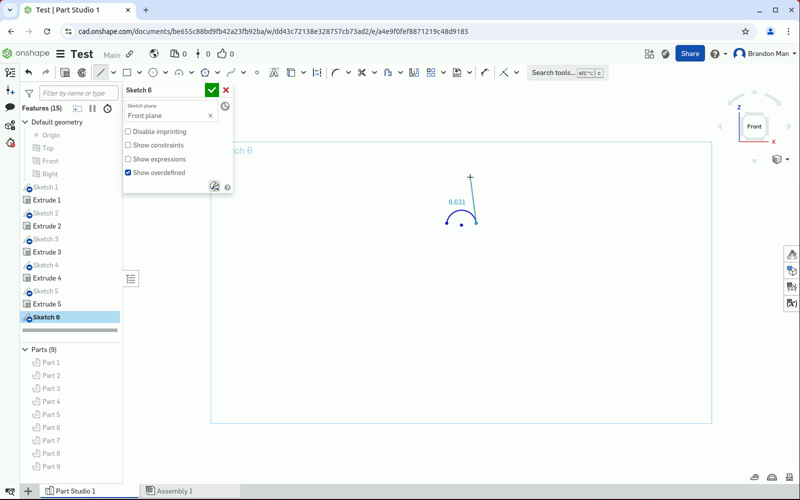
click(470, 176)
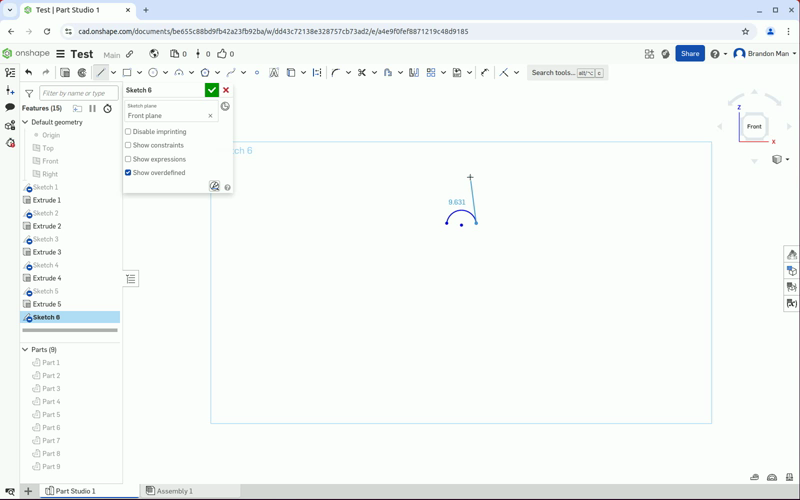
key_up(shift)
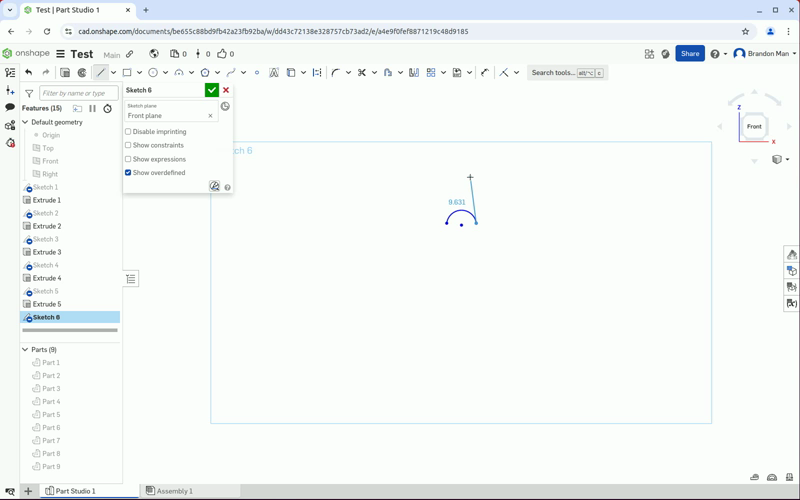
key(esc)
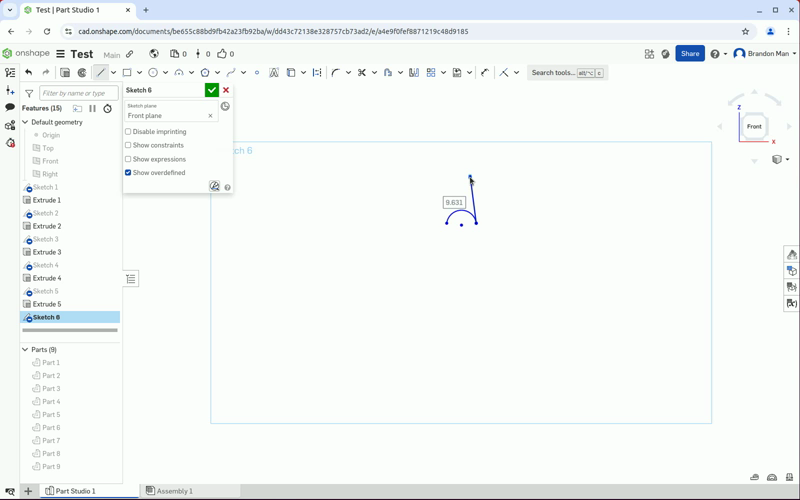
key(a)
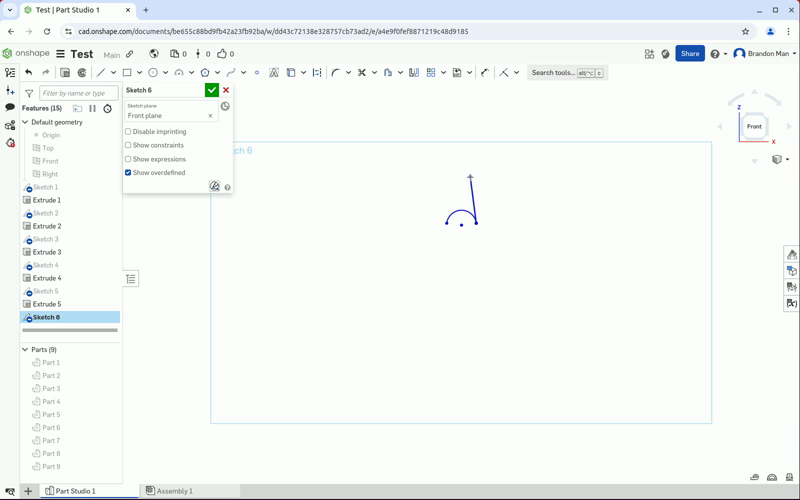
mouse_move(470, 176)
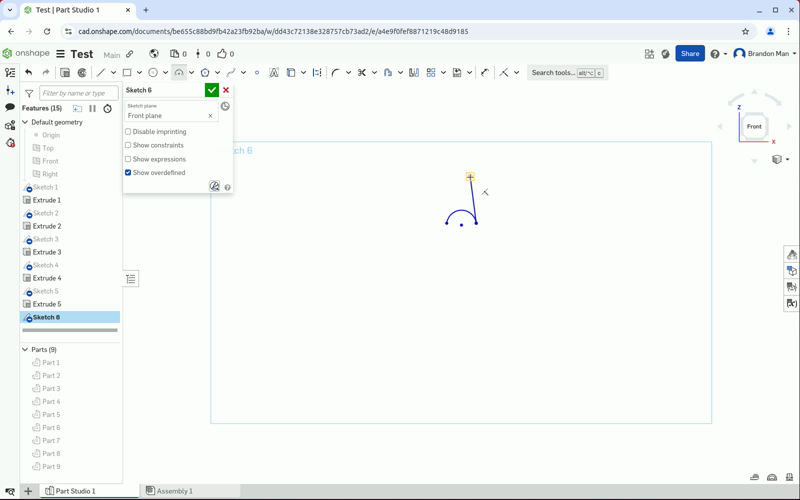
click(470, 176)
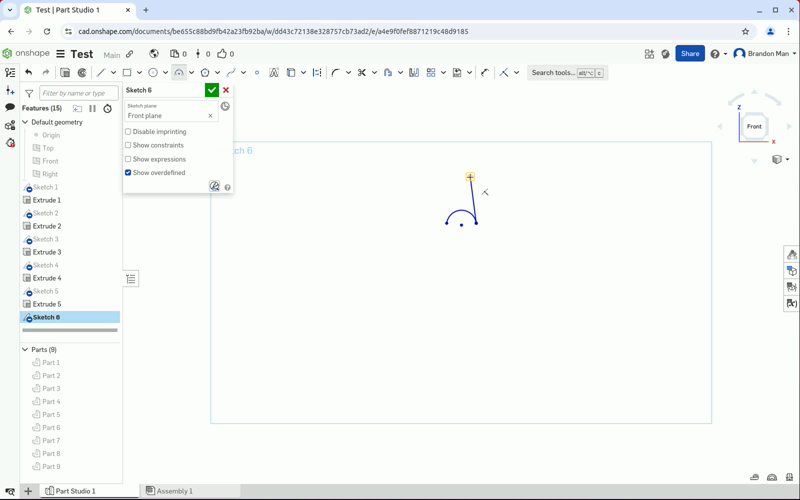
key_down(shift)
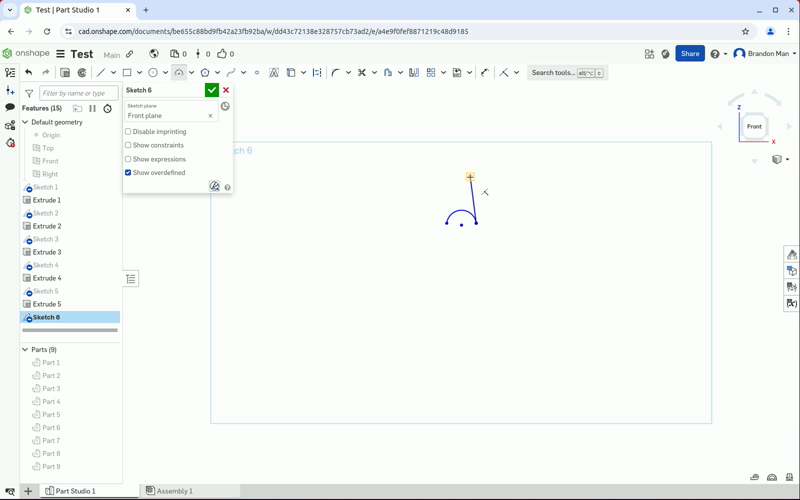
mouse_move(452, 176)
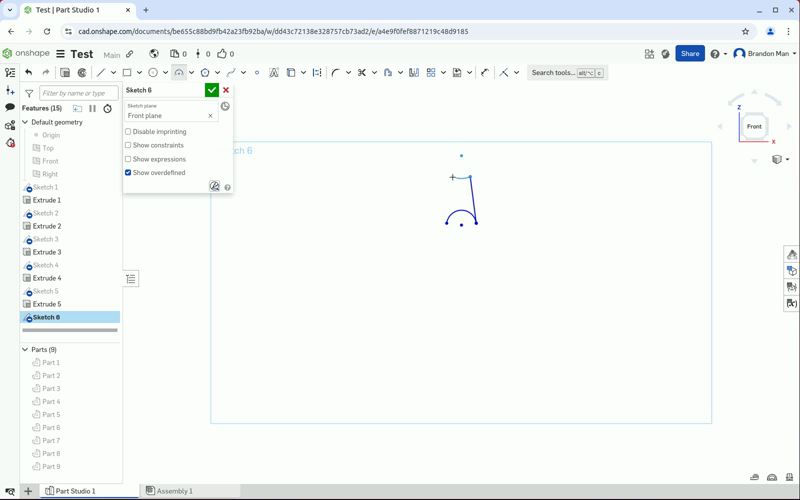
click(452, 176)
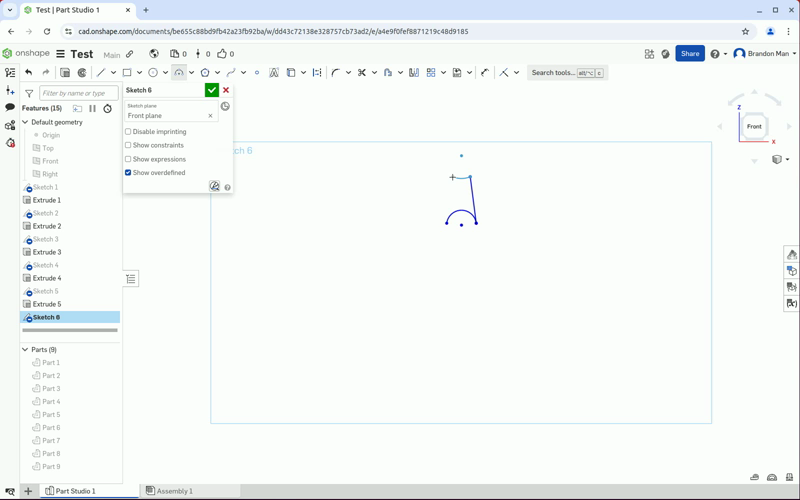
mouse_move(461, 186)
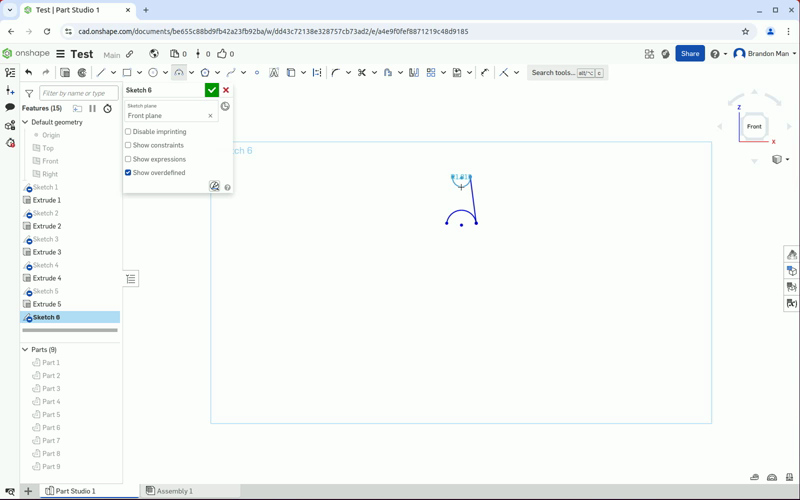
click(461, 186)
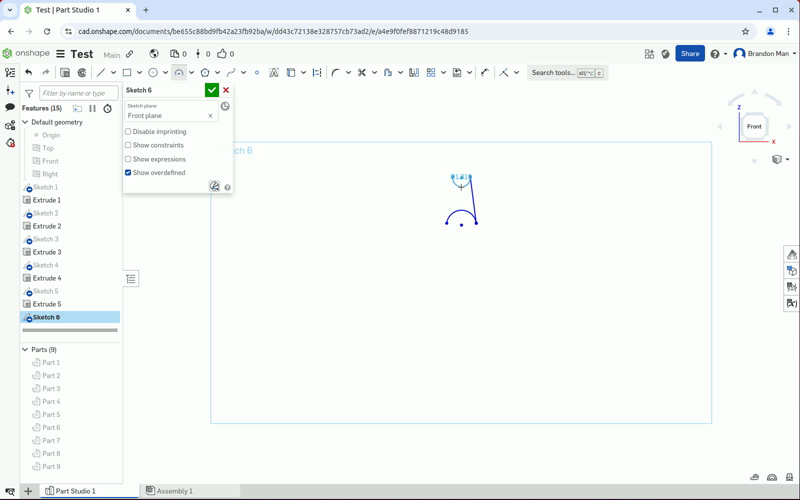
key_up(shift)
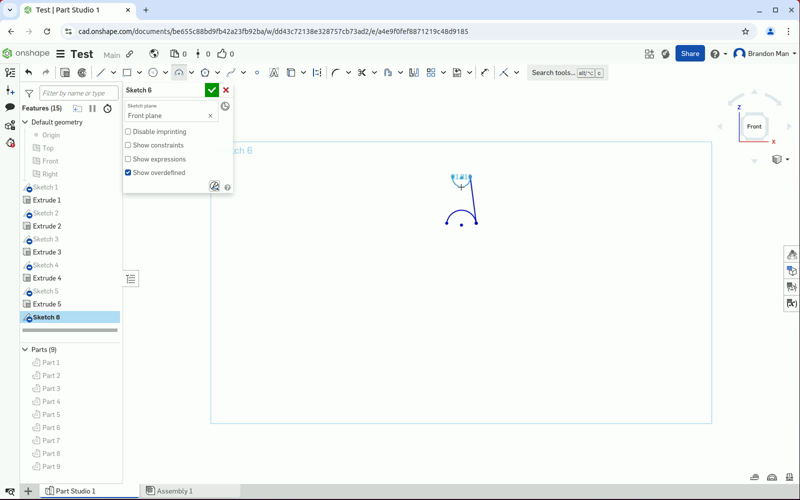
key(esc)
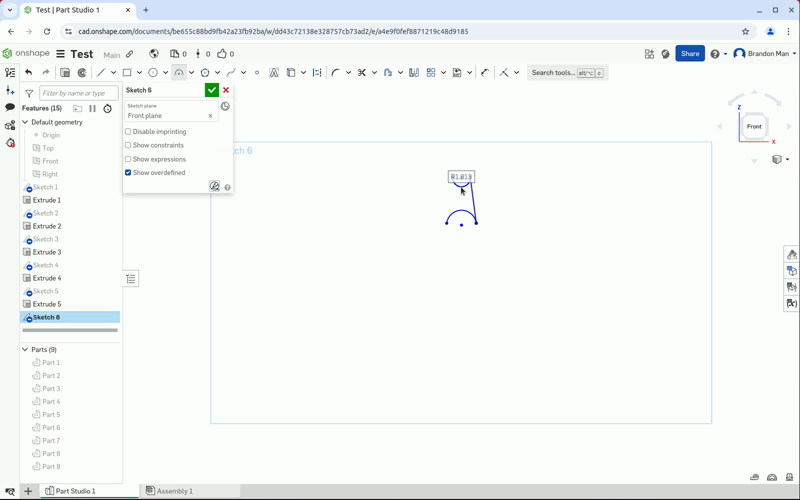
key(l)
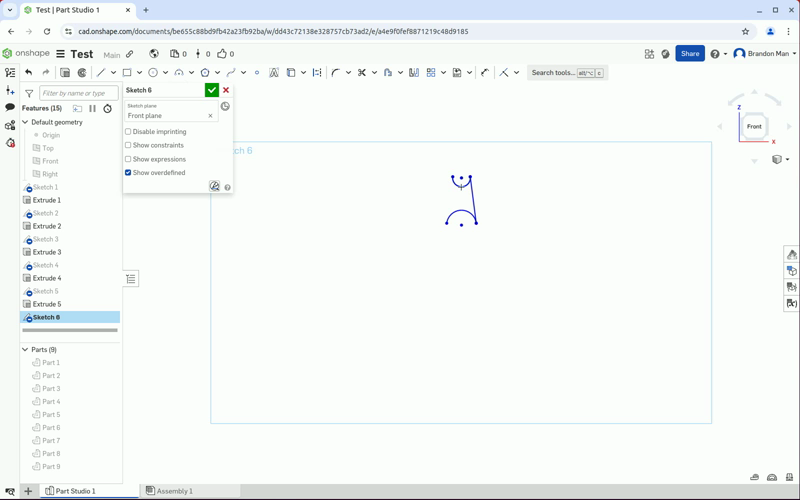
mouse_move(452, 176)
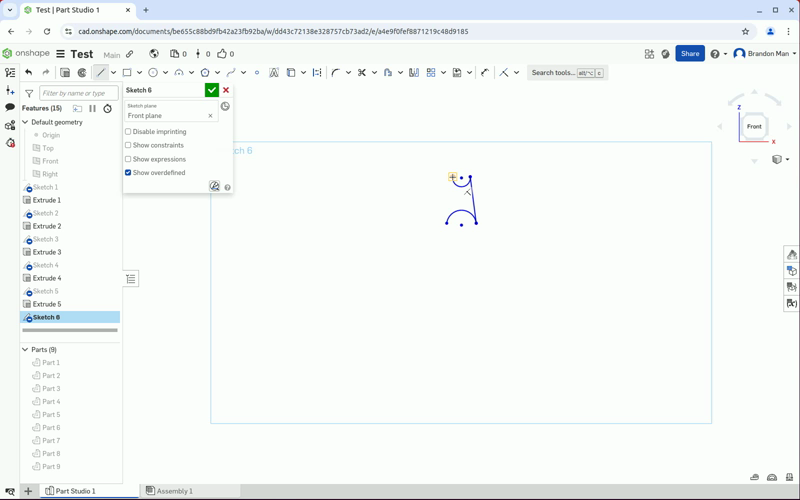
click(452, 176)
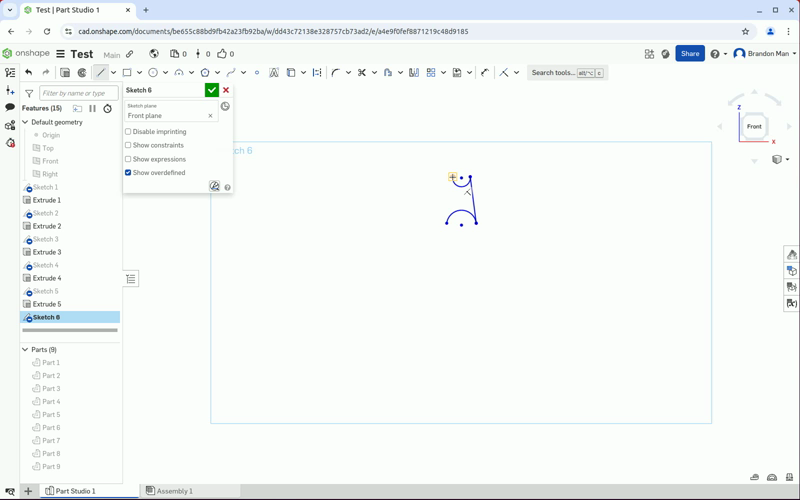
mouse_move(482, 176)
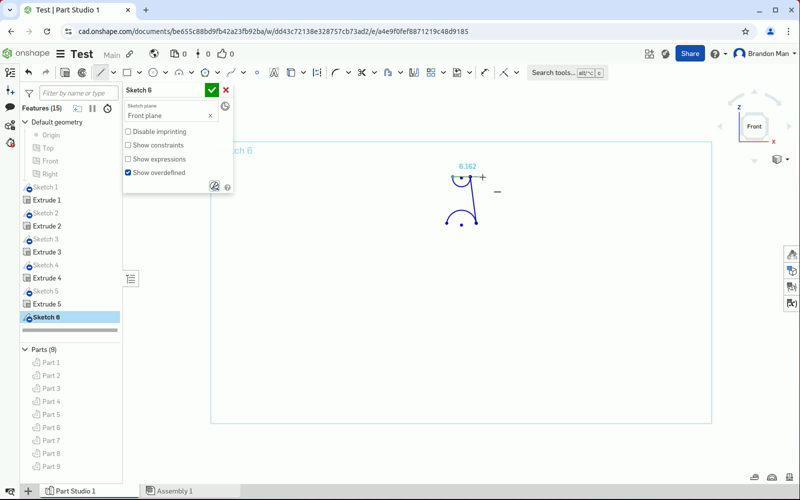
key_down(shift)
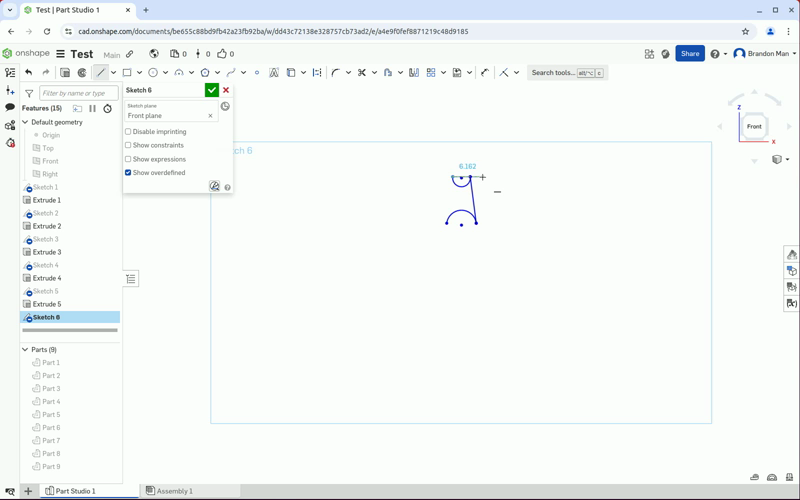
mouse_move(446, 223)
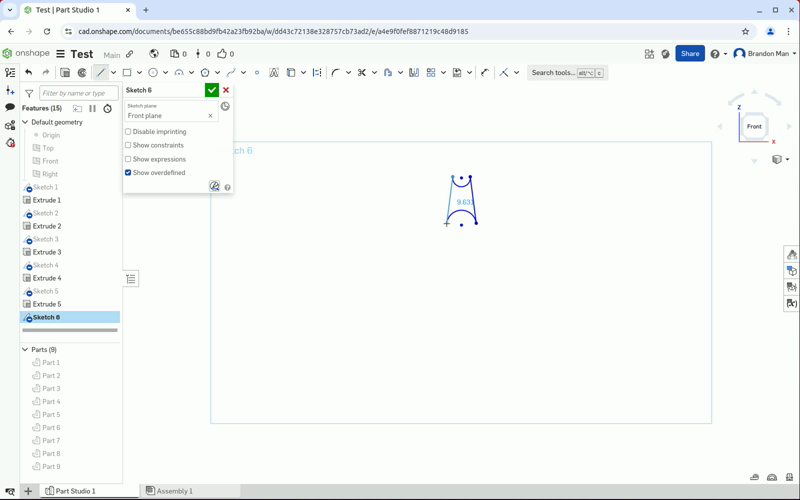
key_up(shift)
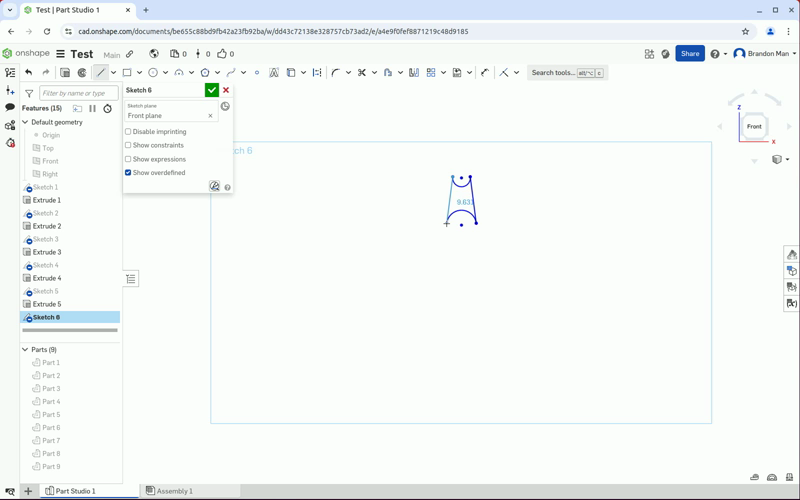
click(446, 223)
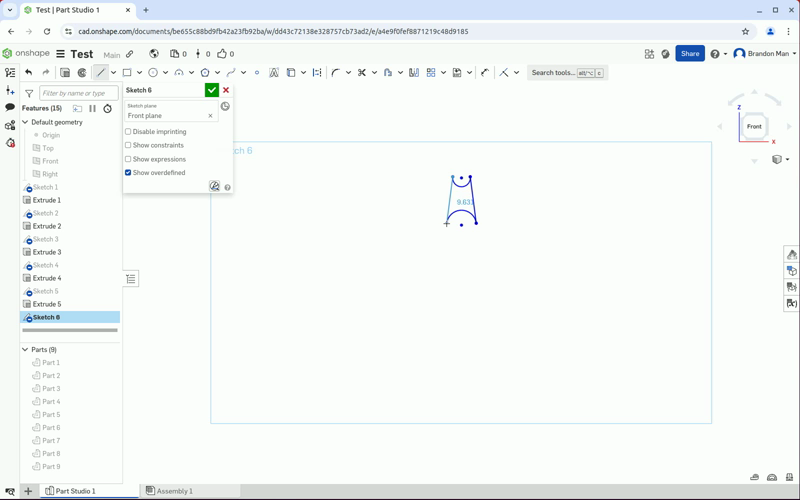
key(esc)
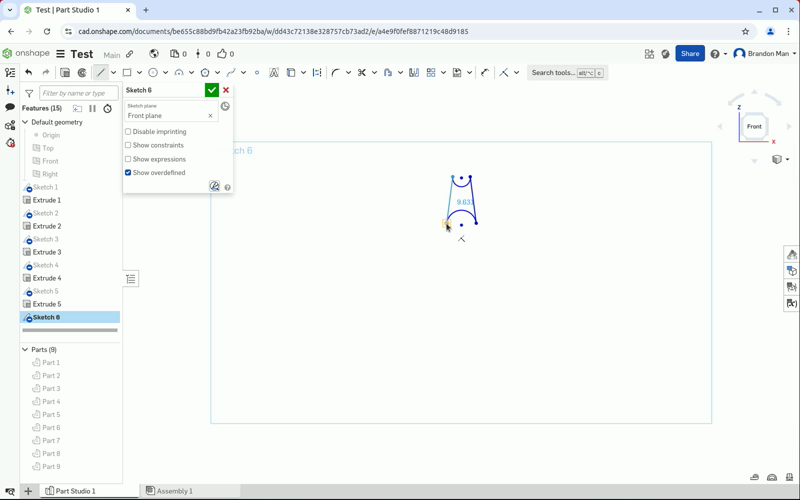
key(c)
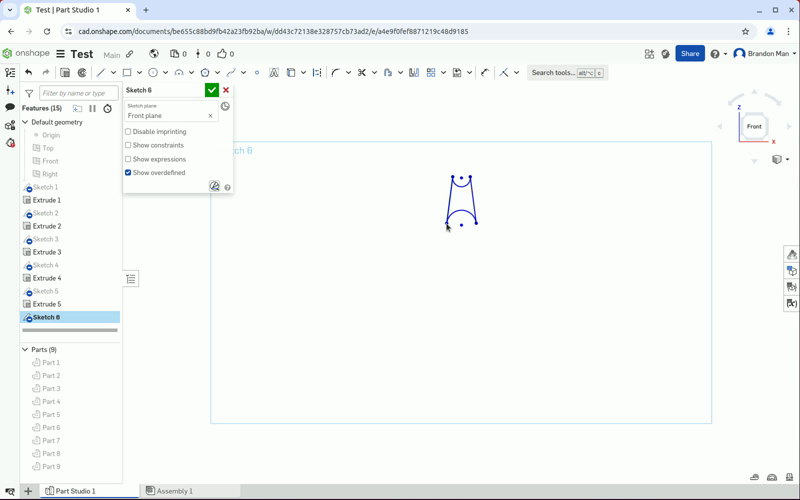
key_down(shift)
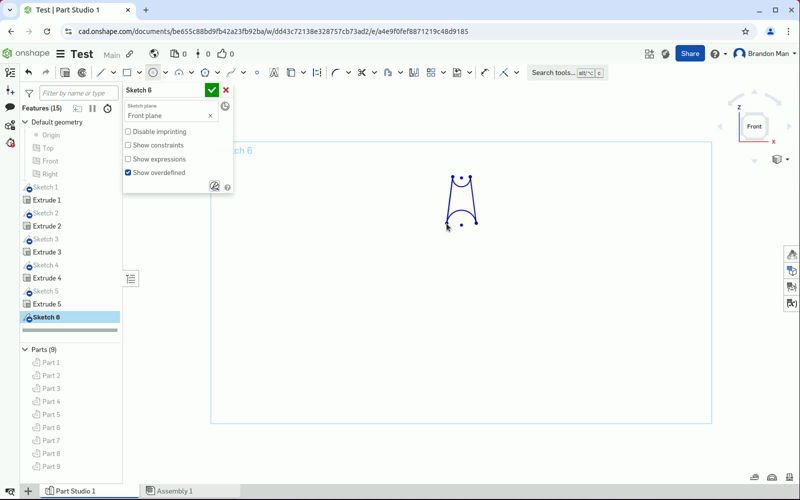
mouse_move(459, 191)
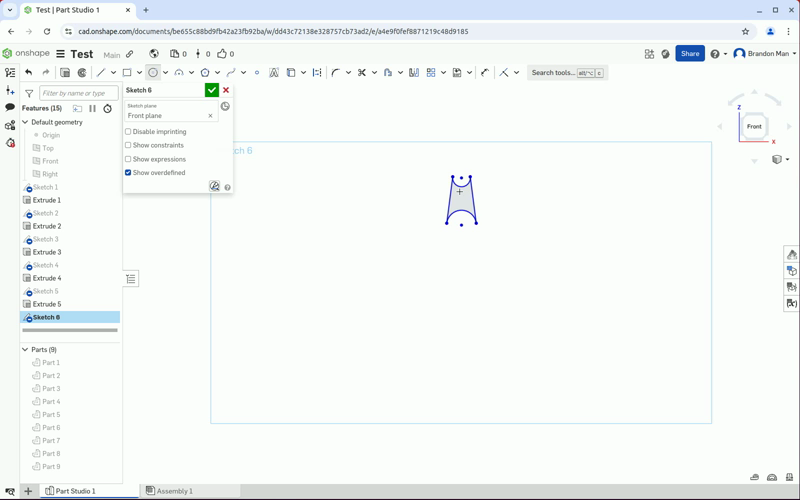
scroll(6)
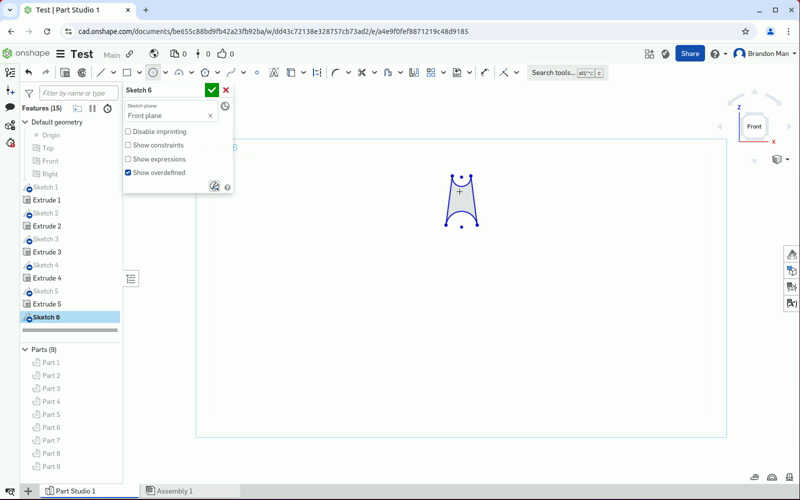
scroll(6)
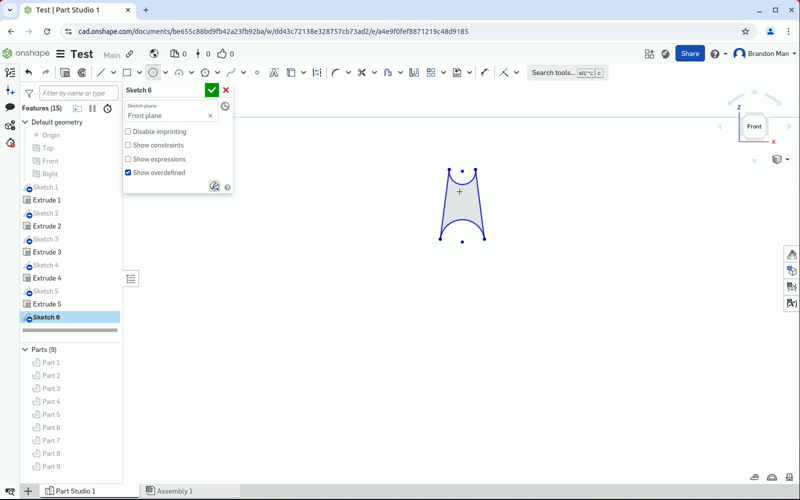
scroll(6)
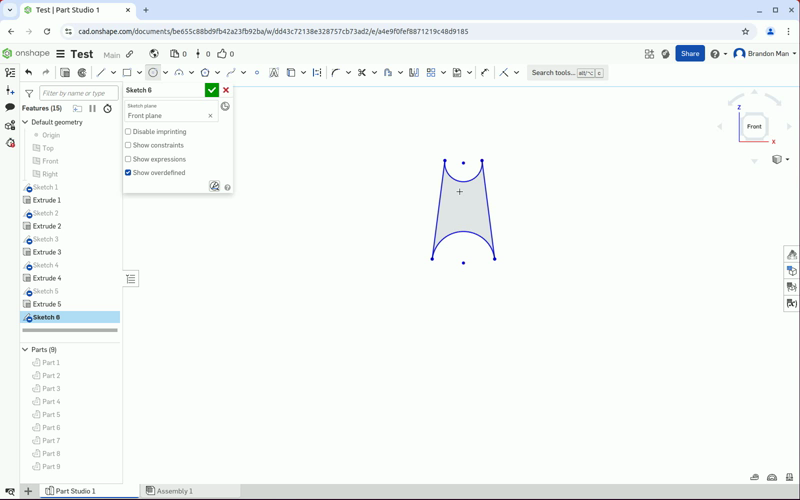
scroll(6)
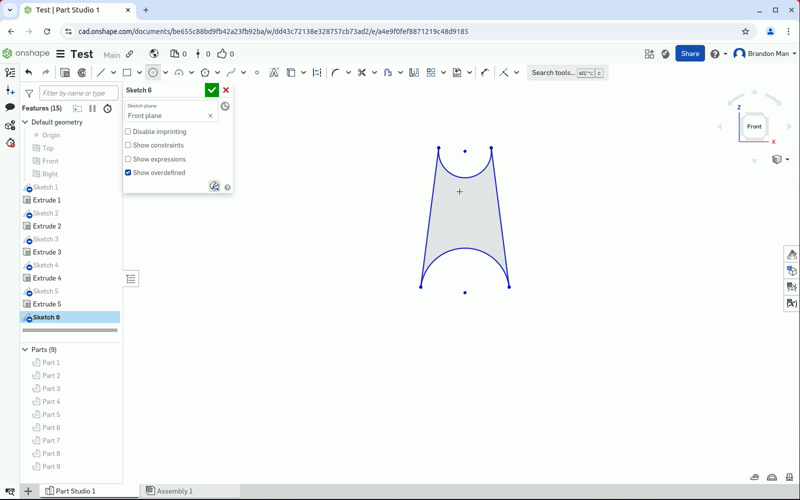
scroll(6)
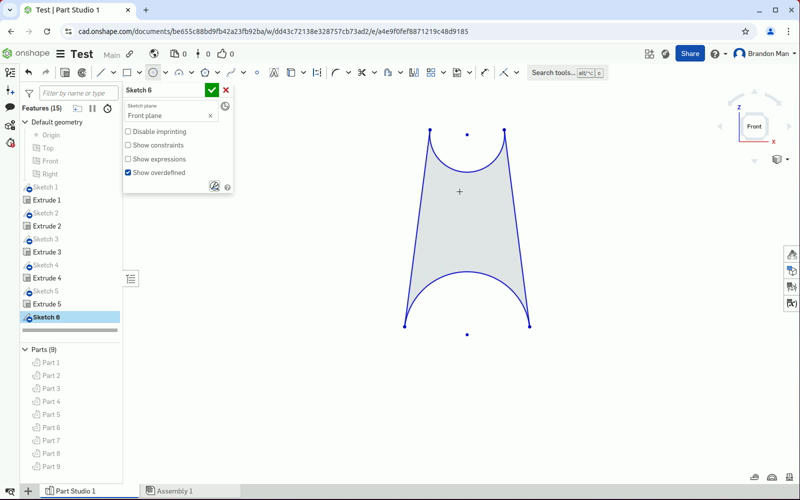
scroll(6)
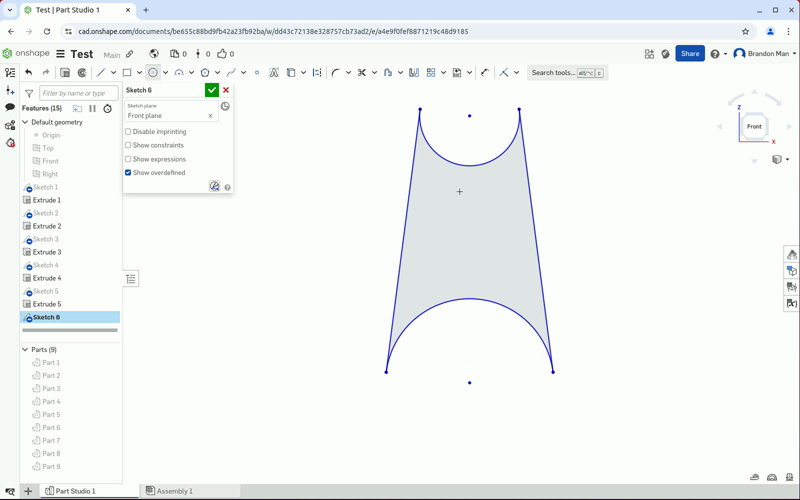
scroll(6)
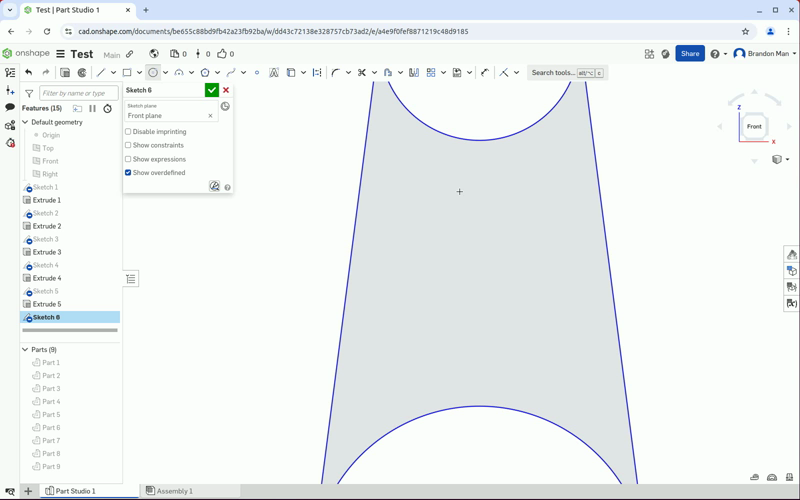
click(459, 191)
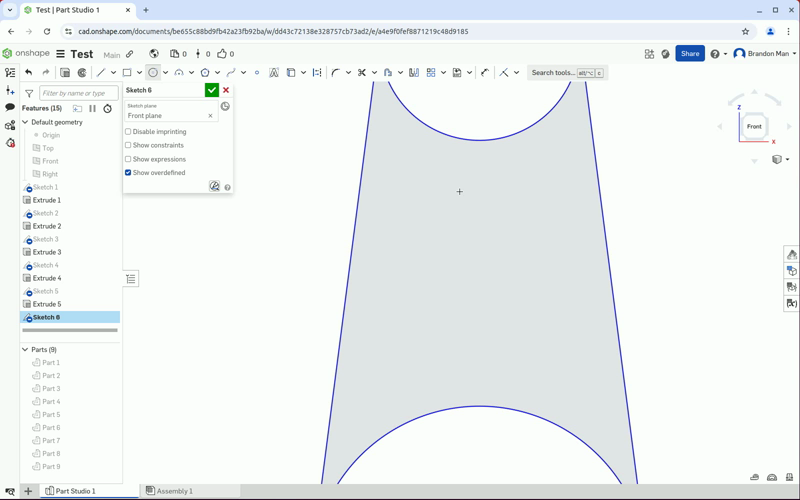
scroll(-6)
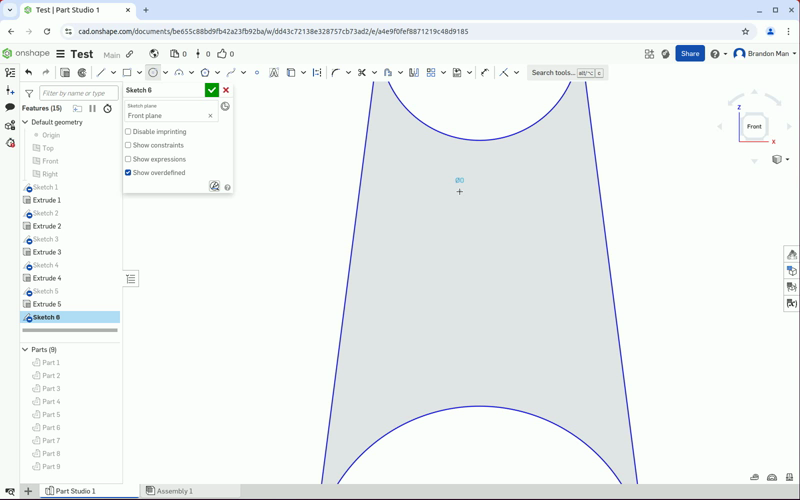
scroll(-6)
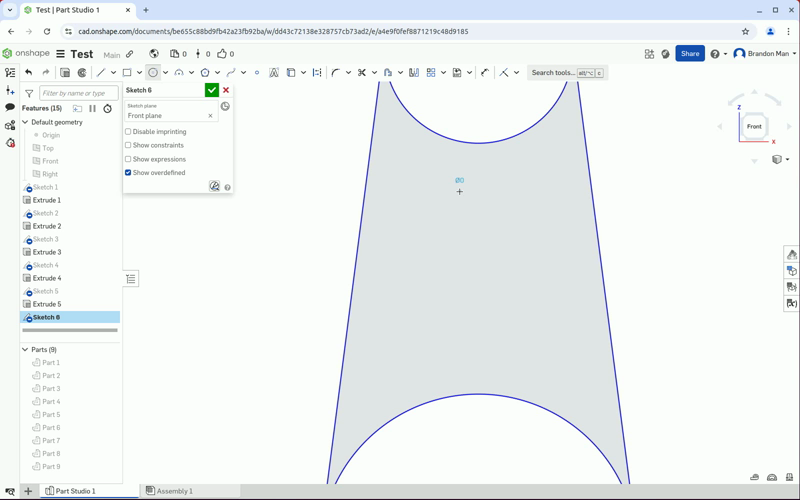
scroll(-6)
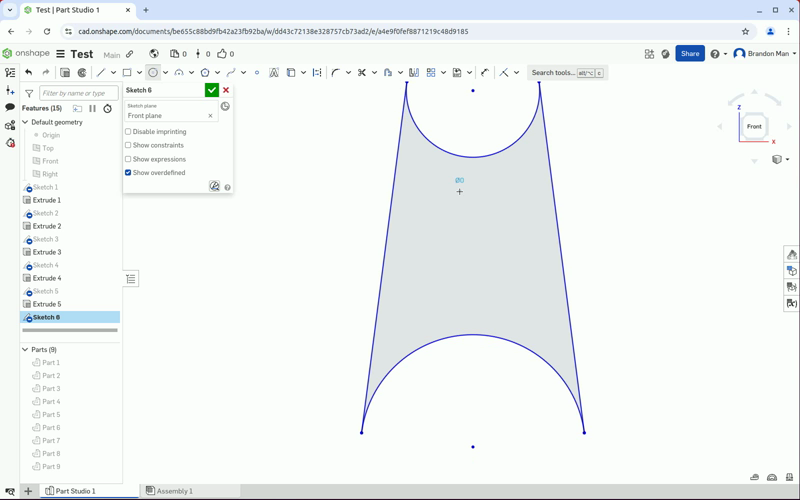
scroll(-6)
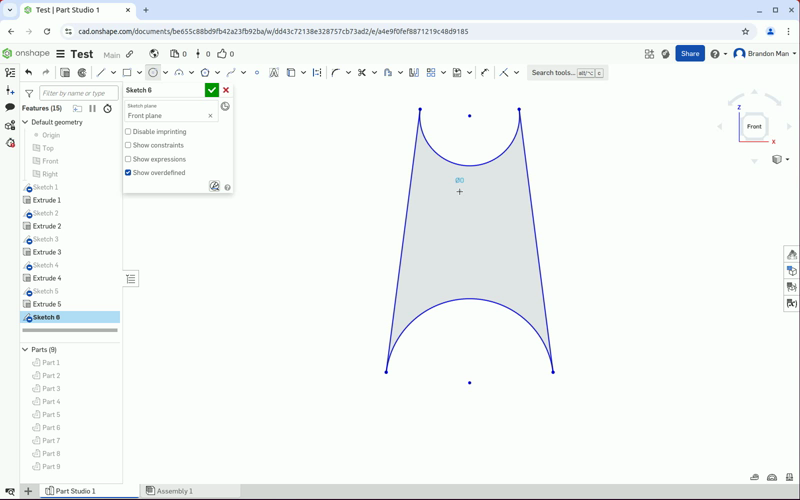
scroll(-6)
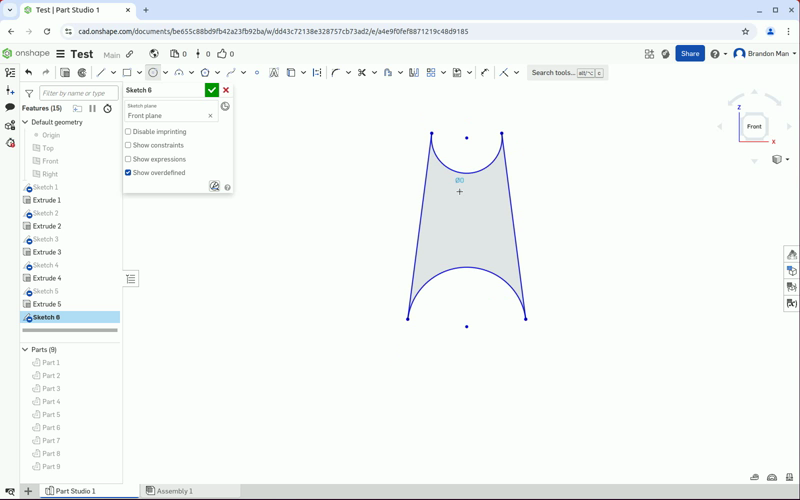
scroll(-6)
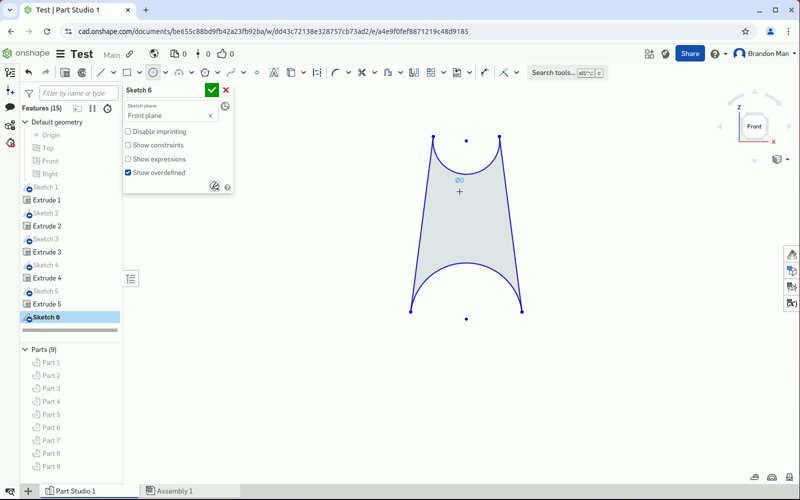
scroll(-6)
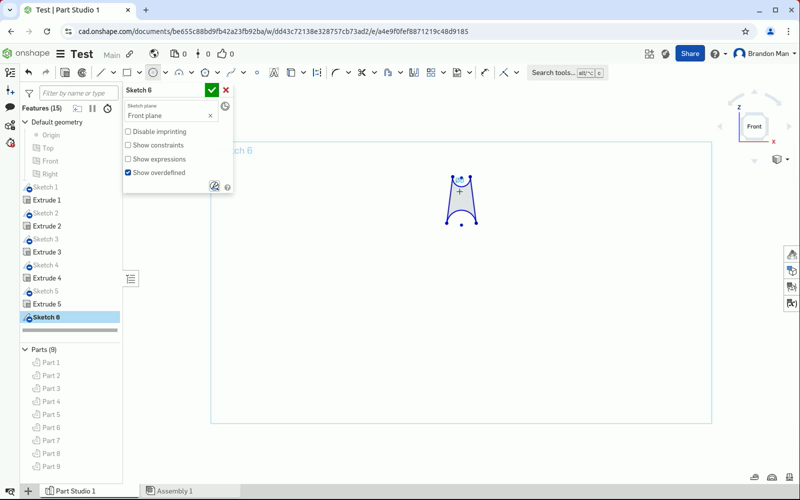
key_up(shift)
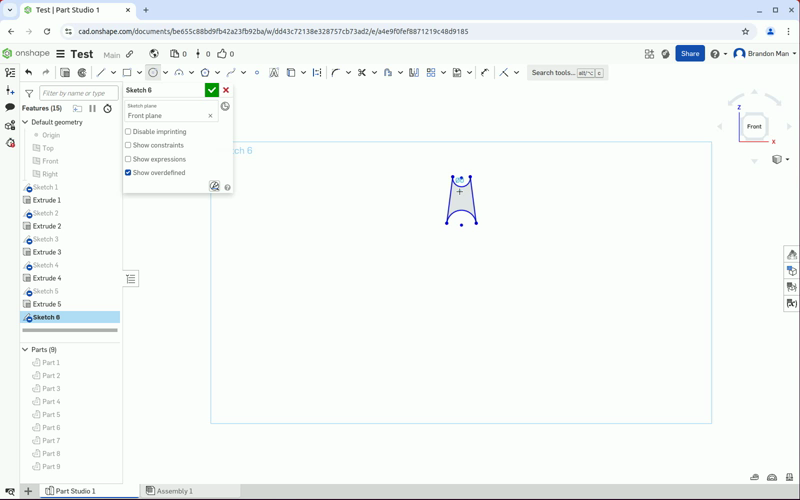
mouse_move(462, 191)
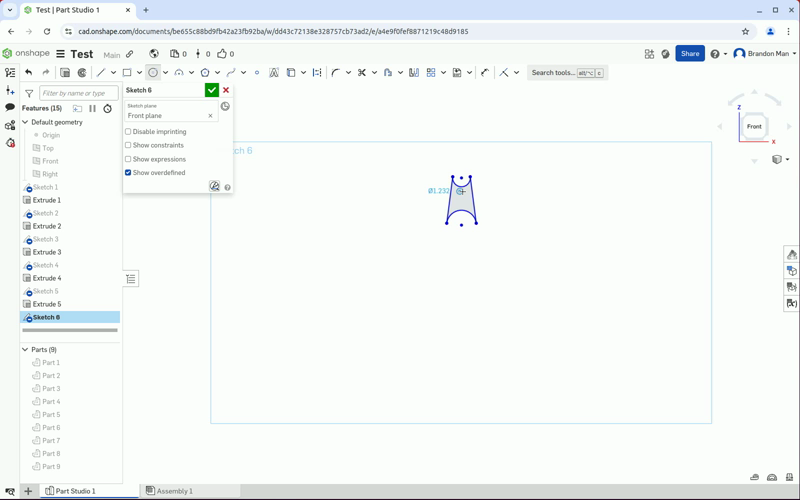
scroll(6)
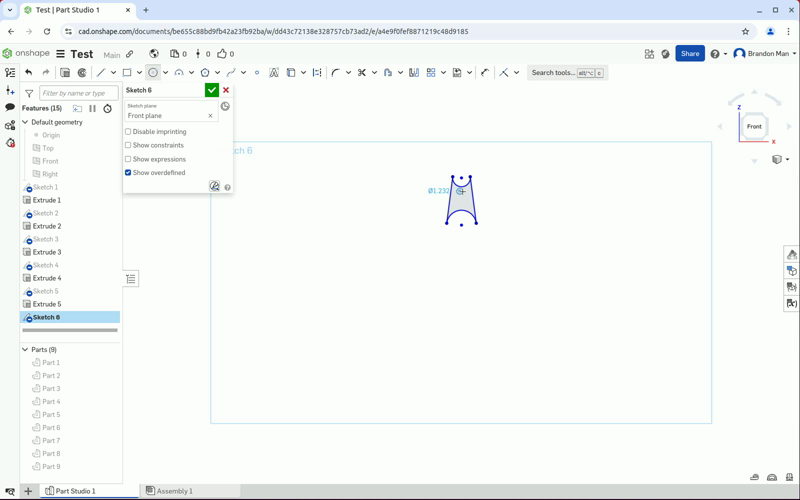
scroll(6)
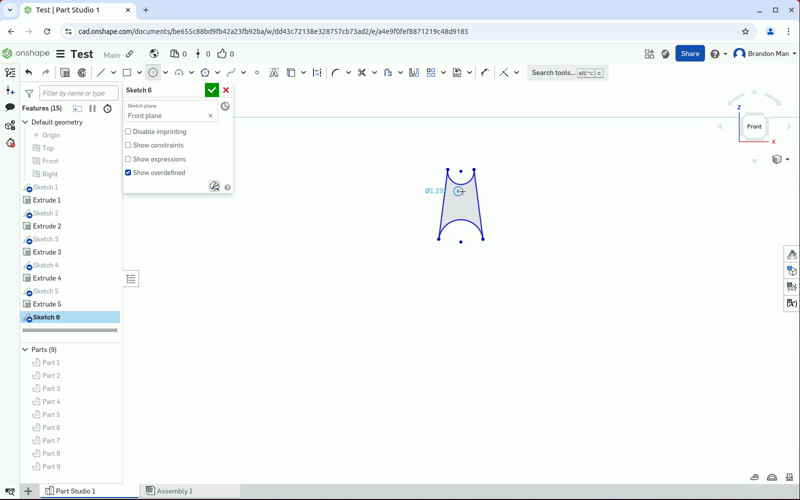
scroll(6)
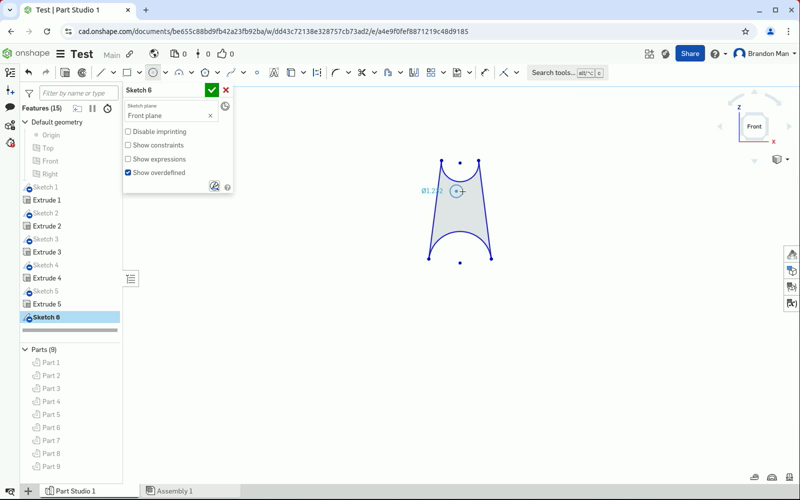
scroll(6)
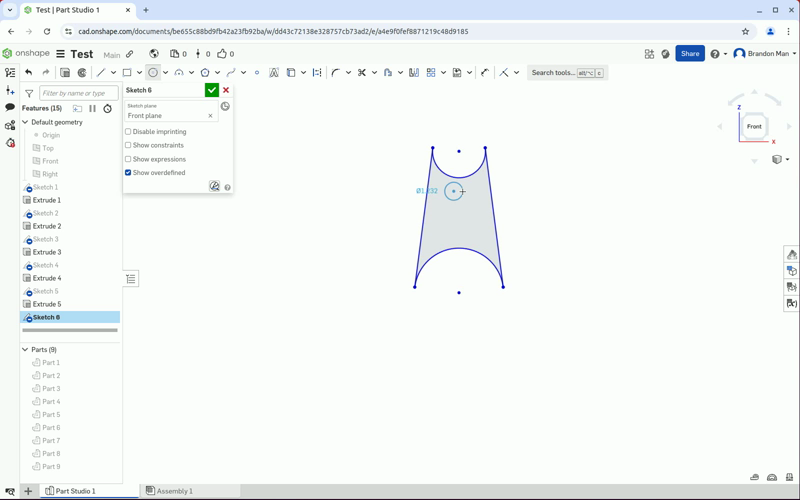
scroll(6)
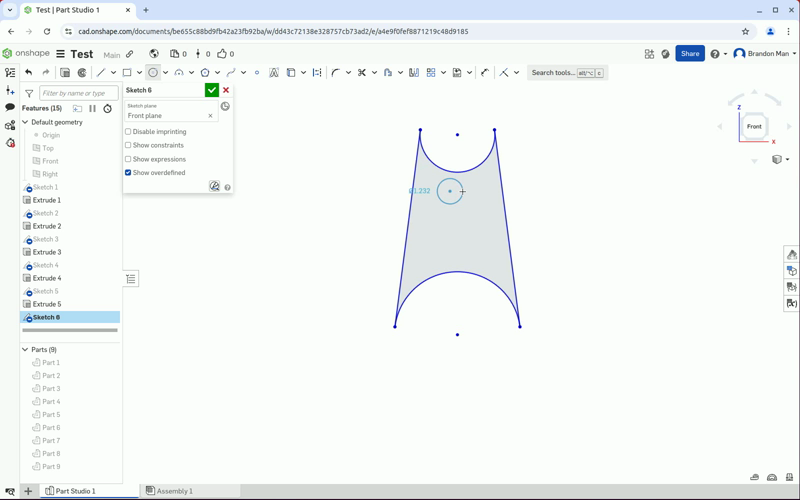
scroll(6)
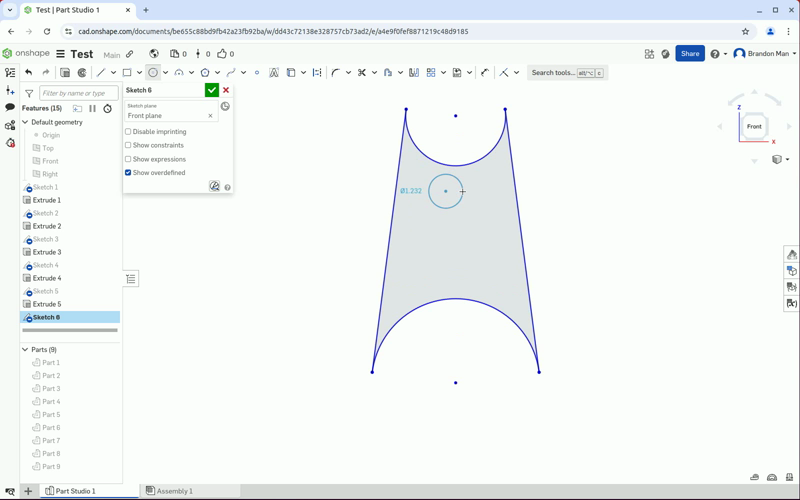
scroll(6)
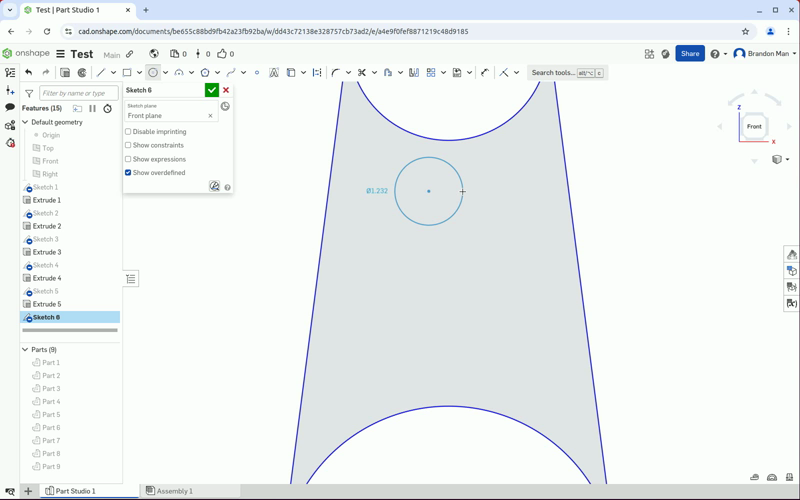
click(462, 191)
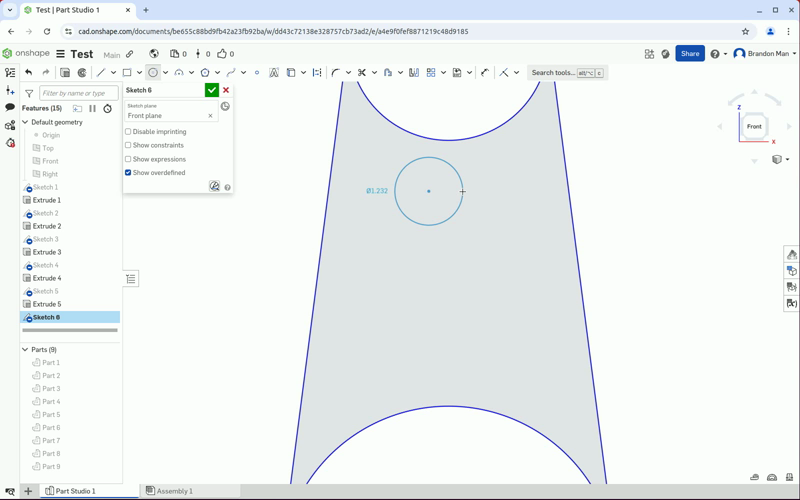
scroll(-6)
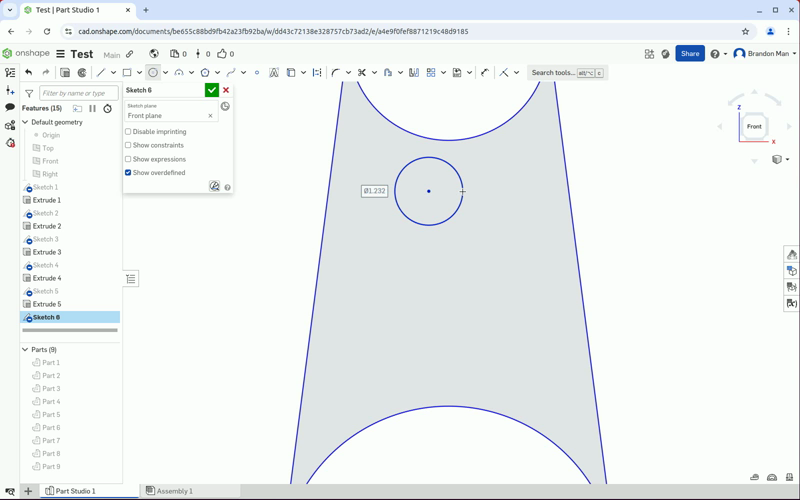
scroll(-6)
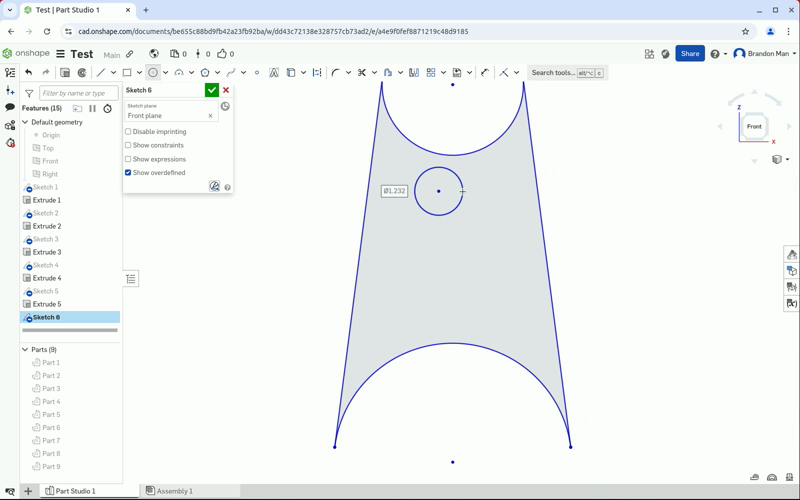
scroll(-6)
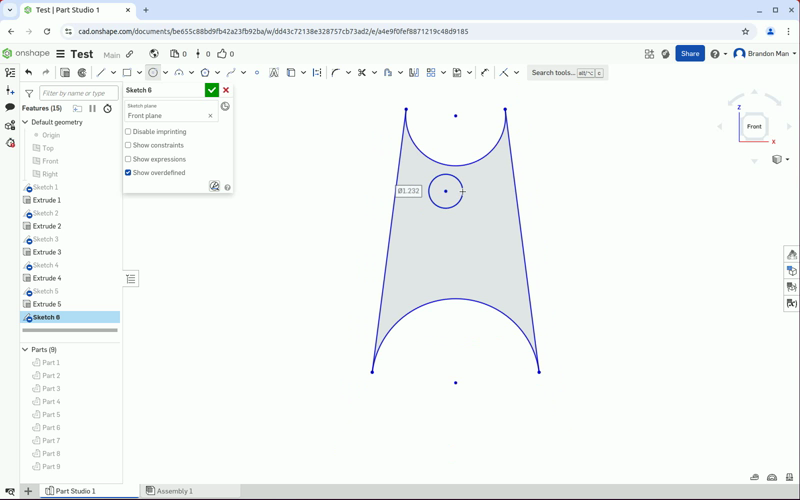
scroll(-6)
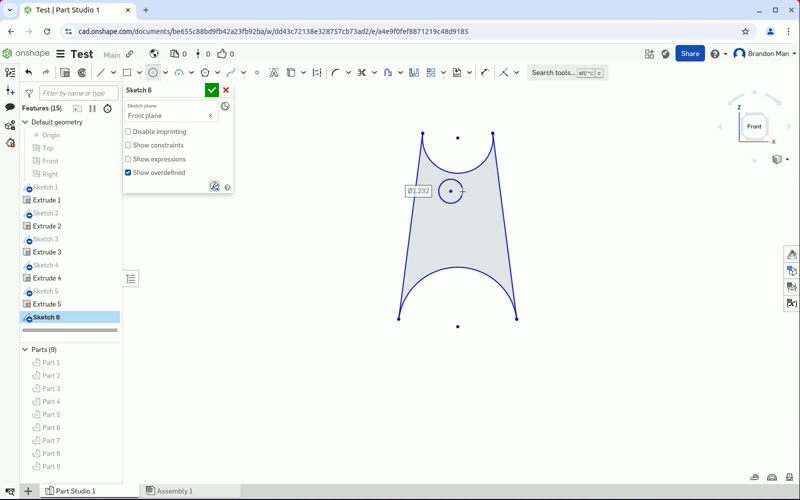
scroll(-6)
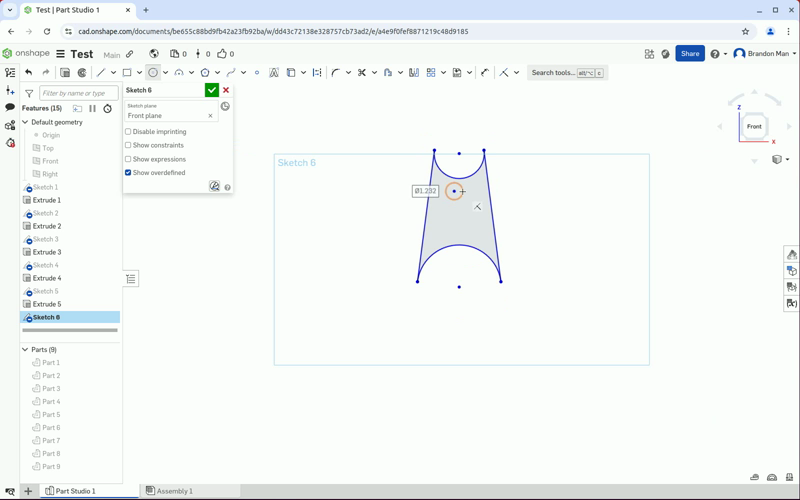
scroll(-6)
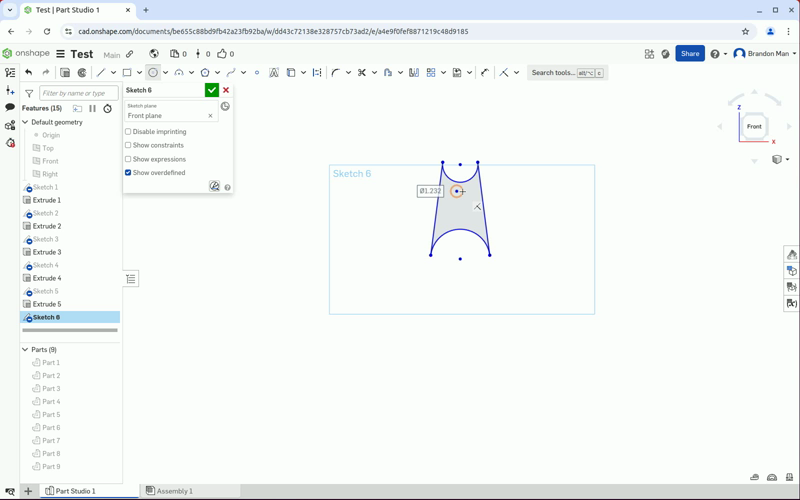
scroll(-6)
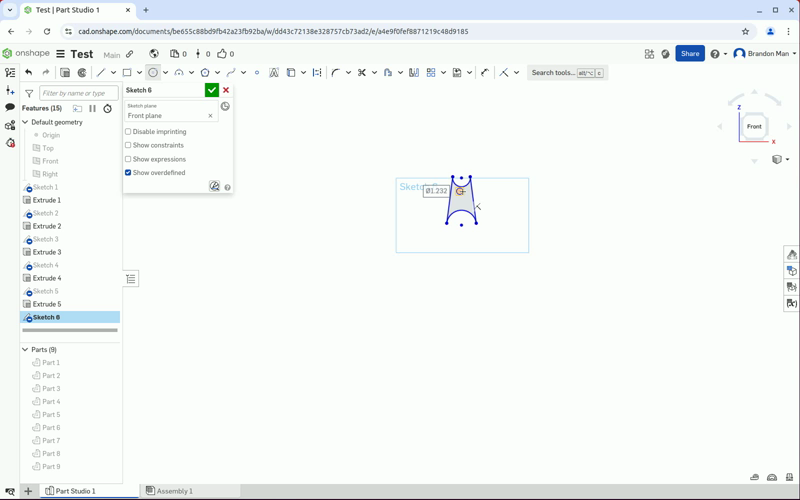
key(esc)
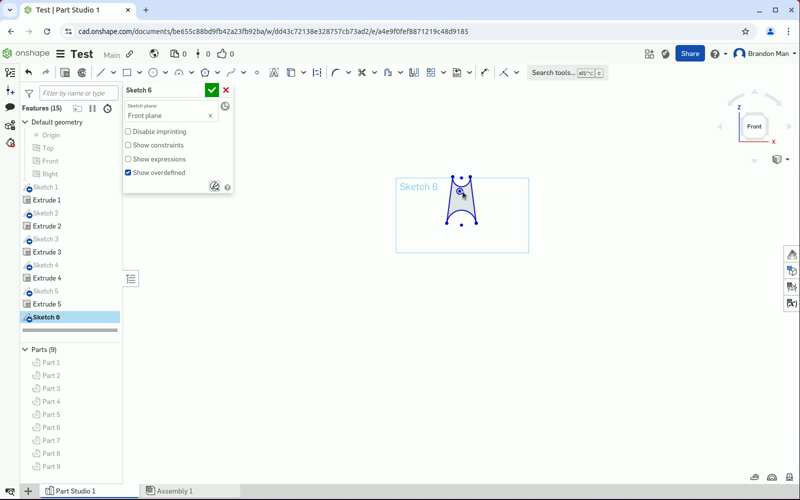
mouse_move(454, 193)
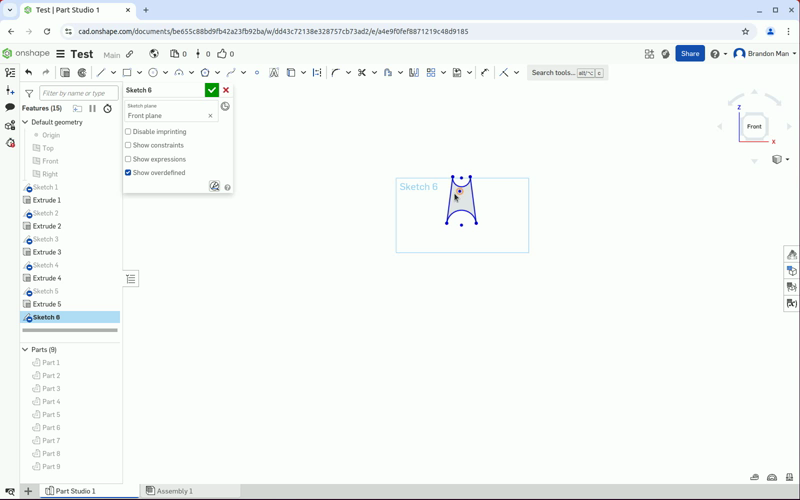
scroll(6)
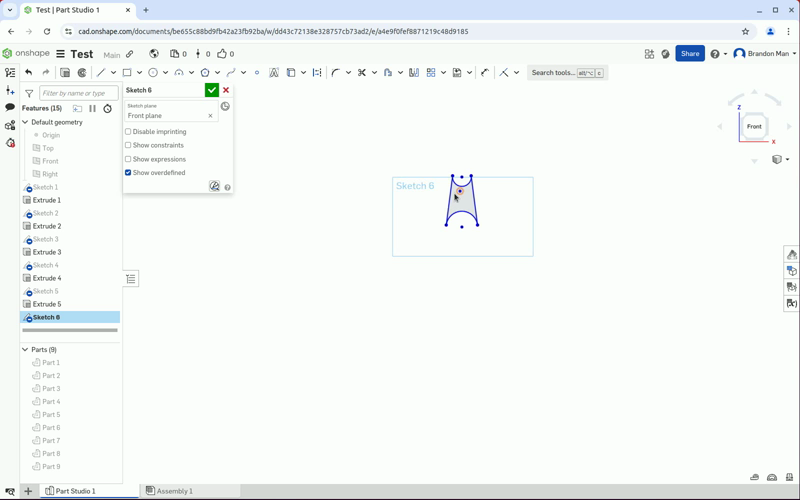
scroll(6)
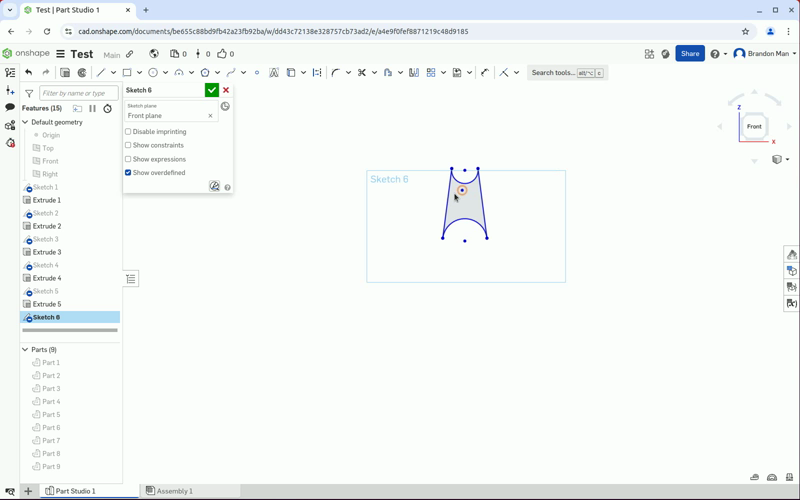
scroll(6)
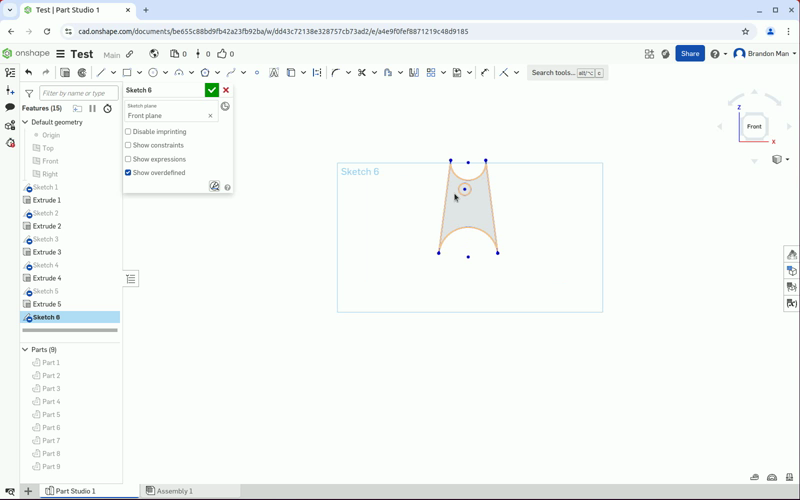
scroll(6)
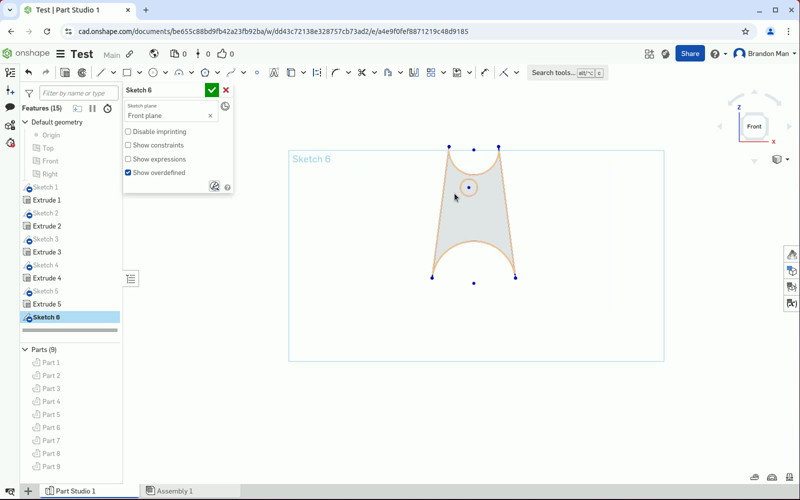
scroll(6)
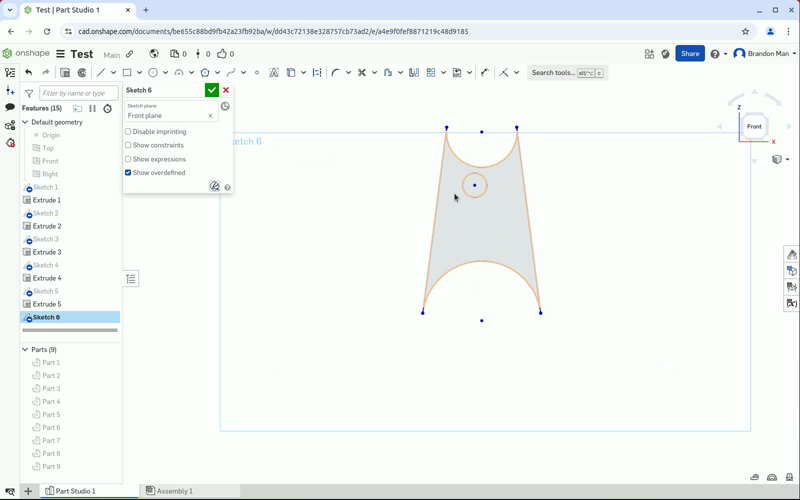
scroll(6)
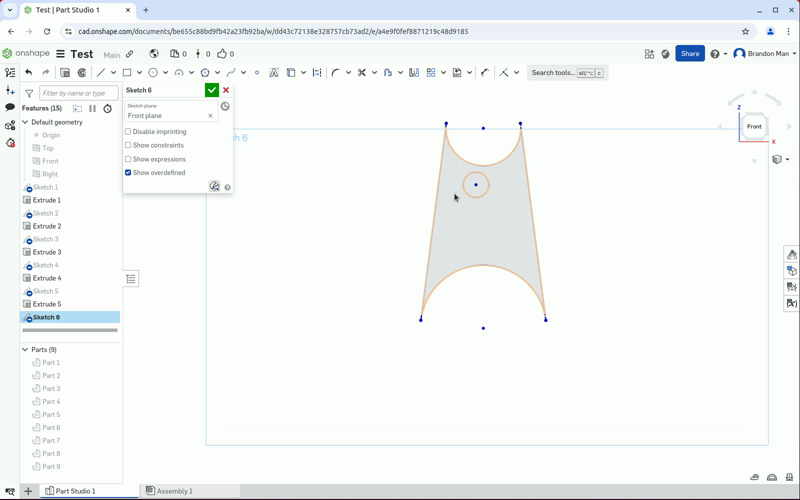
scroll(6)
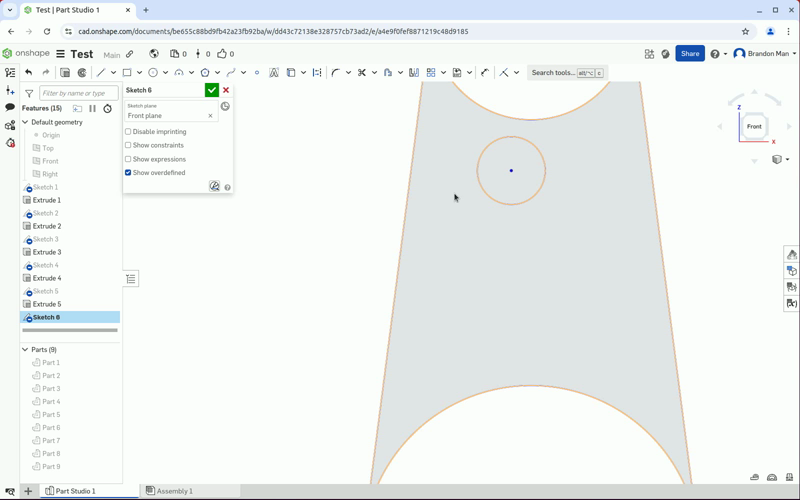
click(454, 193)
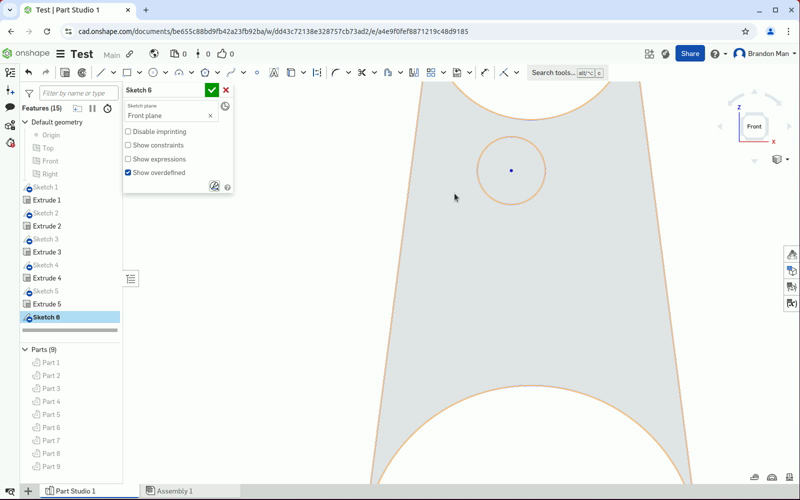
scroll(-6)
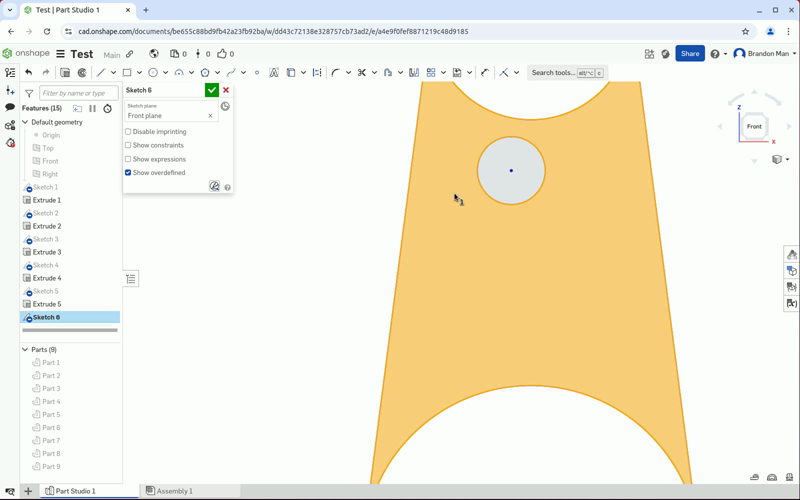
scroll(-6)
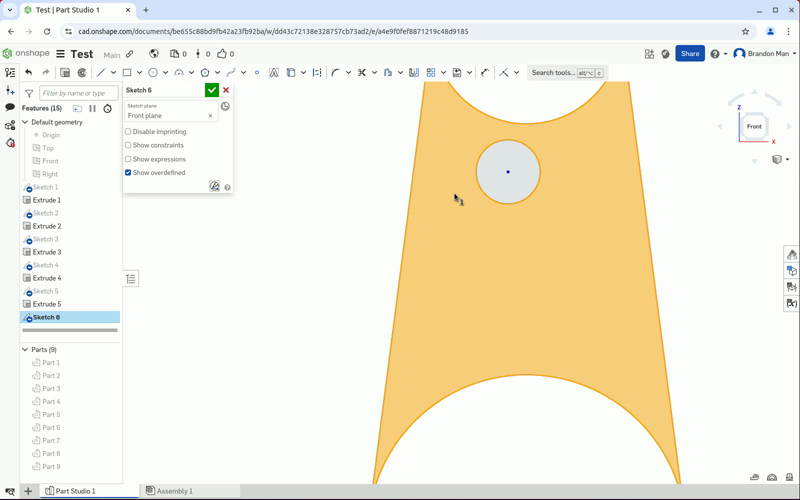
scroll(-6)
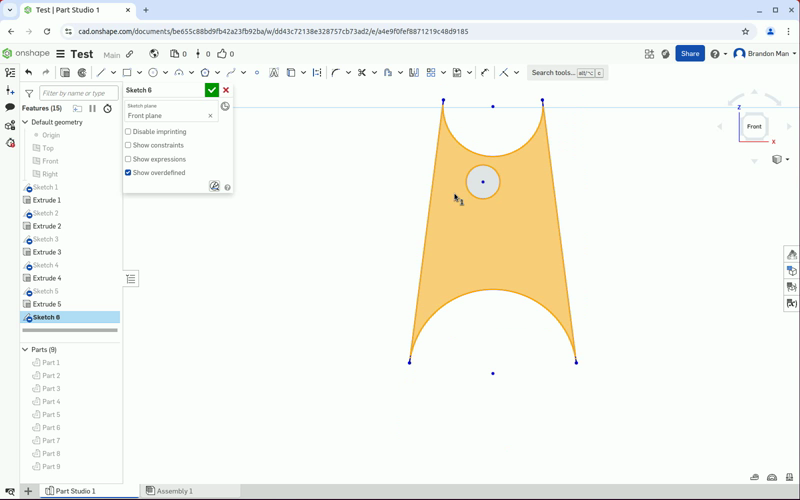
scroll(-6)
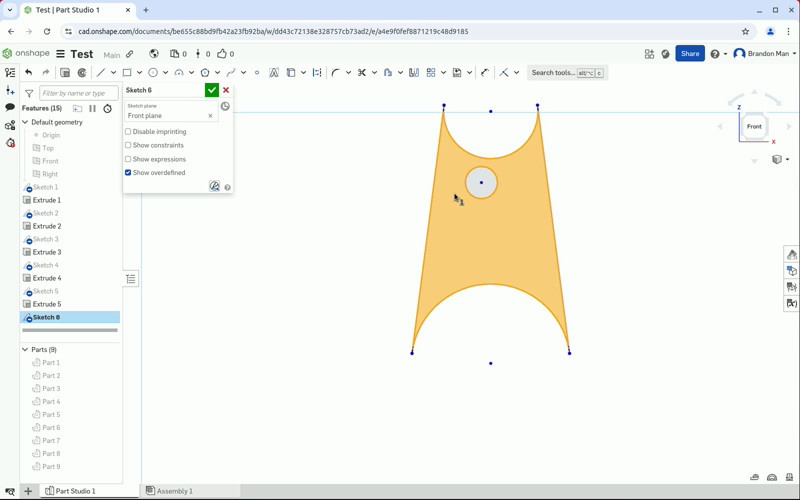
scroll(-6)
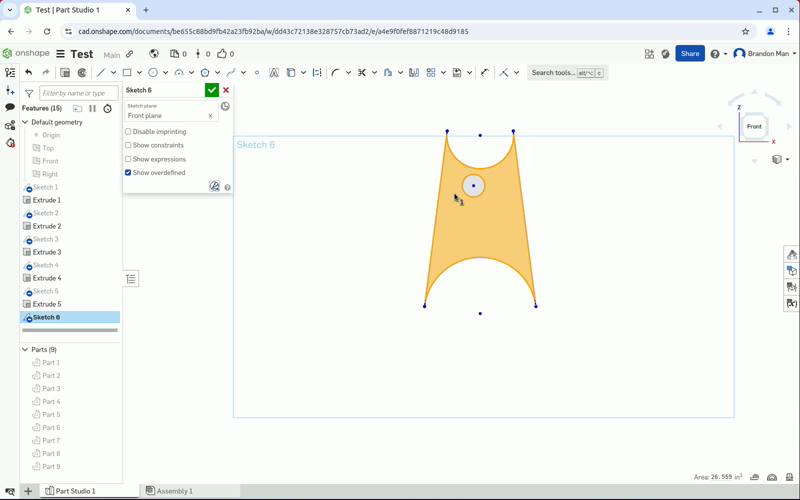
scroll(-6)
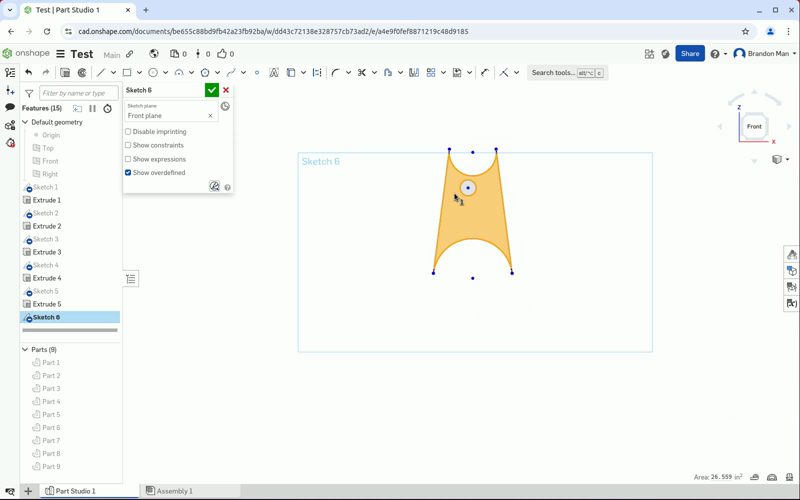
scroll(-6)
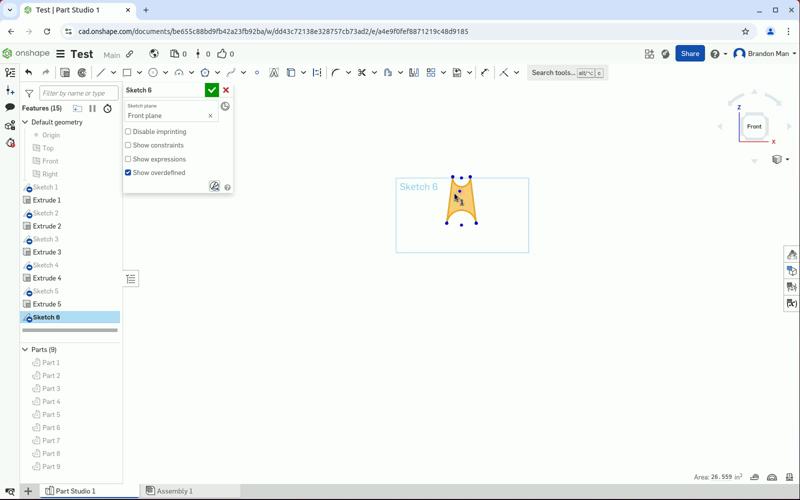
mouse_move(73, 352)
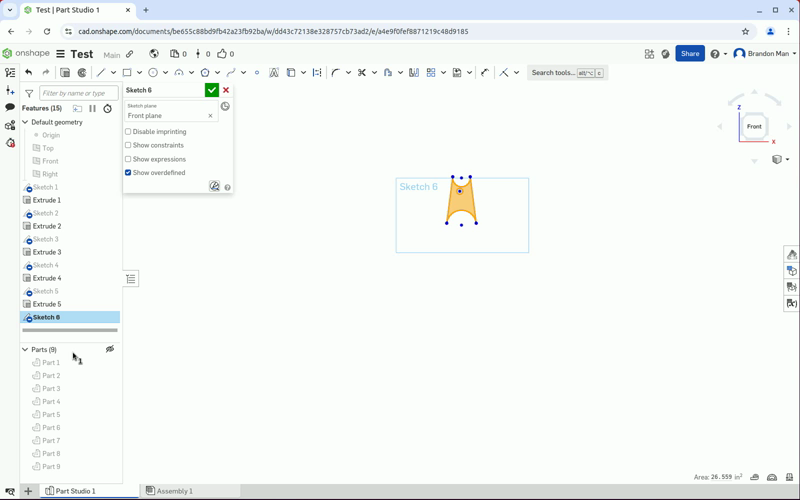
key(shift+y)
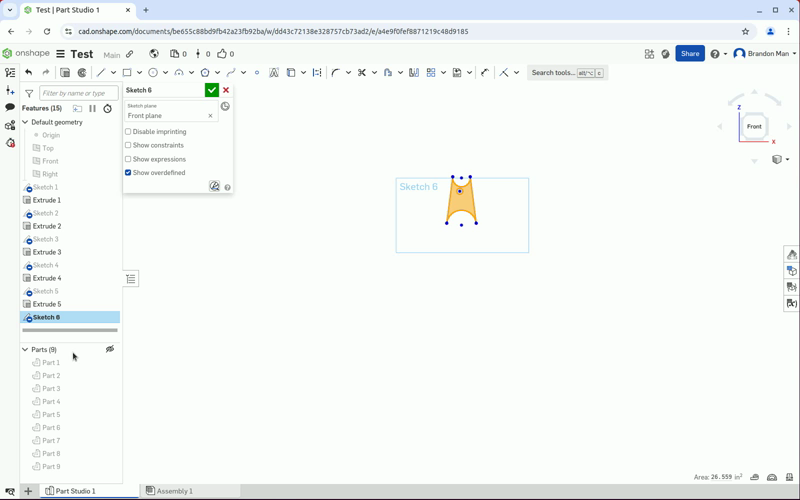
key(shift+e)
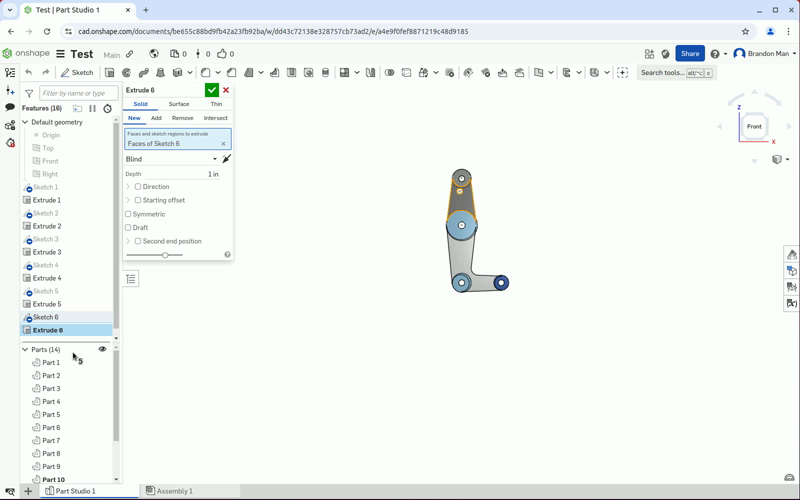
mouse_move(143, 106)
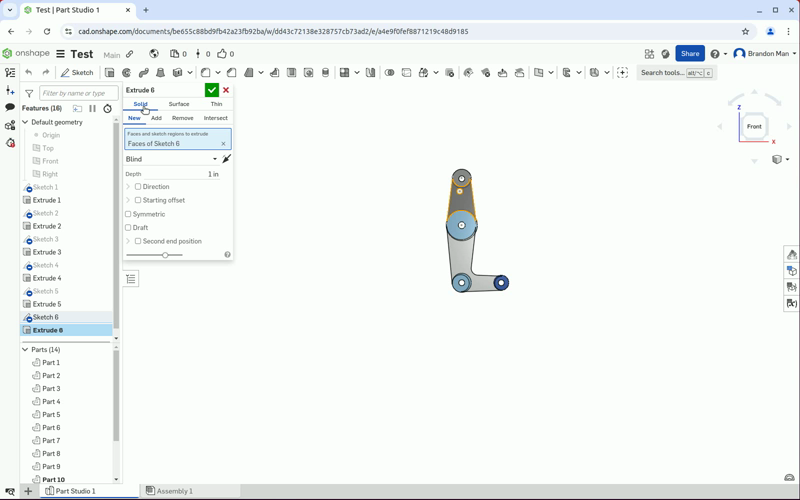
click(143, 106)
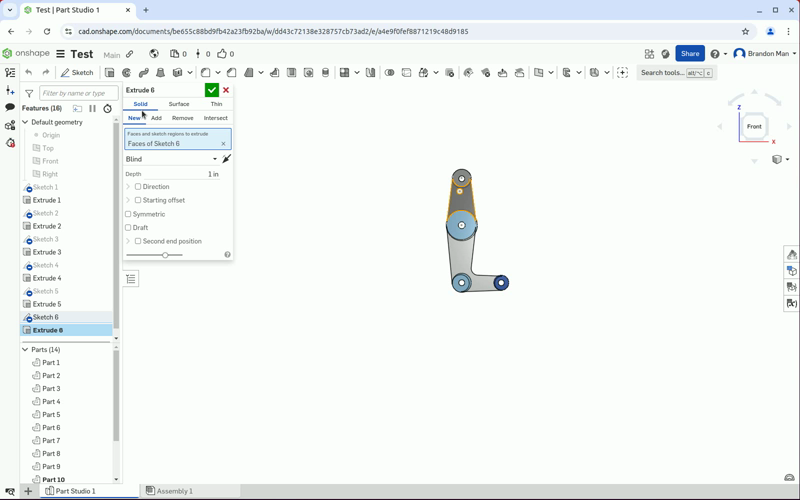
mouse_move(137, 120)
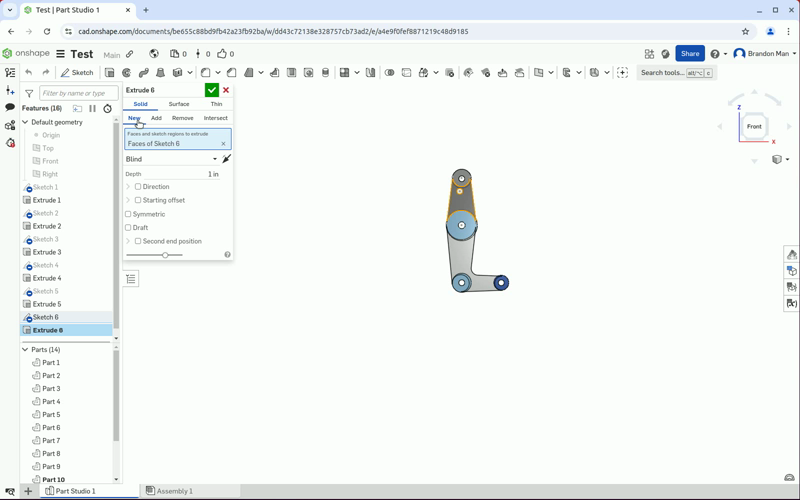
click(137, 120)
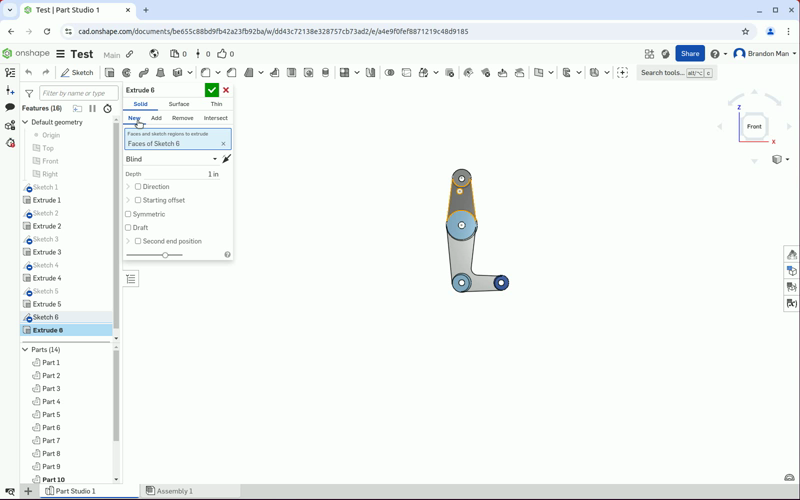
key(tab, 4)
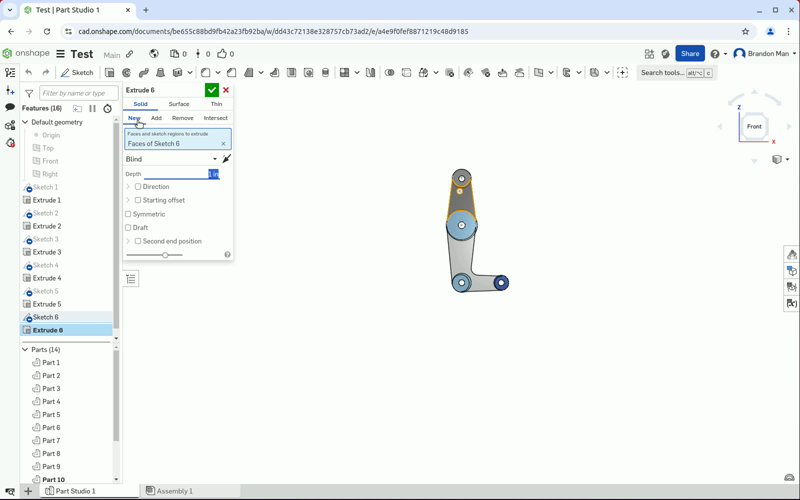
text(0.481)
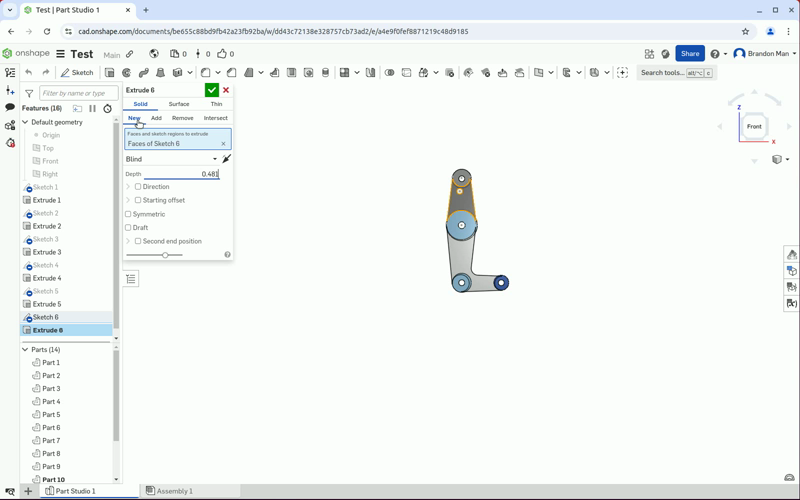
key(enter)
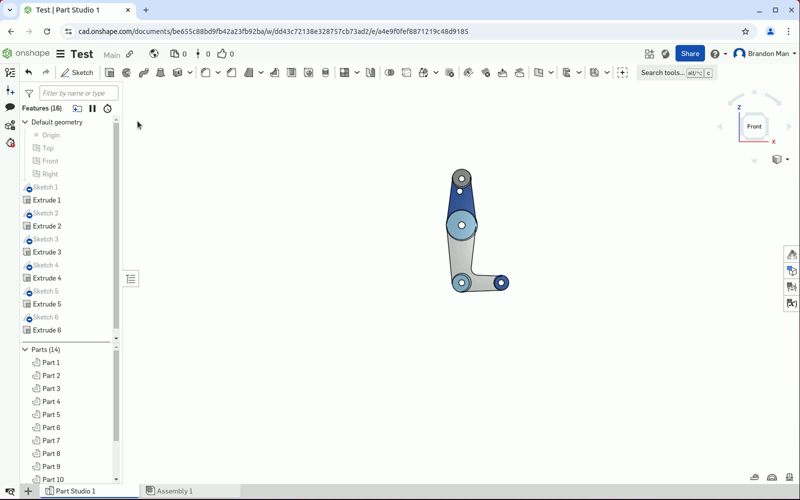
key(shift+h)
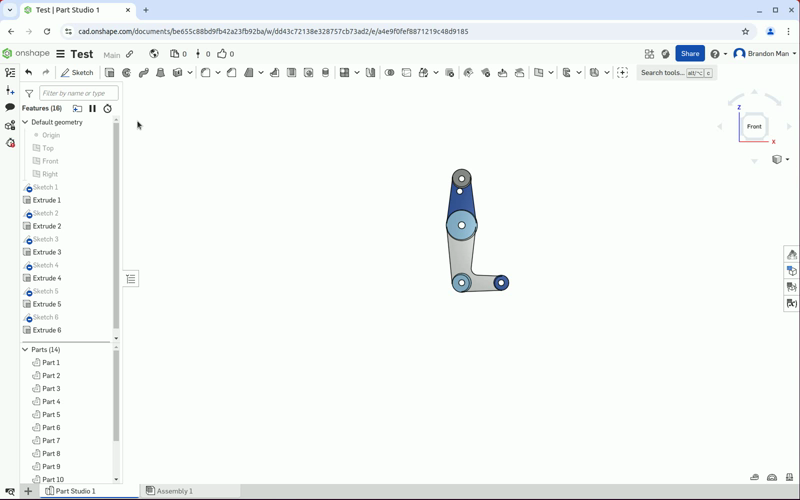
key(shift+h)
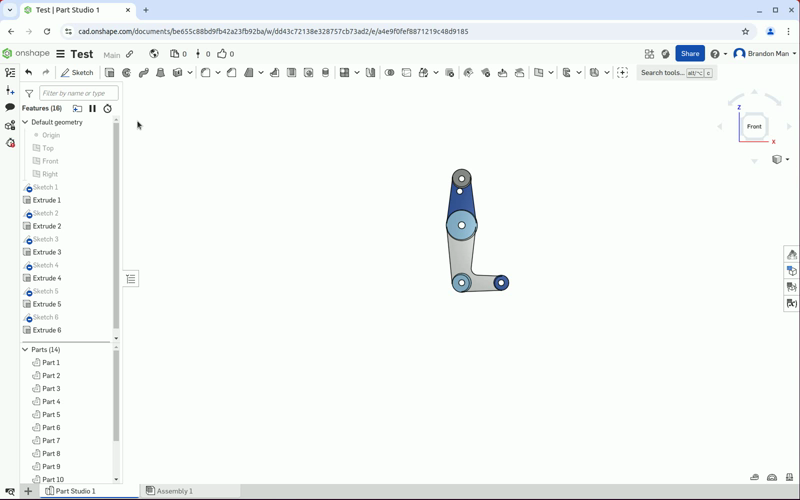
key(shift+7)
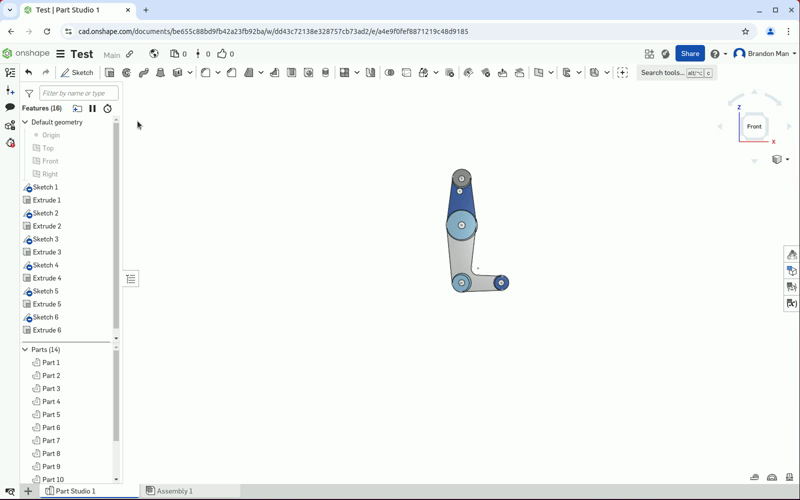
key(left, 2)
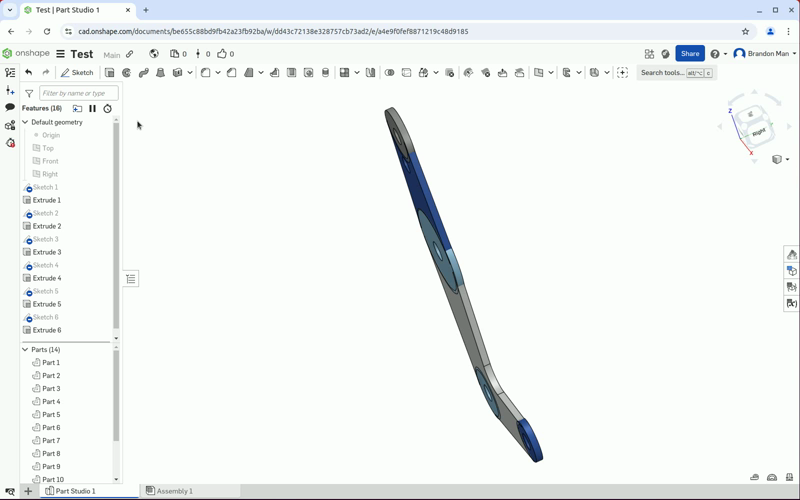
key(down, 2)
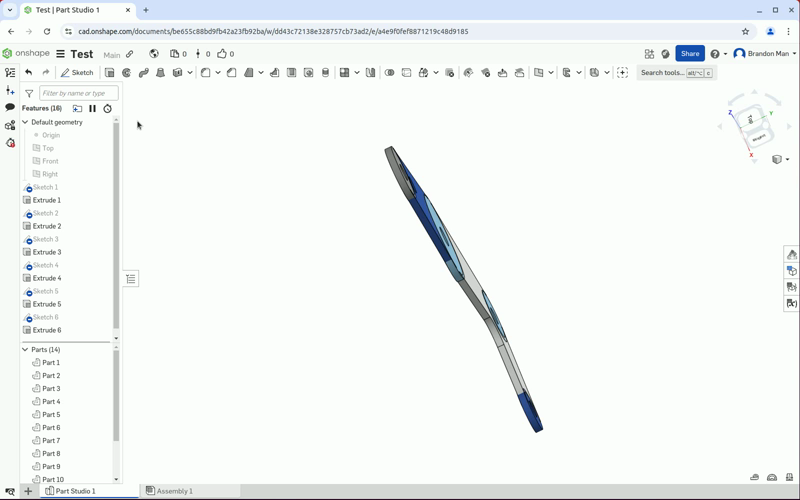
key(up, 2)
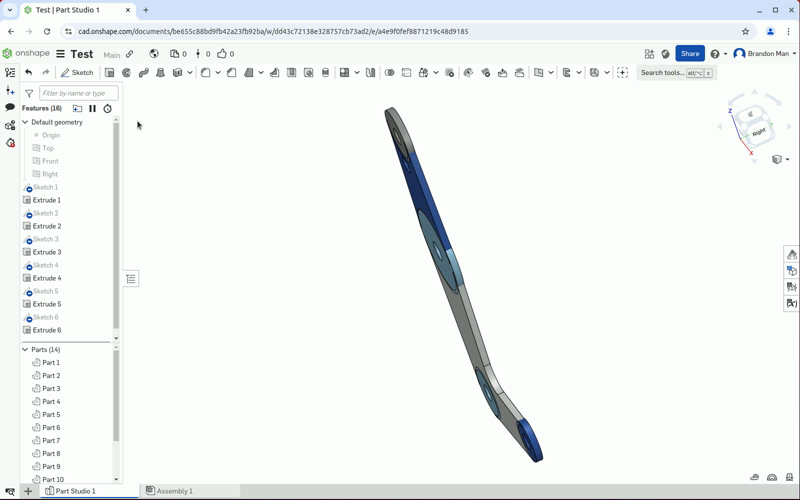
key(right, 2)
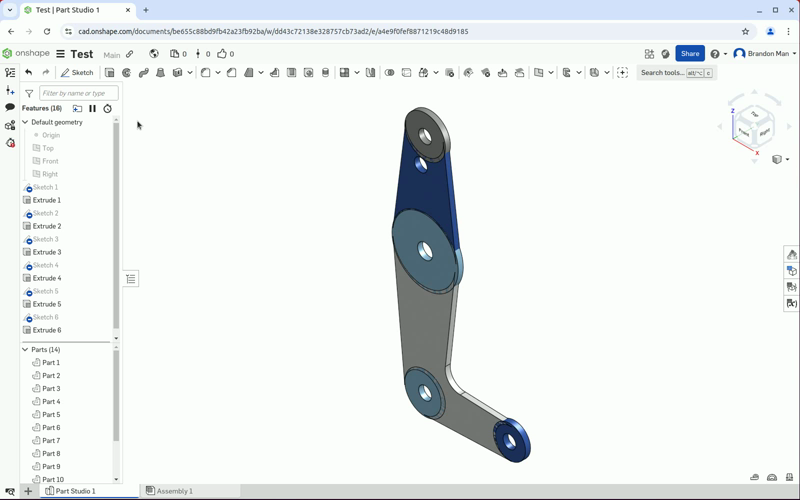
mouse_move(69, 189)
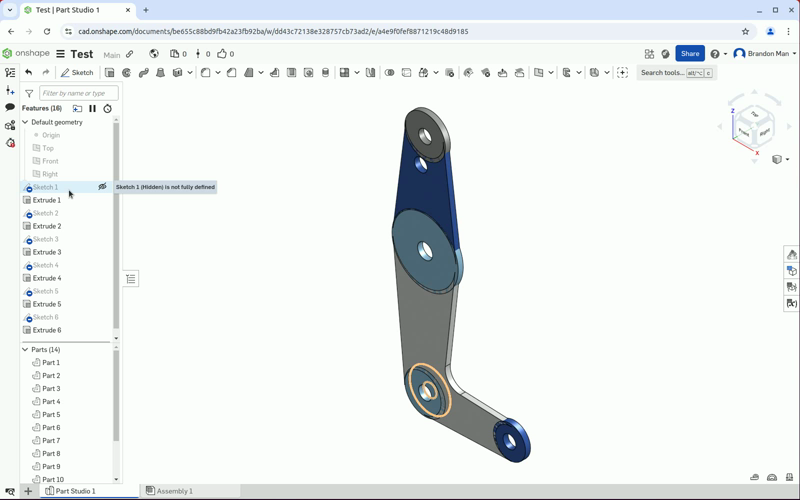
click(69, 189)